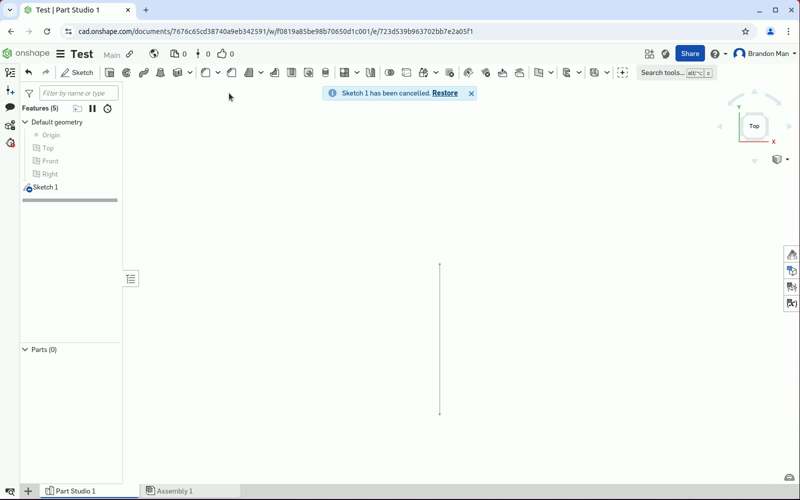
key(shift+h)
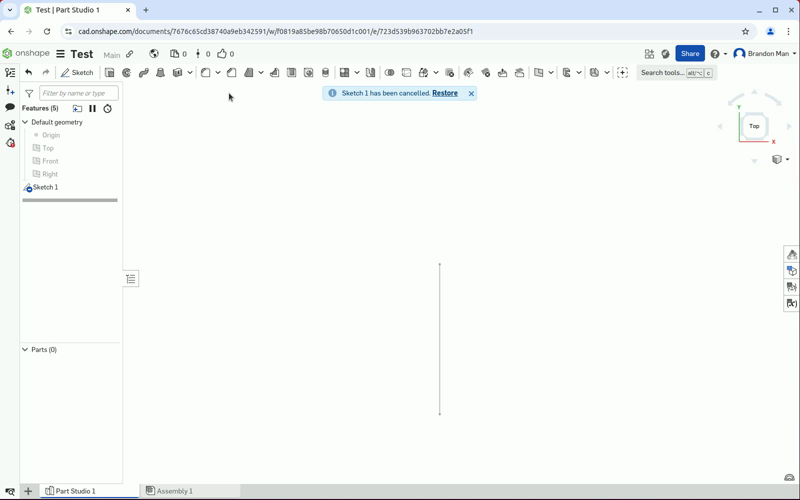
key(shift+s)
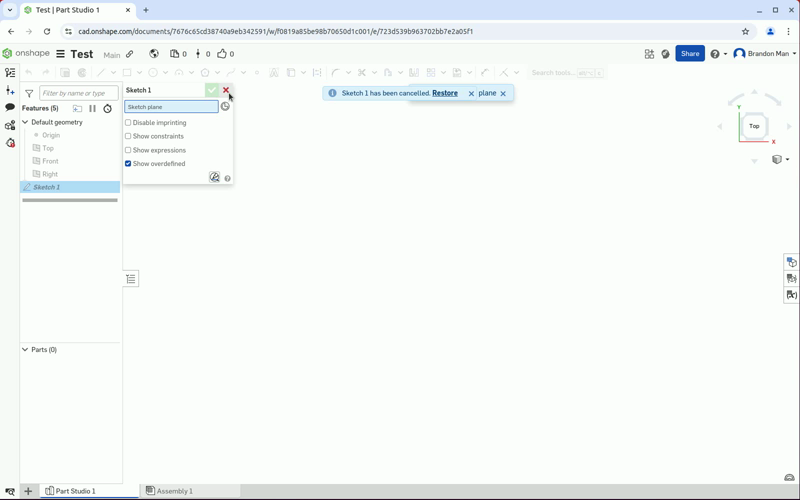
mouse_move(73, 150)
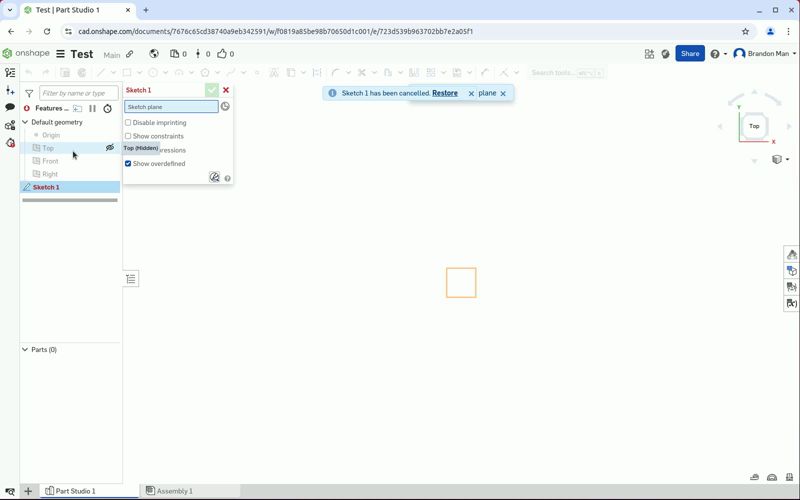
click(73, 150)
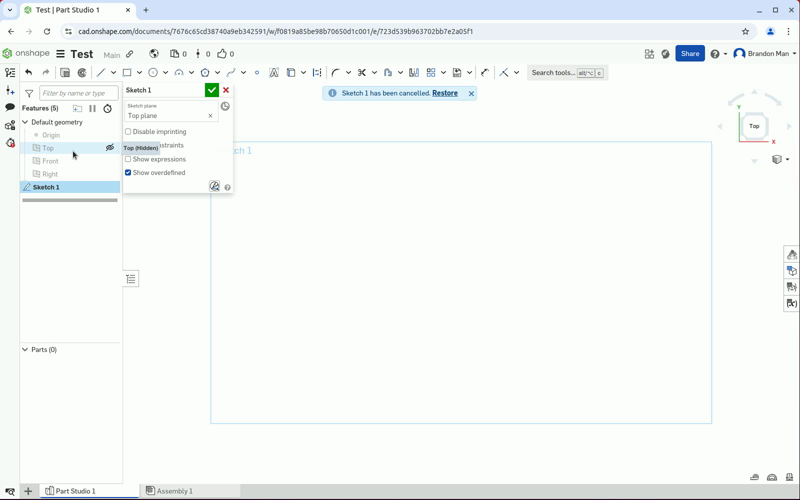
mouse_move(73, 352)
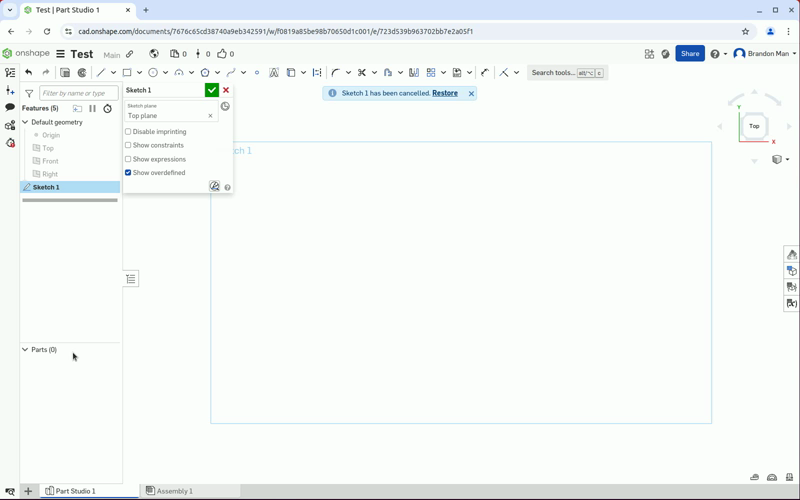
key(y)
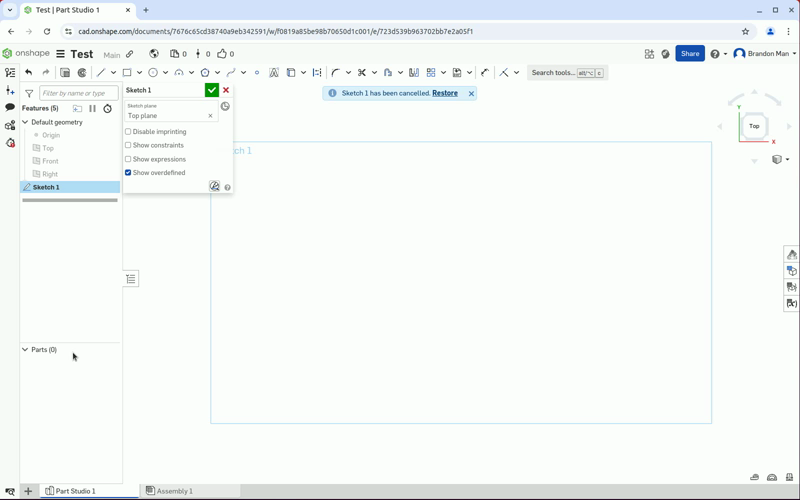
key(a)
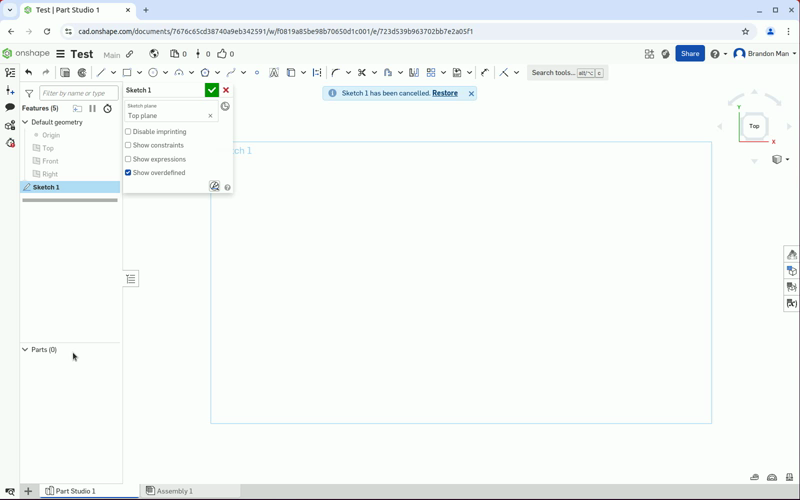
key_down(shift)
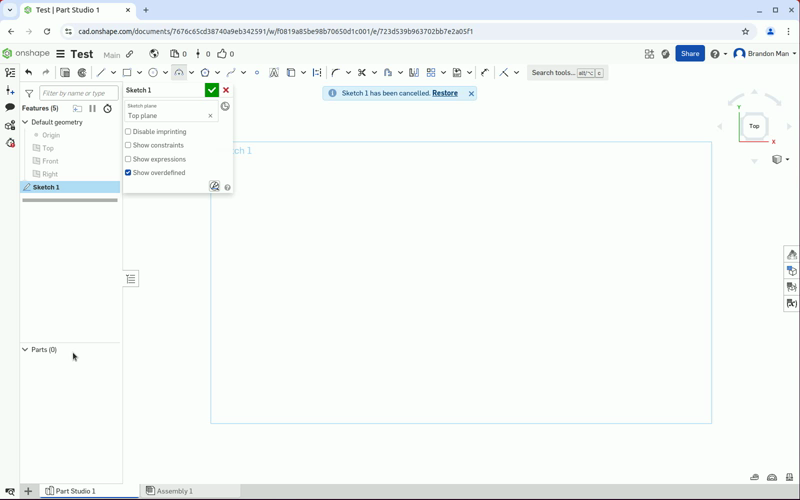
mouse_move(444, 379)
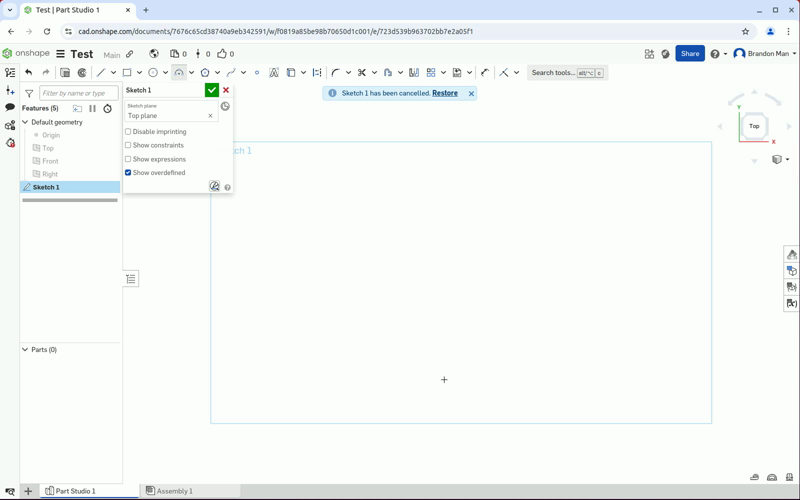
click(444, 379)
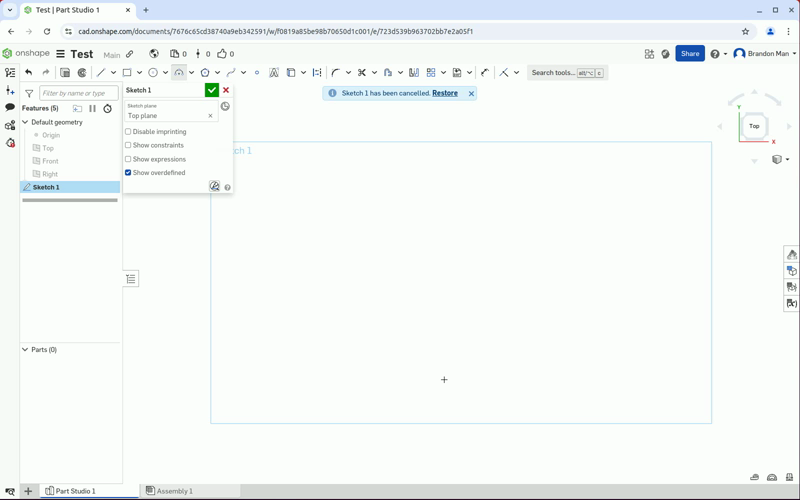
key_up(shift)
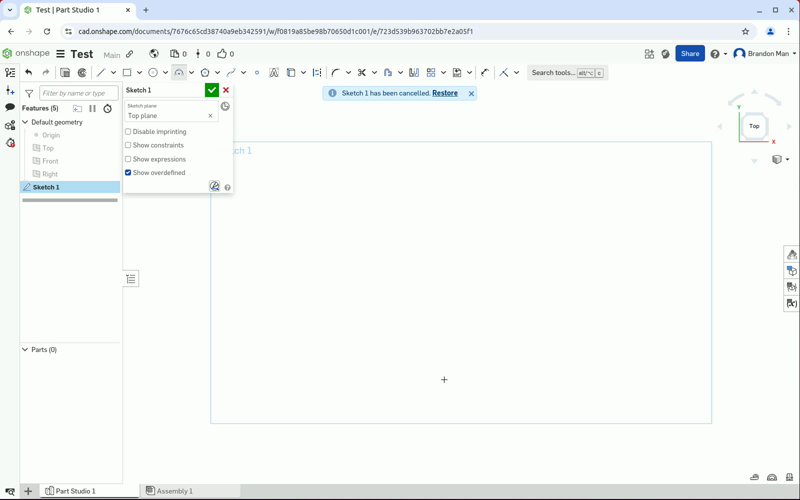
key_down(shift)
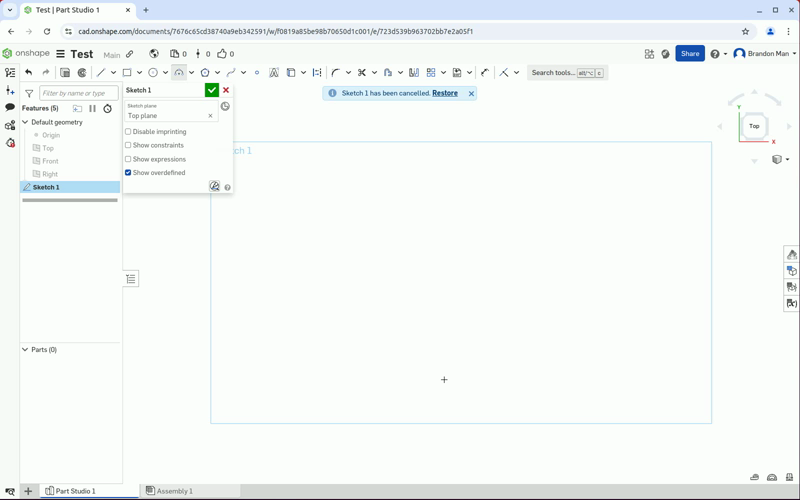
mouse_move(477, 379)
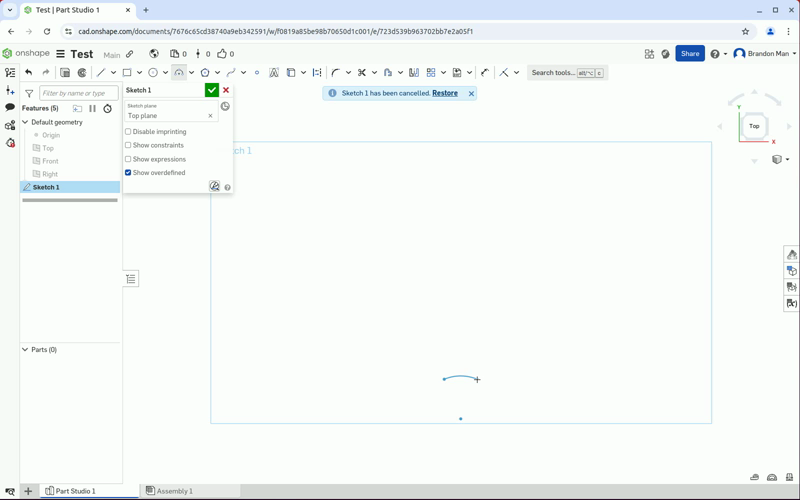
click(477, 379)
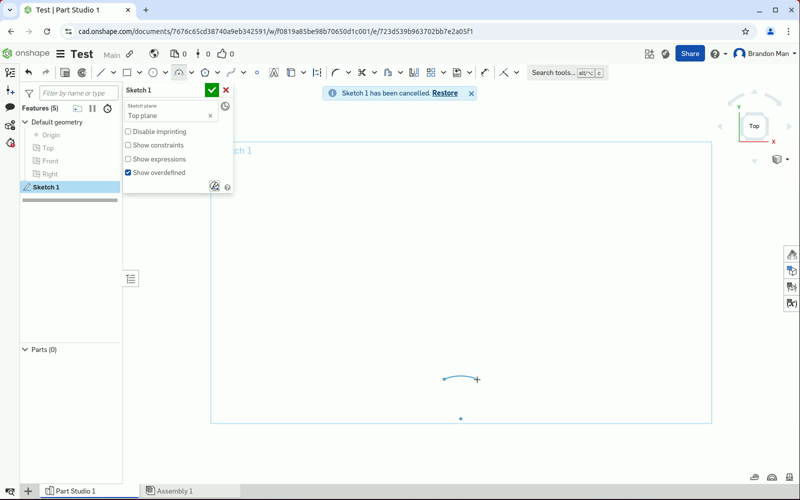
mouse_move(460, 395)
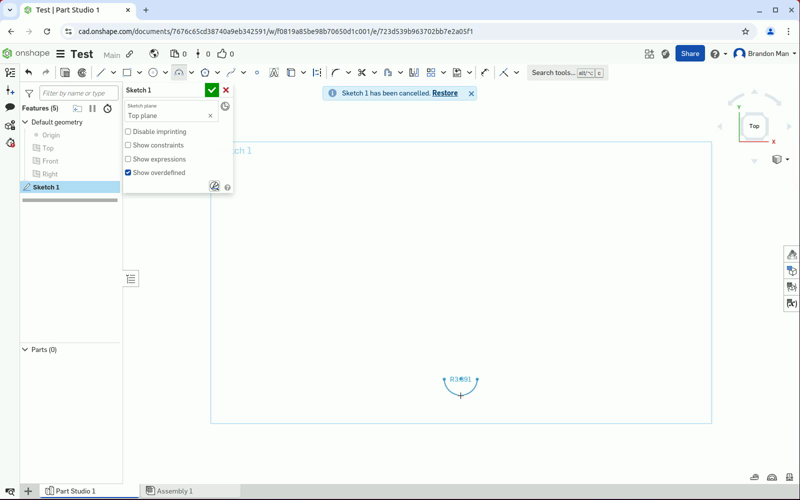
click(460, 395)
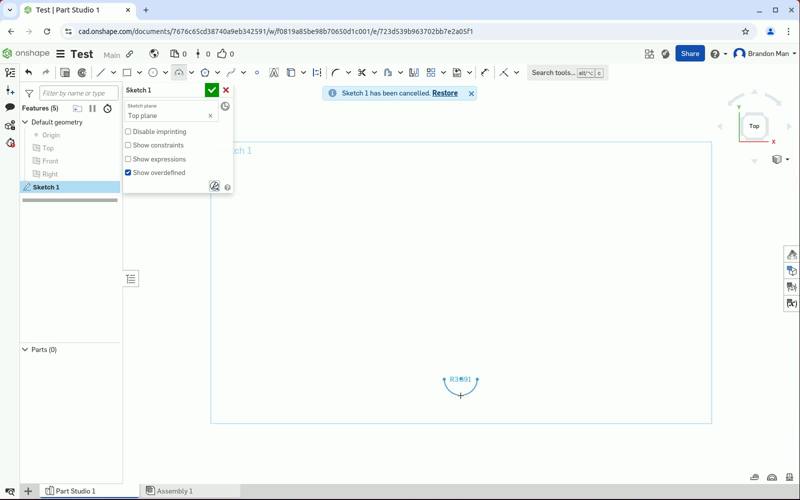
key_up(shift)
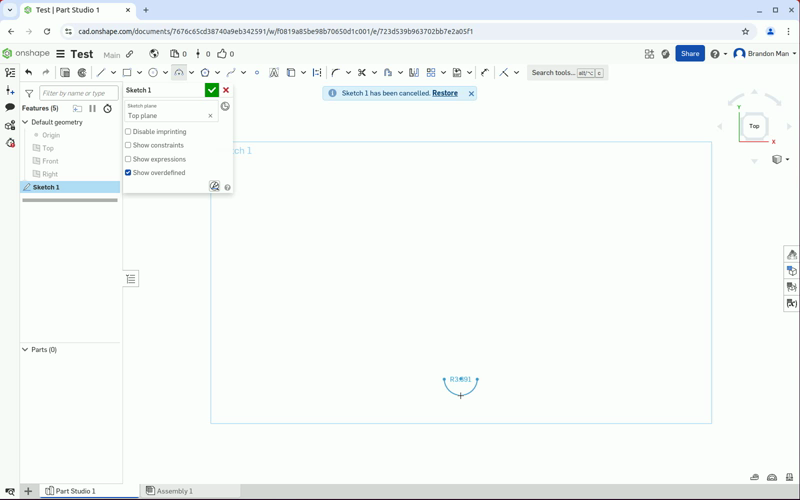
key(esc)
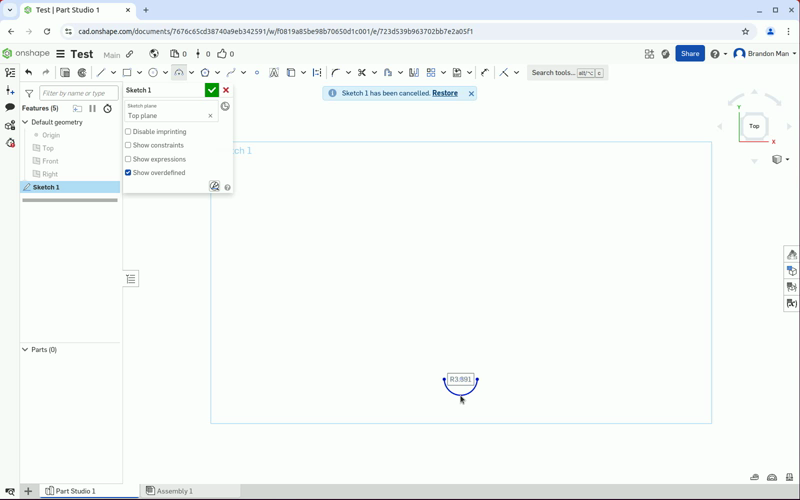
key(l)
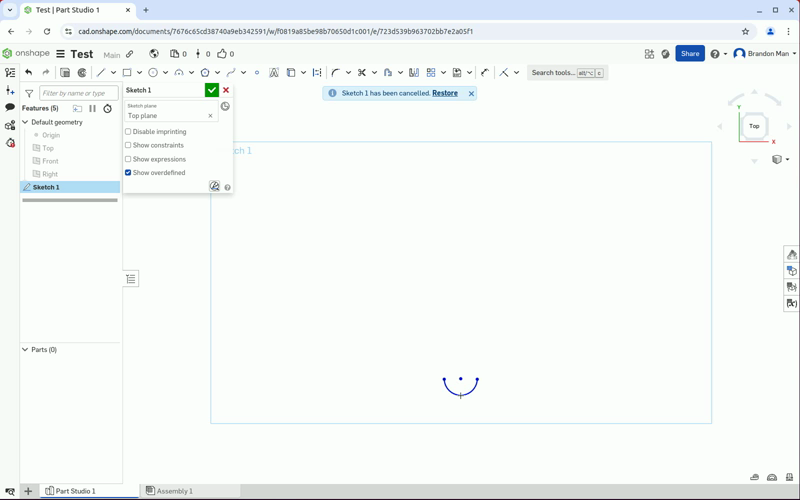
mouse_move(477, 379)
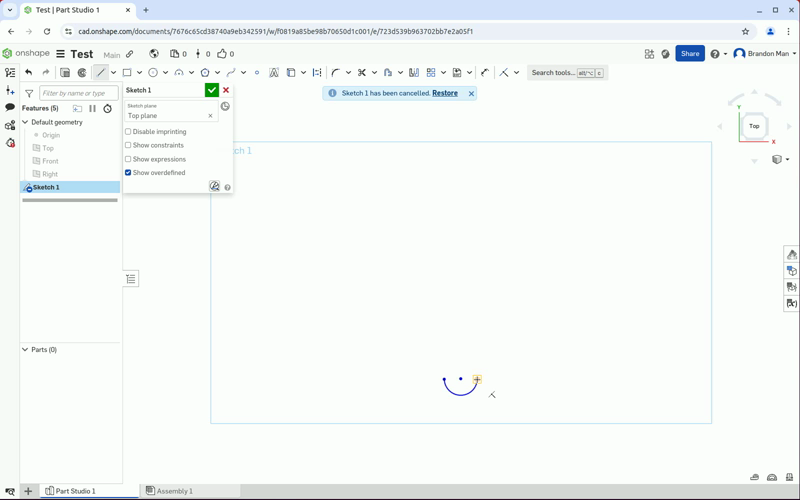
click(477, 379)
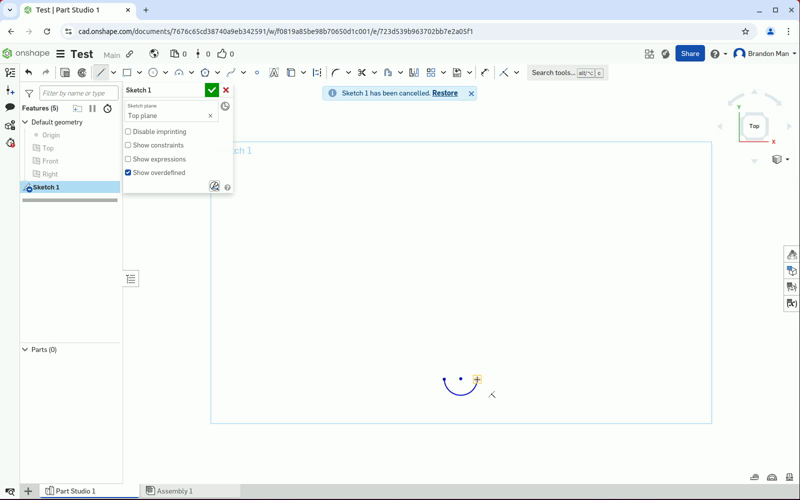
key_down(shift)
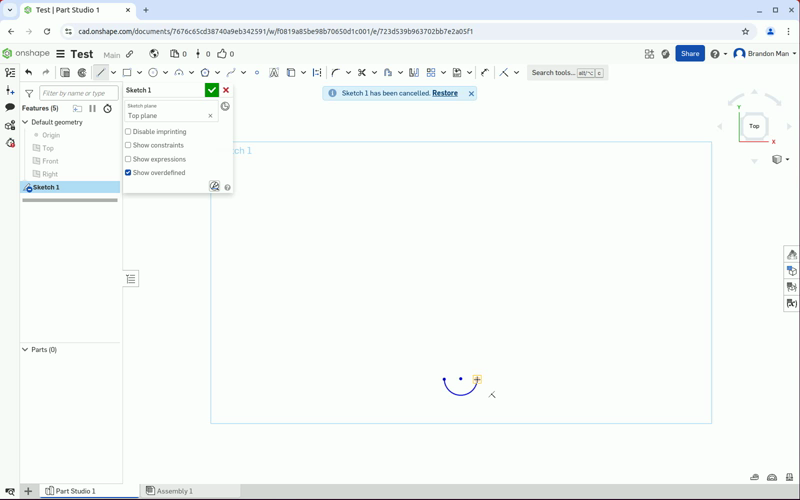
mouse_move(477, 186)
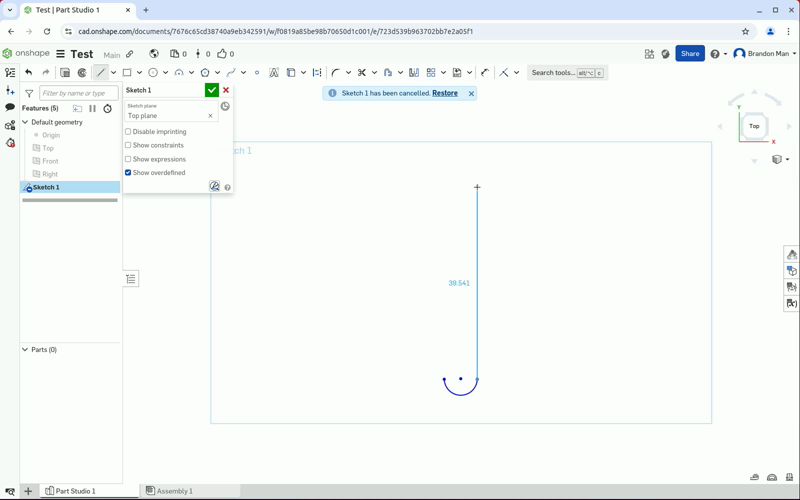
click(477, 186)
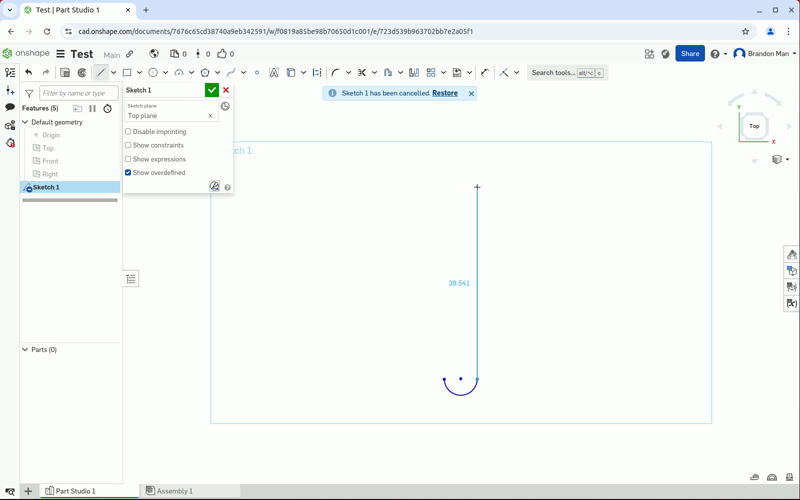
key_up(shift)
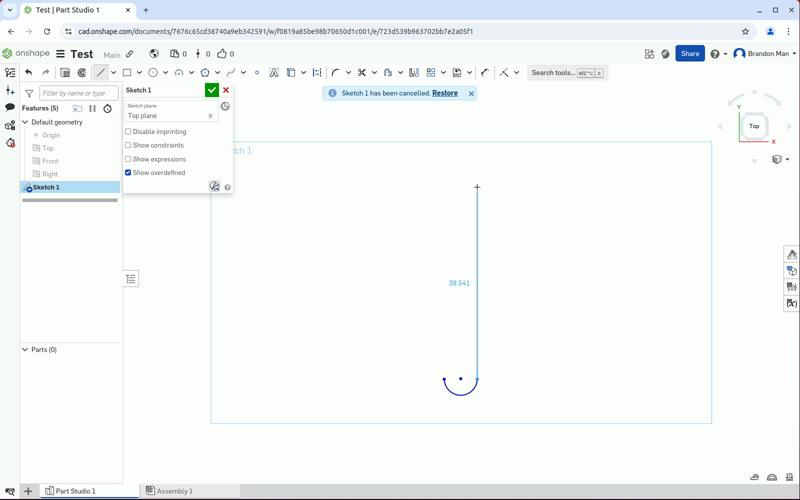
key(esc)
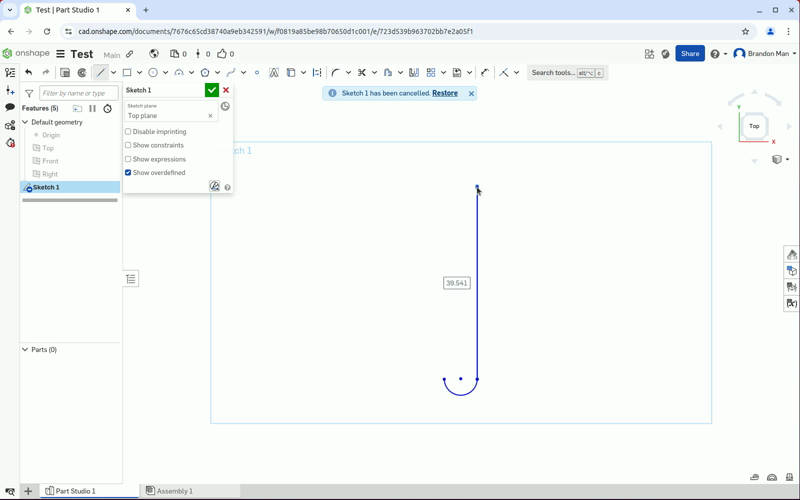
key(a)
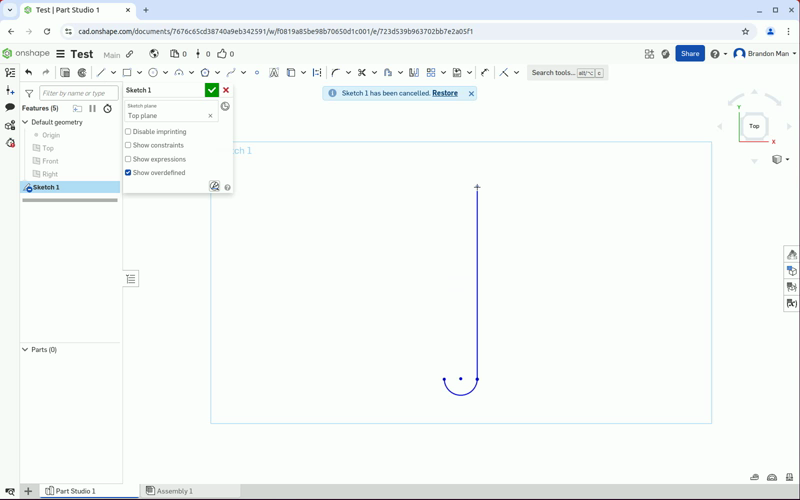
mouse_move(477, 186)
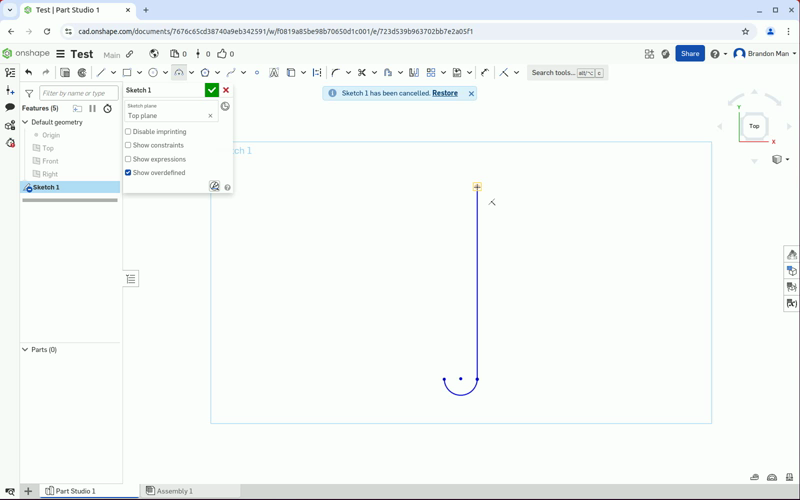
click(477, 186)
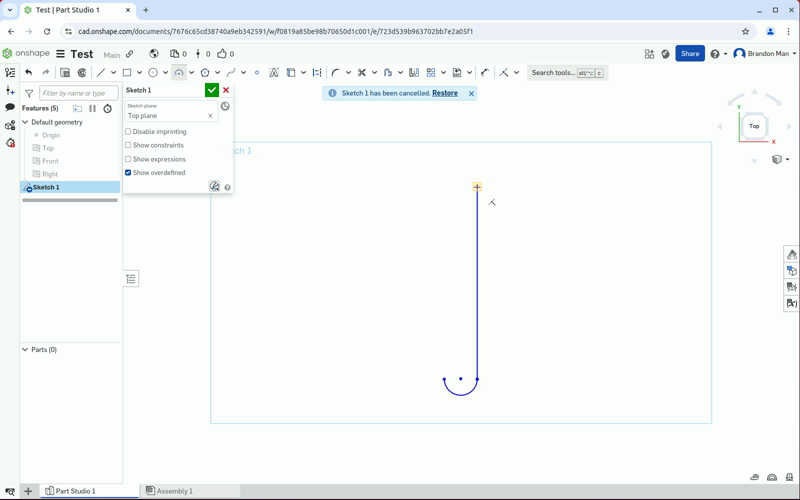
key_down(shift)
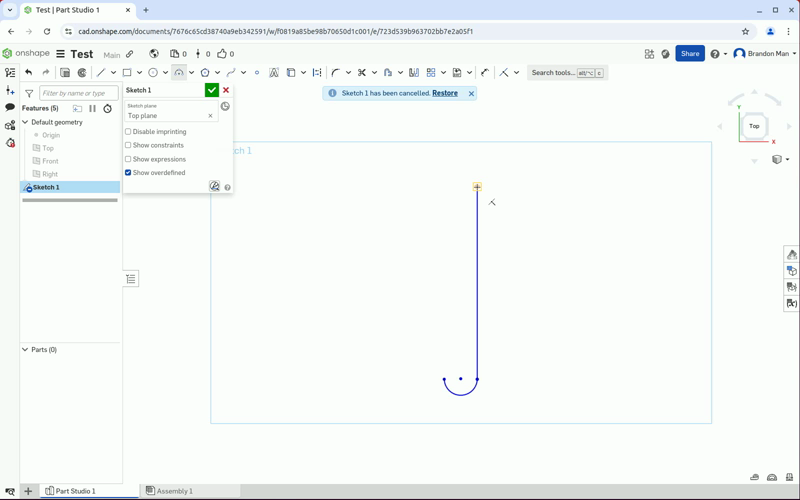
mouse_move(444, 186)
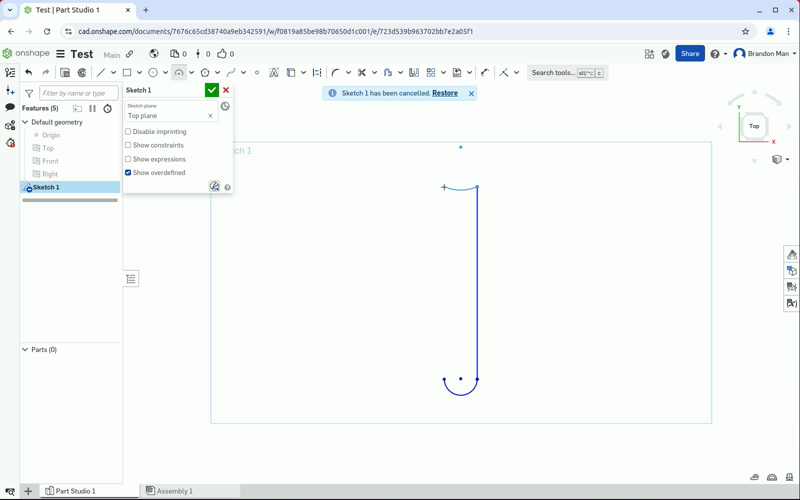
click(444, 186)
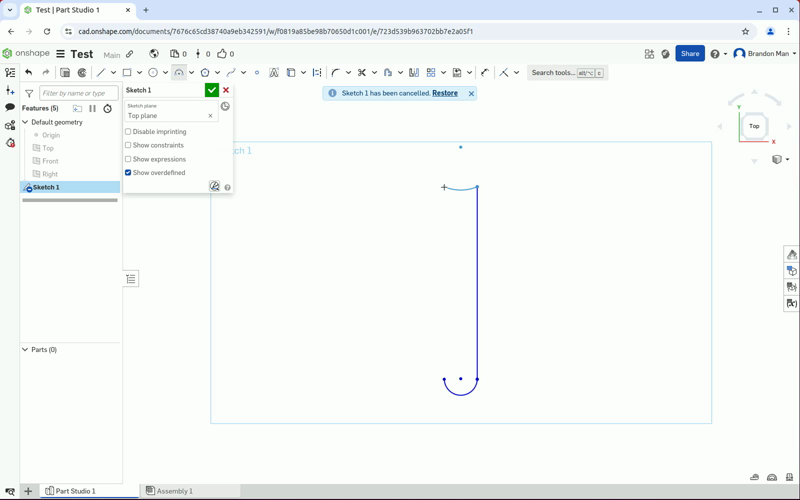
mouse_move(460, 170)
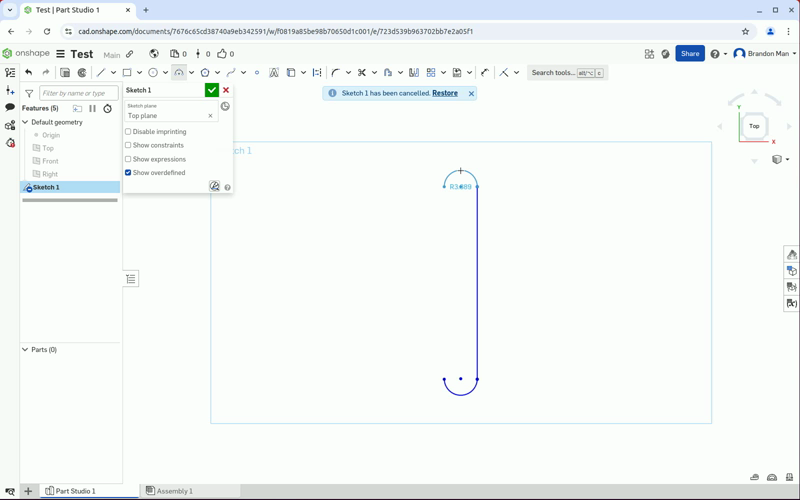
click(460, 170)
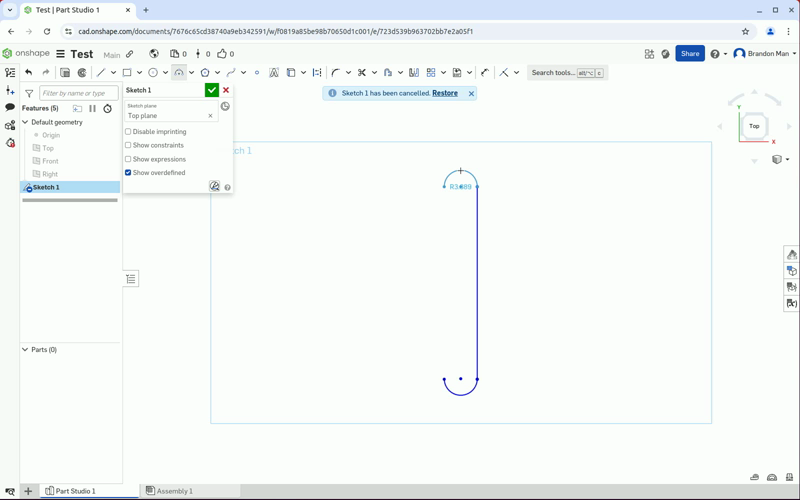
key_up(shift)
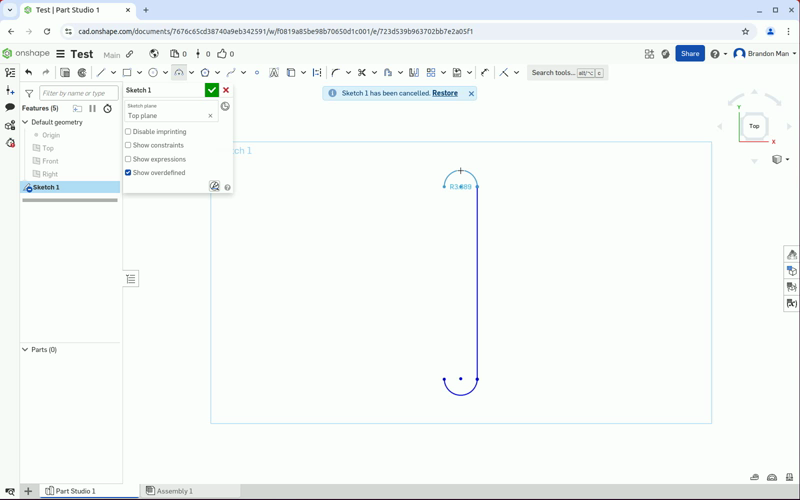
key(esc)
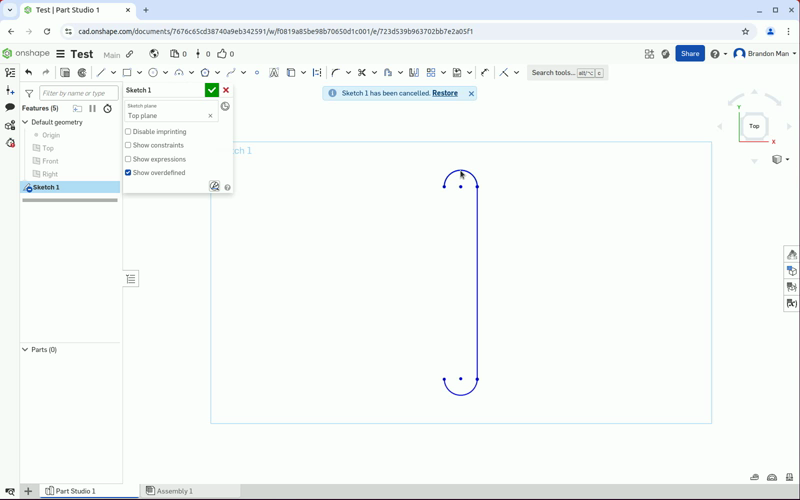
key(l)
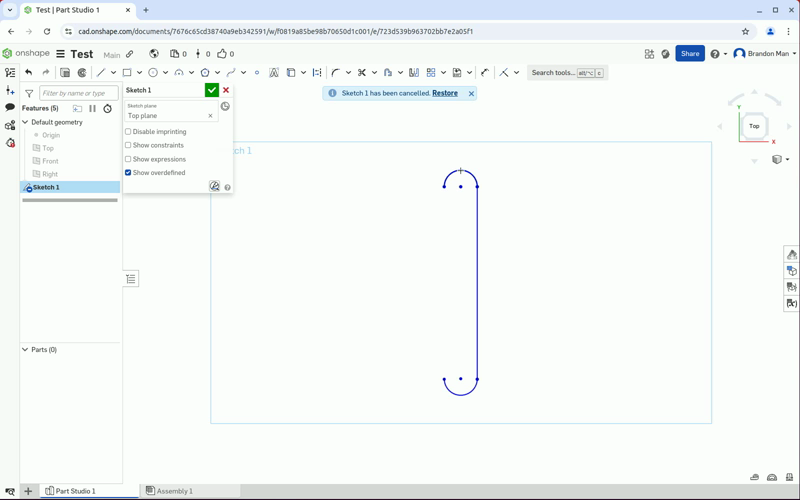
mouse_move(444, 186)
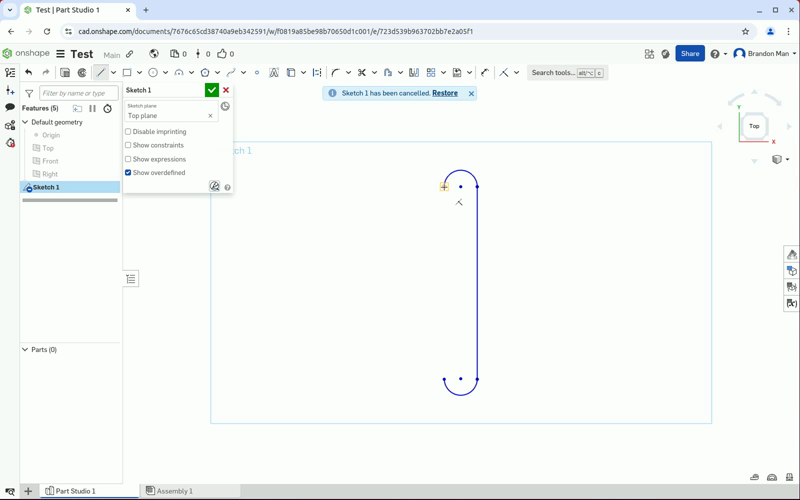
click(444, 186)
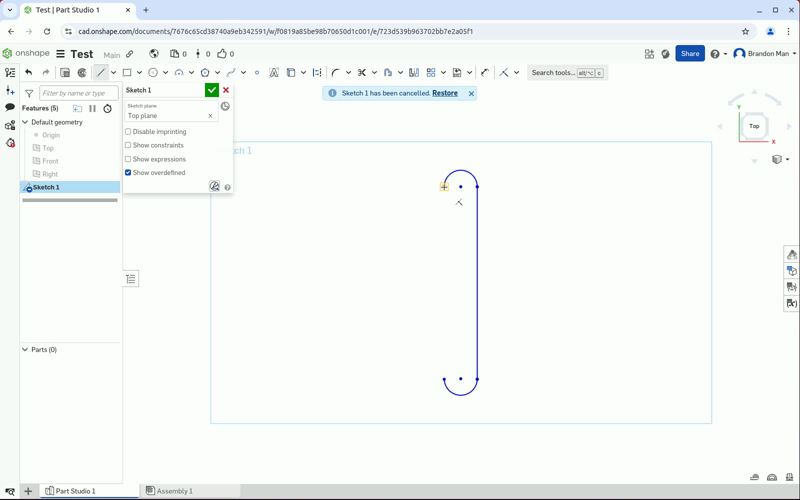
key_down(shift)
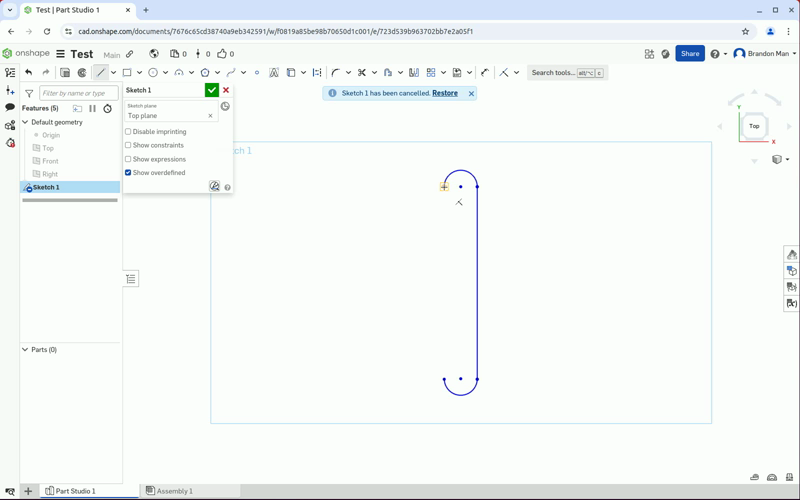
mouse_move(474, 186)
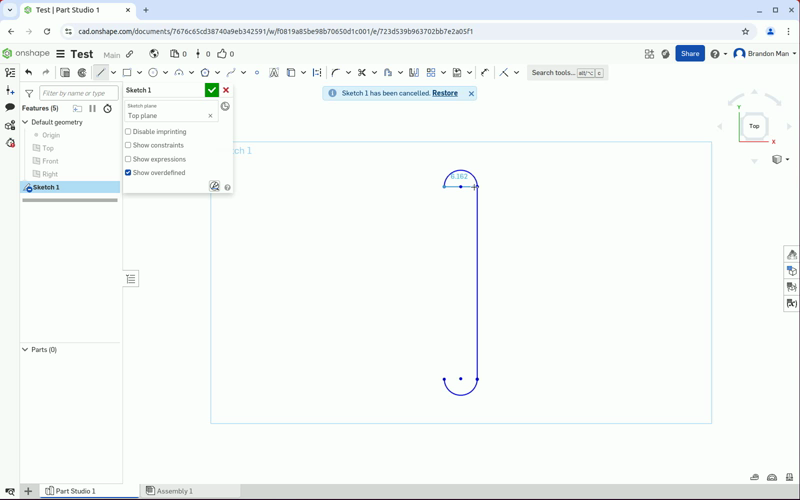
mouse_move(444, 199)
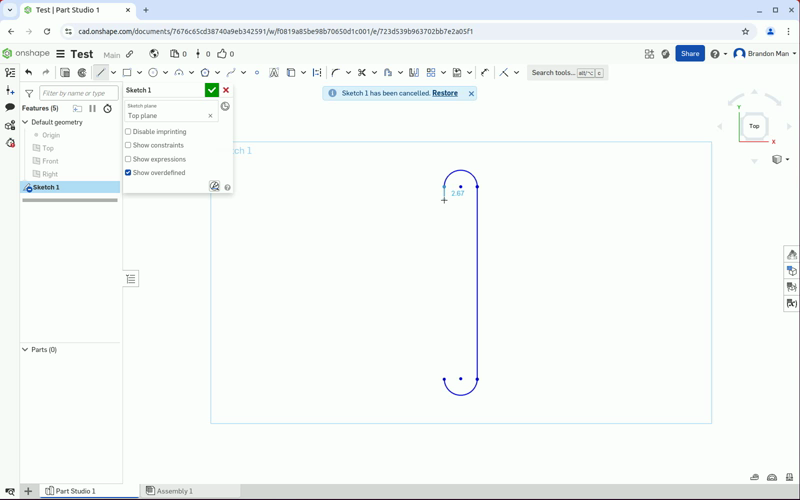
click(444, 199)
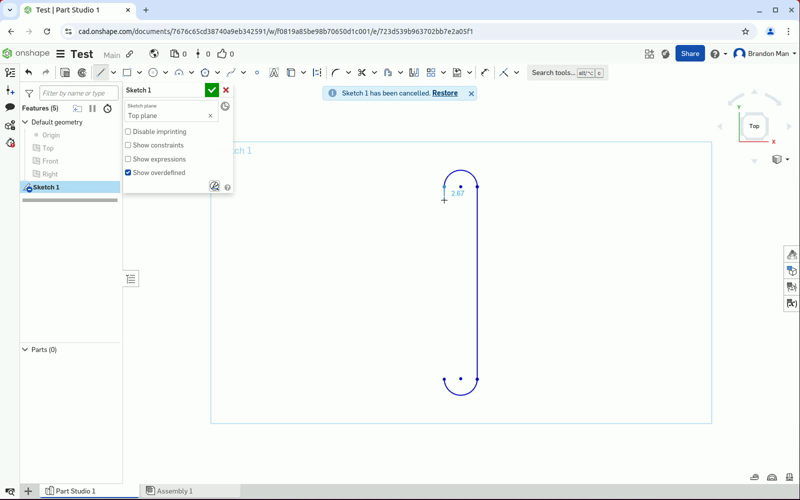
key_up(shift)
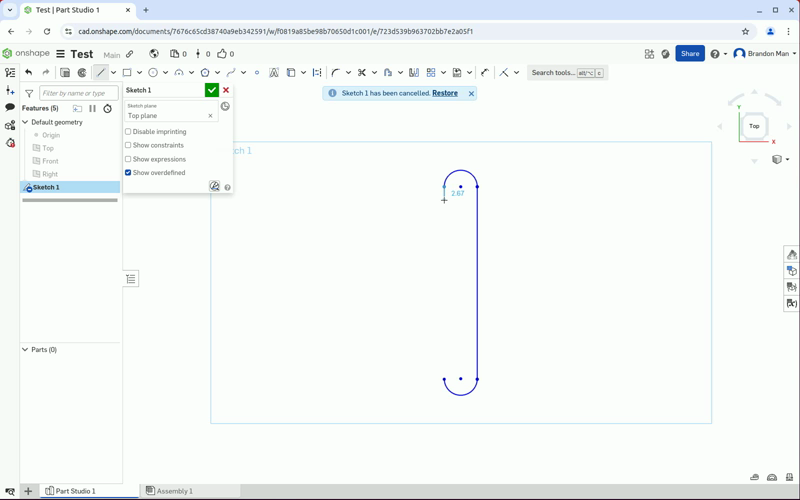
key(esc)
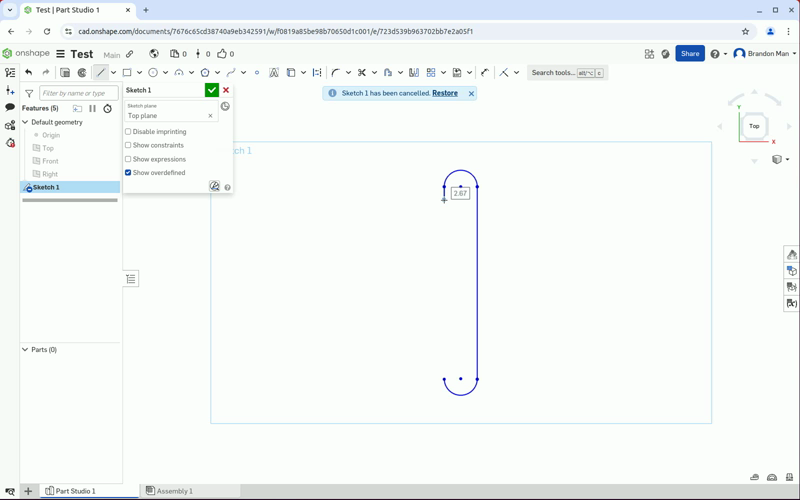
key(a)
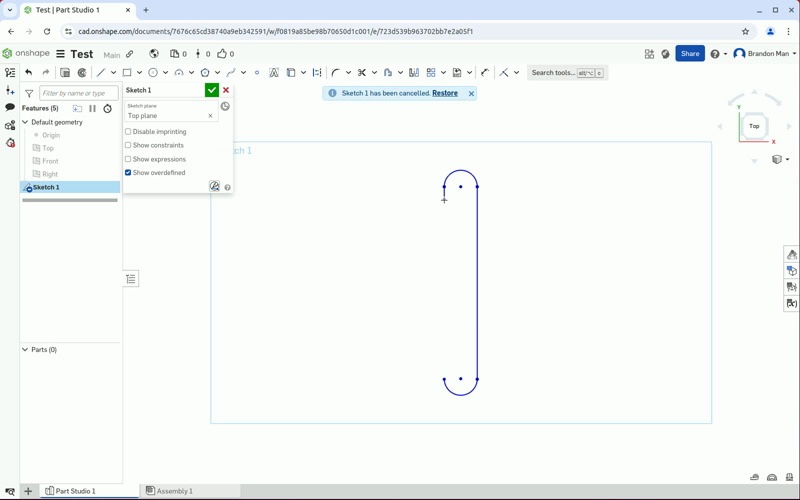
mouse_move(444, 199)
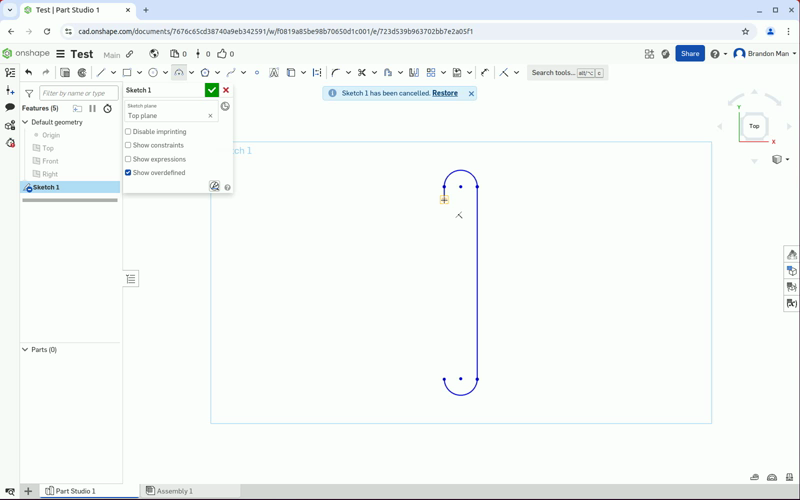
click(444, 199)
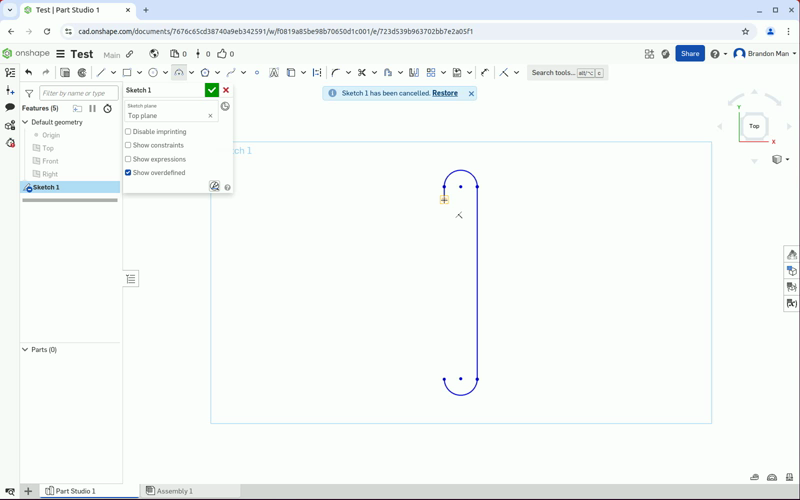
key_down(shift)
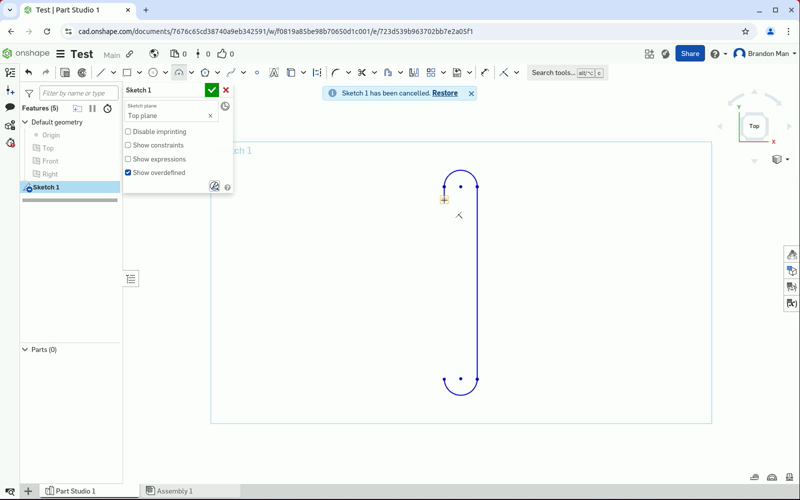
mouse_move(446, 204)
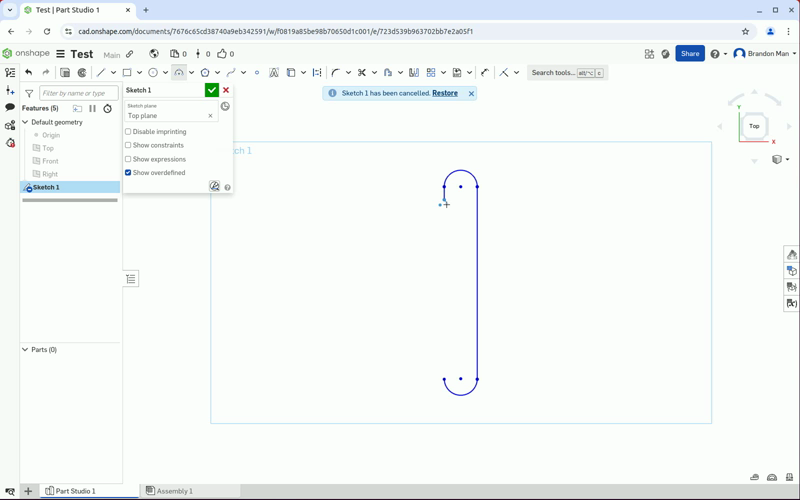
scroll(6)
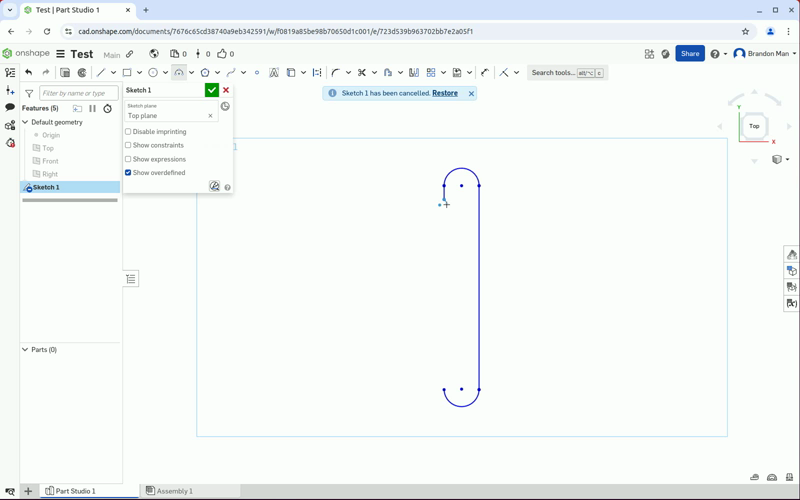
scroll(6)
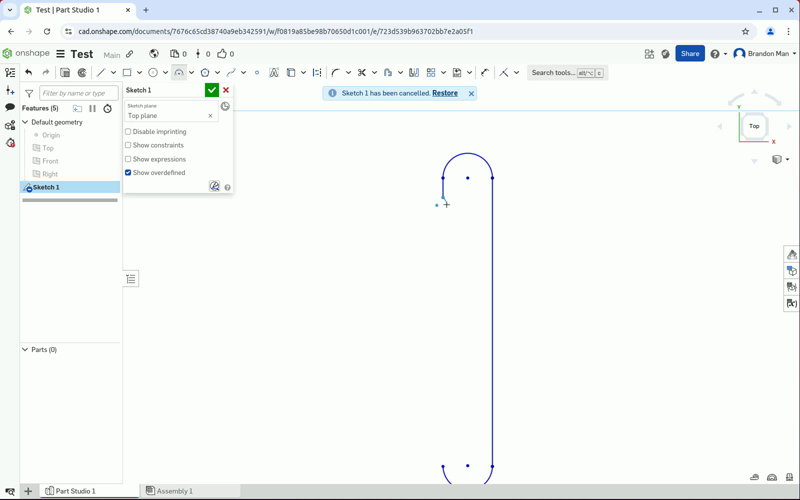
scroll(6)
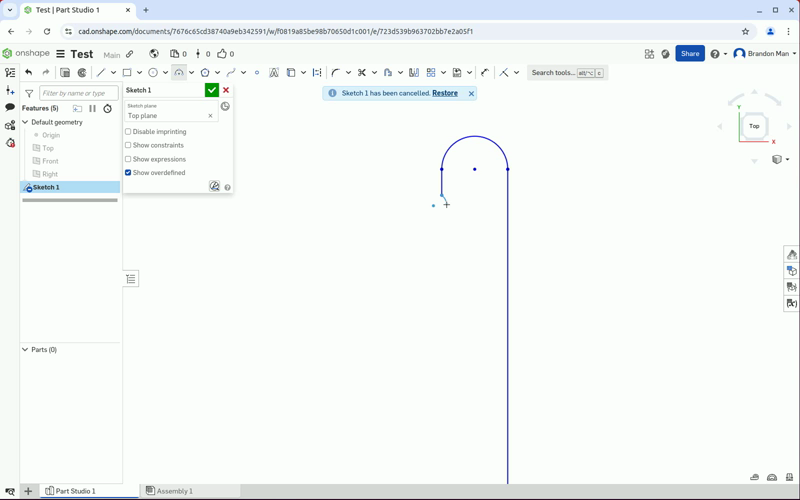
scroll(6)
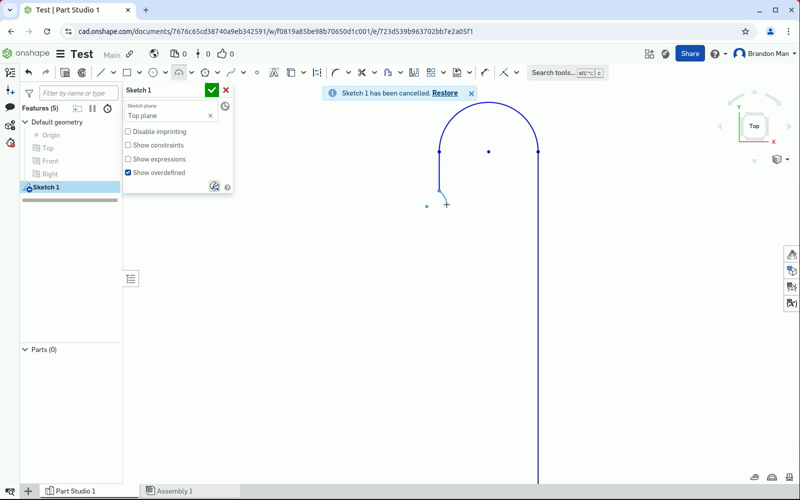
scroll(6)
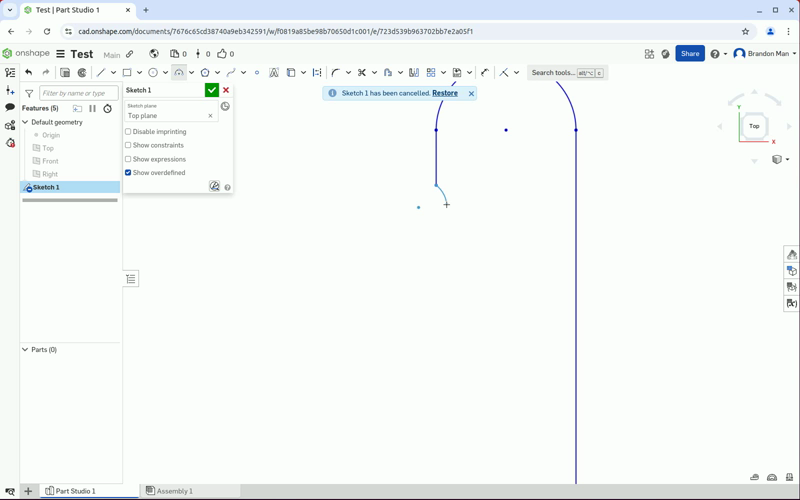
scroll(6)
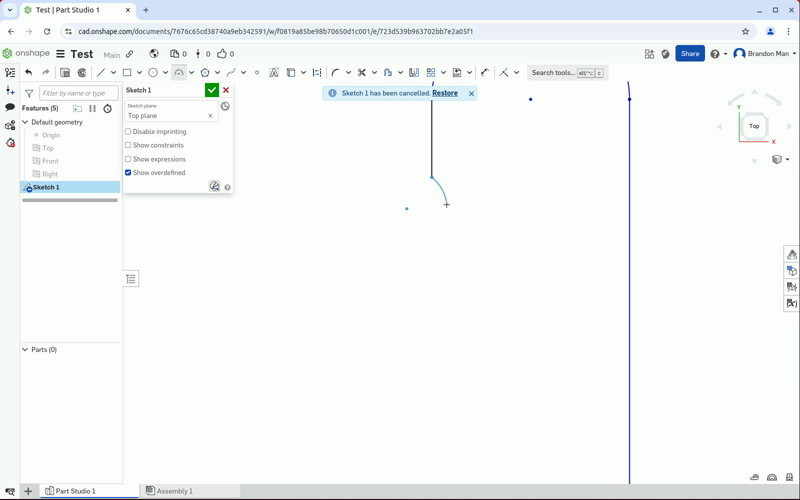
scroll(6)
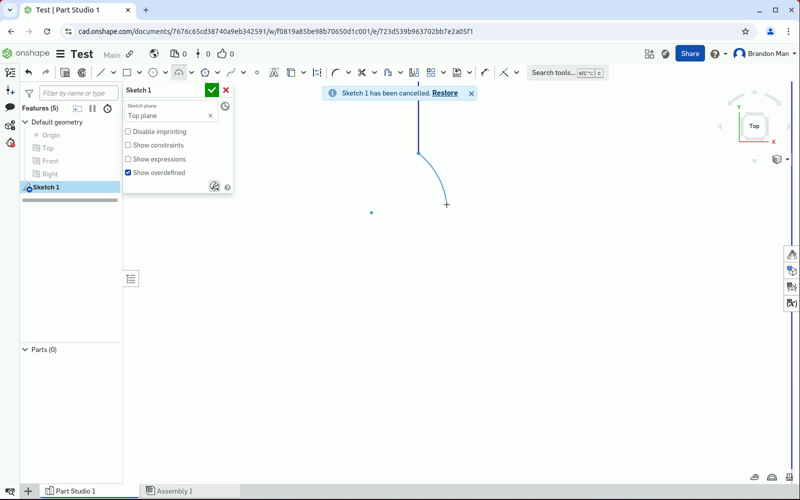
click(446, 204)
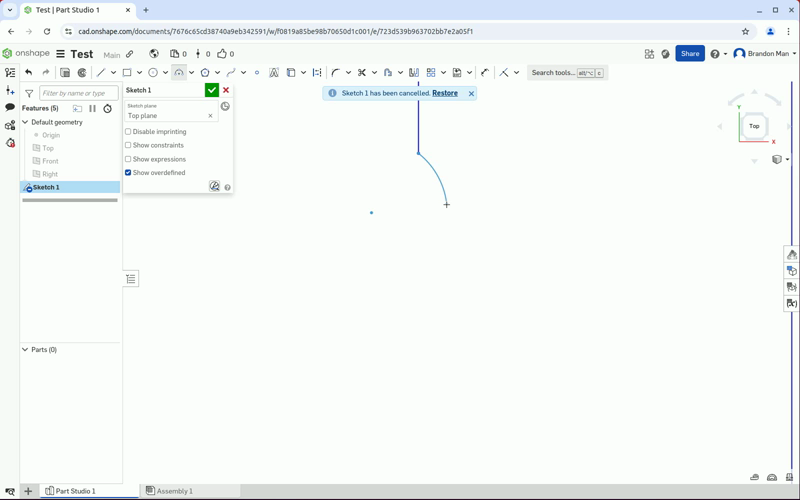
scroll(-6)
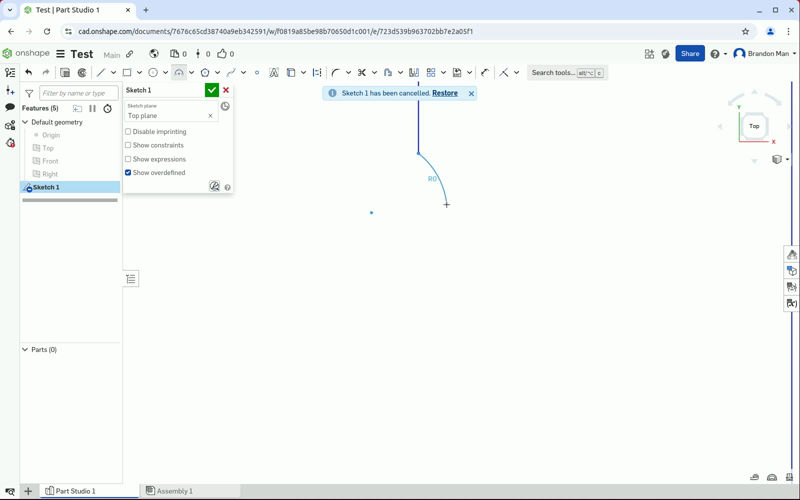
scroll(-6)
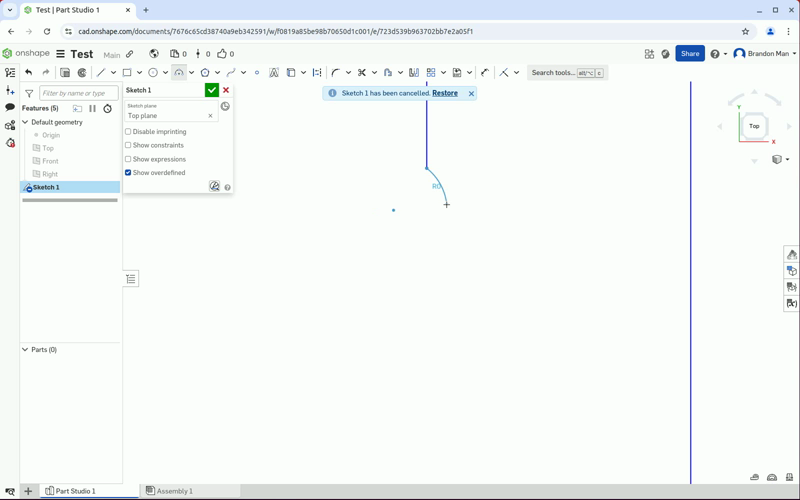
scroll(-6)
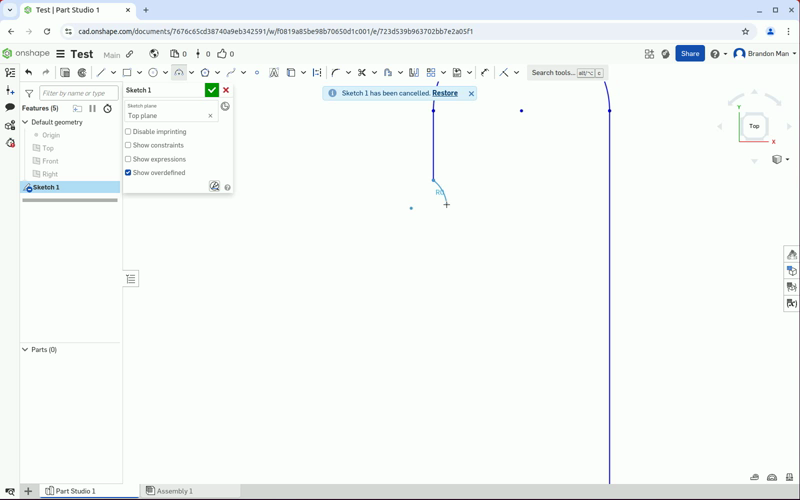
scroll(-6)
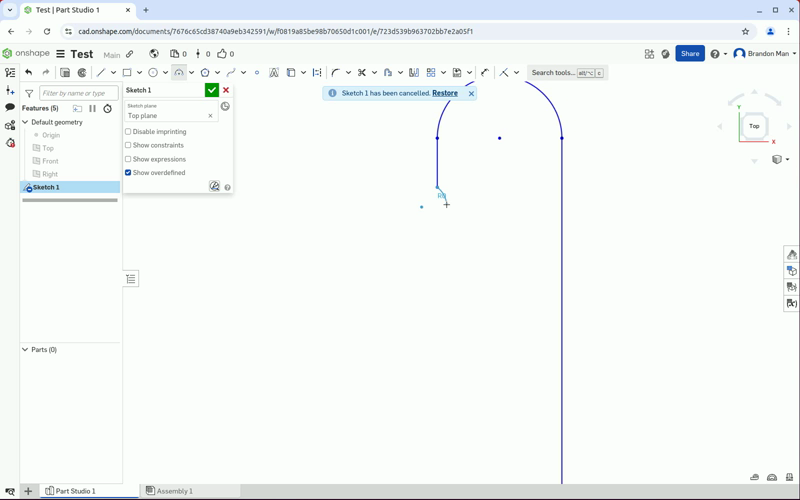
scroll(-6)
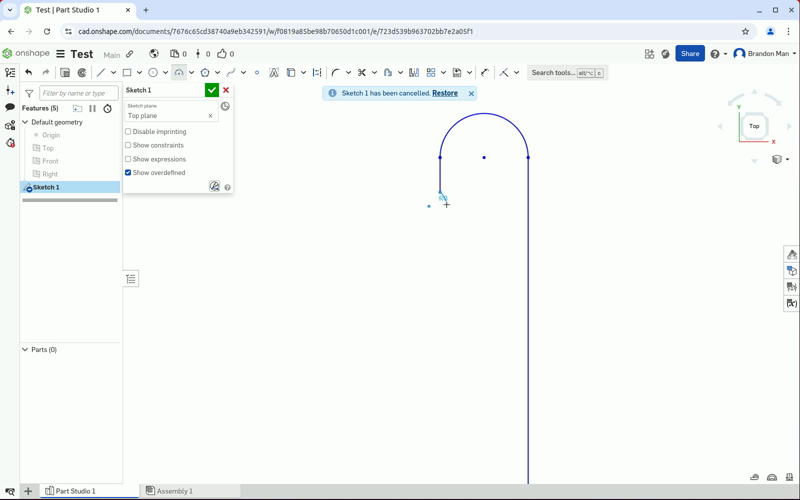
scroll(-6)
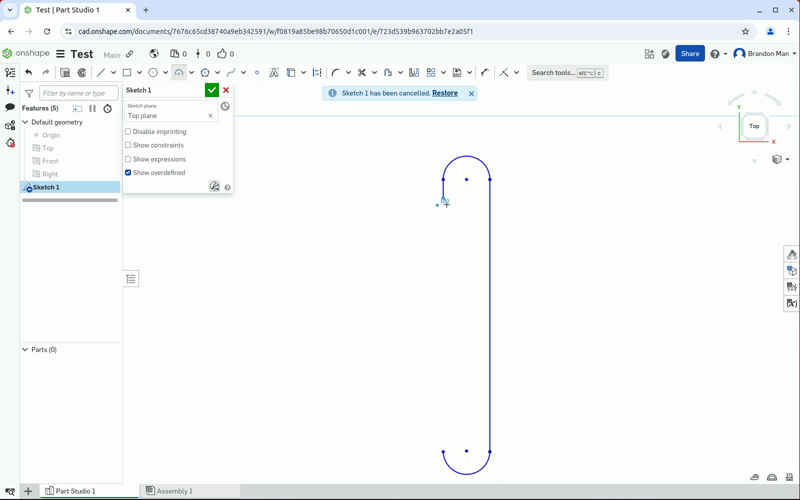
scroll(-6)
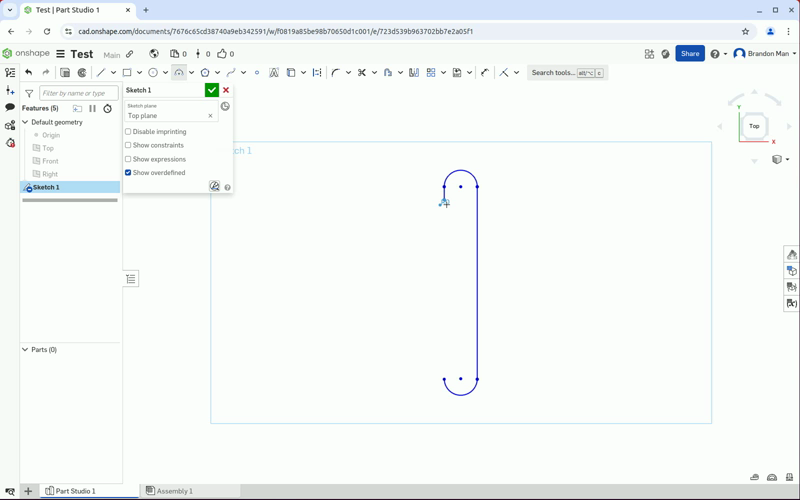
mouse_move(444, 202)
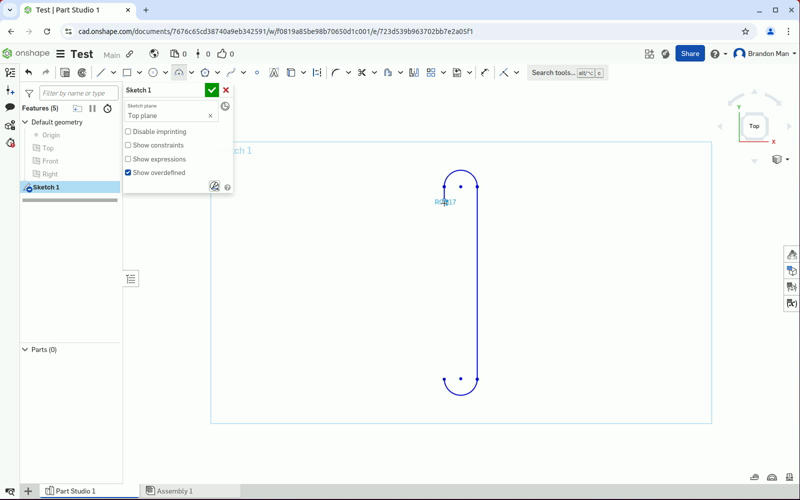
scroll(6)
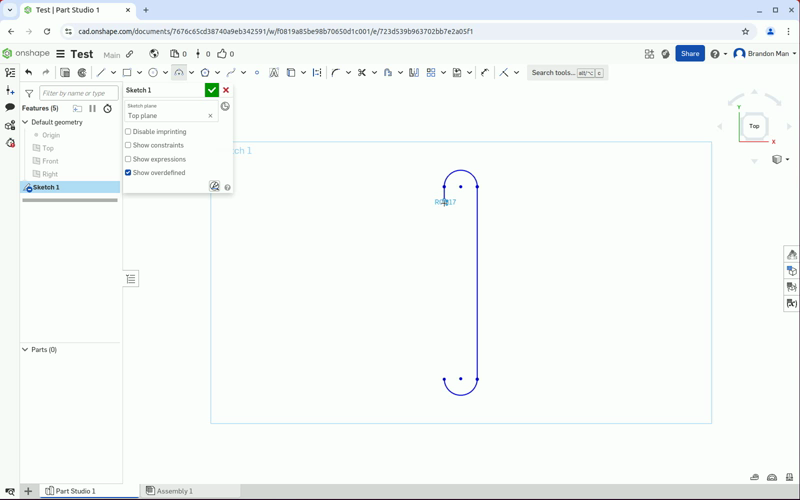
scroll(6)
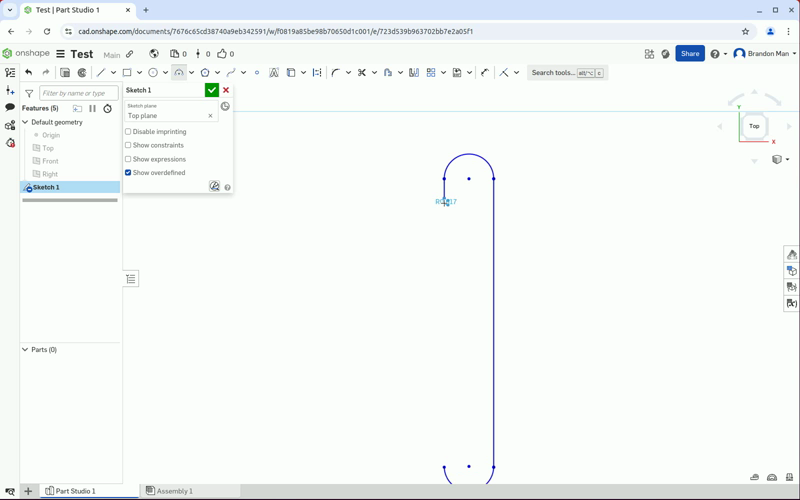
scroll(6)
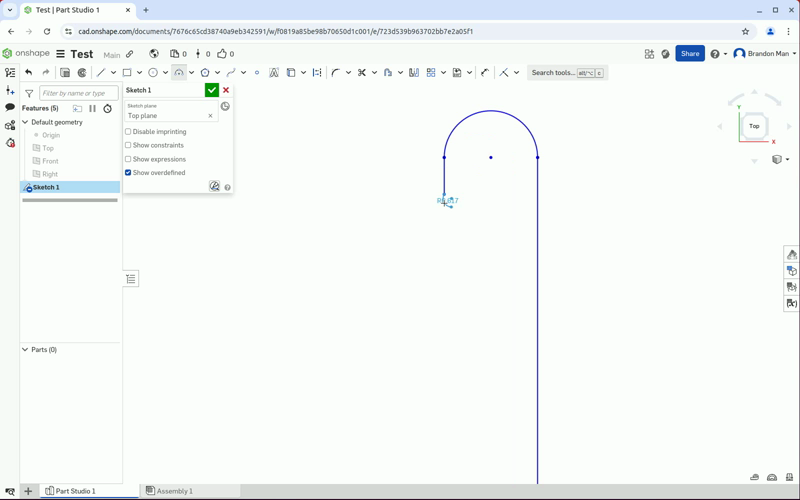
scroll(6)
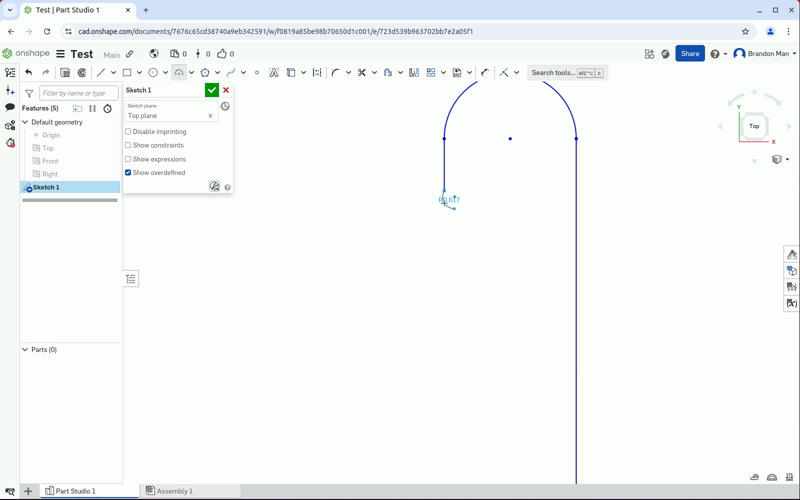
scroll(6)
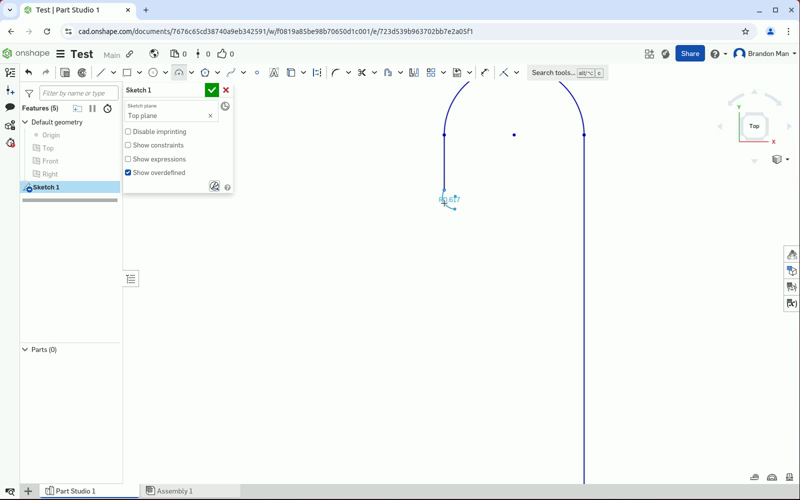
scroll(6)
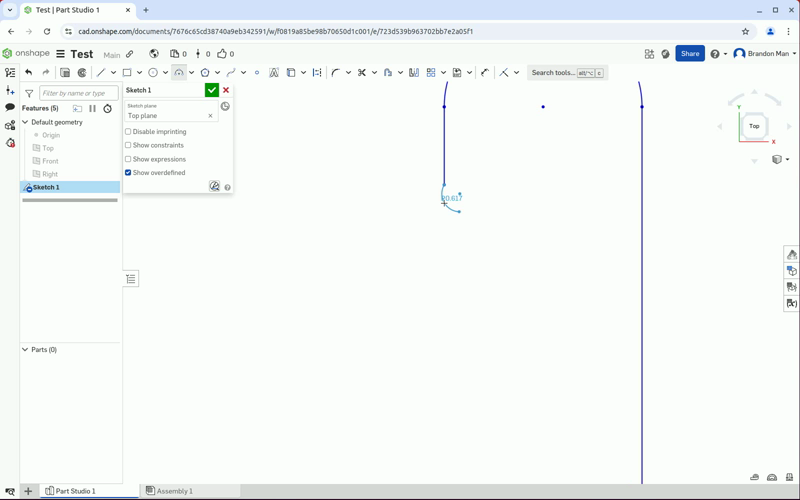
scroll(6)
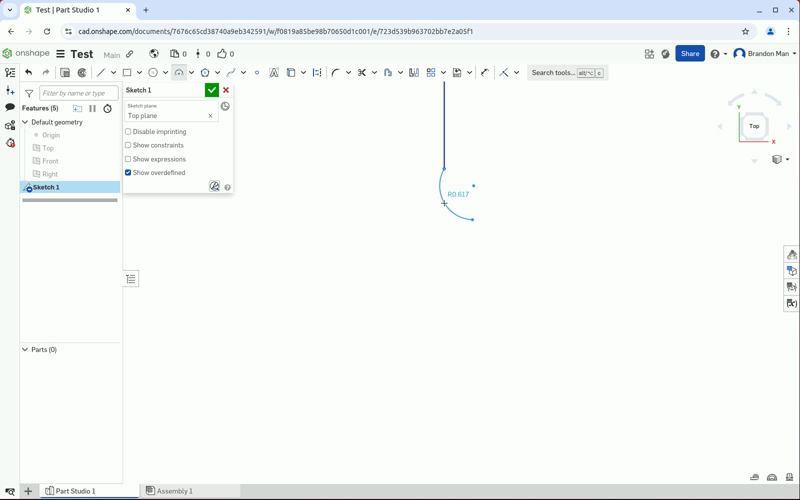
click(444, 202)
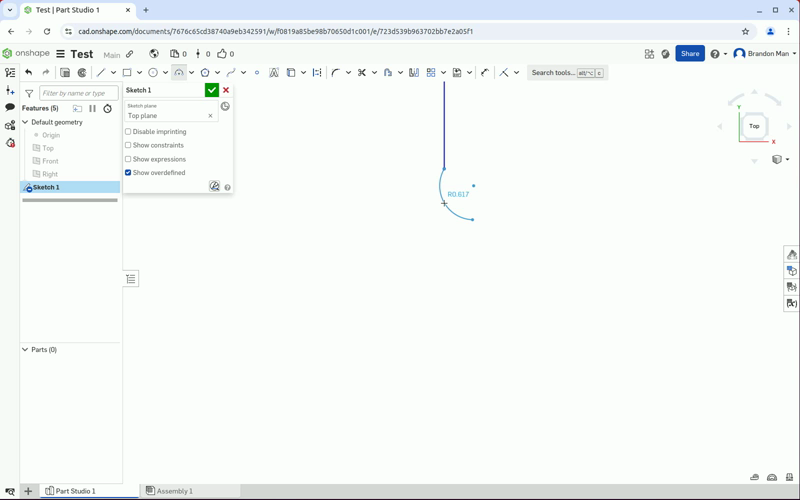
scroll(-6)
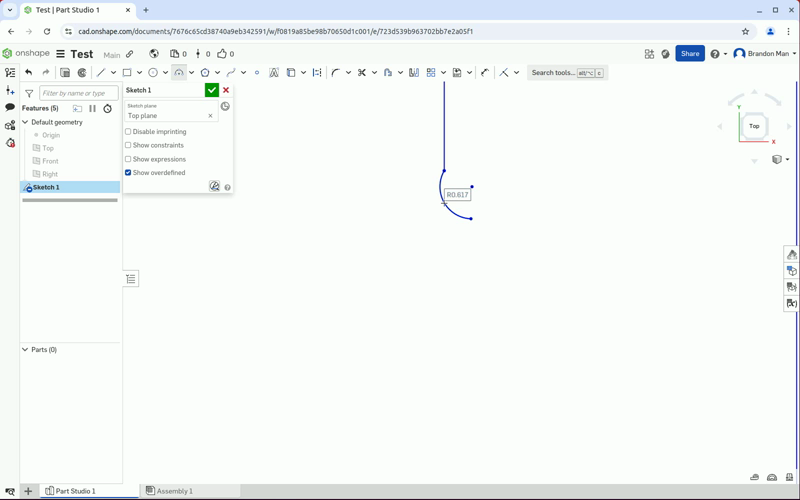
scroll(-6)
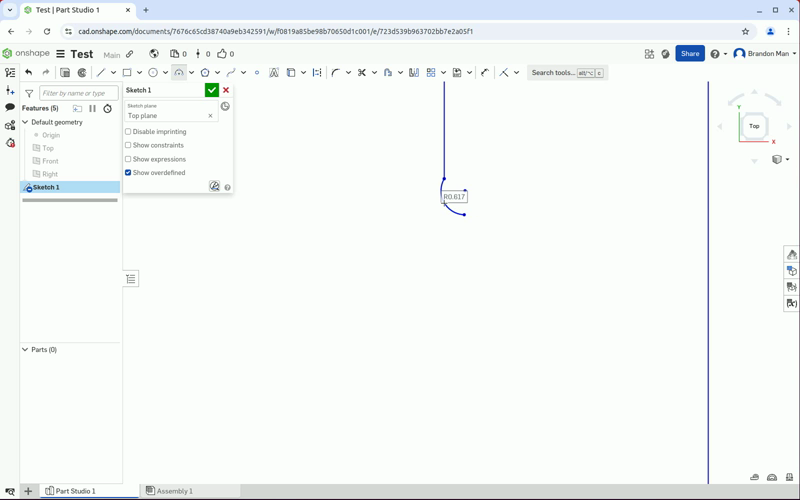
scroll(-6)
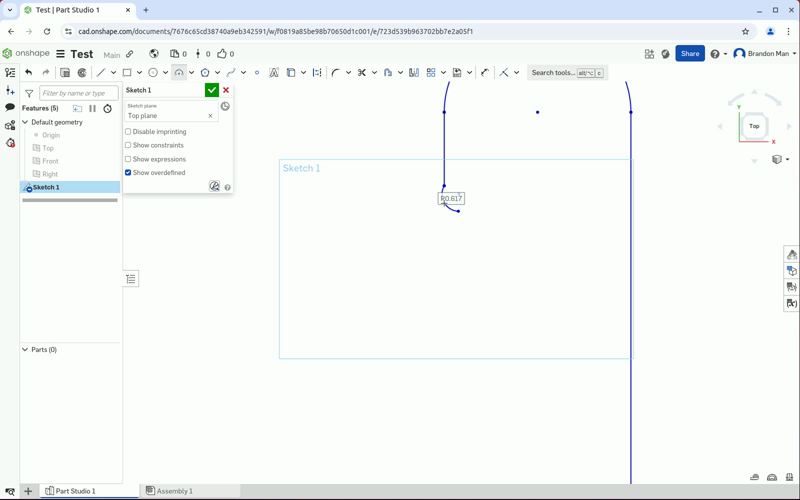
scroll(-6)
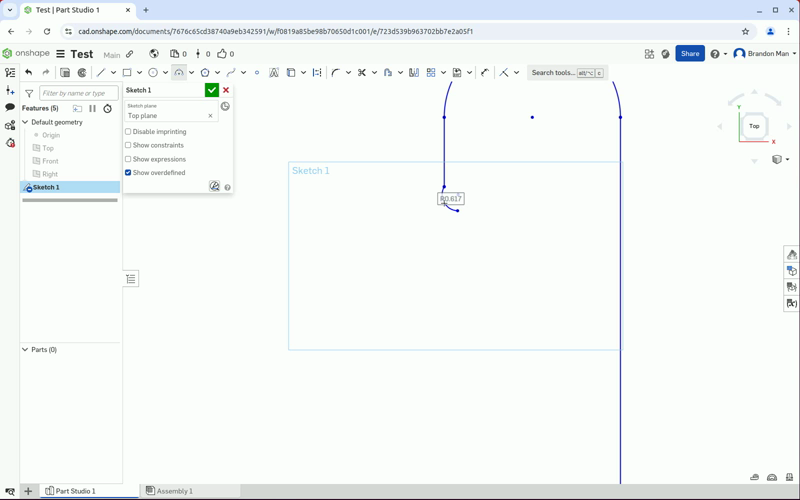
scroll(-6)
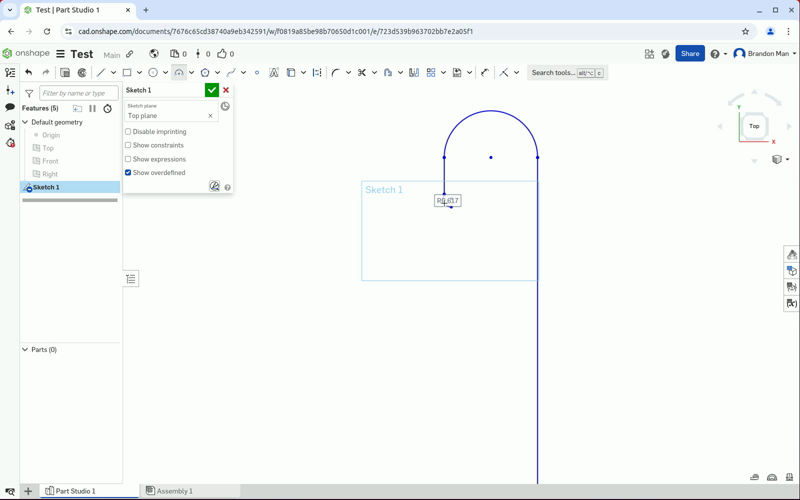
scroll(-6)
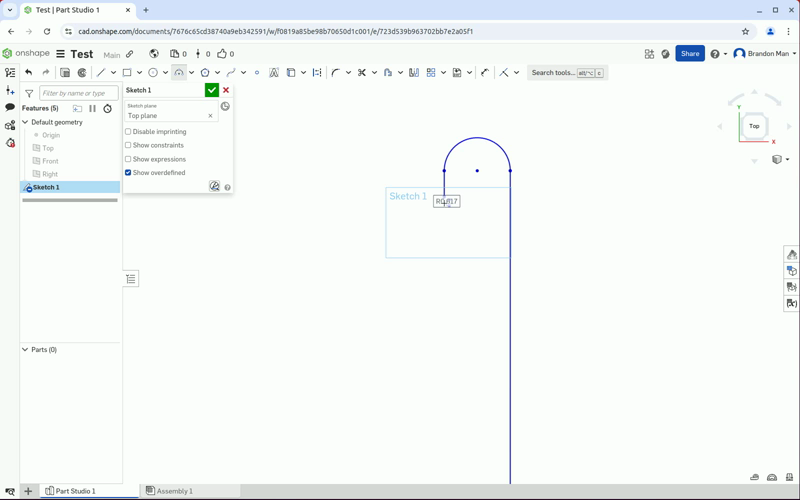
scroll(-6)
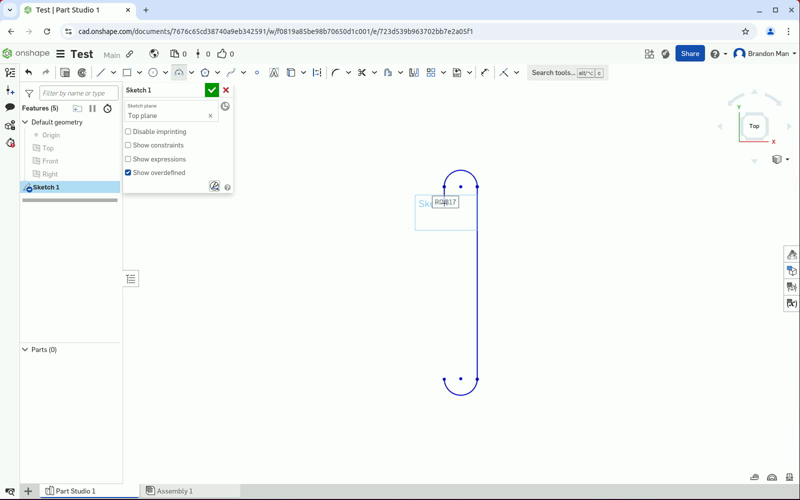
key_up(shift)
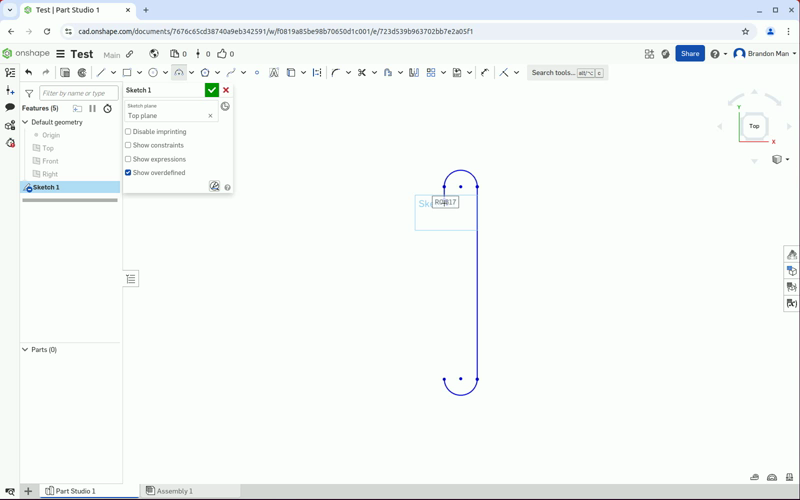
key(esc)
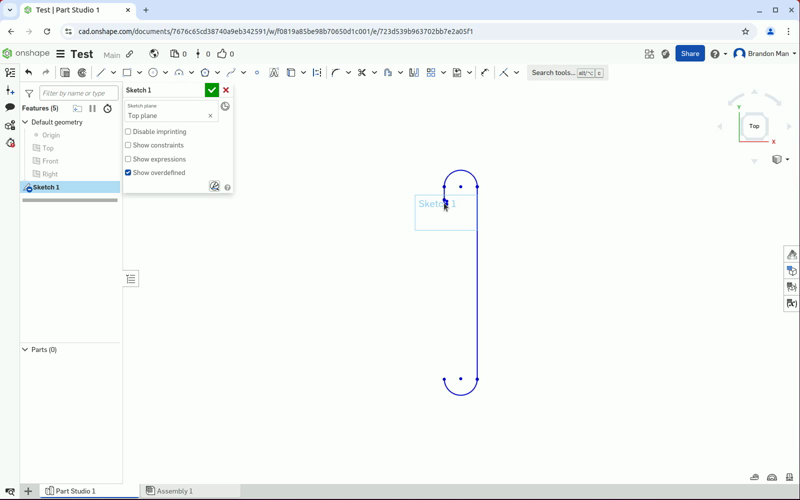
key(l)
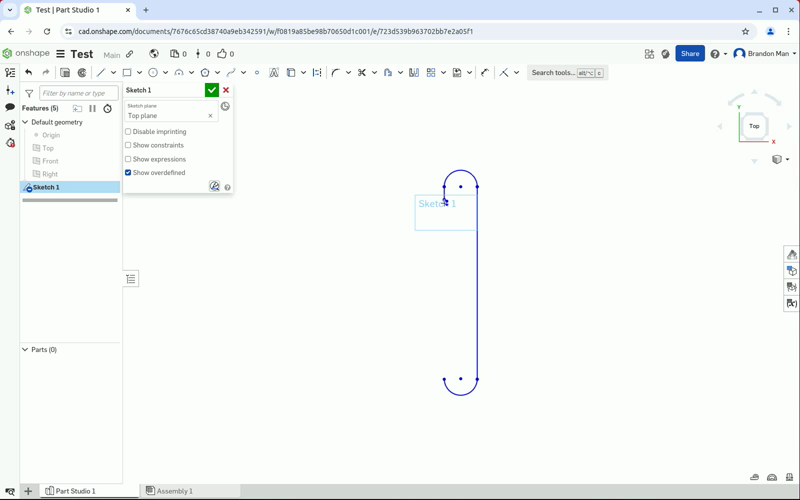
mouse_move(446, 204)
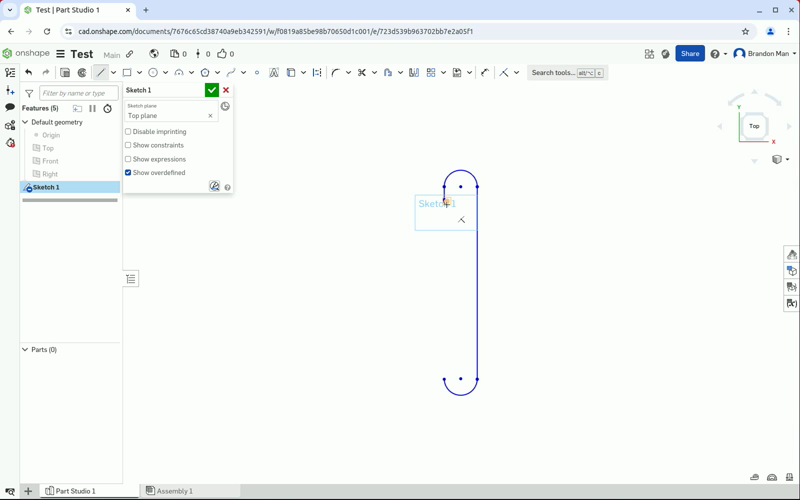
scroll(6)
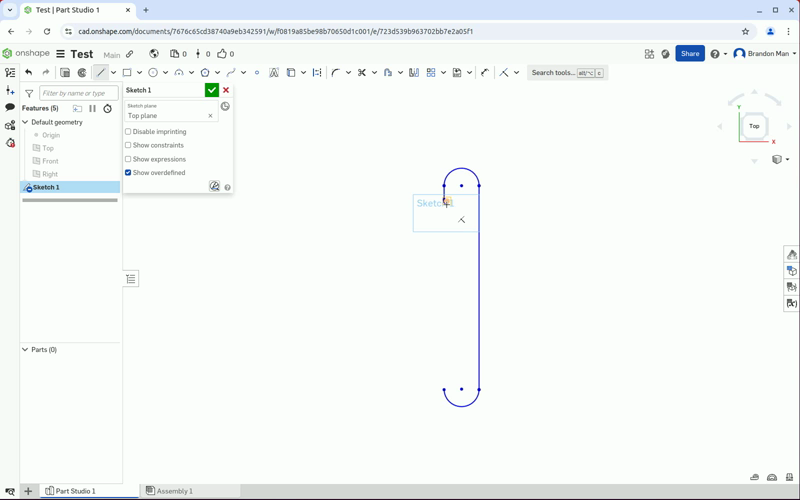
scroll(6)
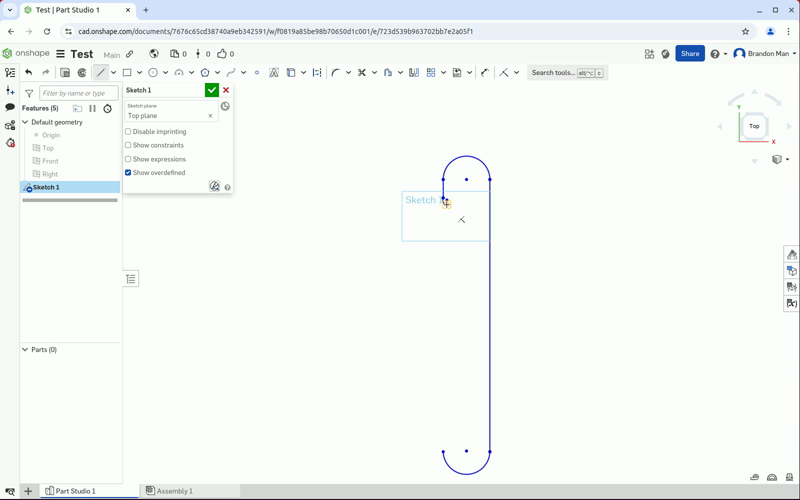
scroll(6)
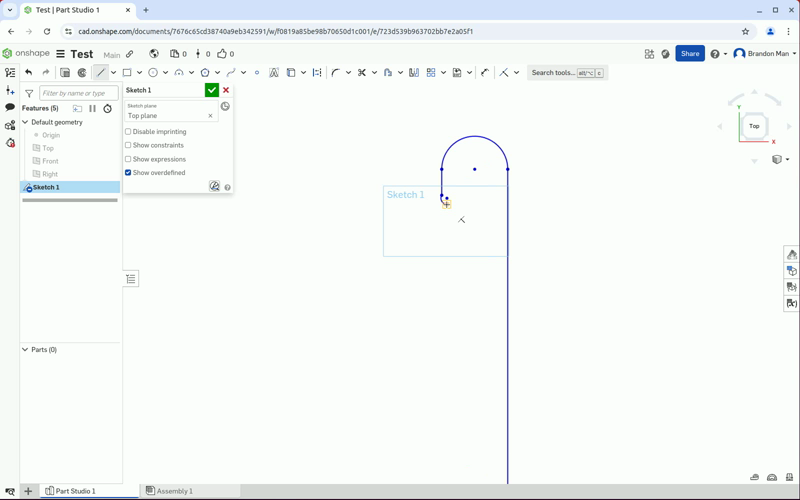
scroll(6)
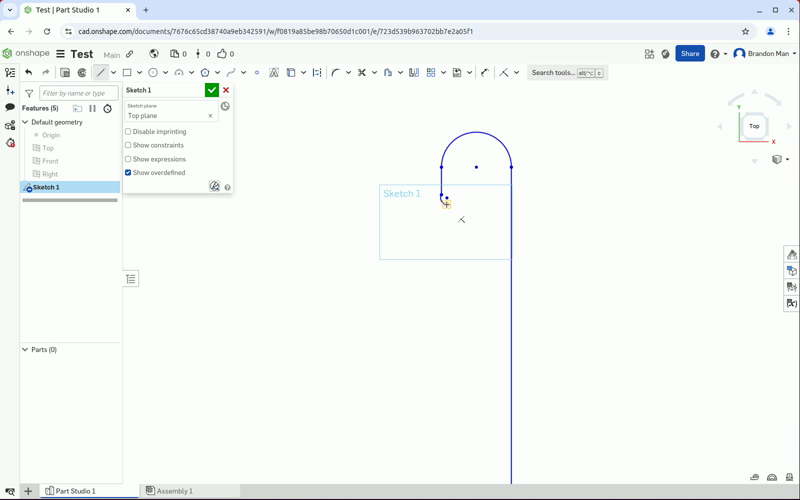
scroll(6)
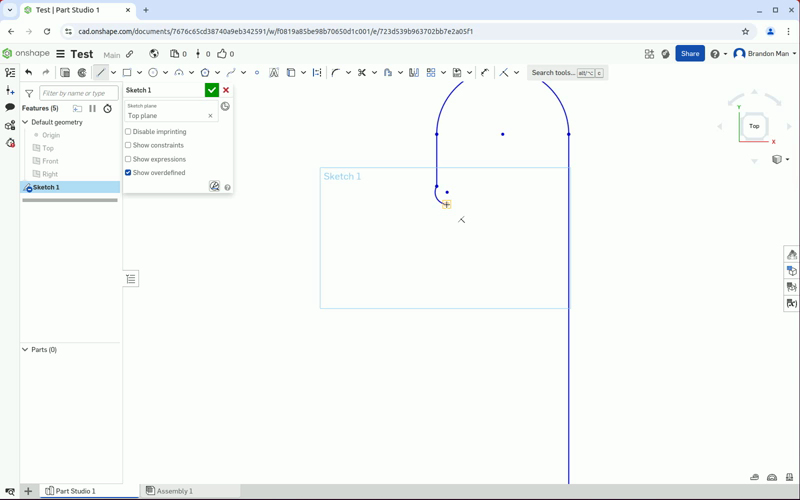
scroll(6)
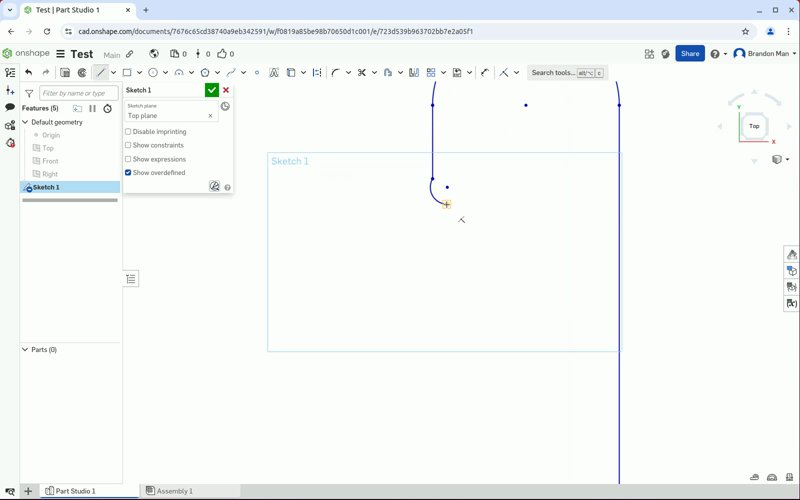
scroll(6)
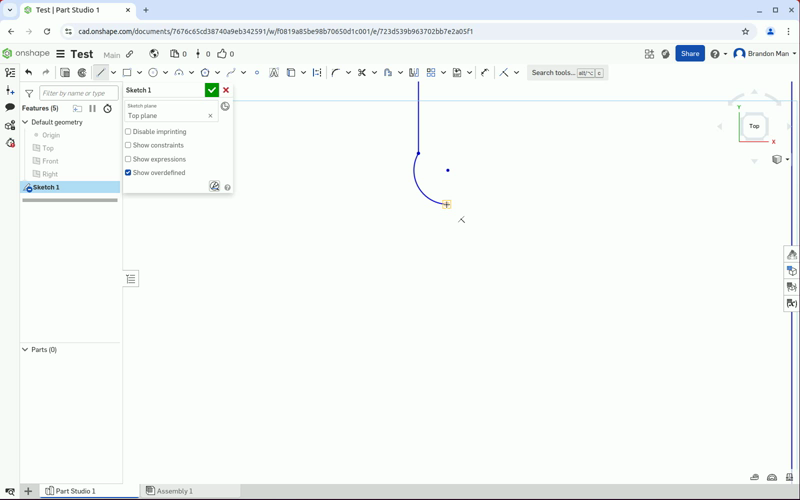
click(446, 204)
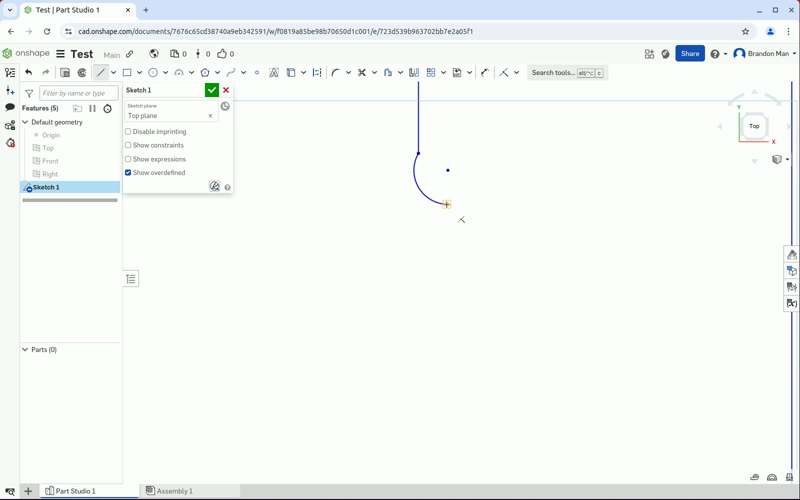
scroll(-6)
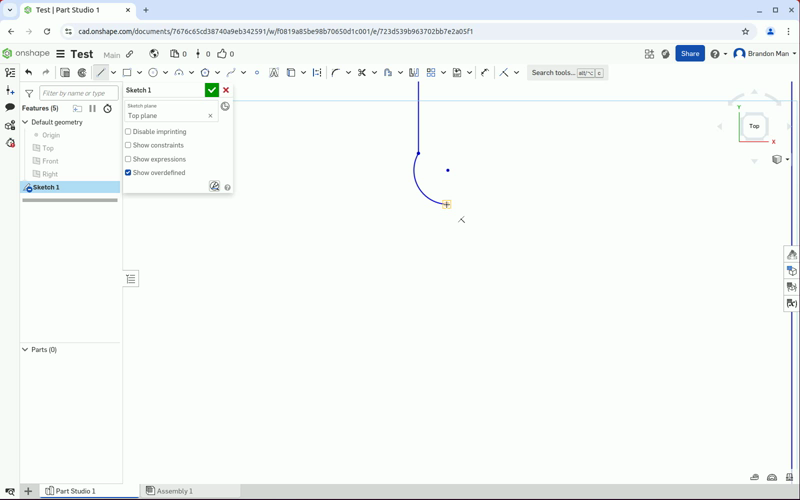
scroll(-6)
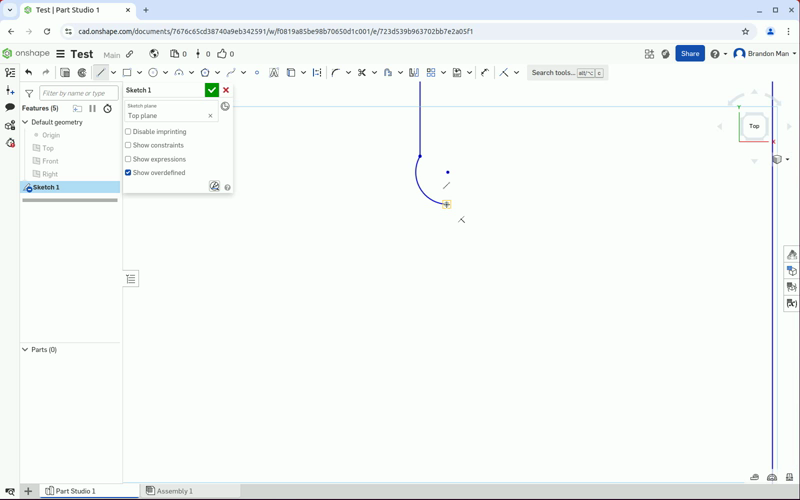
scroll(-6)
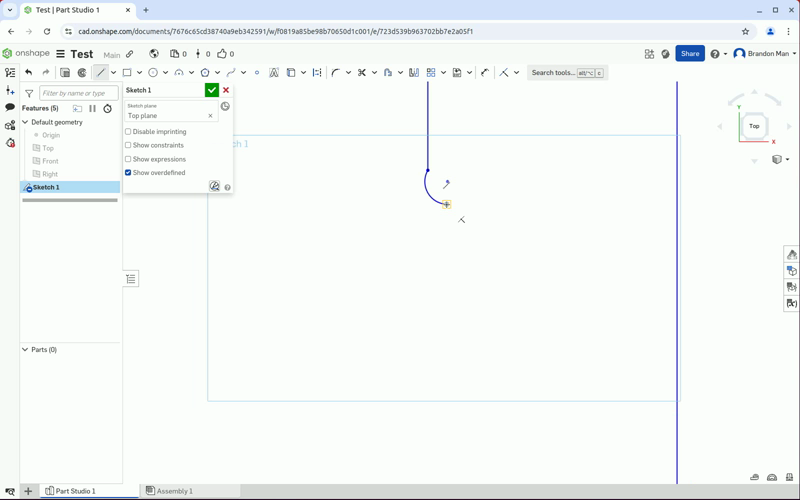
scroll(-6)
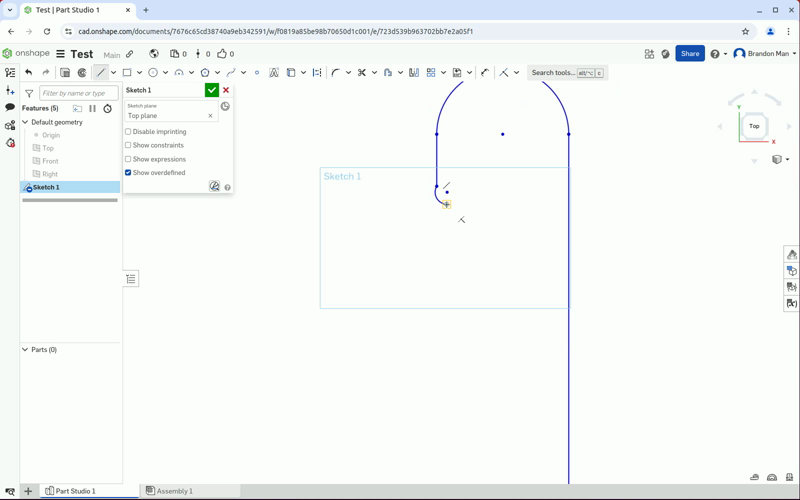
scroll(-6)
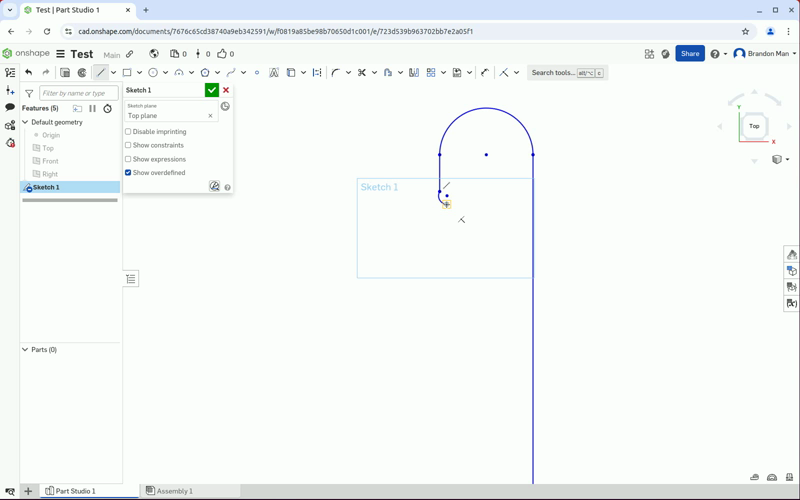
scroll(-6)
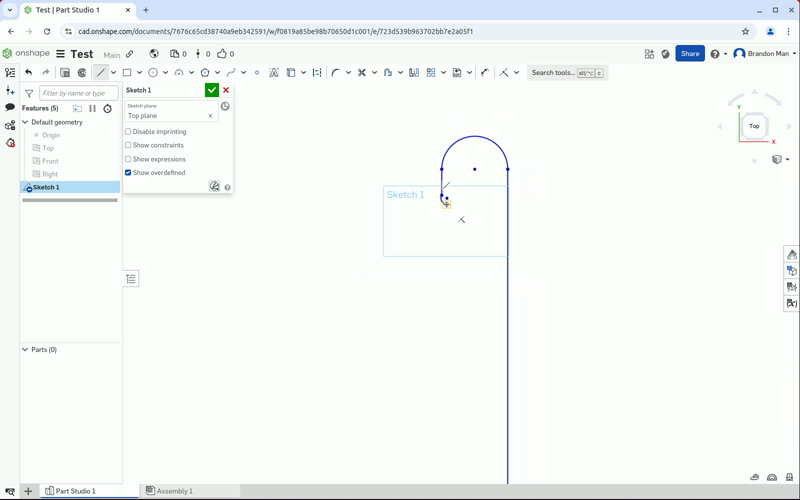
scroll(-6)
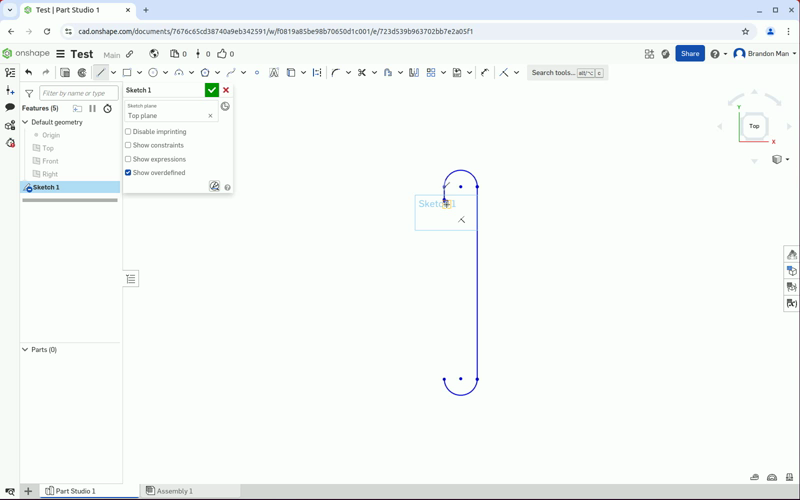
key_down(shift)
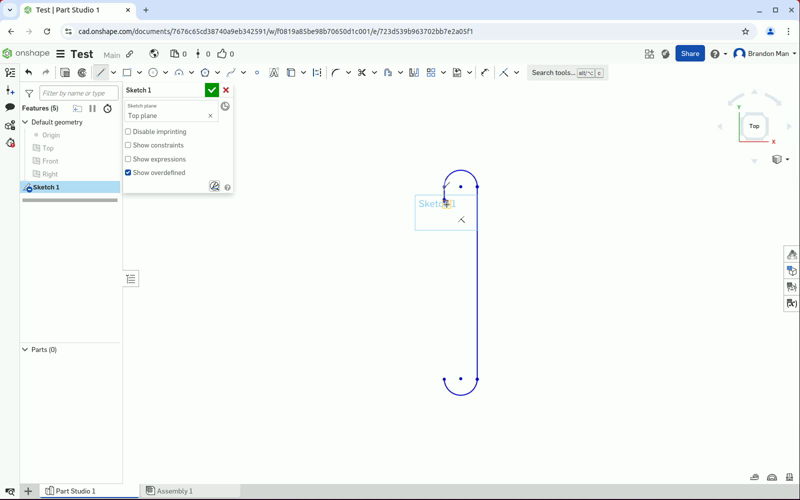
mouse_move(476, 204)
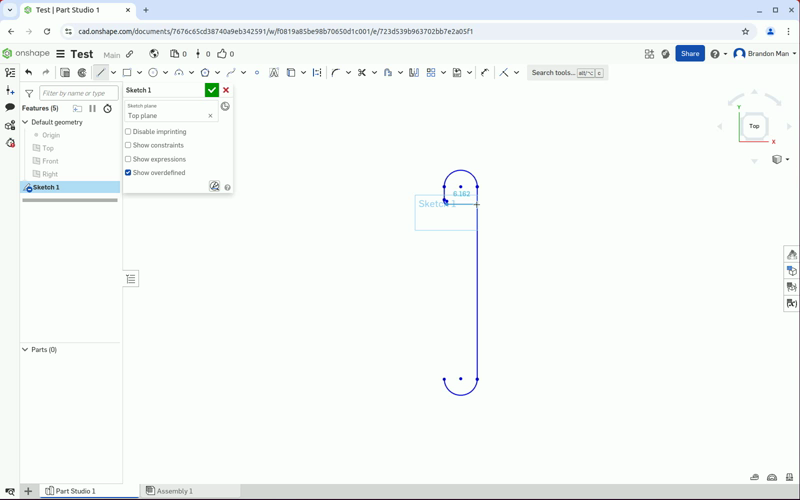
mouse_move(464, 204)
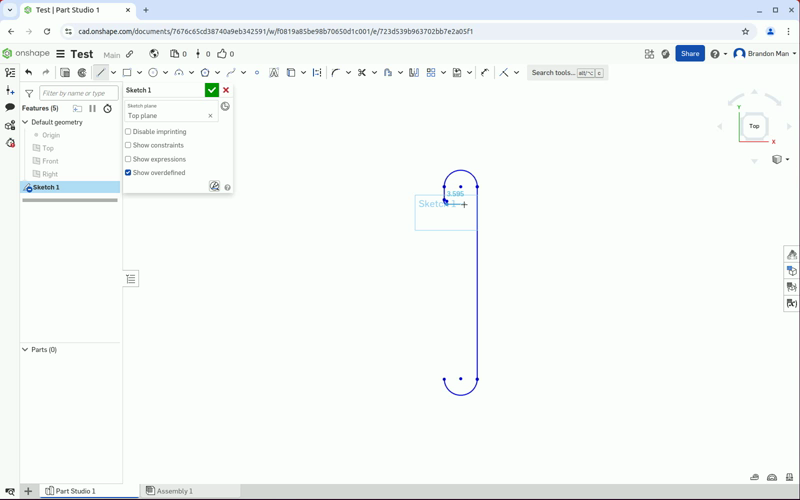
click(464, 204)
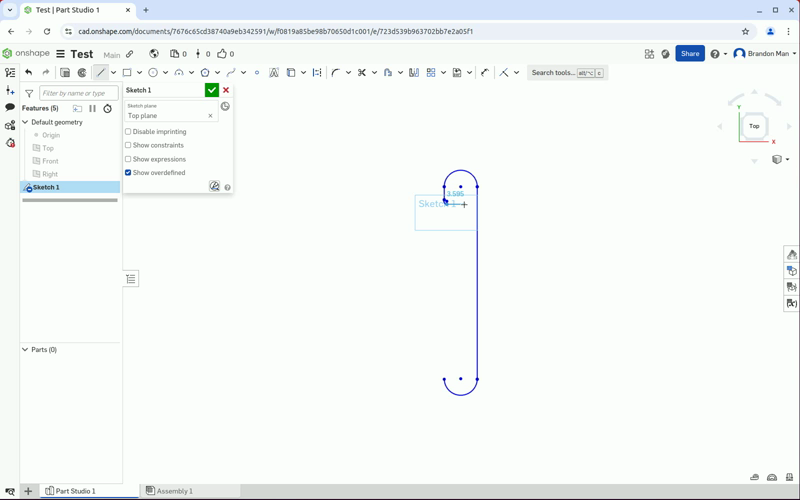
key_up(shift)
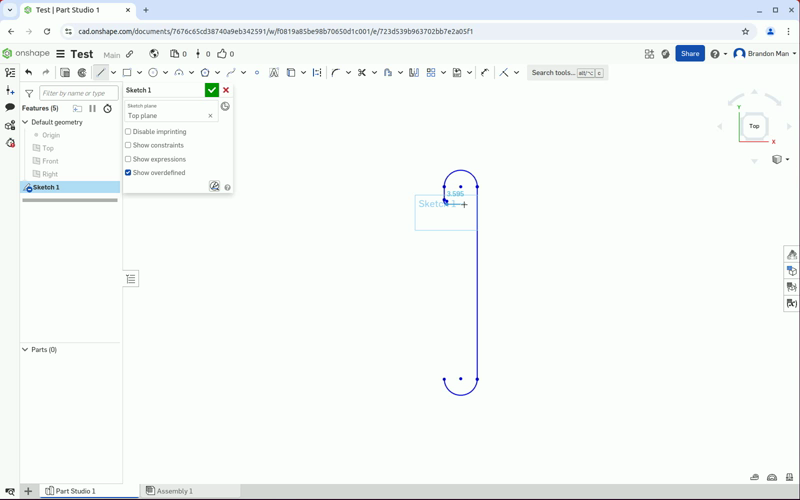
key(esc)
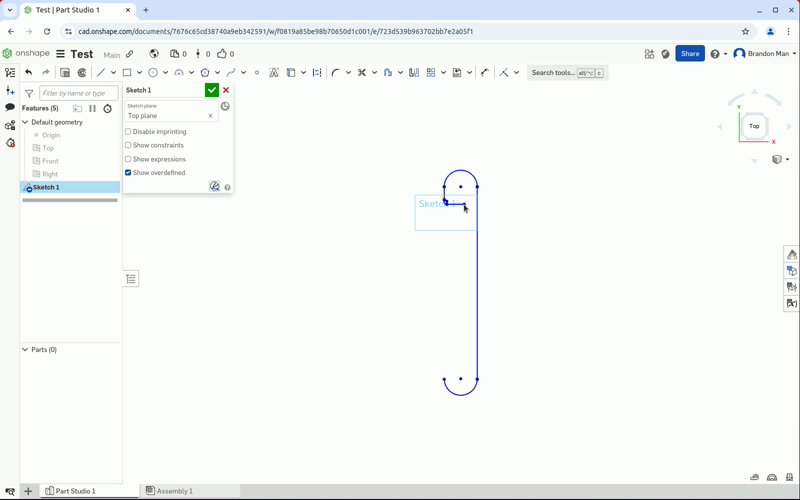
key(a)
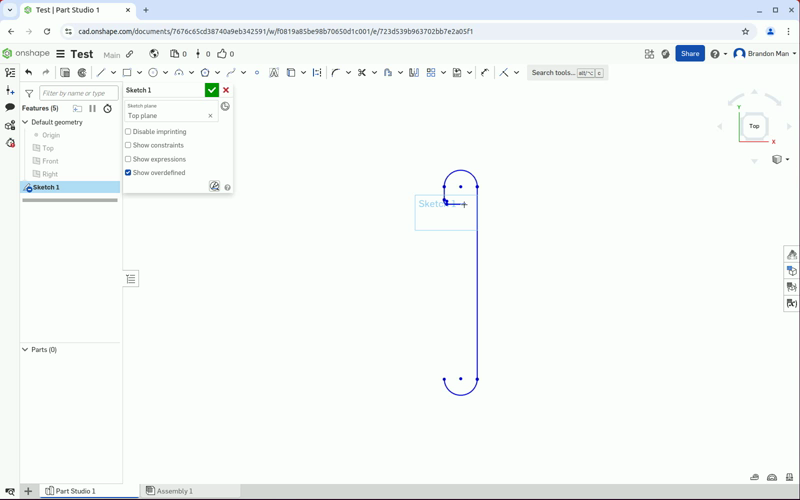
mouse_move(464, 204)
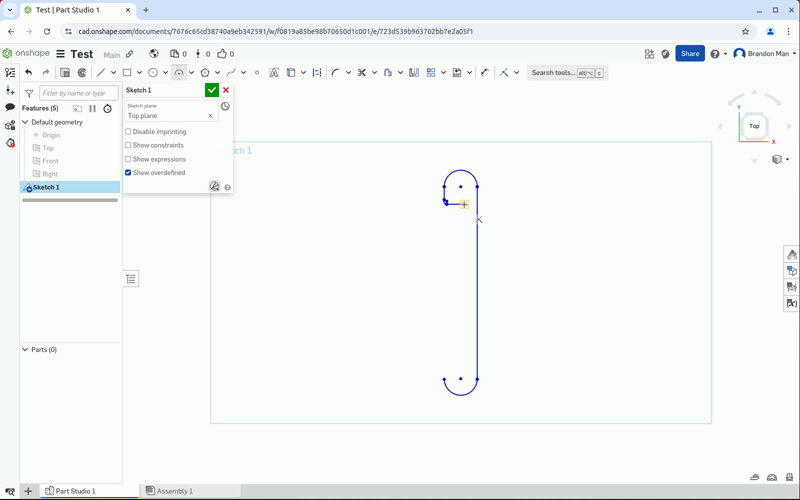
click(464, 204)
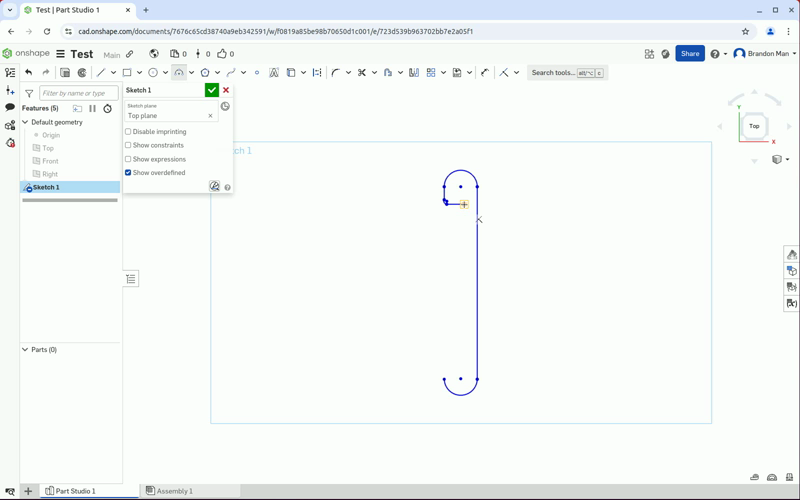
key_down(shift)
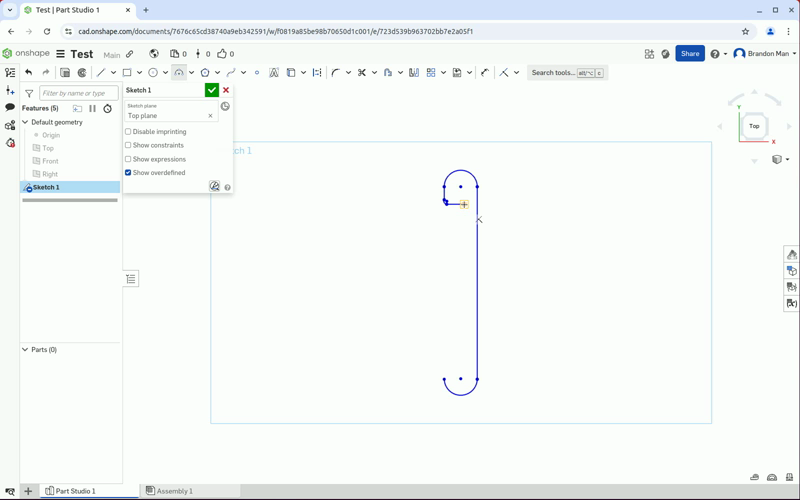
mouse_move(466, 206)
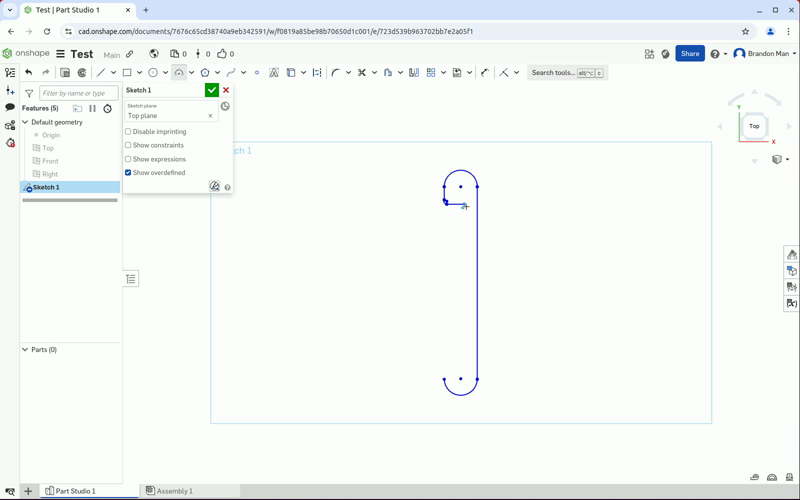
scroll(6)
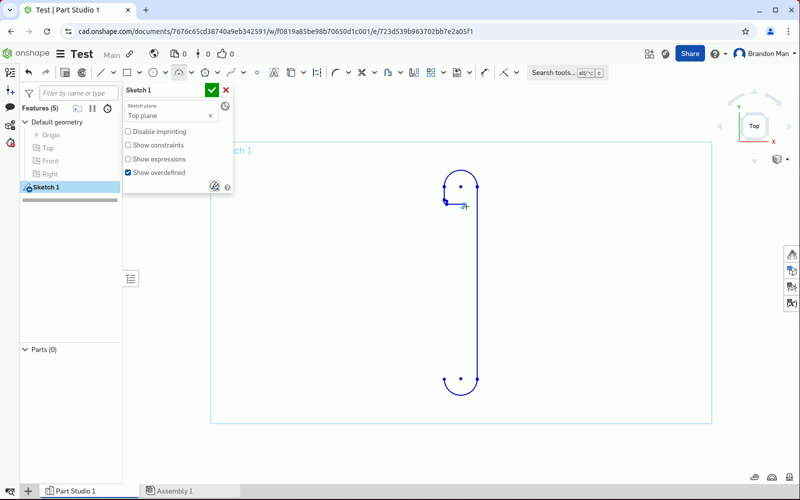
scroll(6)
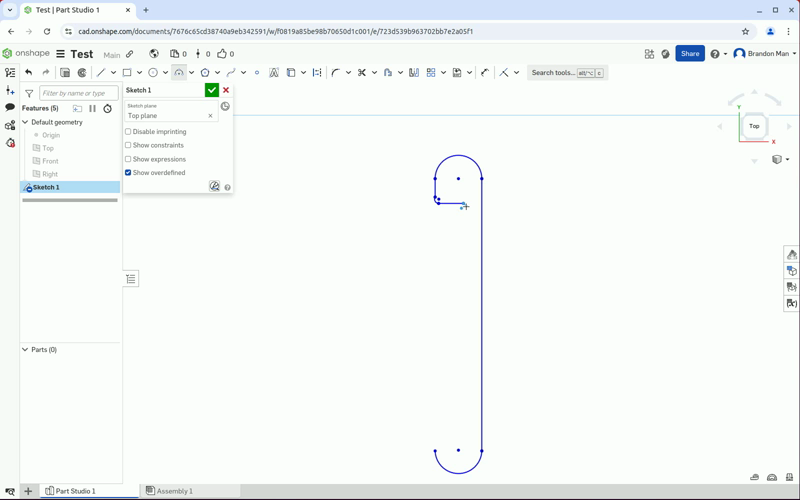
scroll(6)
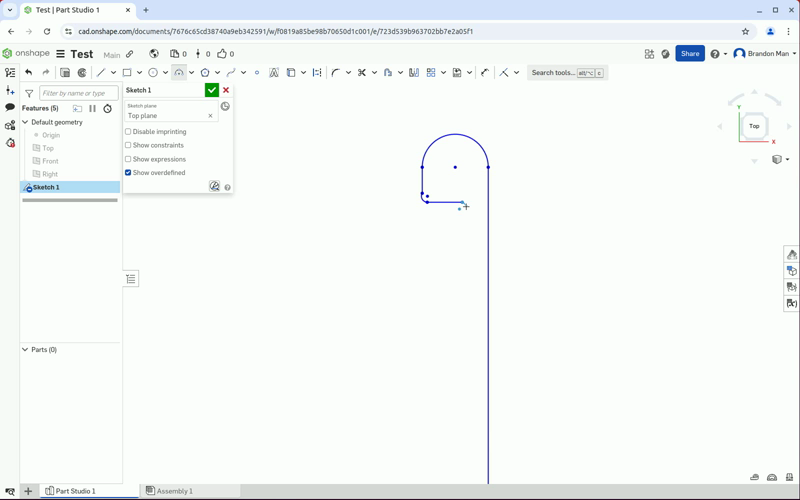
scroll(6)
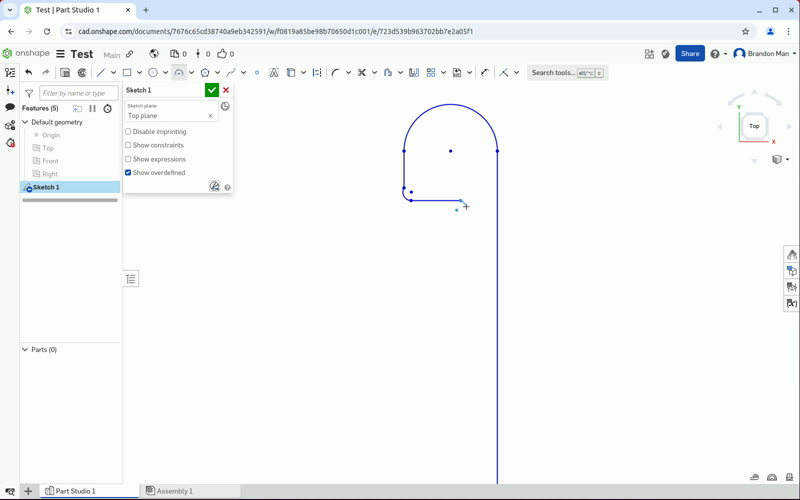
scroll(6)
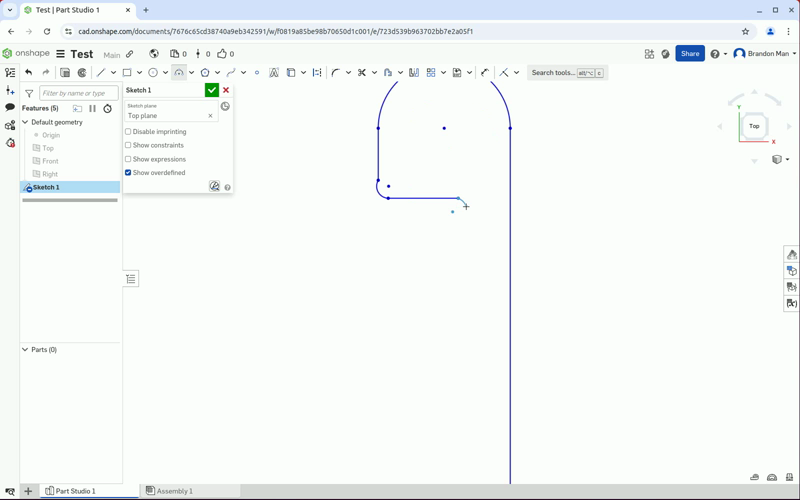
scroll(6)
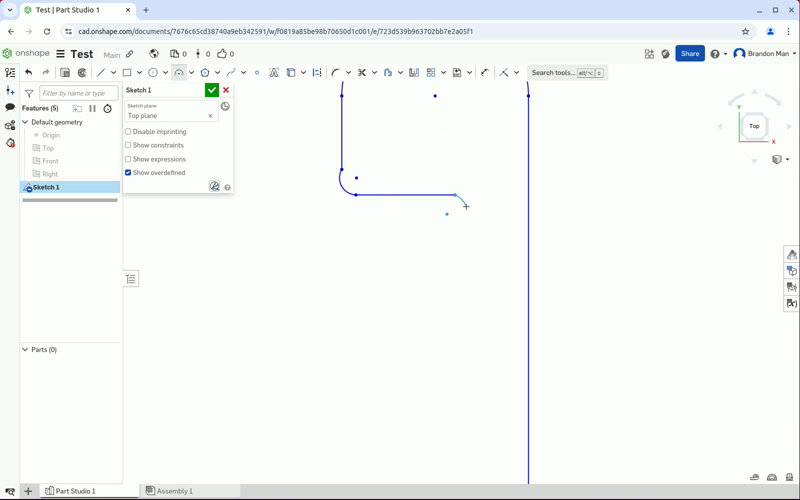
scroll(6)
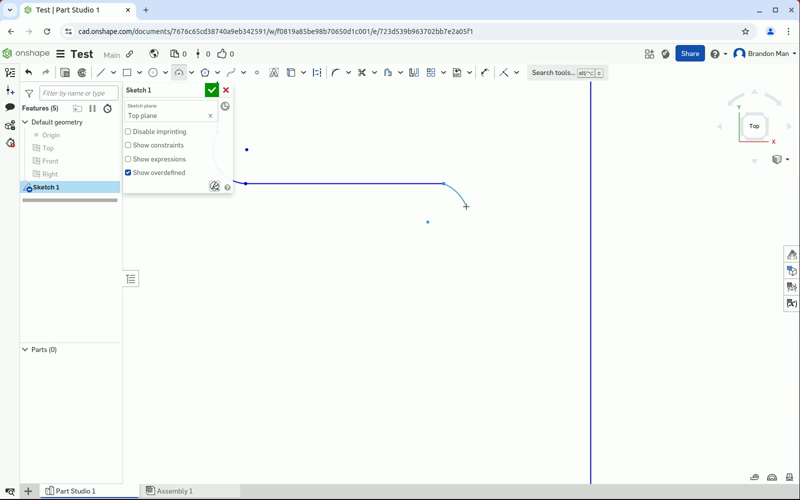
click(466, 206)
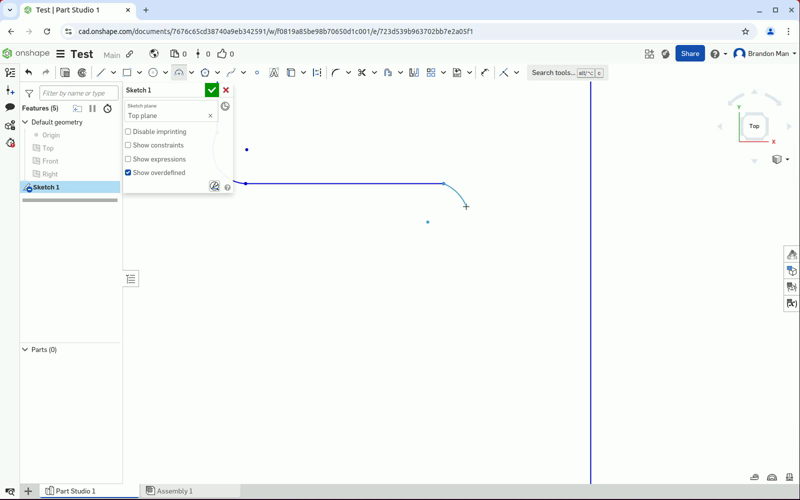
scroll(-6)
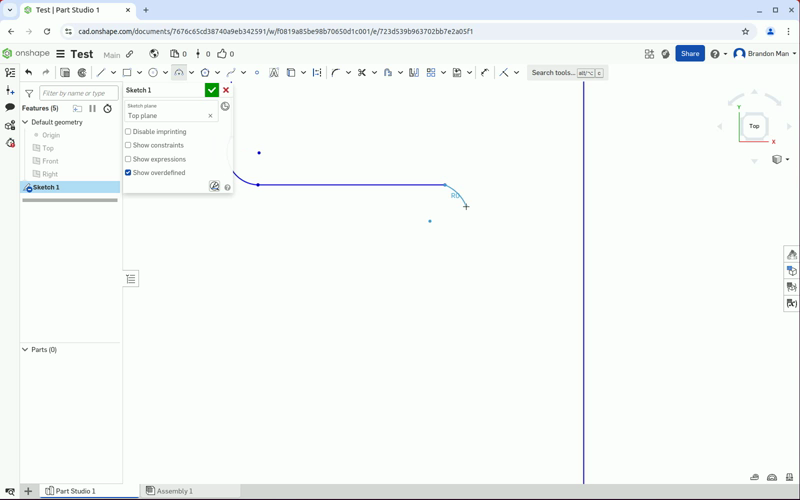
scroll(-6)
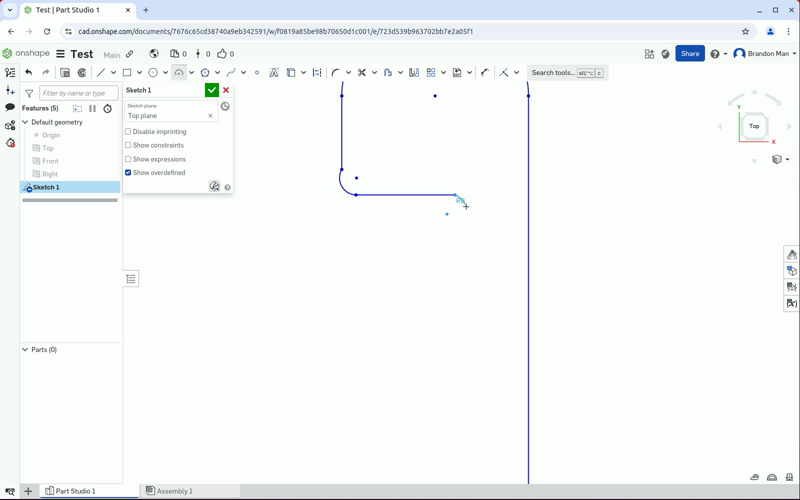
scroll(-6)
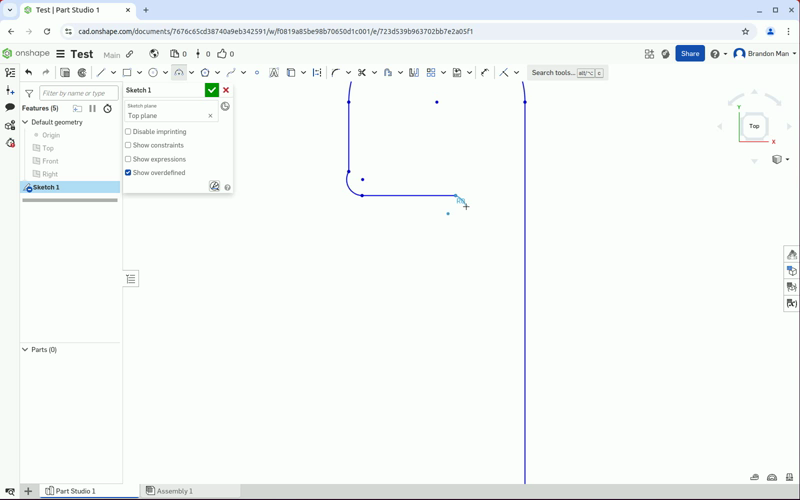
scroll(-6)
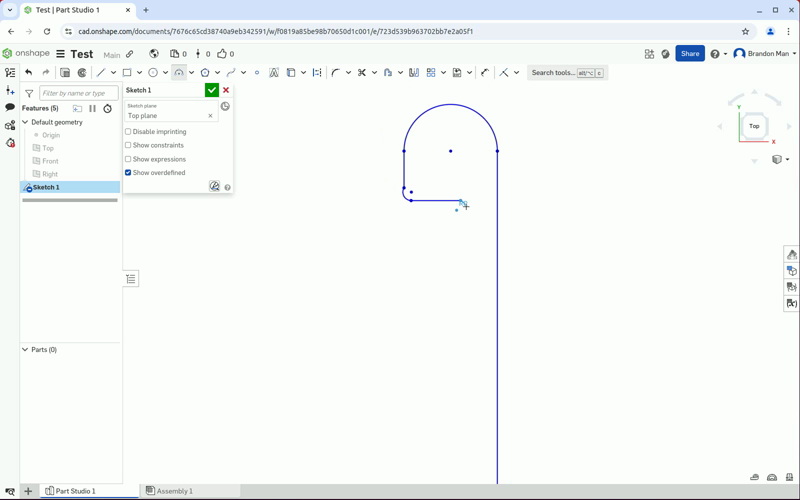
scroll(-6)
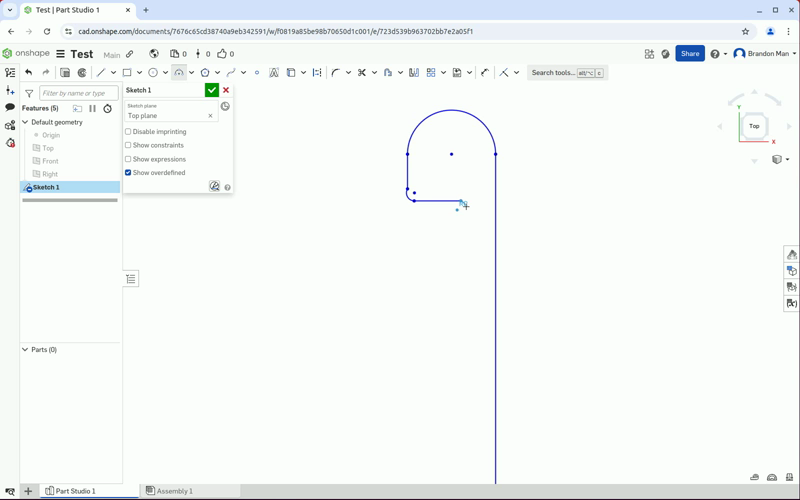
scroll(-6)
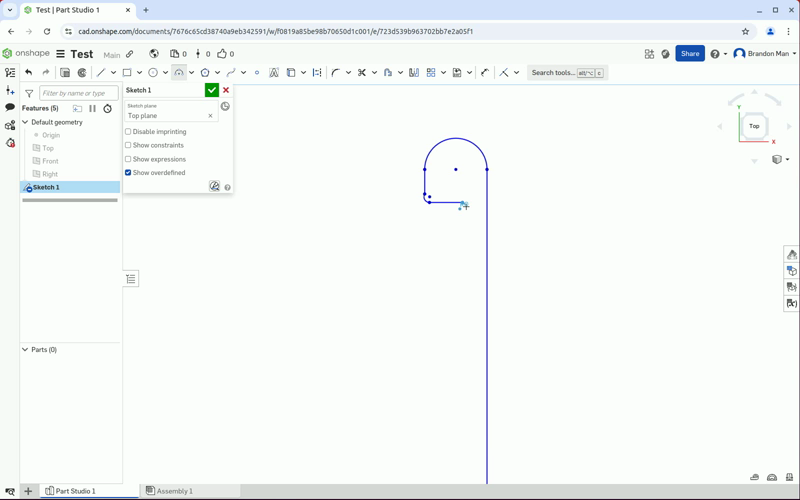
scroll(-6)
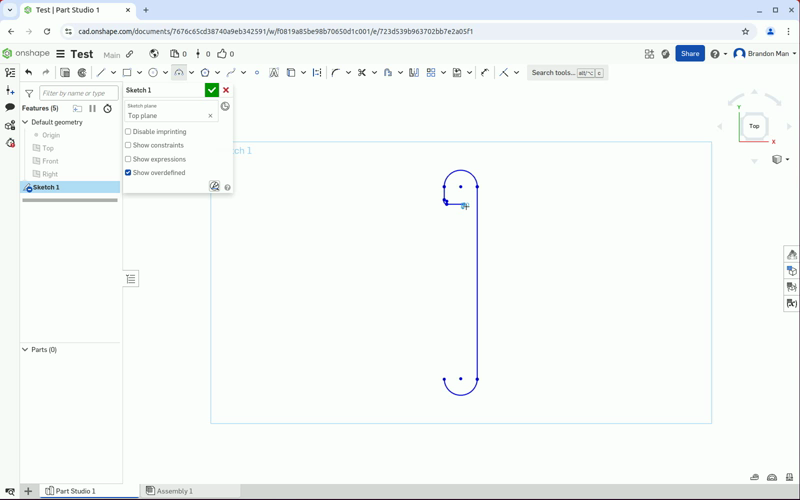
mouse_move(465, 204)
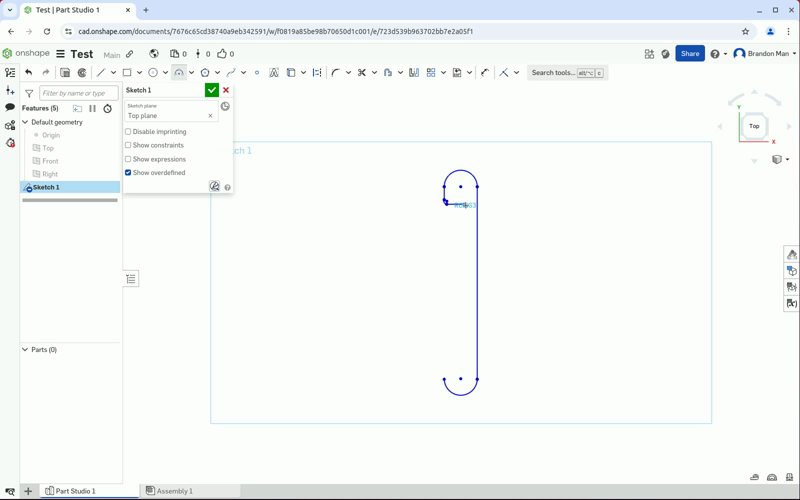
scroll(6)
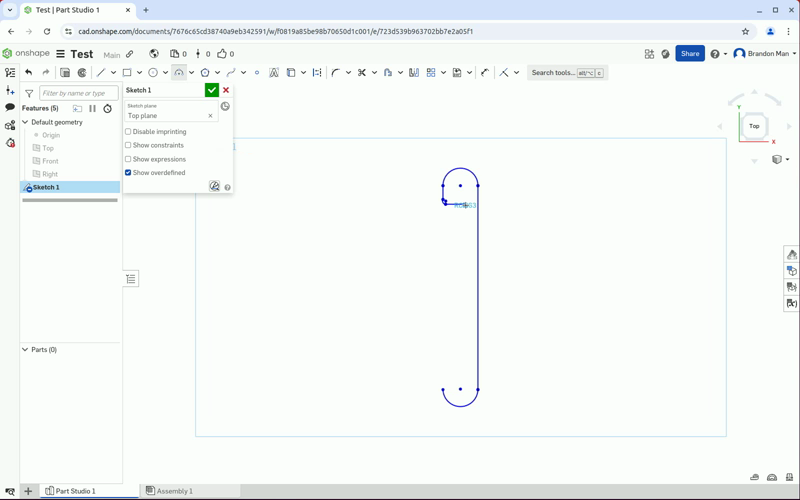
scroll(6)
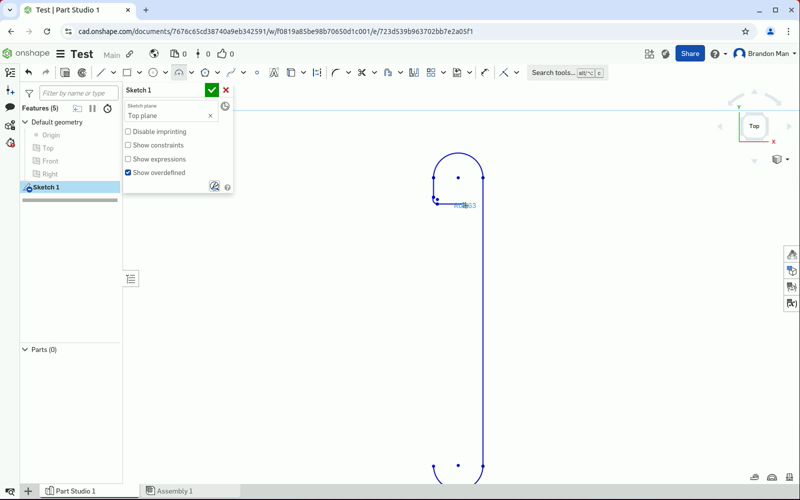
scroll(6)
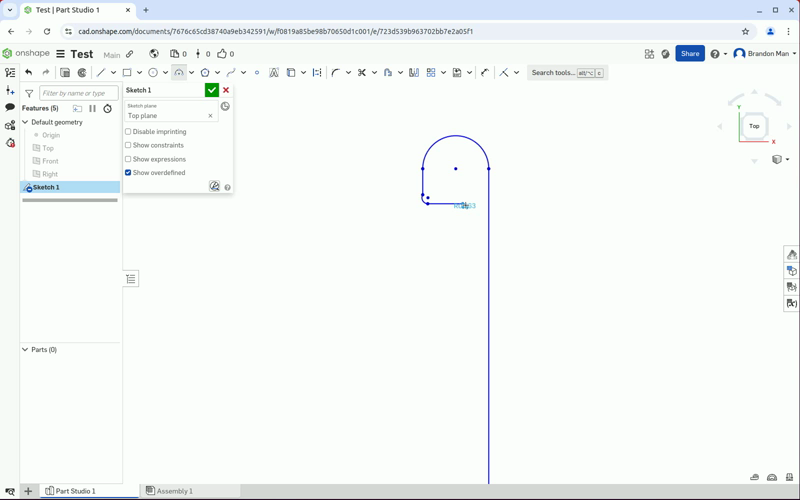
scroll(6)
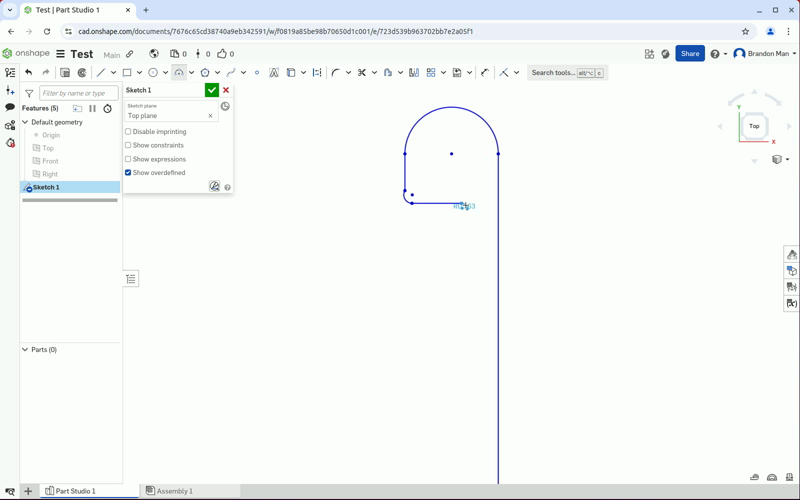
scroll(6)
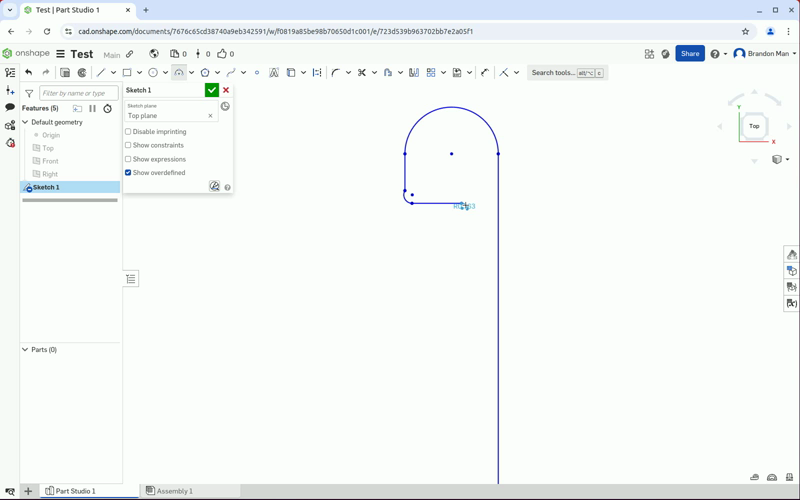
scroll(6)
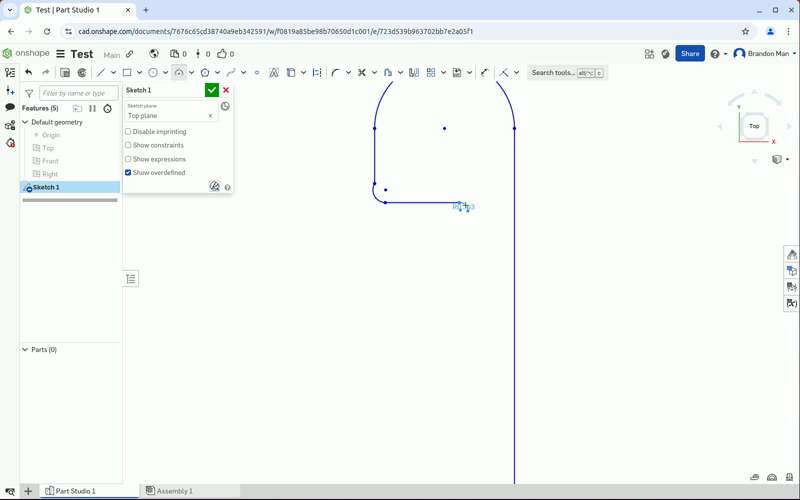
scroll(6)
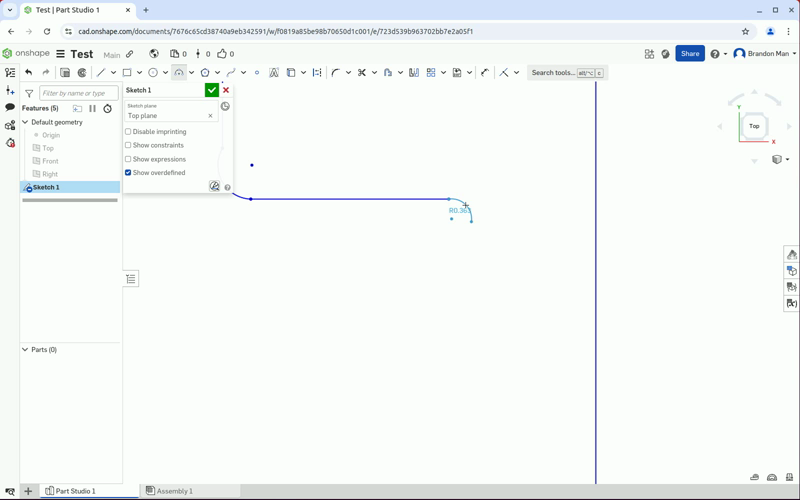
click(465, 204)
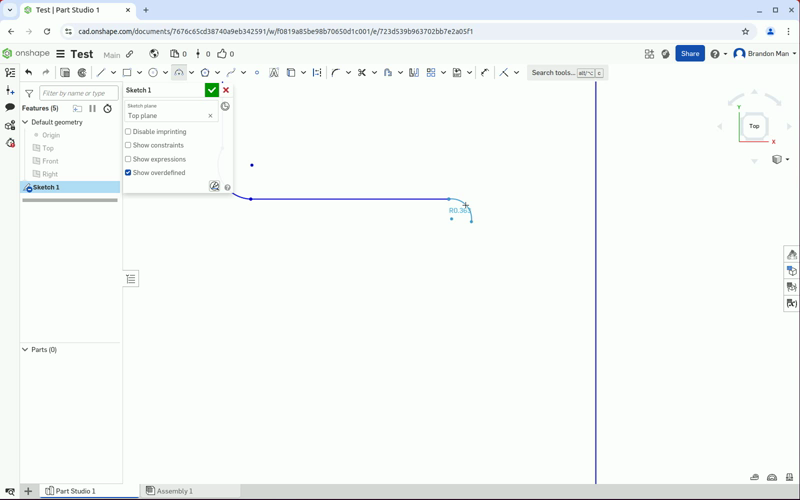
scroll(-6)
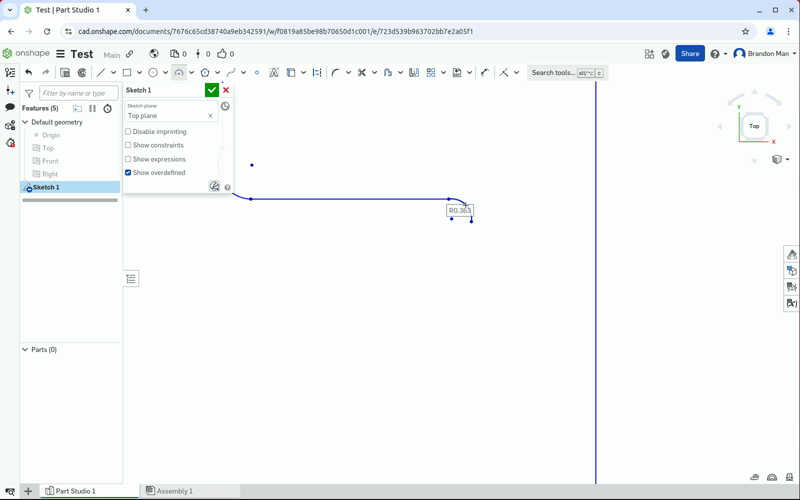
scroll(-6)
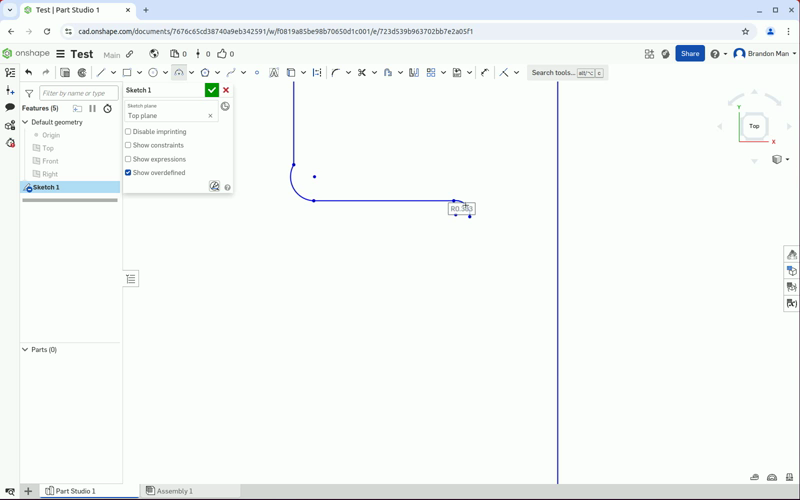
scroll(-6)
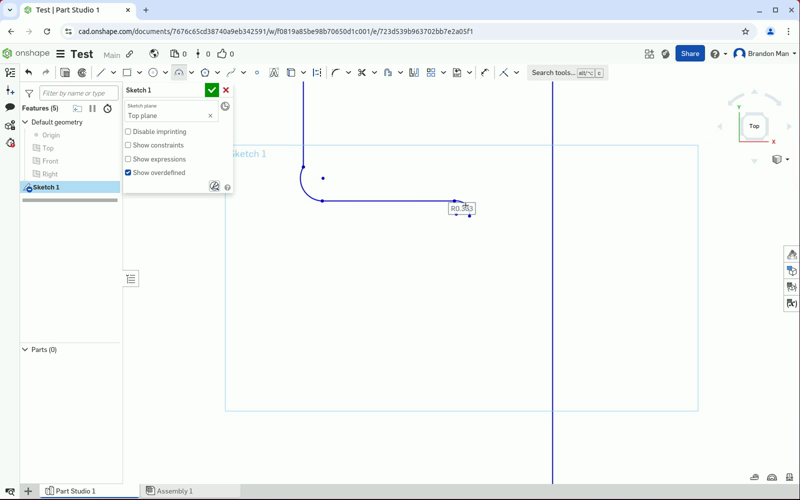
scroll(-6)
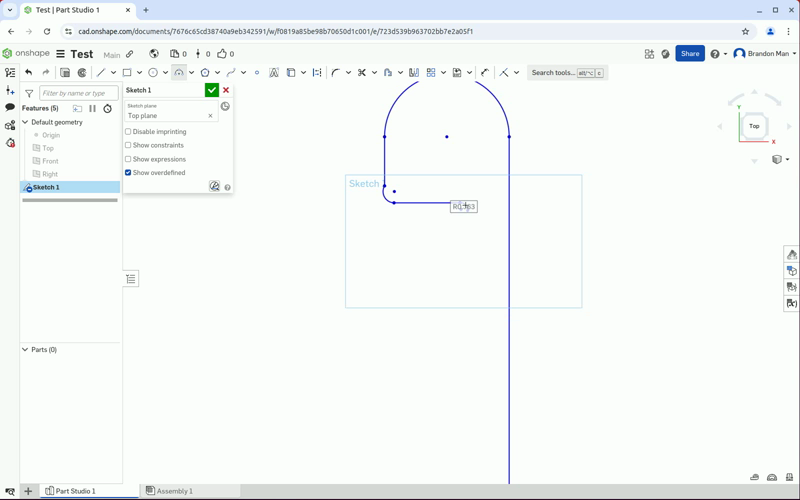
scroll(-6)
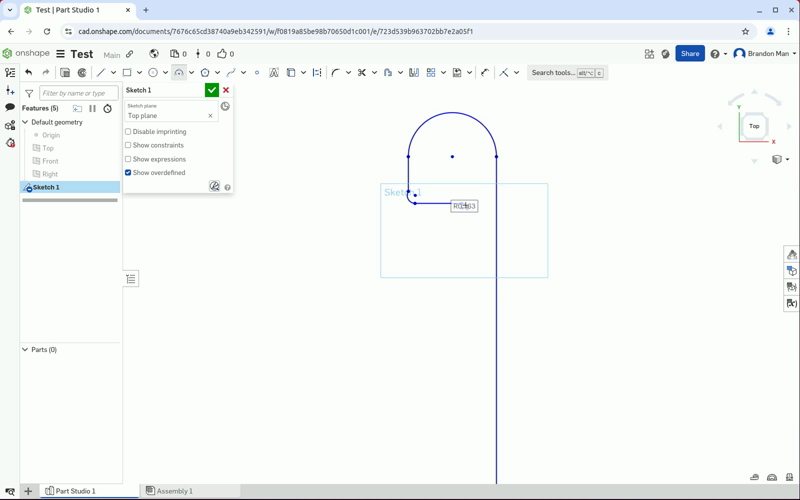
scroll(-6)
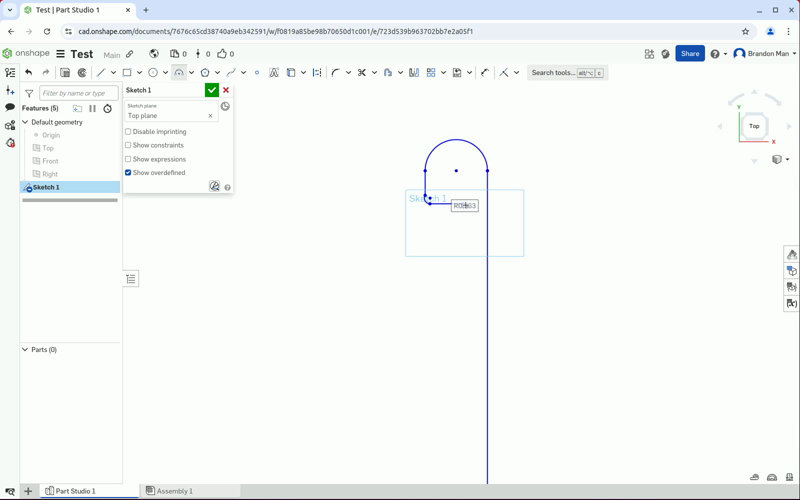
scroll(-6)
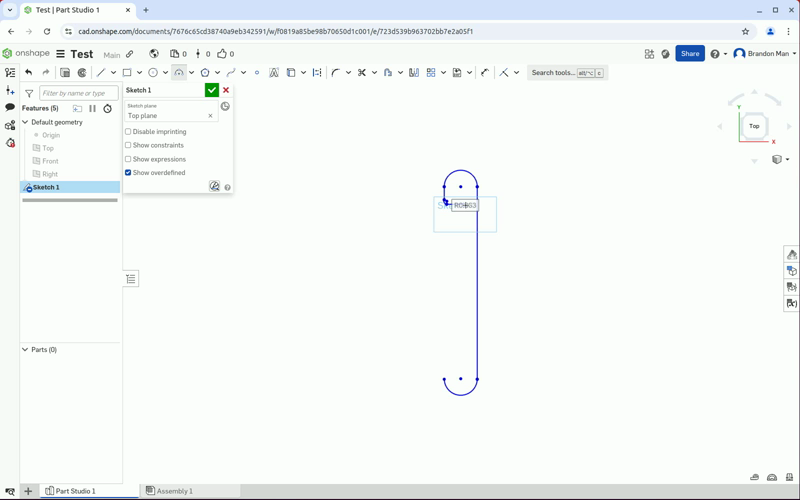
key_up(shift)
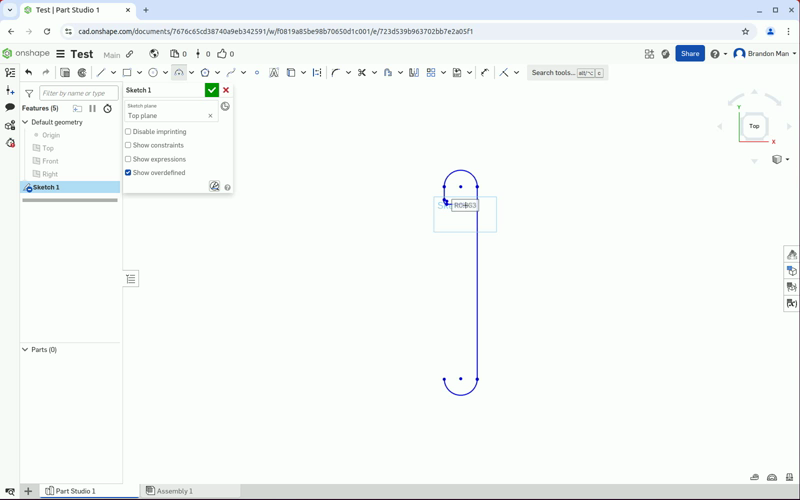
key(esc)
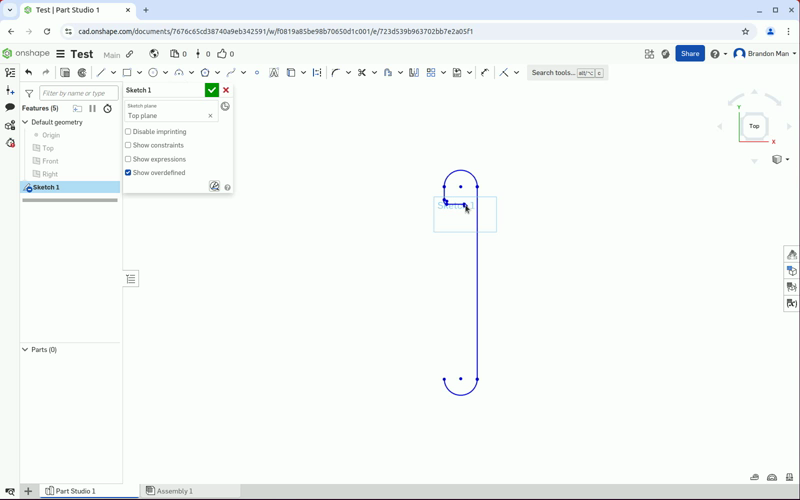
key(l)
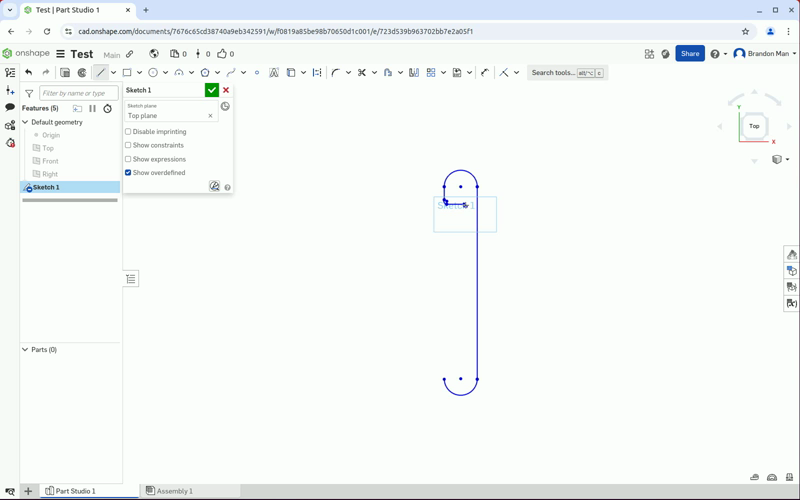
mouse_move(466, 206)
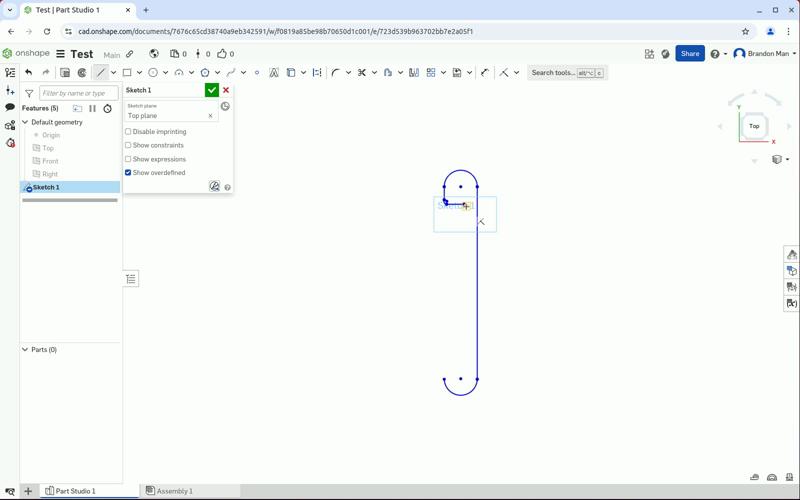
scroll(6)
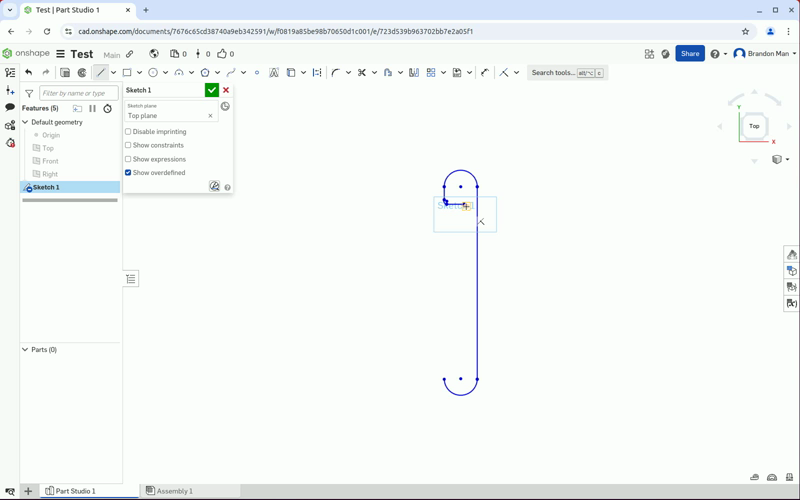
scroll(6)
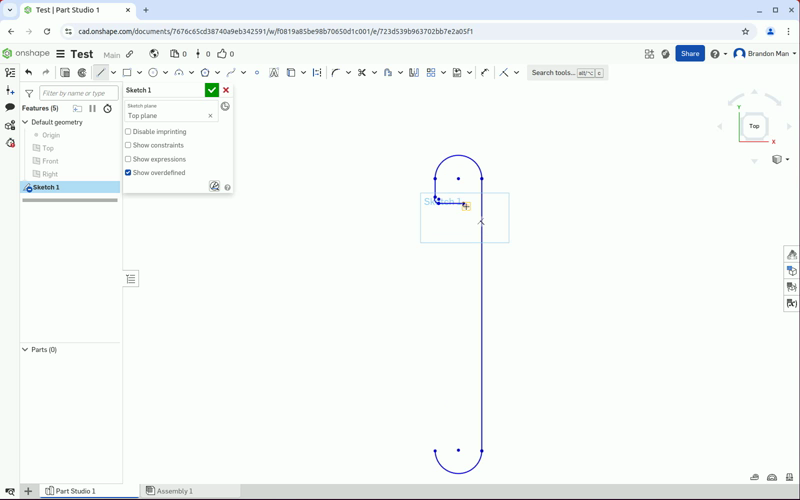
scroll(6)
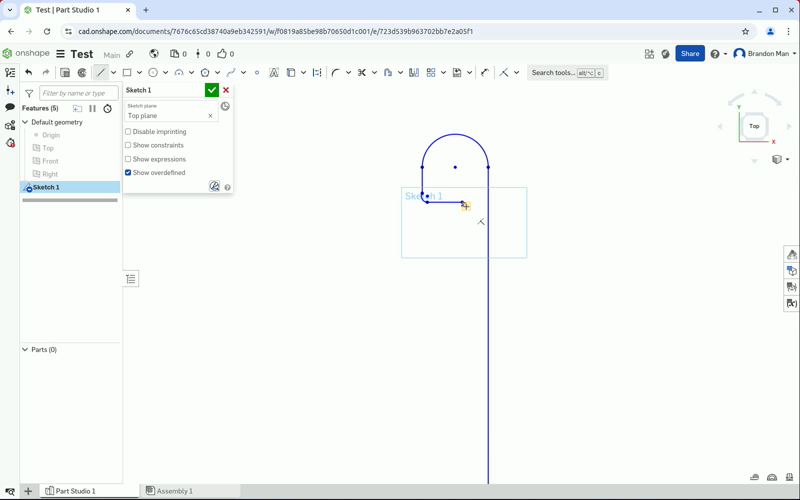
scroll(6)
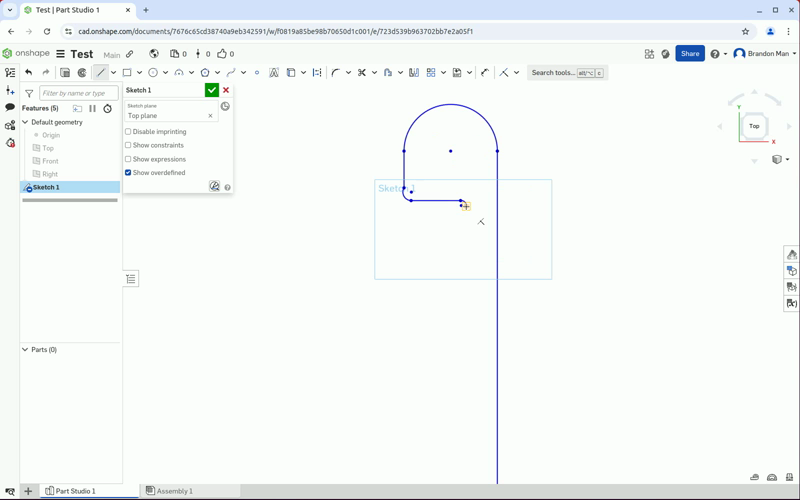
scroll(6)
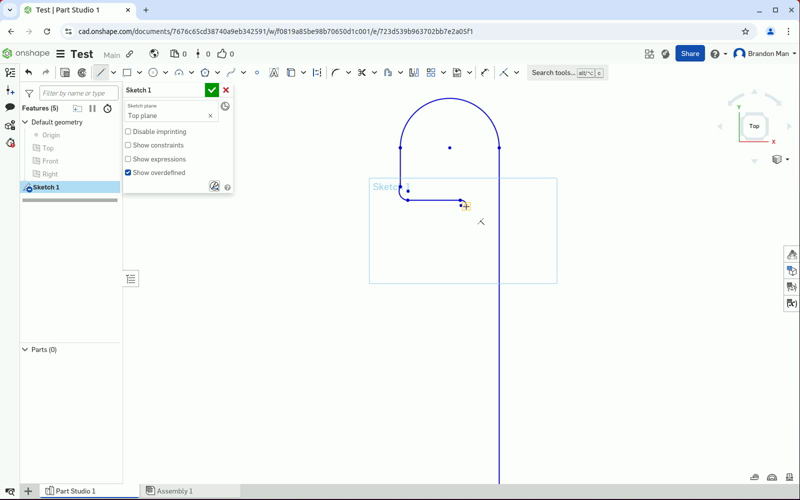
scroll(6)
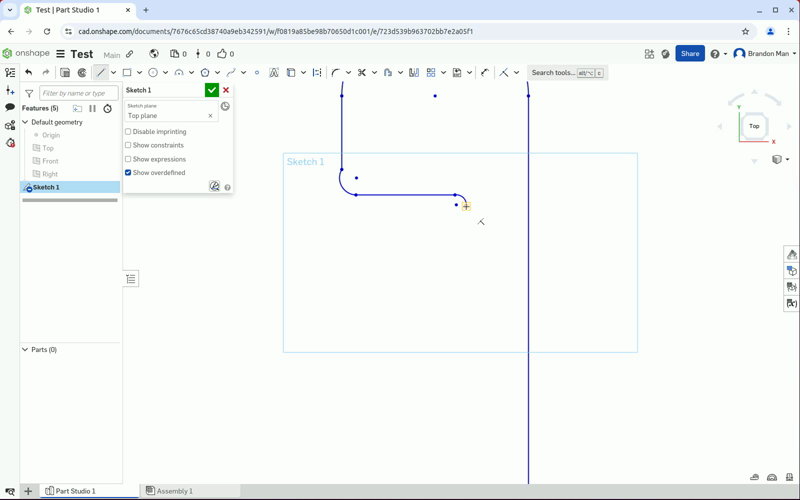
scroll(6)
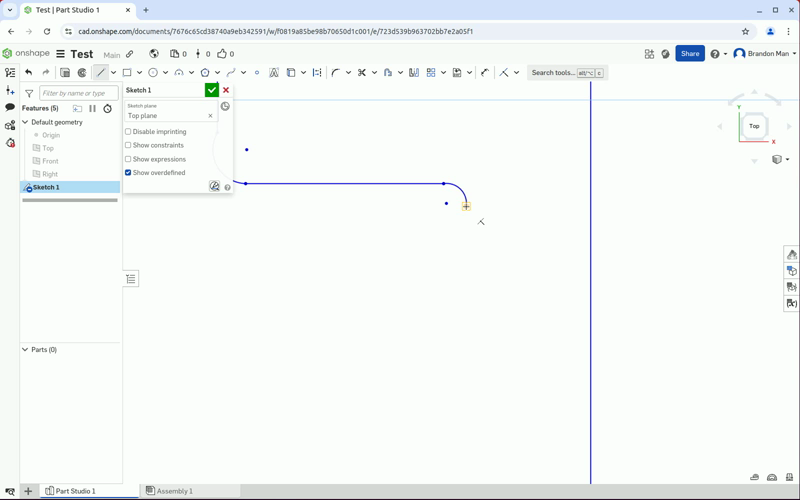
click(466, 206)
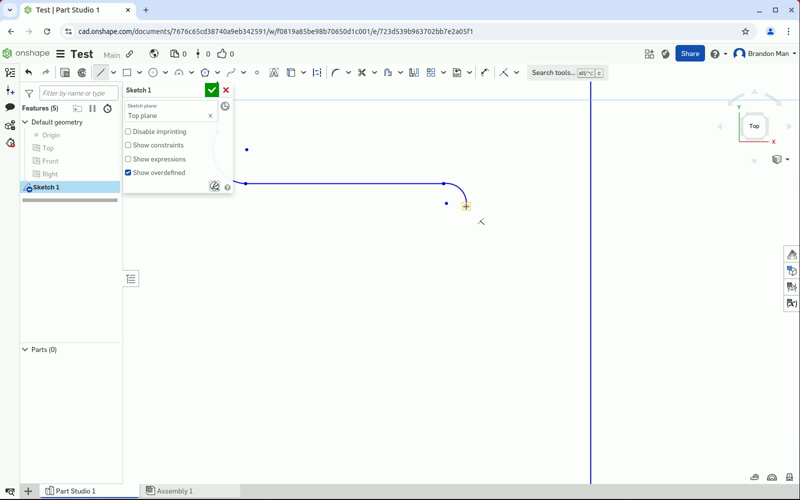
scroll(-6)
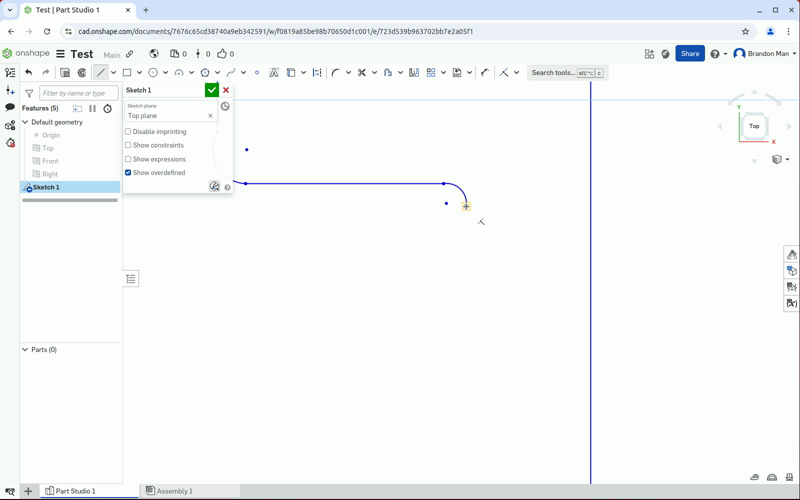
scroll(-6)
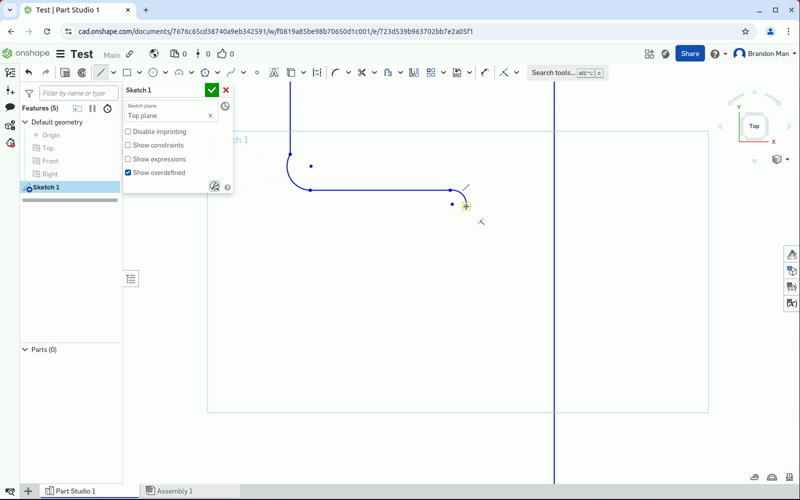
scroll(-6)
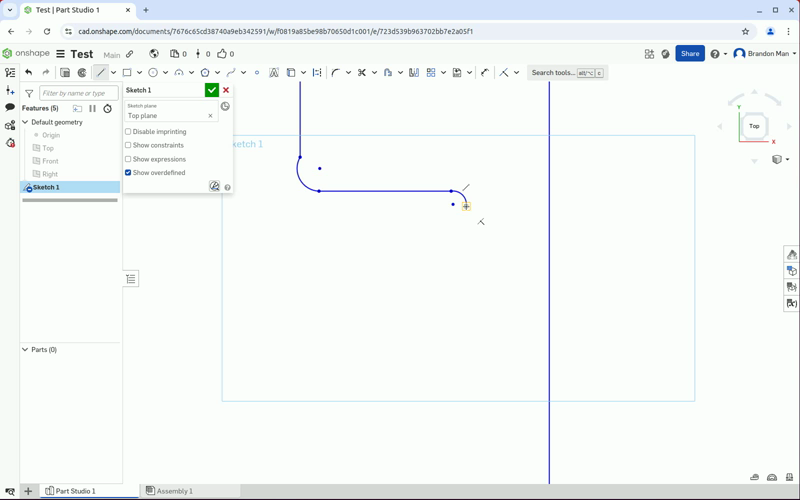
scroll(-6)
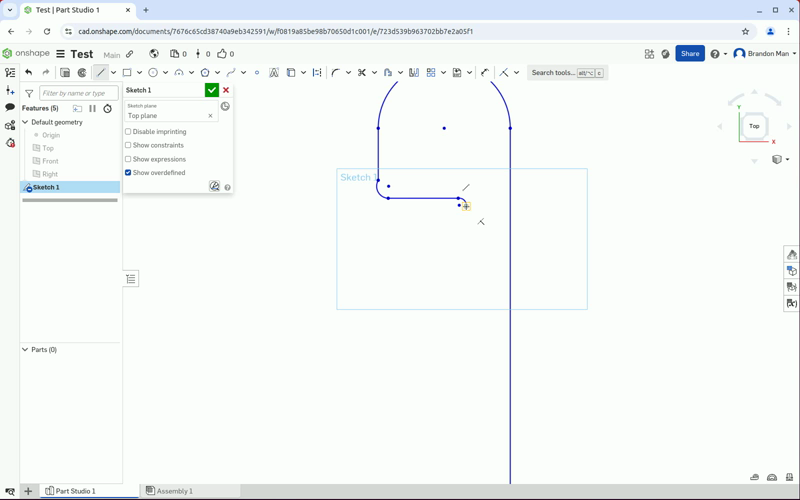
scroll(-6)
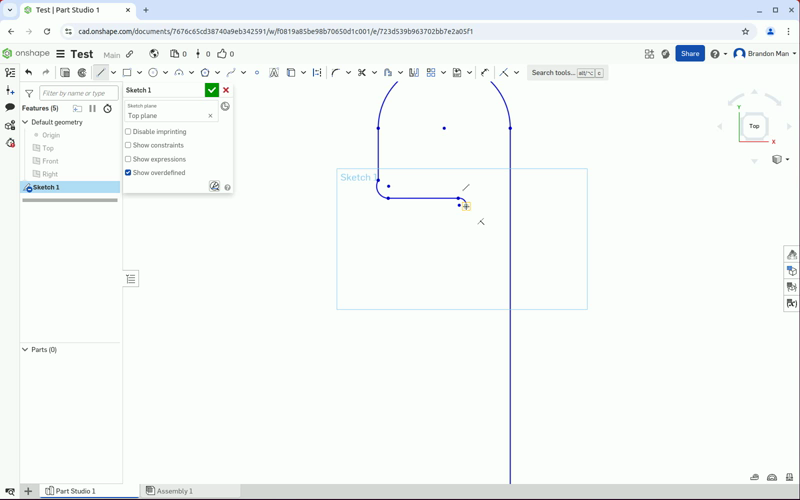
scroll(-6)
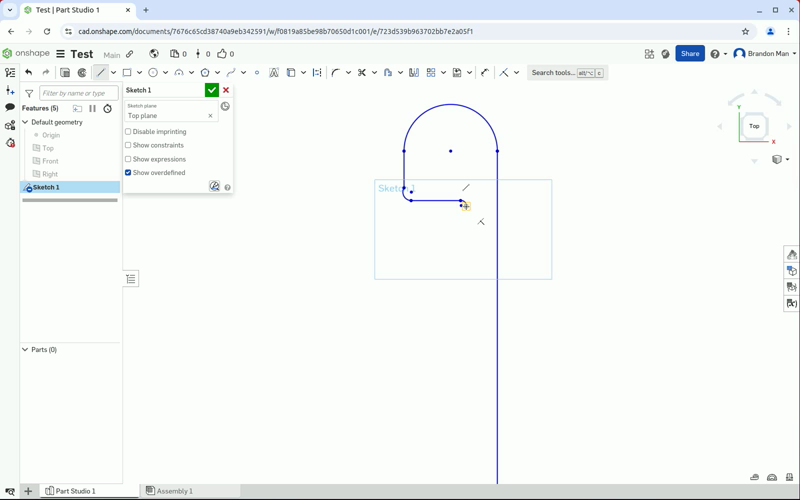
scroll(-6)
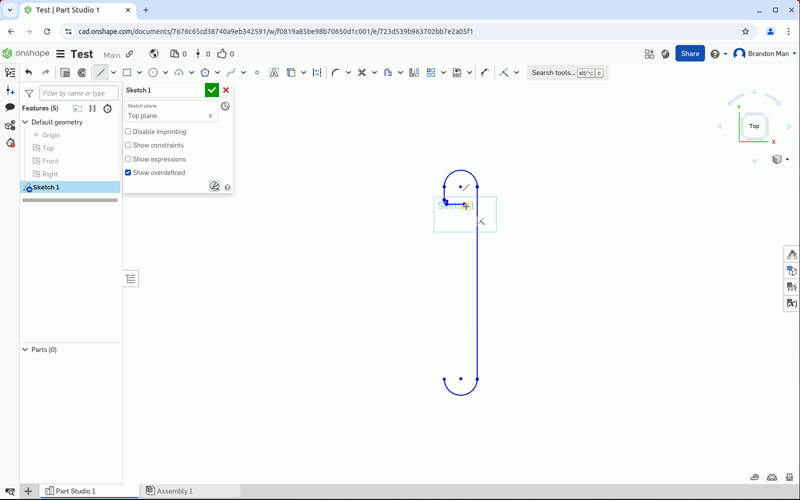
key_down(shift)
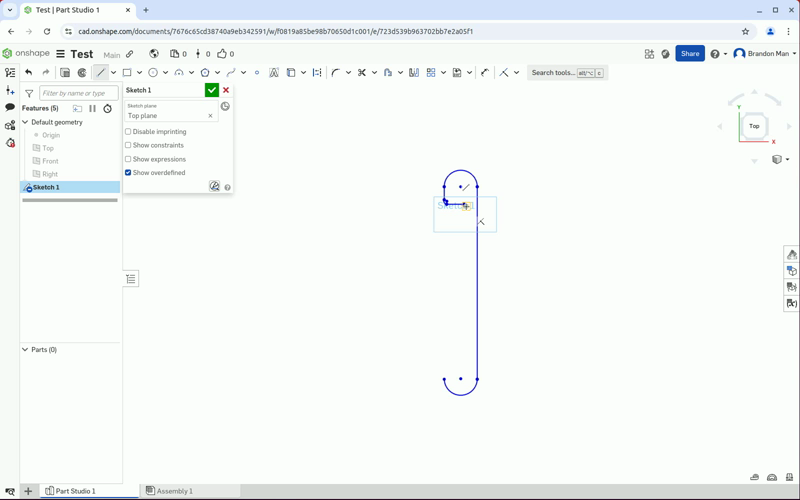
mouse_move(496, 206)
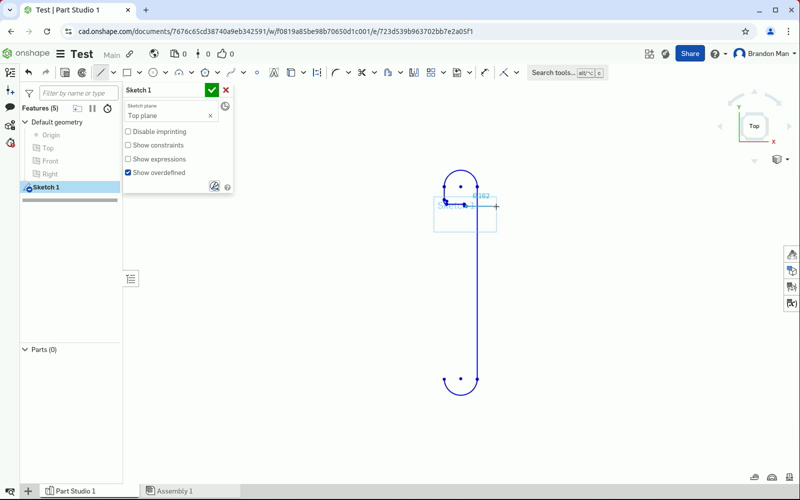
mouse_move(466, 228)
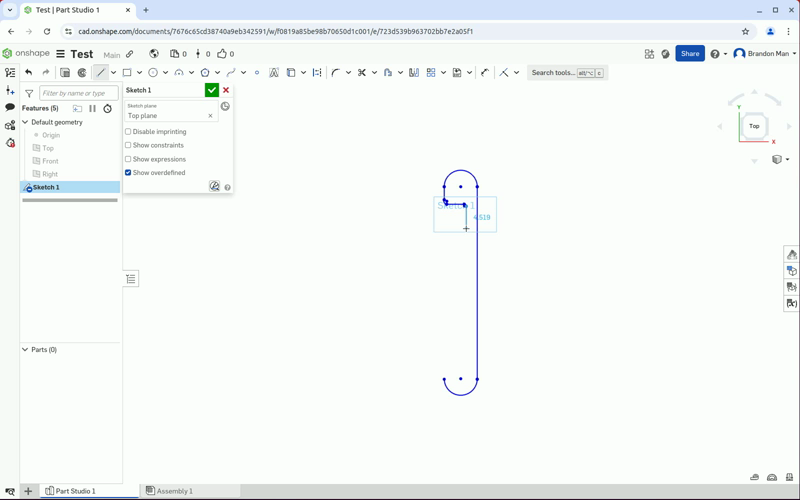
click(466, 228)
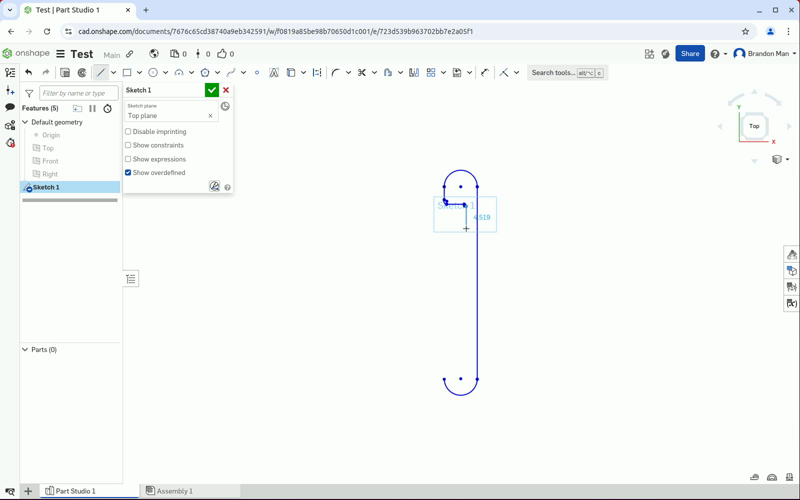
key_up(shift)
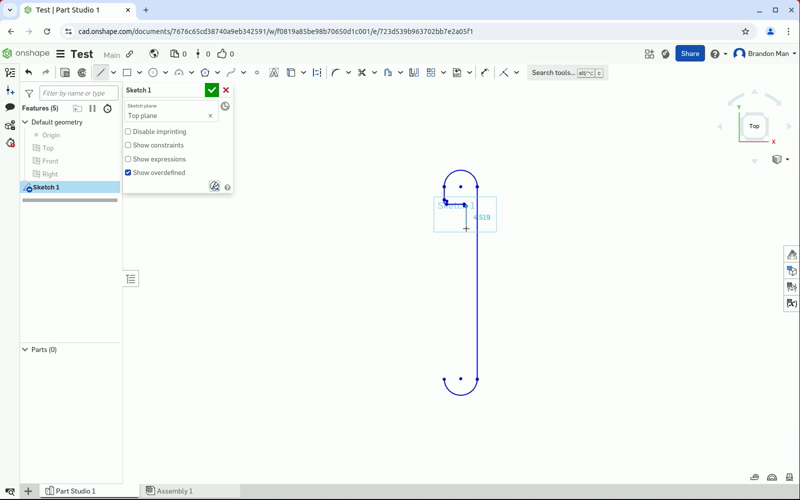
key(esc)
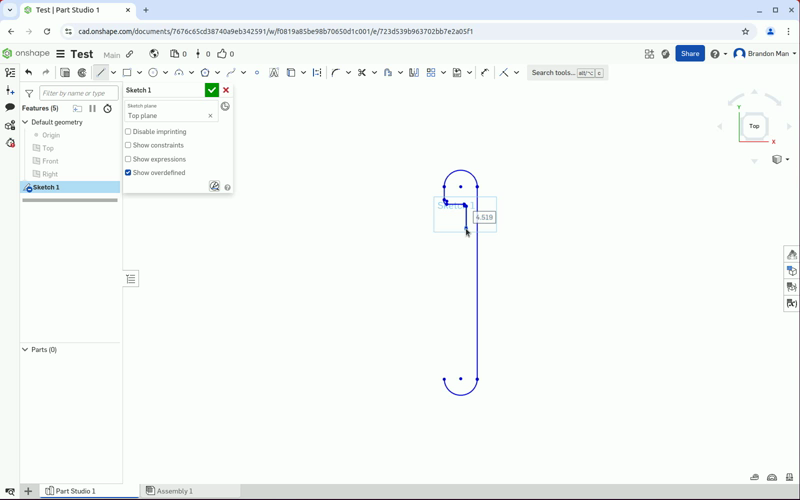
key(a)
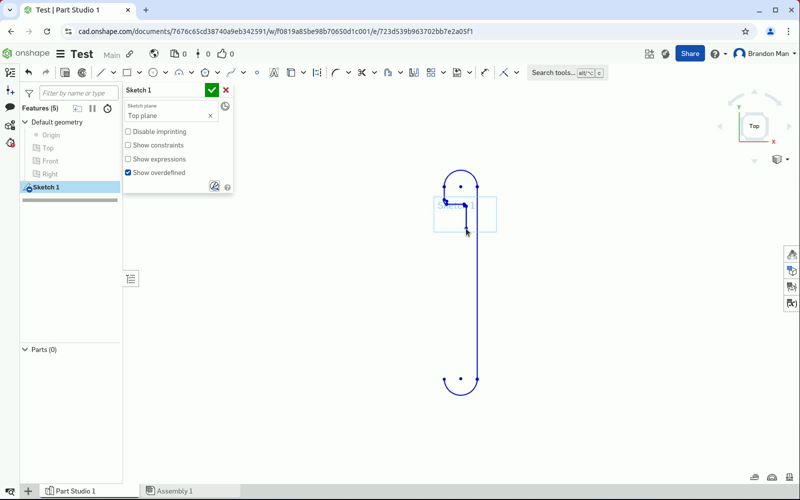
mouse_move(466, 228)
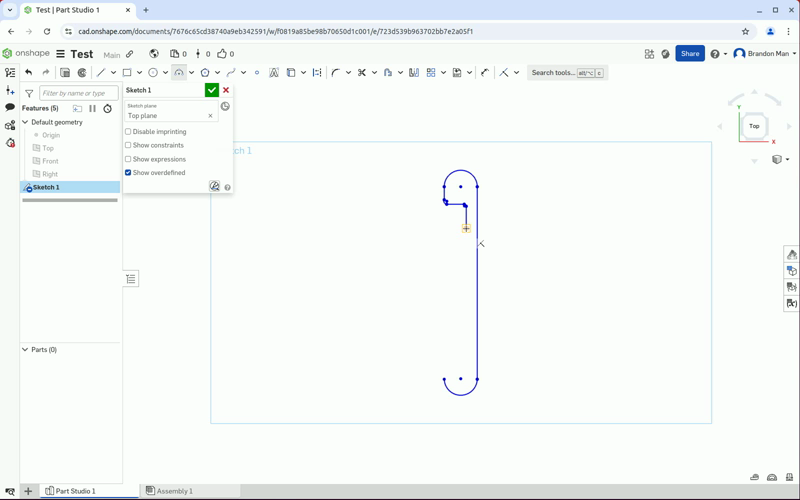
click(466, 228)
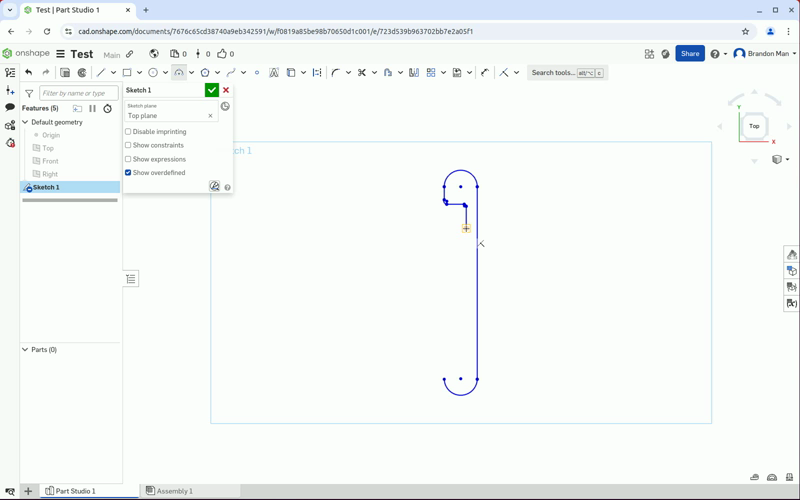
key_down(shift)
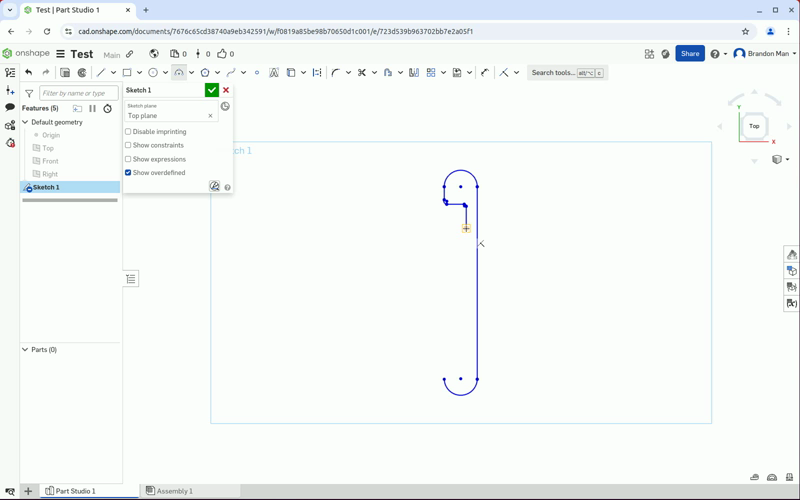
mouse_move(464, 230)
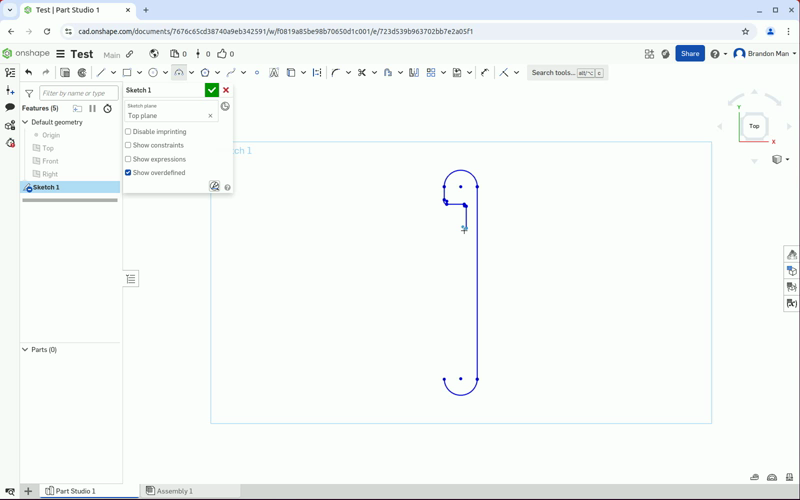
scroll(6)
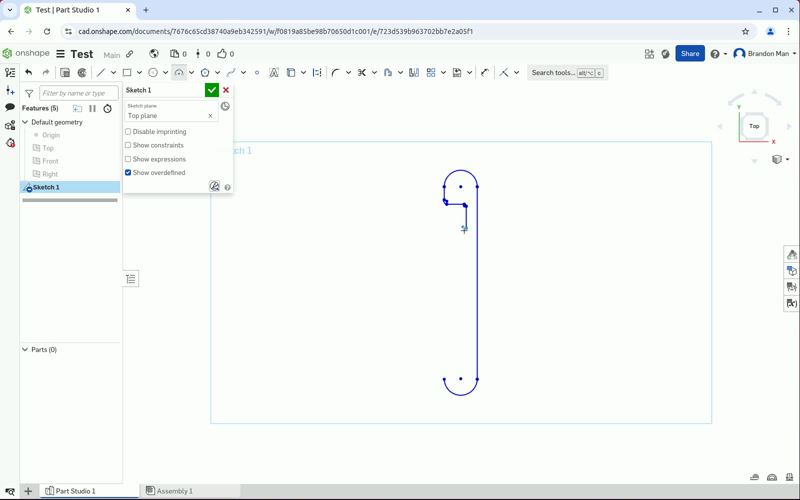
scroll(6)
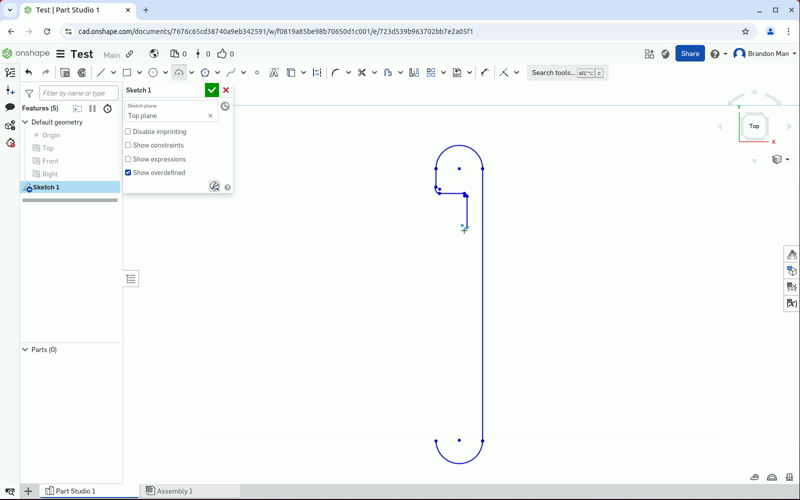
scroll(6)
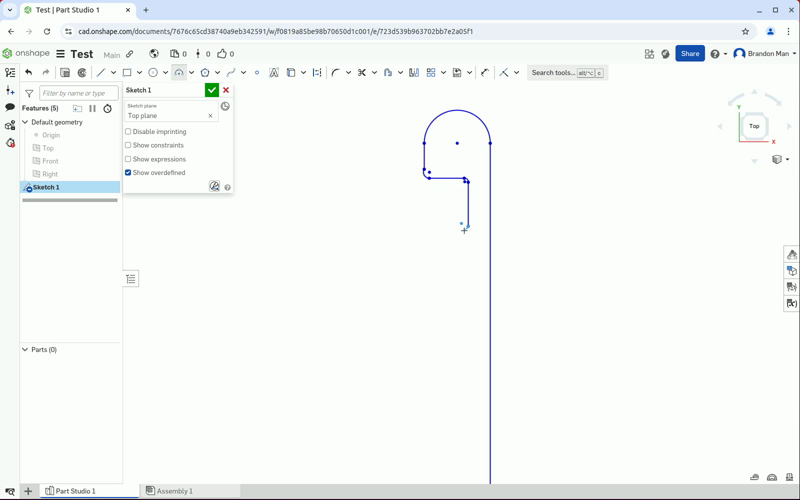
scroll(6)
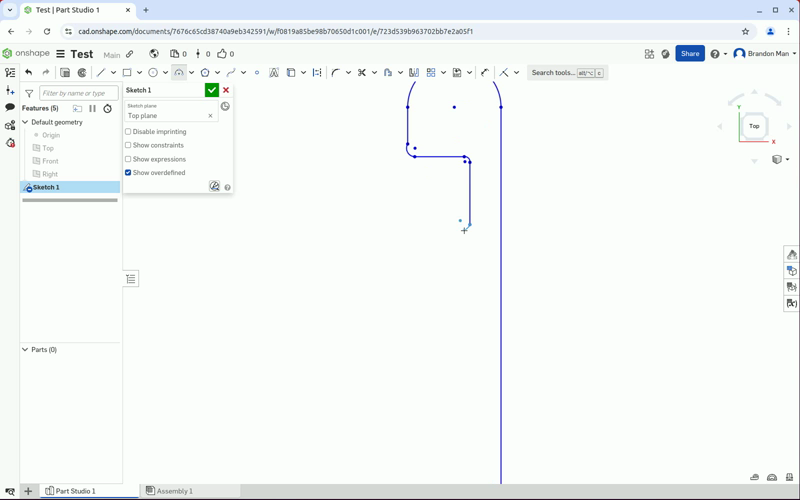
scroll(6)
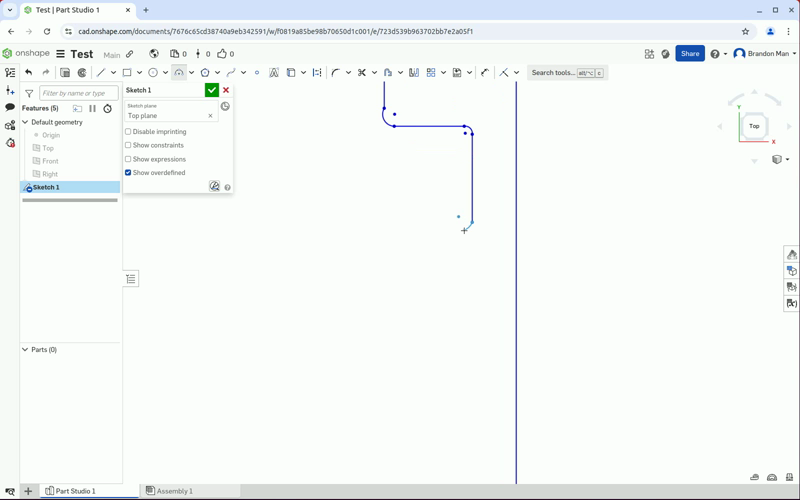
scroll(6)
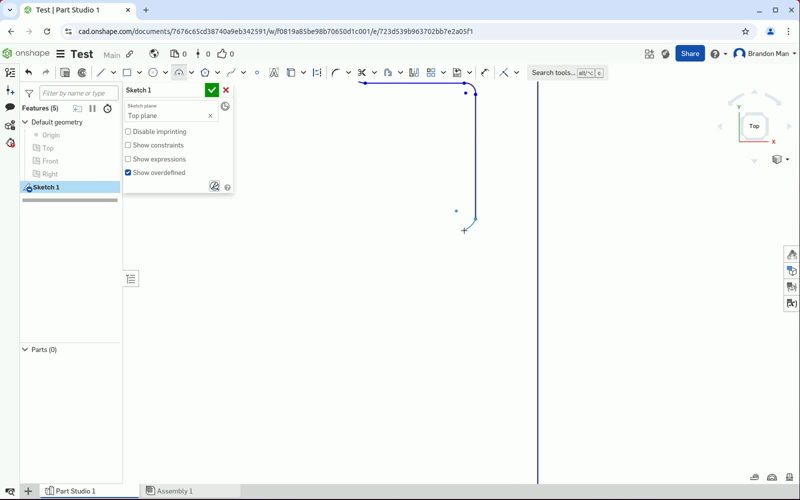
scroll(6)
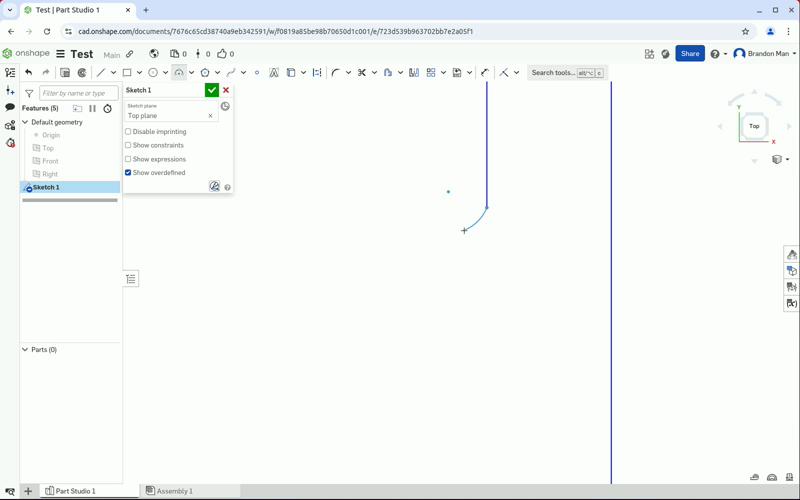
click(464, 230)
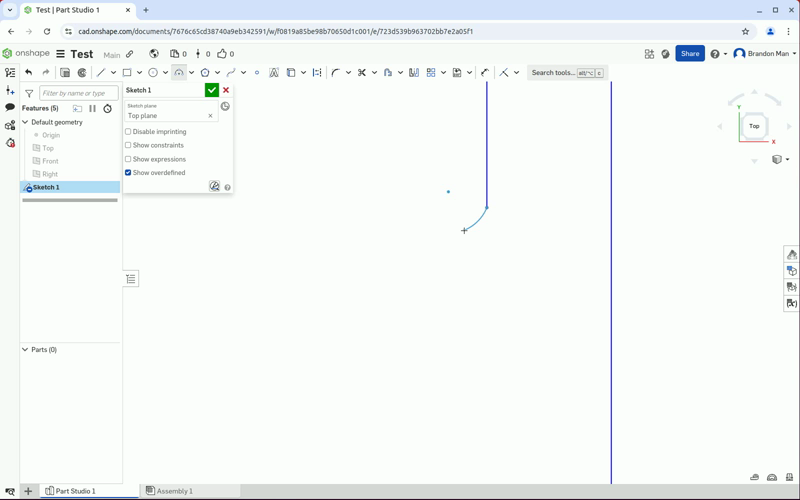
scroll(-6)
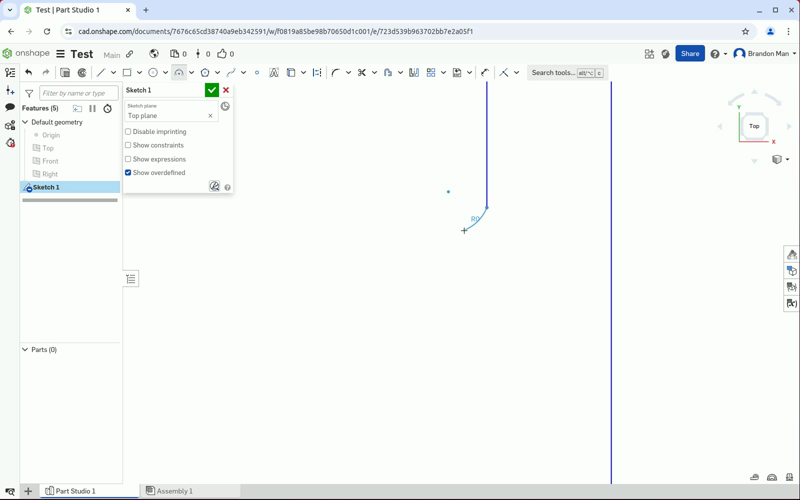
scroll(-6)
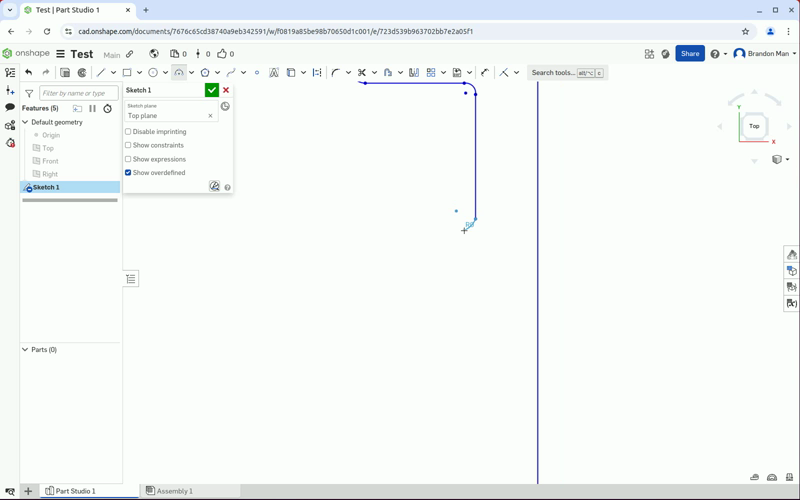
scroll(-6)
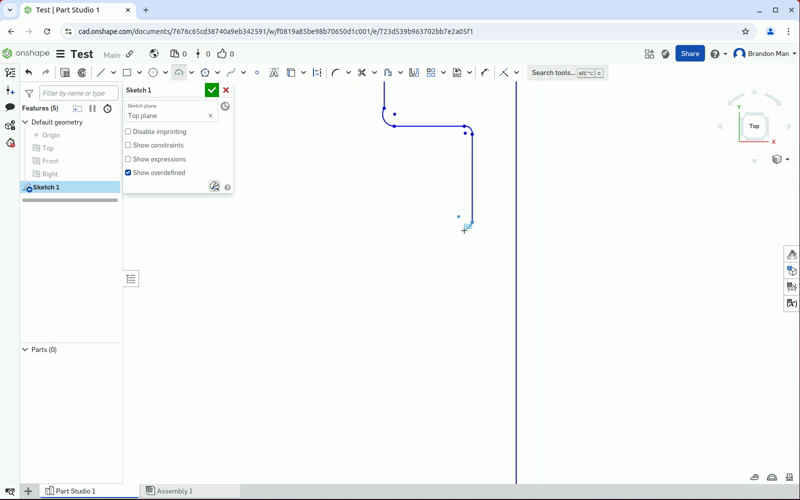
scroll(-6)
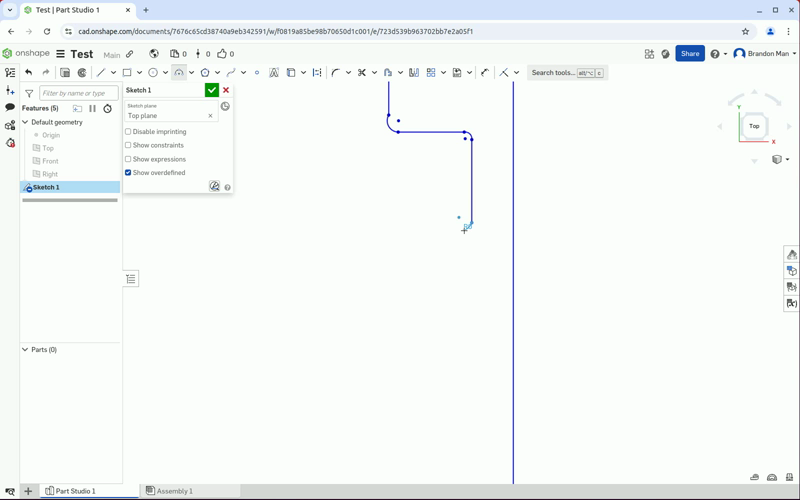
scroll(-6)
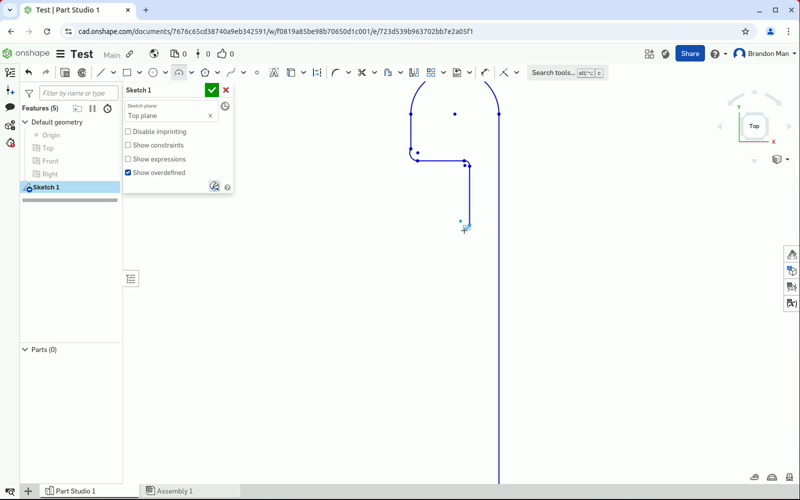
scroll(-6)
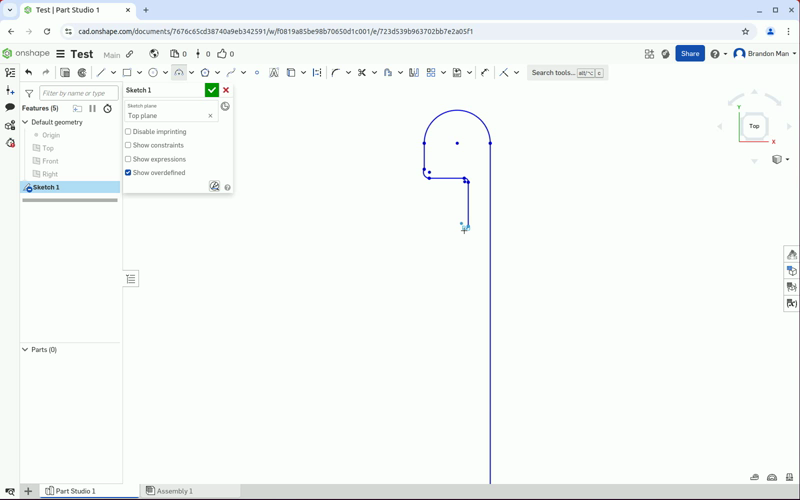
scroll(-6)
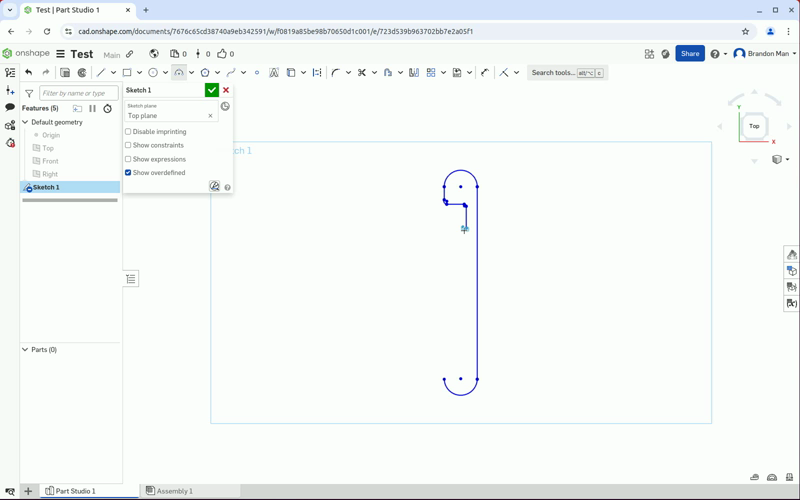
mouse_move(465, 229)
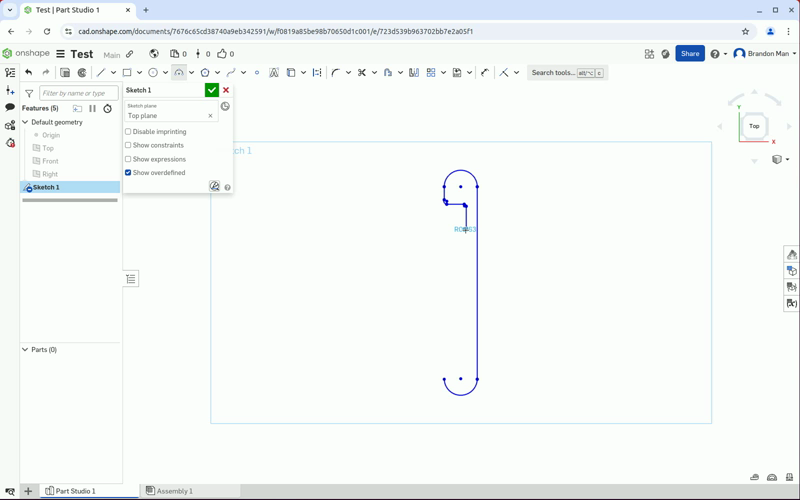
scroll(6)
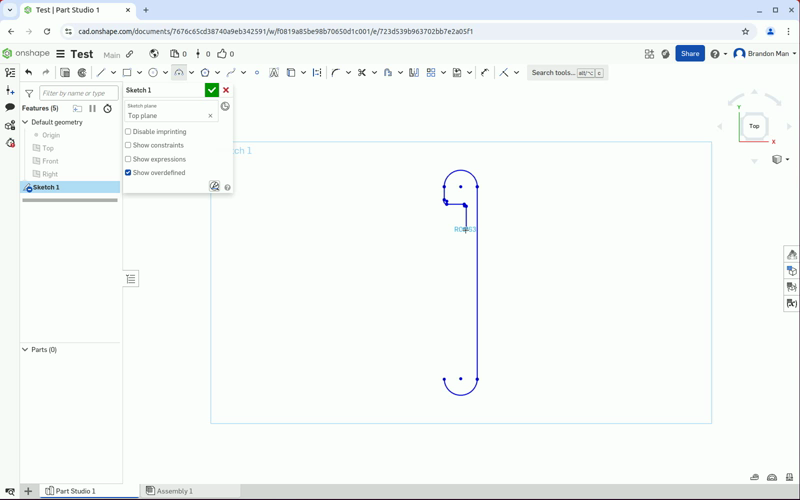
scroll(6)
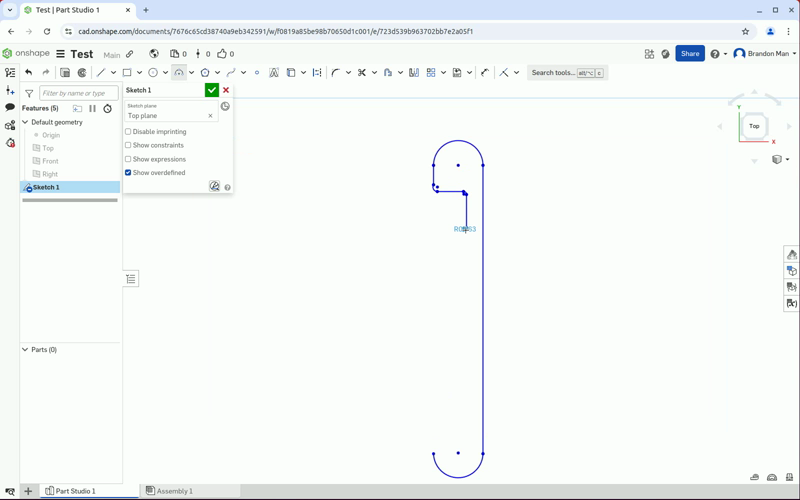
scroll(6)
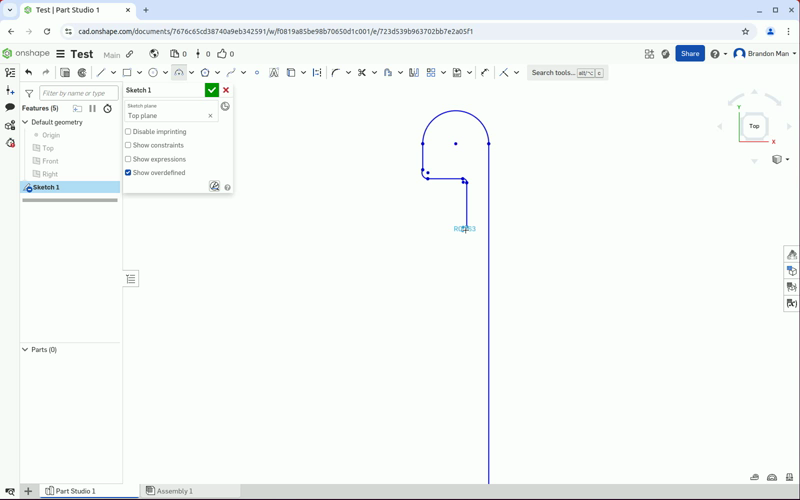
scroll(6)
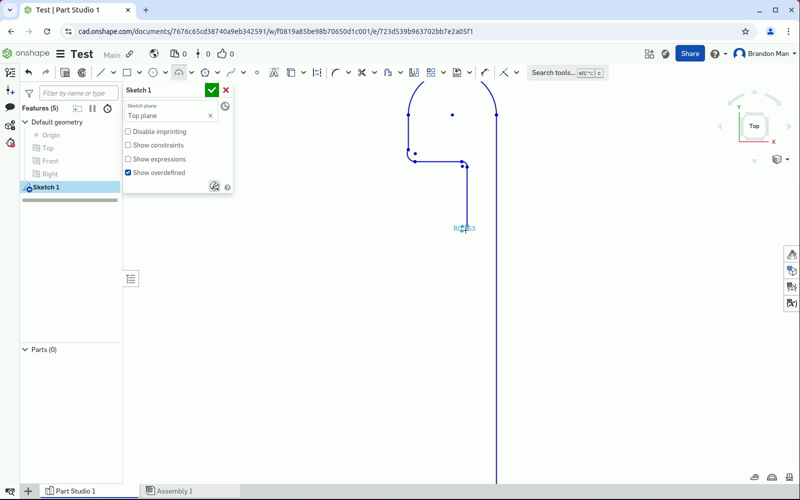
scroll(6)
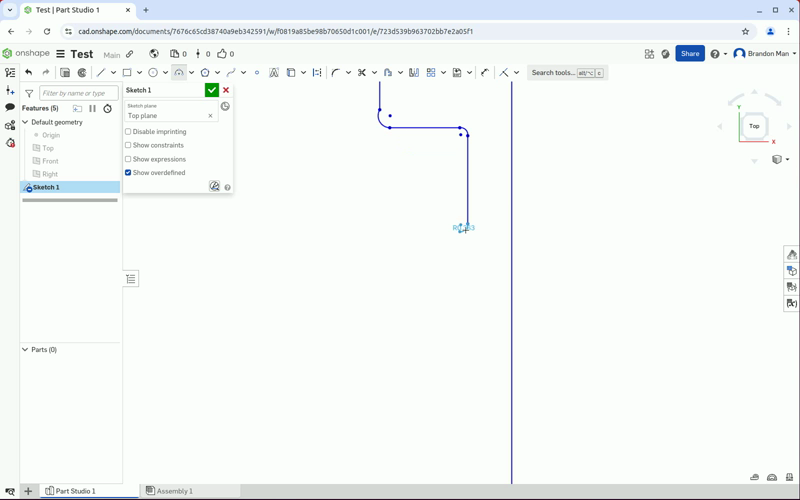
scroll(6)
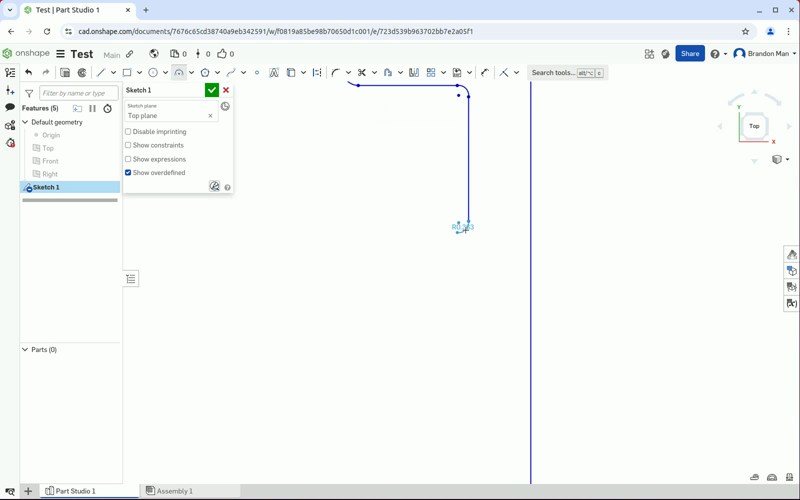
scroll(6)
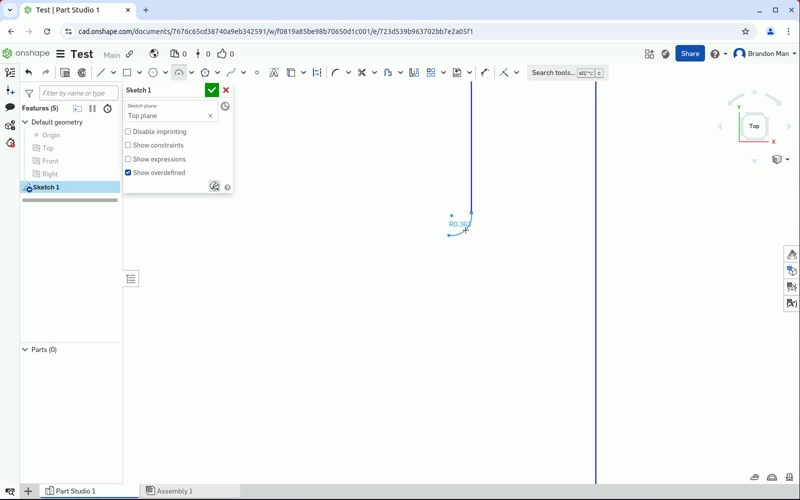
click(465, 229)
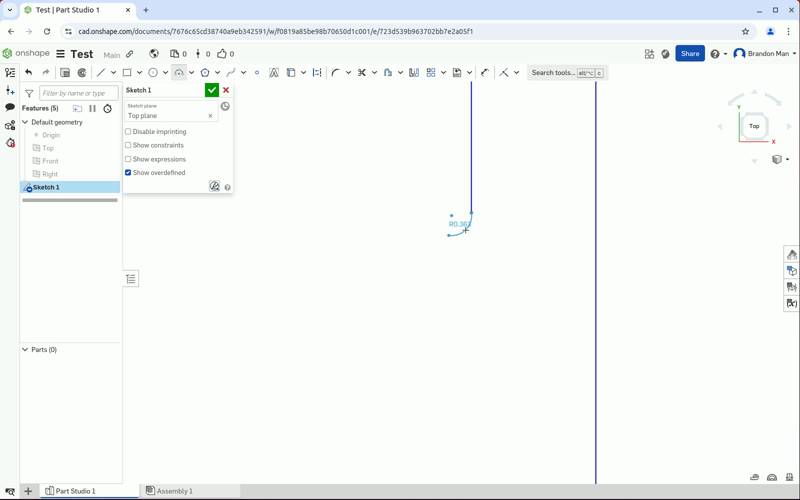
scroll(-6)
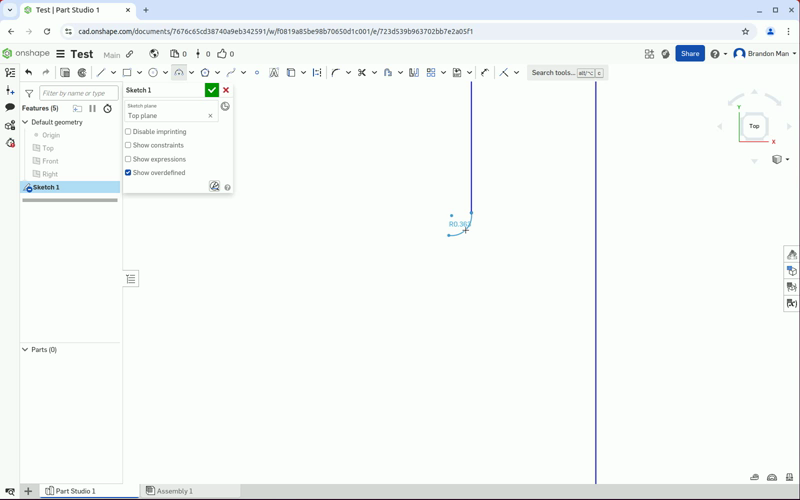
scroll(-6)
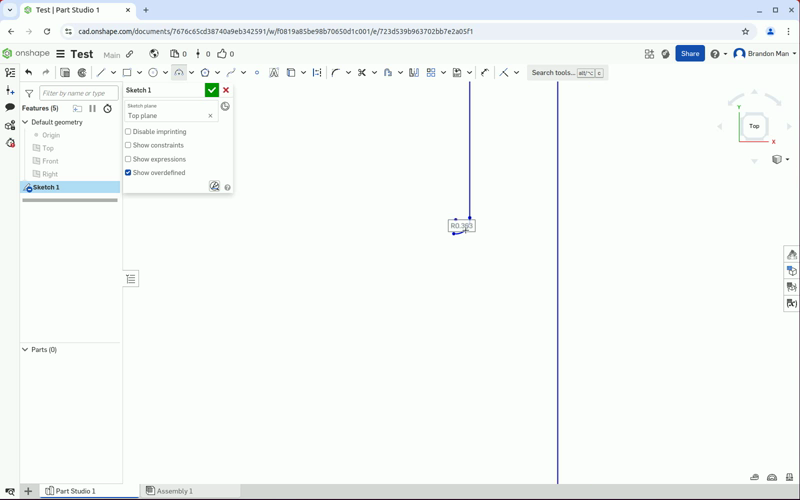
scroll(-6)
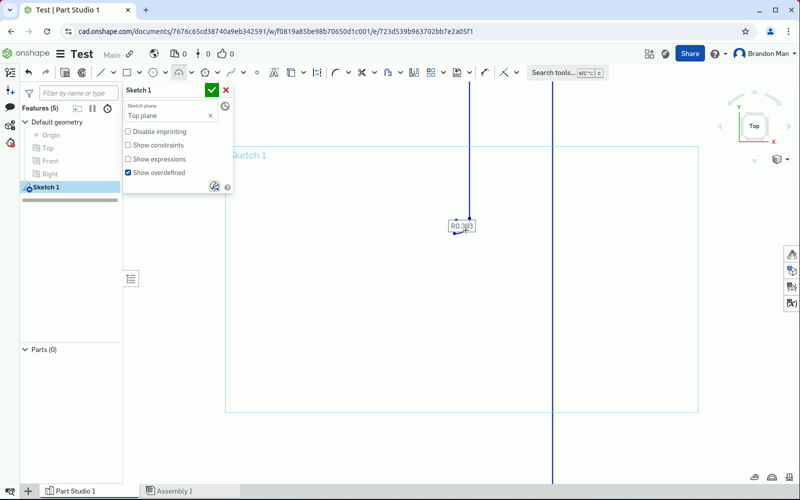
scroll(-6)
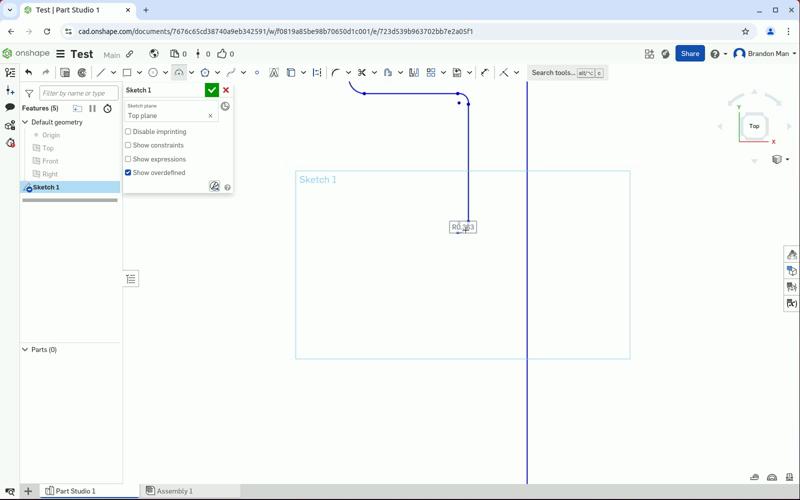
scroll(-6)
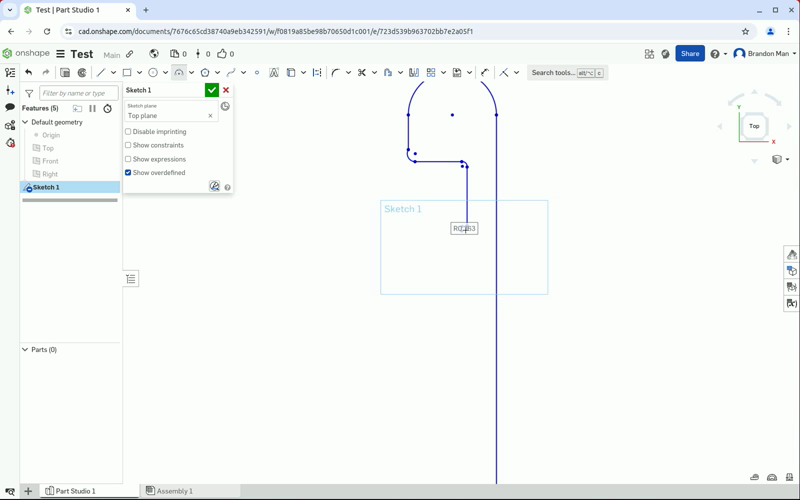
scroll(-6)
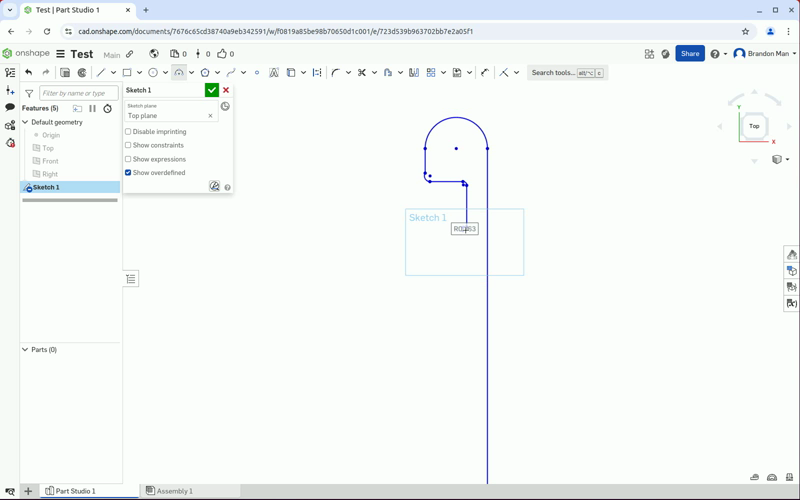
scroll(-6)
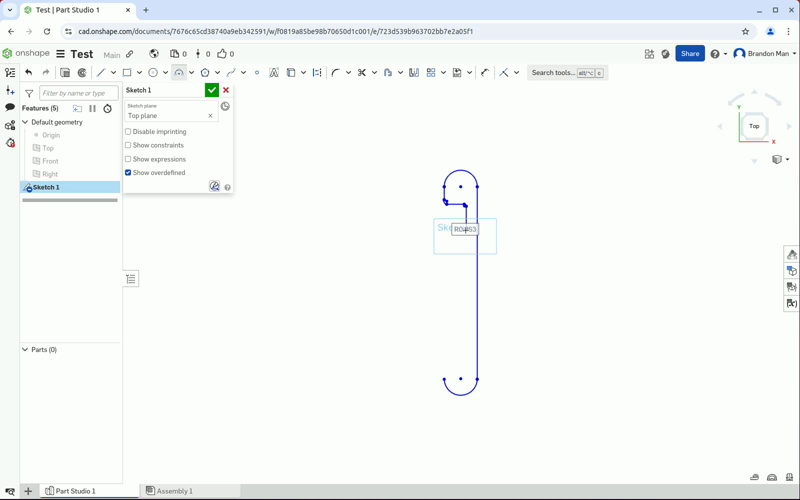
key_up(shift)
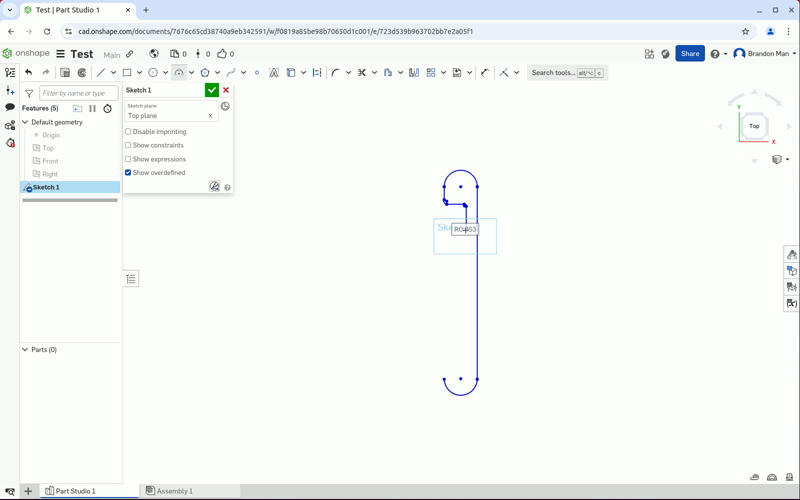
key(esc)
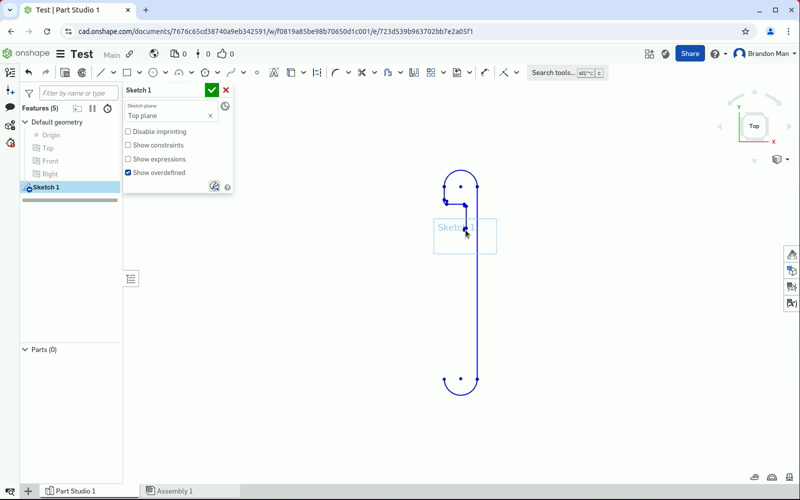
key(l)
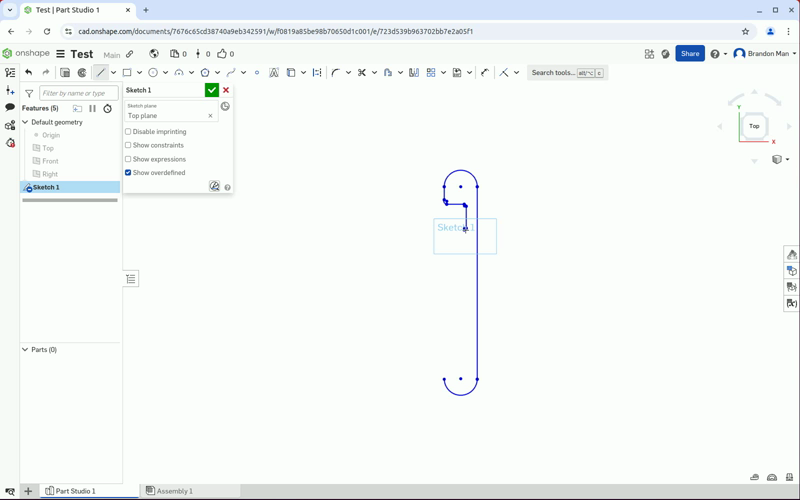
mouse_move(464, 230)
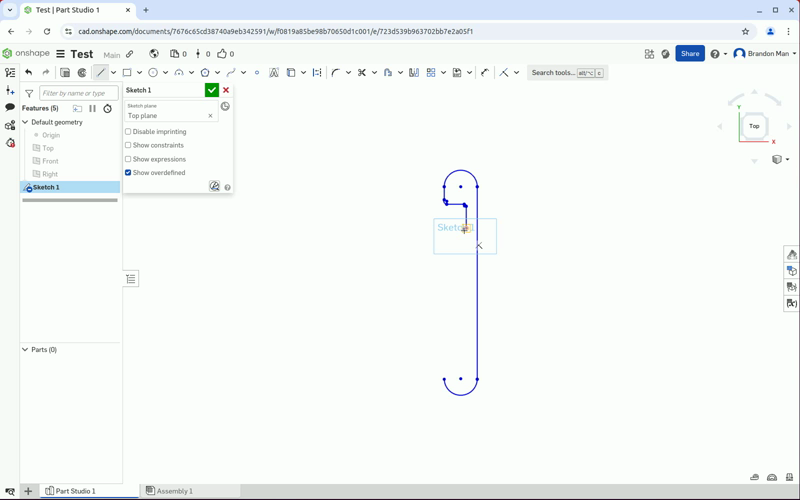
scroll(6)
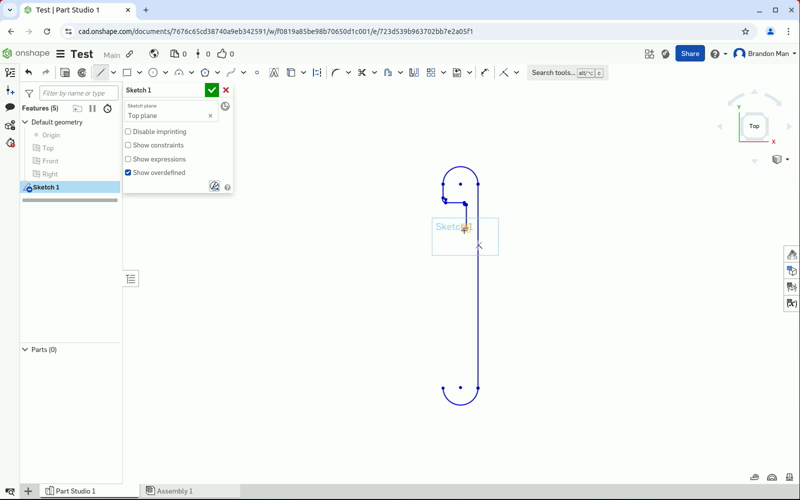
scroll(6)
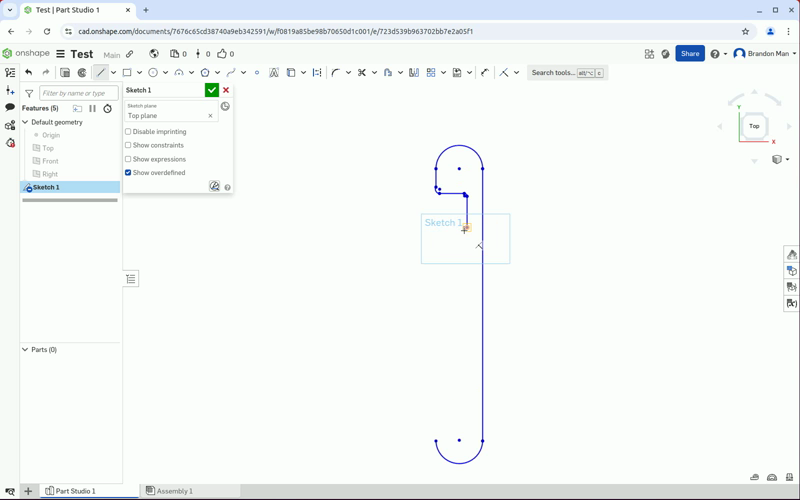
scroll(6)
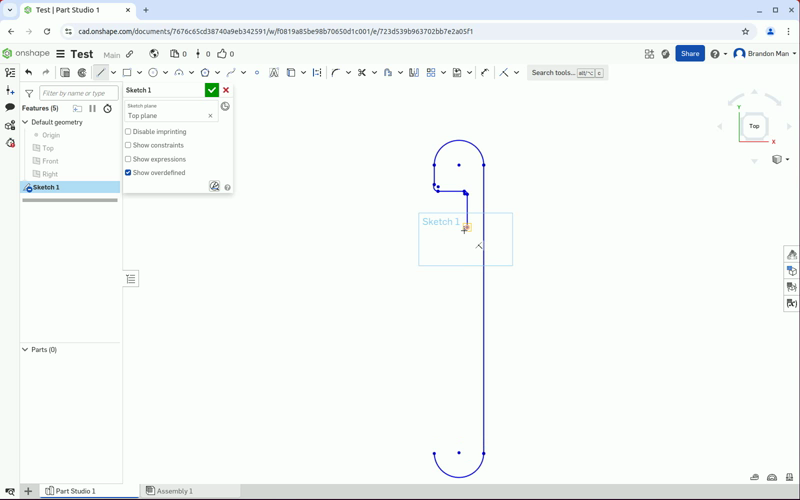
scroll(6)
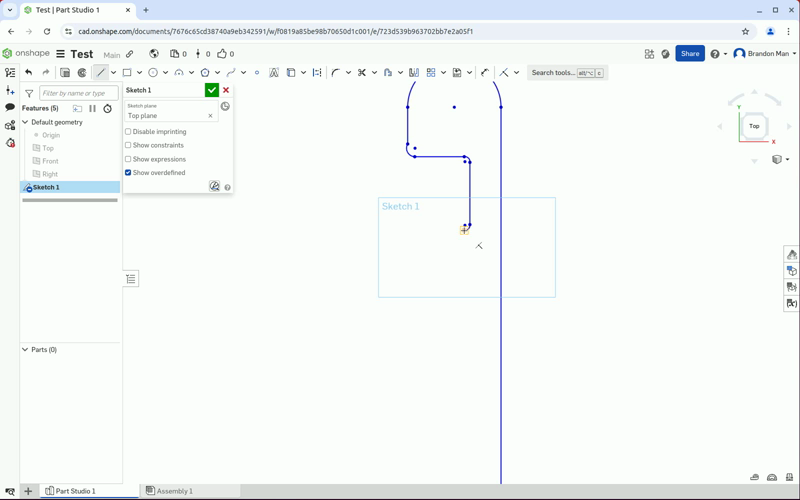
scroll(6)
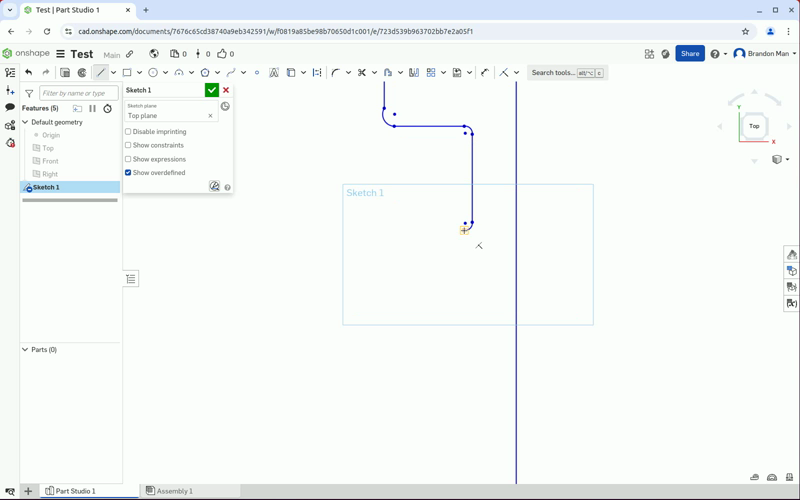
scroll(6)
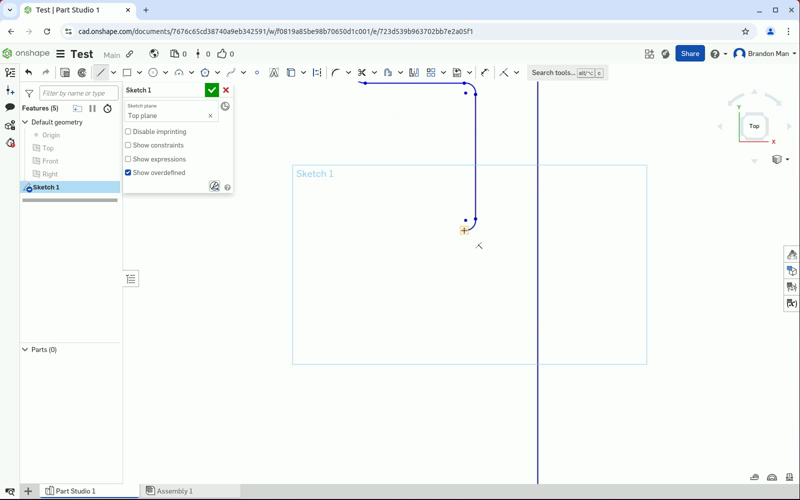
scroll(6)
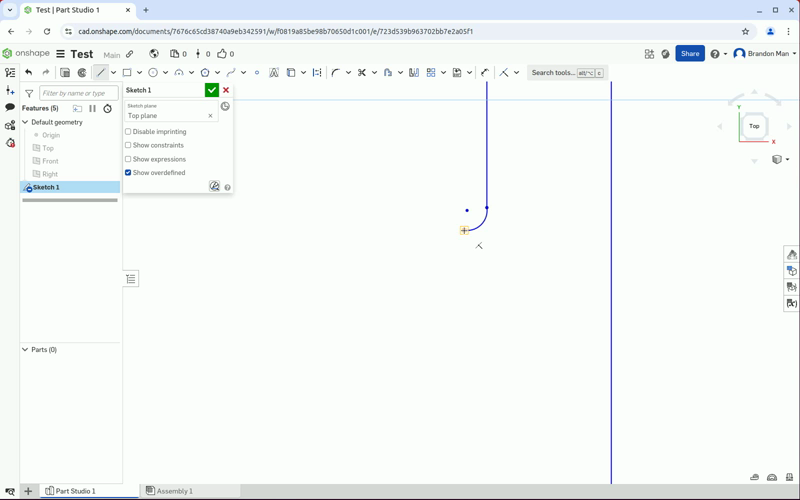
click(464, 230)
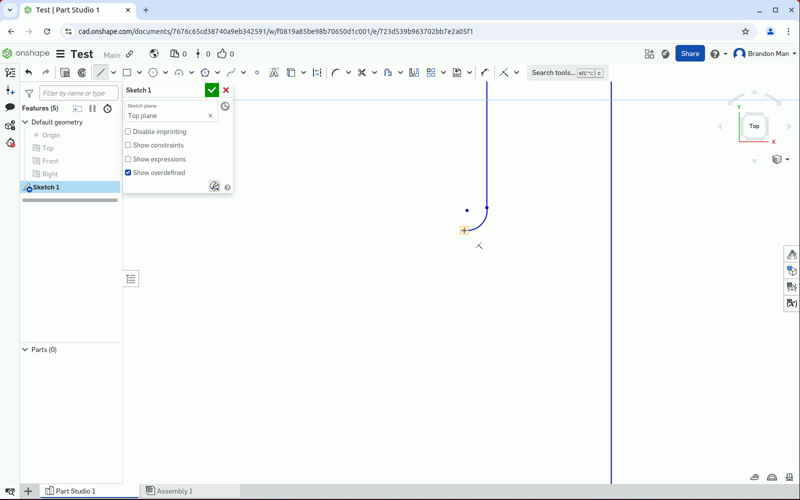
scroll(-6)
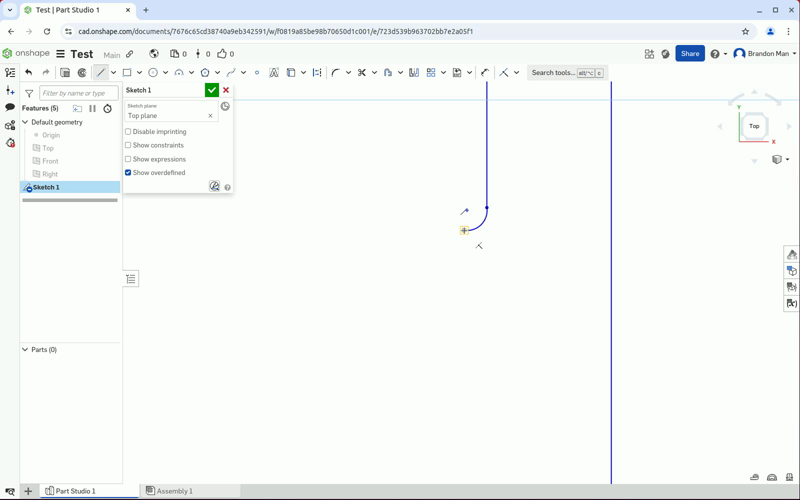
scroll(-6)
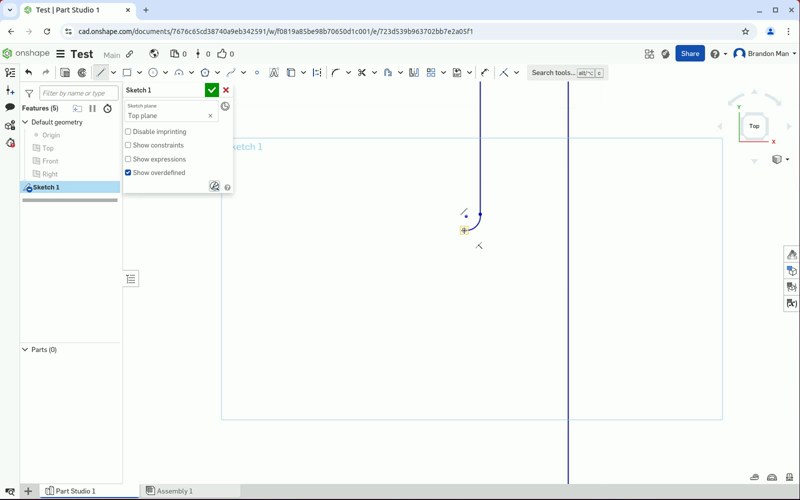
scroll(-6)
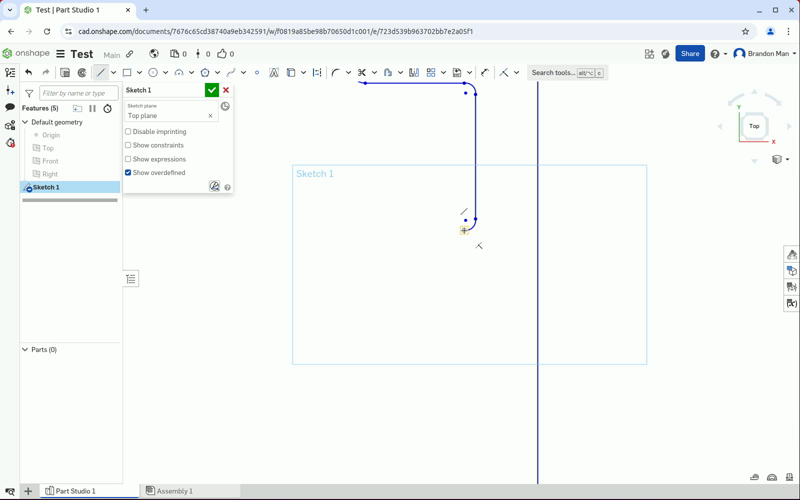
scroll(-6)
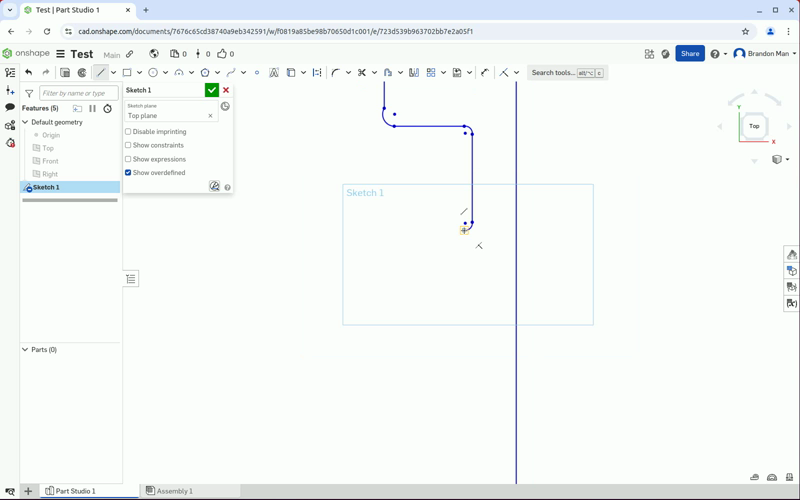
scroll(-6)
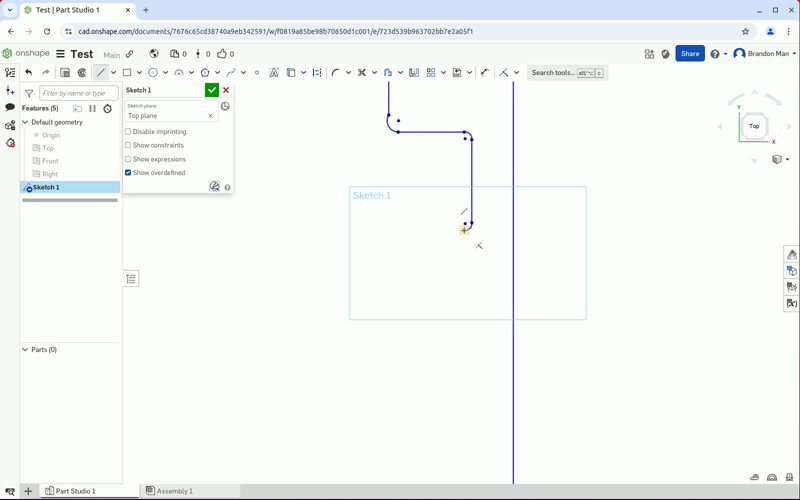
scroll(-6)
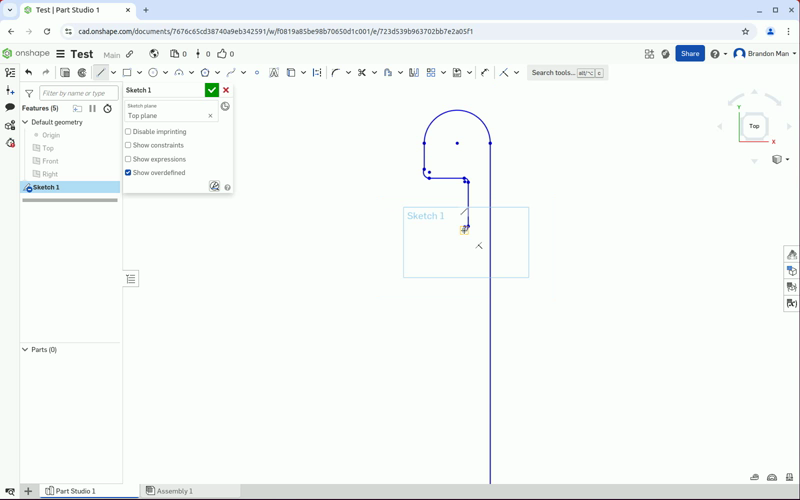
scroll(-6)
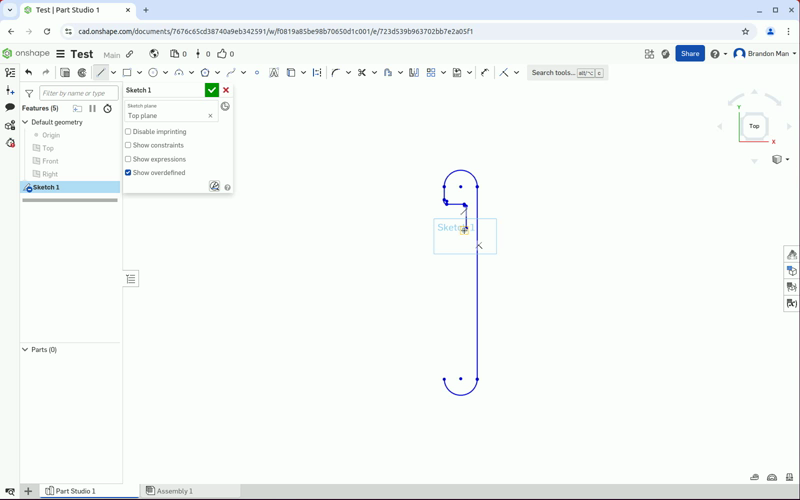
key_down(shift)
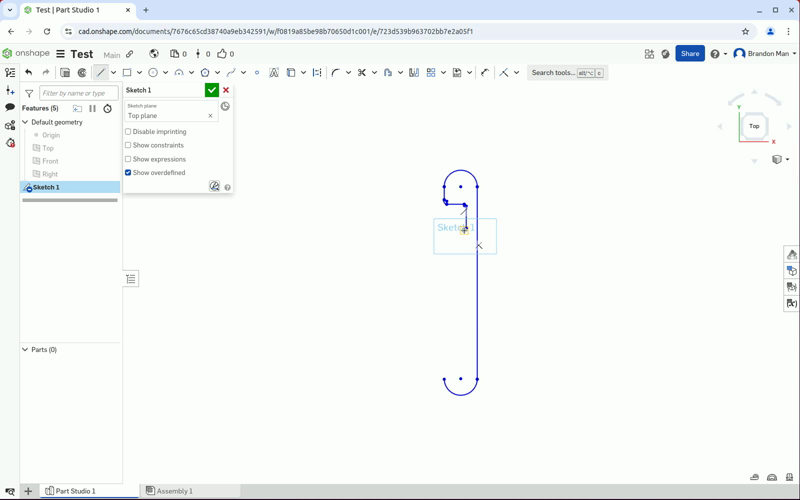
mouse_move(494, 230)
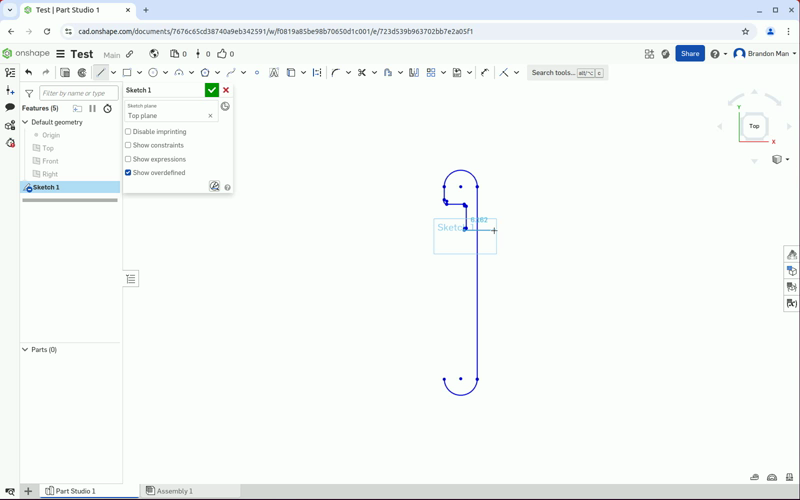
mouse_move(446, 230)
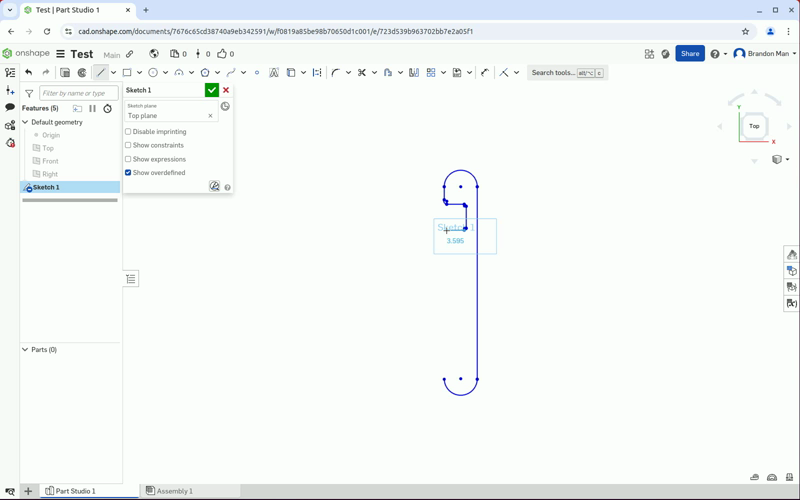
click(446, 230)
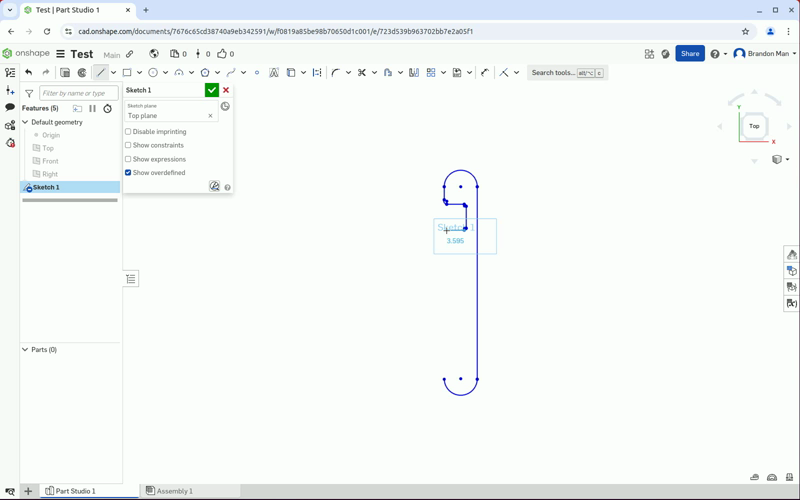
key_up(shift)
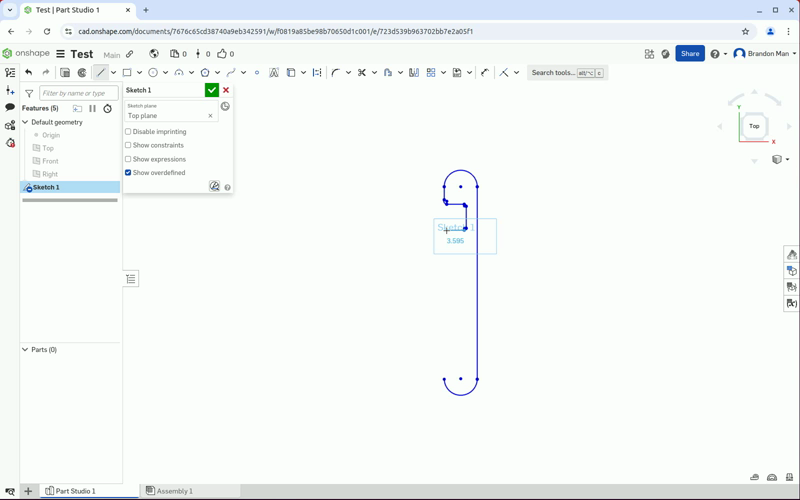
key(esc)
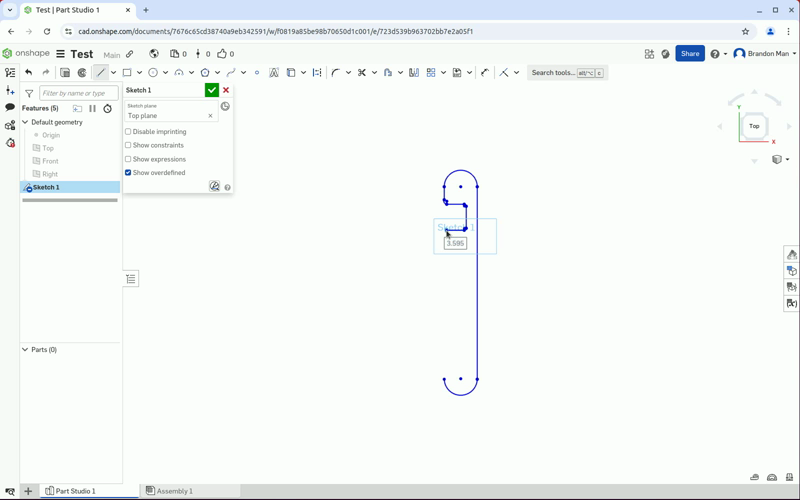
key(a)
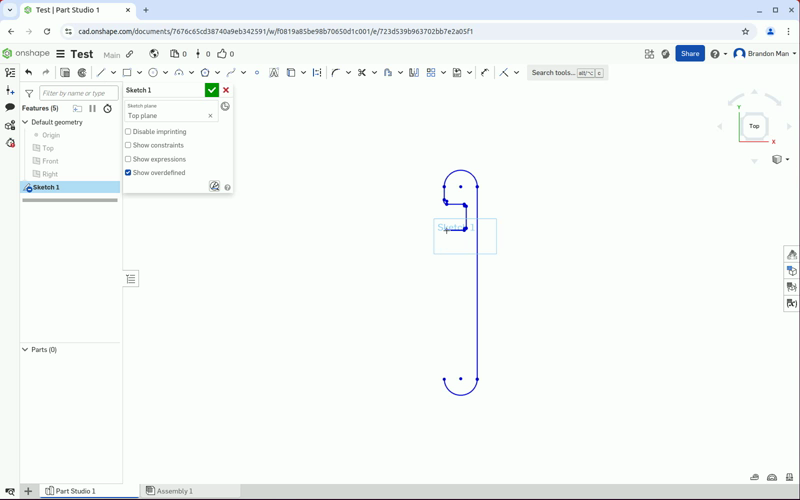
mouse_move(446, 230)
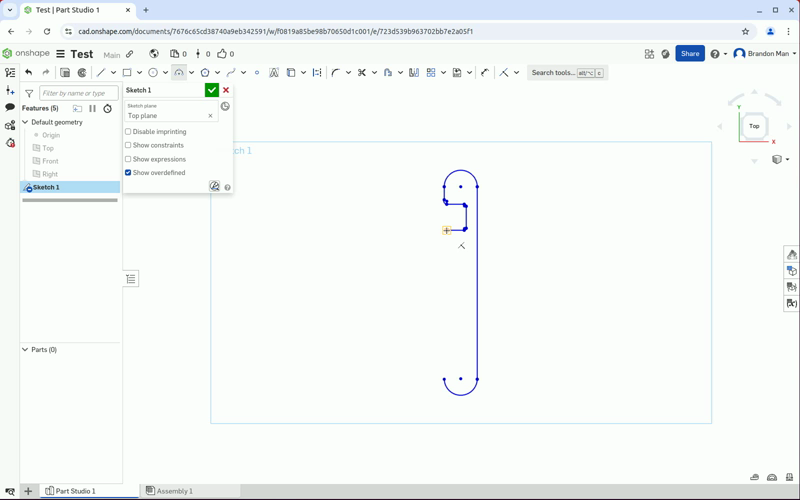
click(446, 230)
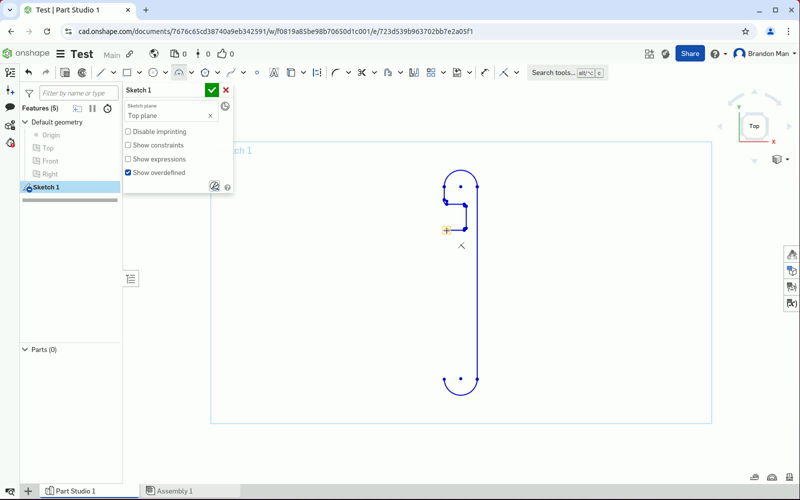
key_down(shift)
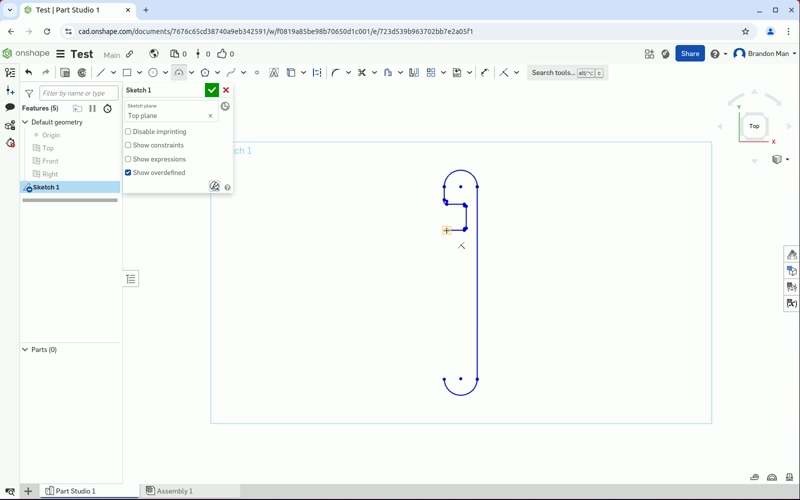
mouse_move(444, 232)
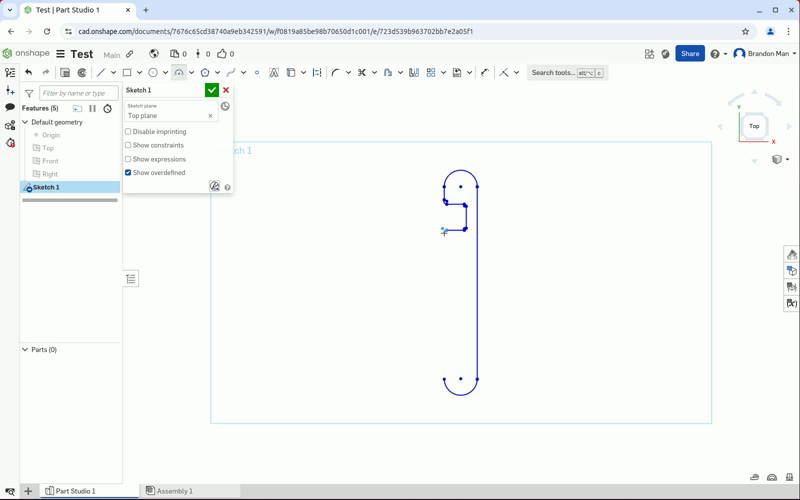
scroll(6)
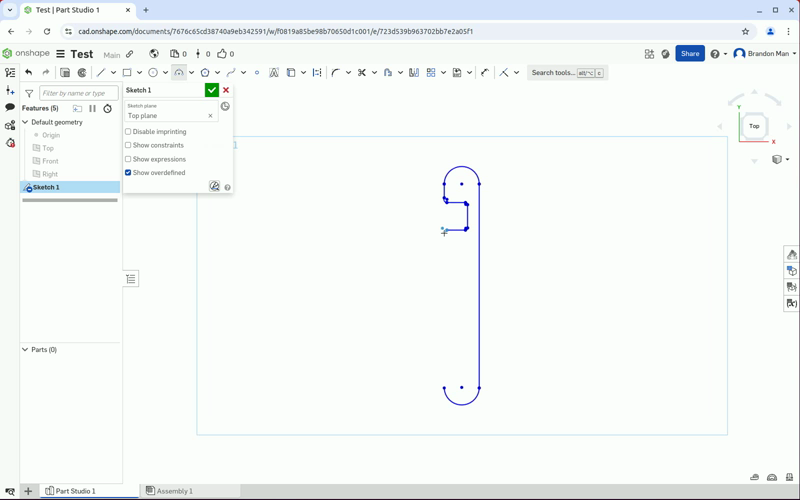
scroll(6)
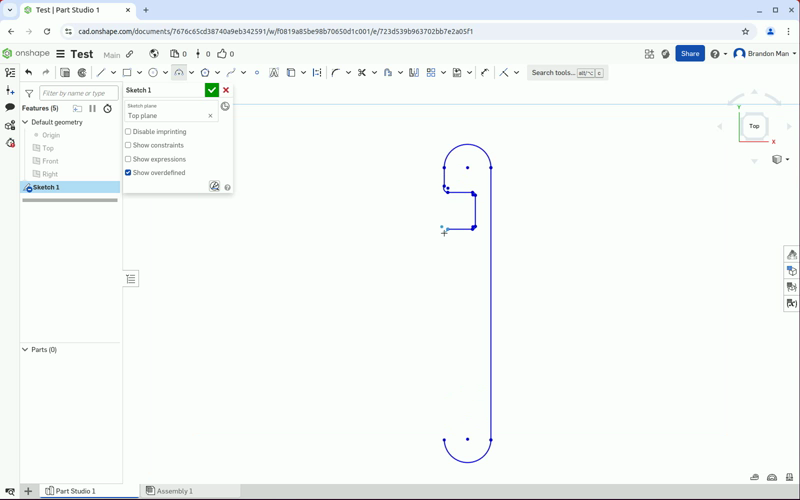
scroll(6)
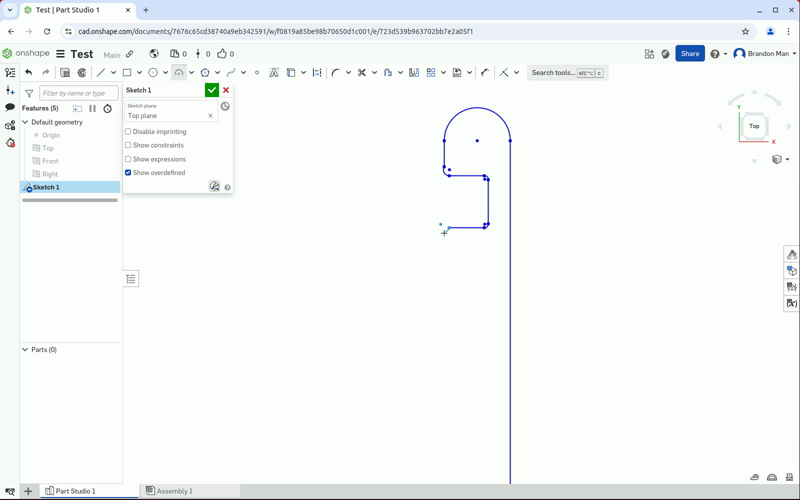
scroll(6)
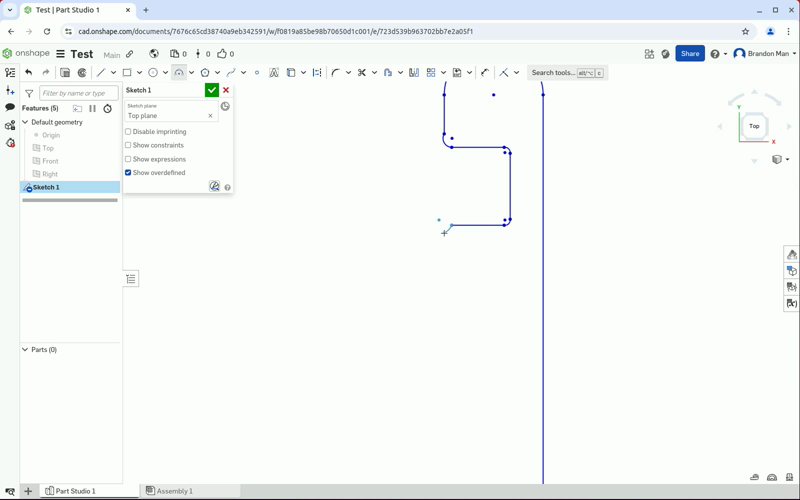
scroll(6)
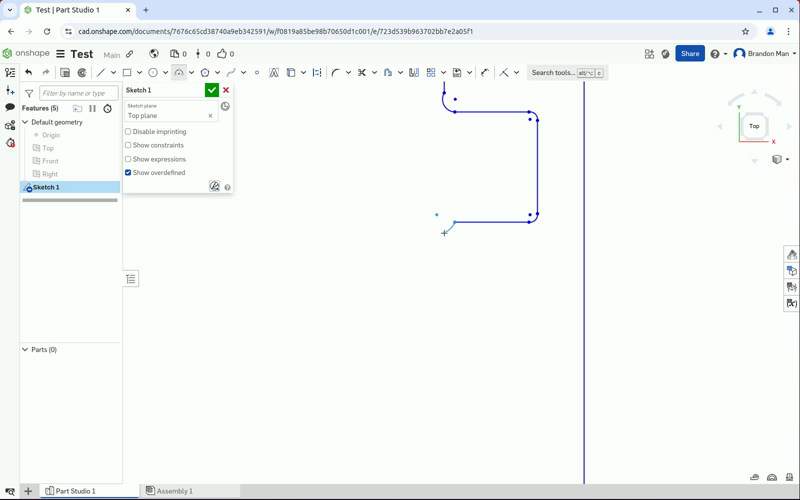
scroll(6)
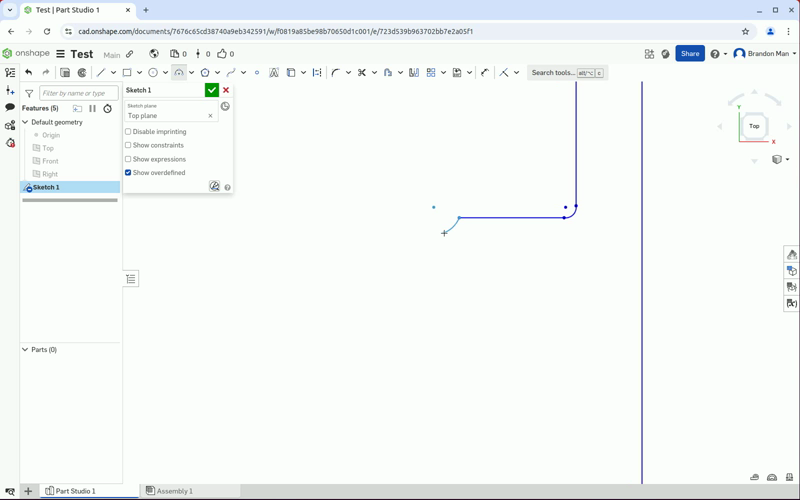
scroll(6)
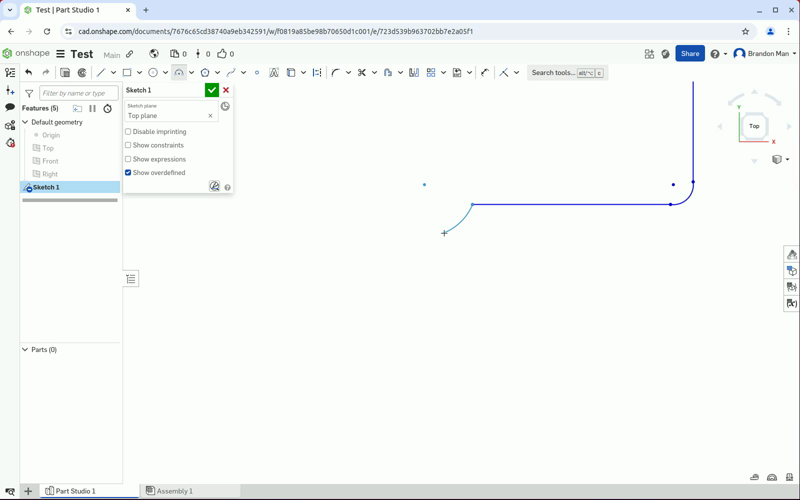
click(444, 232)
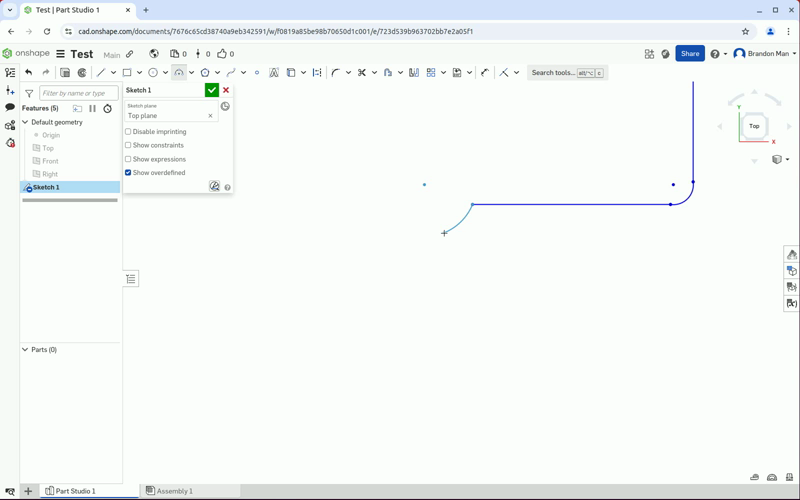
scroll(-6)
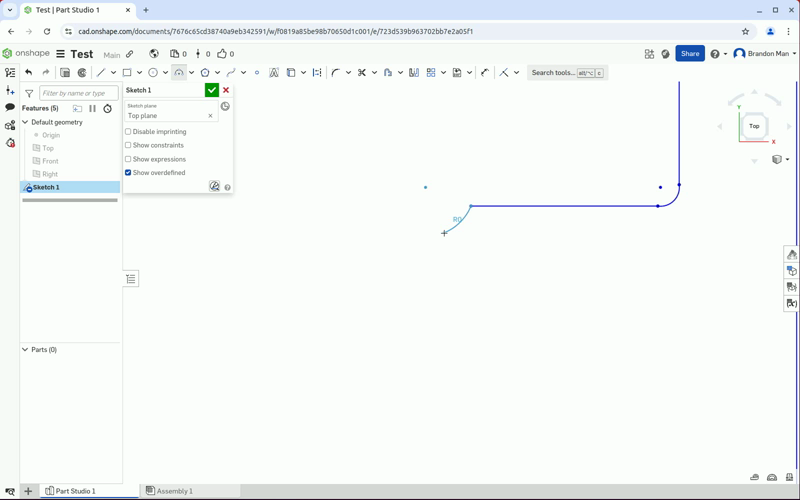
scroll(-6)
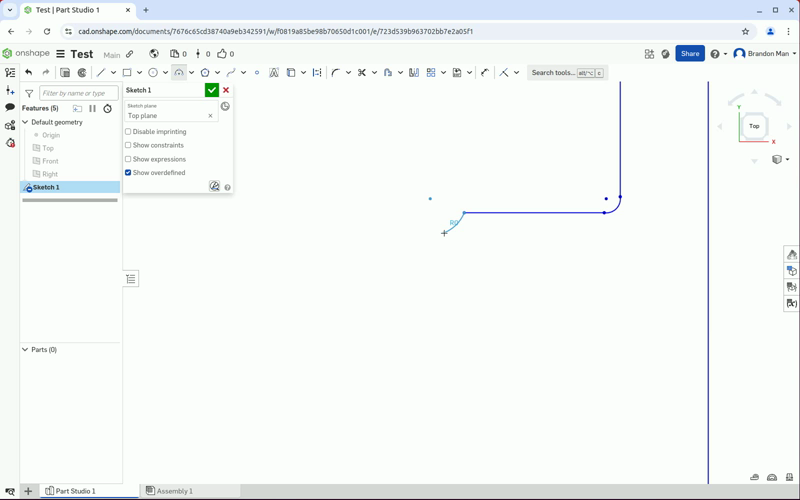
scroll(-6)
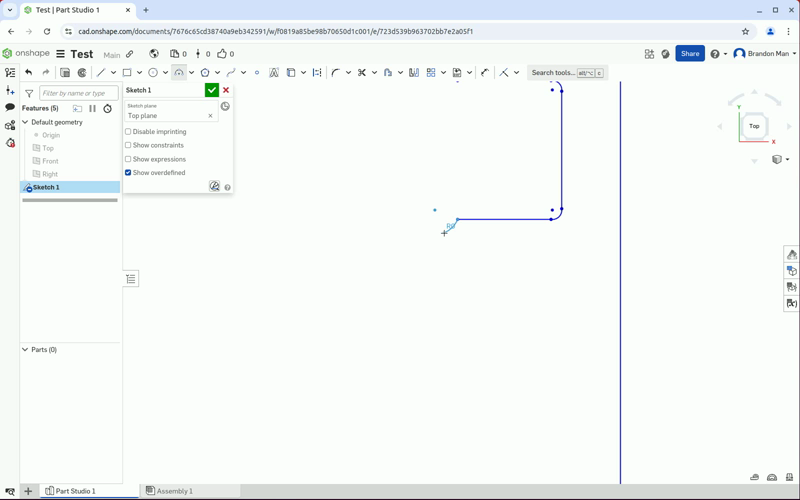
scroll(-6)
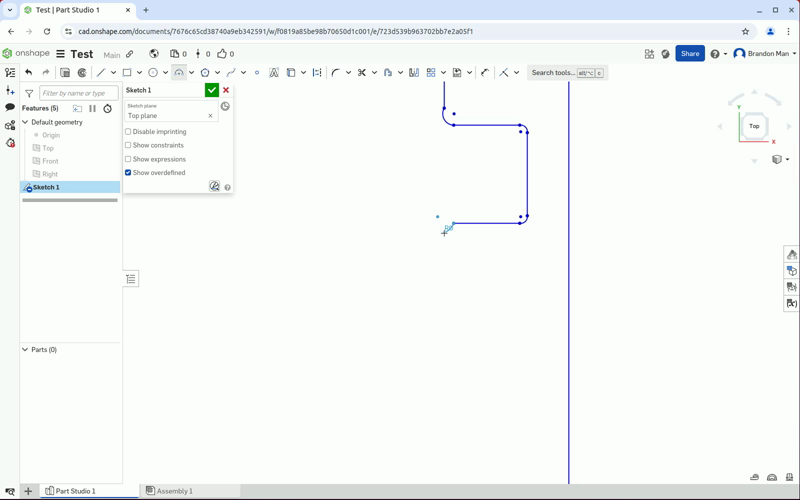
scroll(-6)
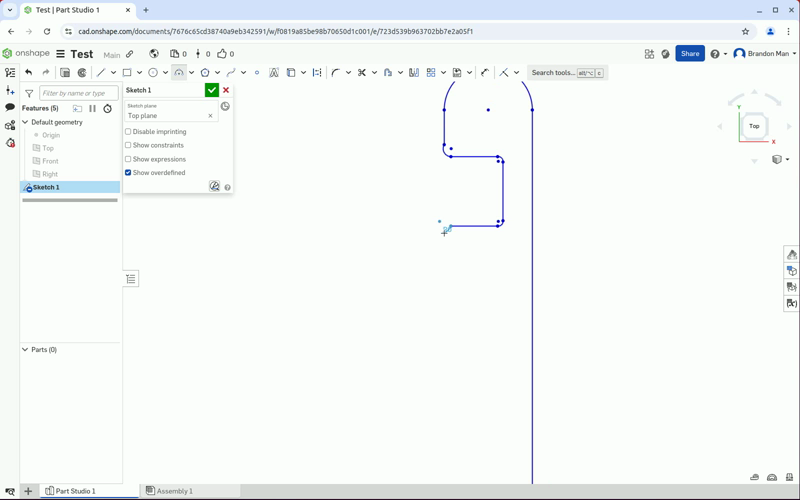
scroll(-6)
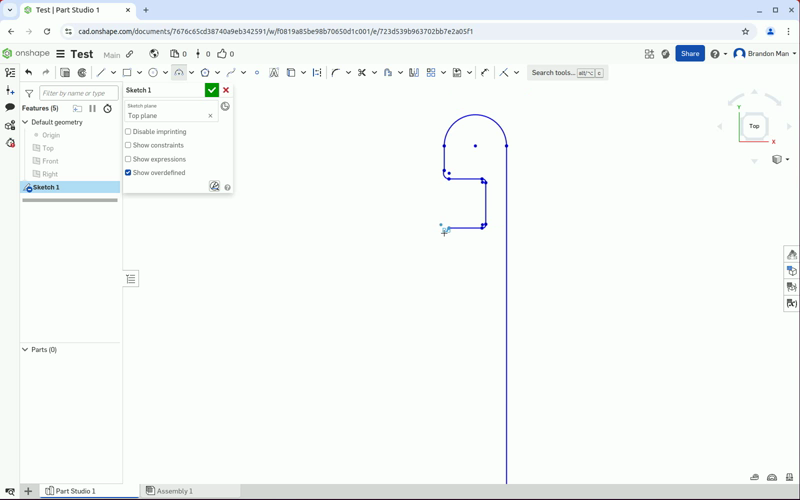
scroll(-6)
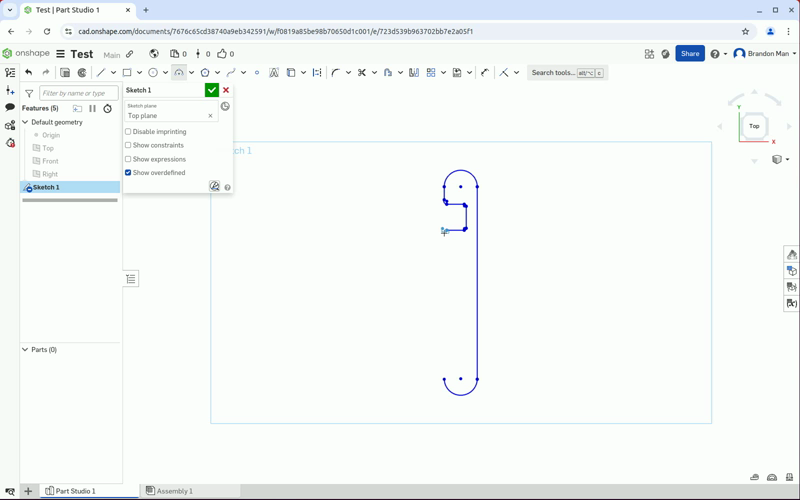
mouse_move(445, 231)
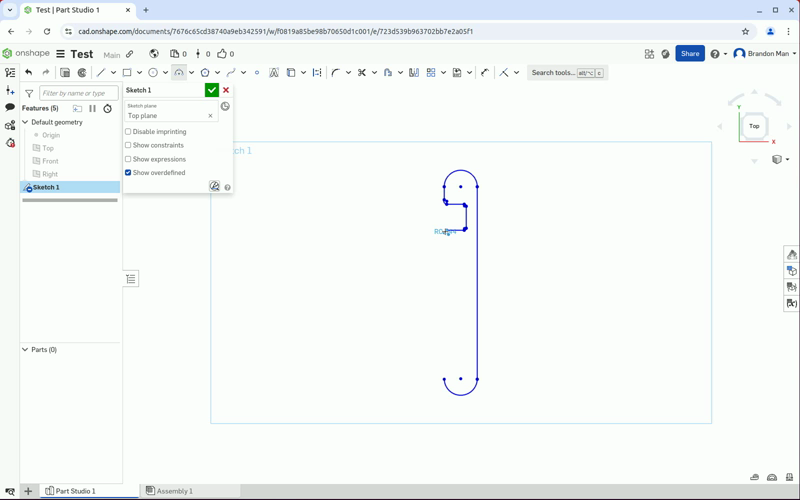
scroll(6)
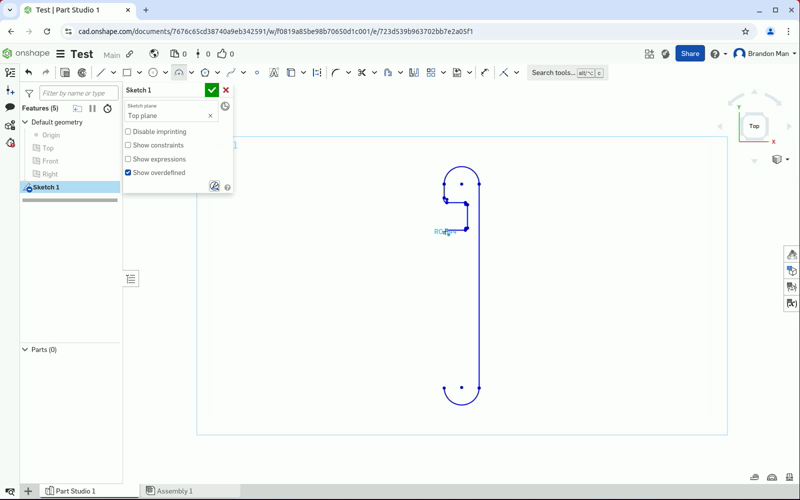
scroll(6)
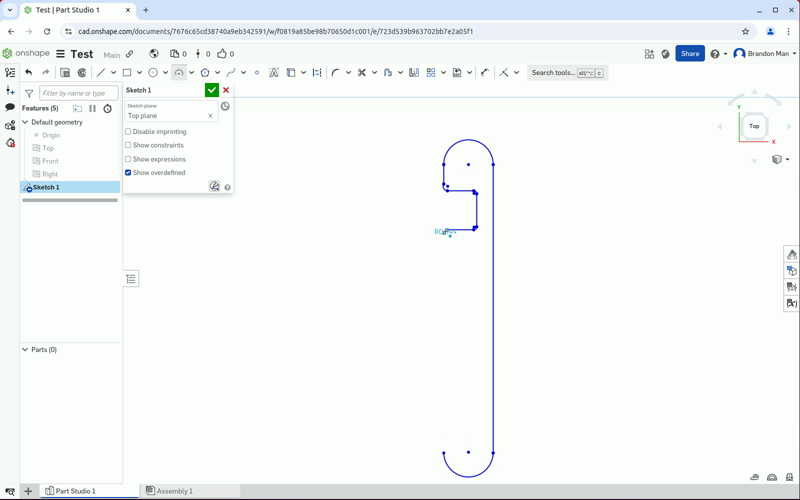
scroll(6)
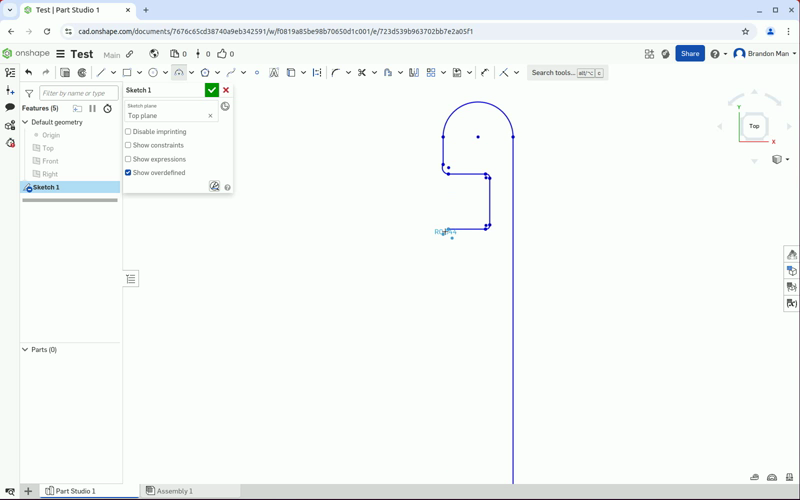
scroll(6)
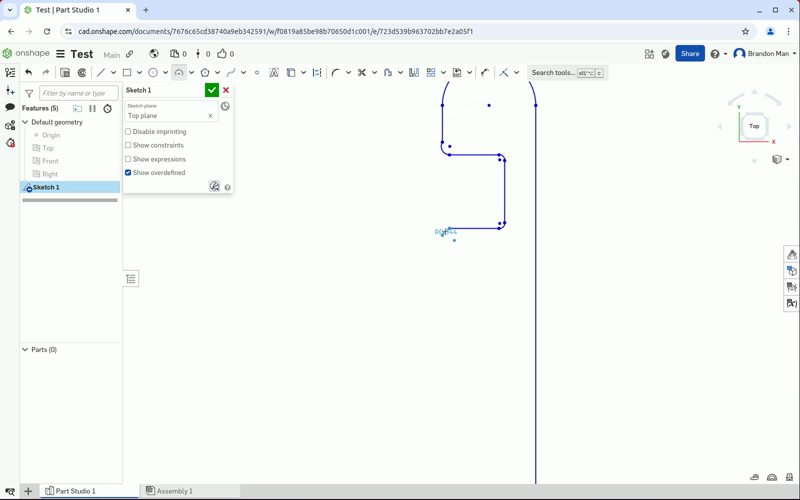
scroll(6)
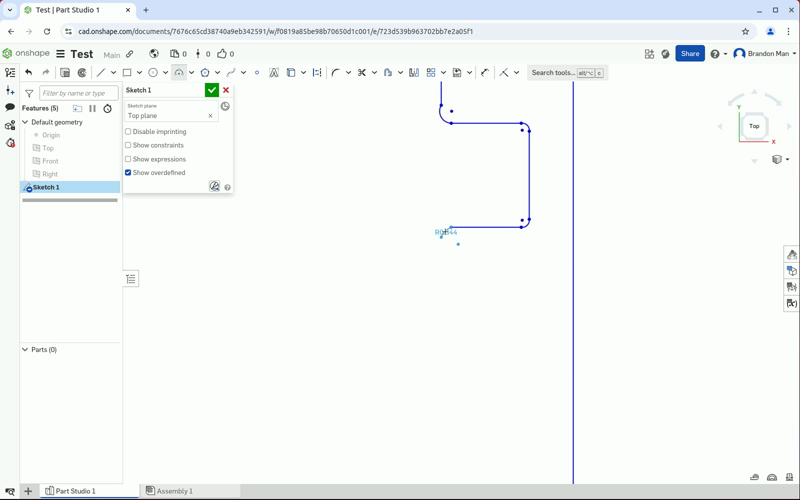
scroll(6)
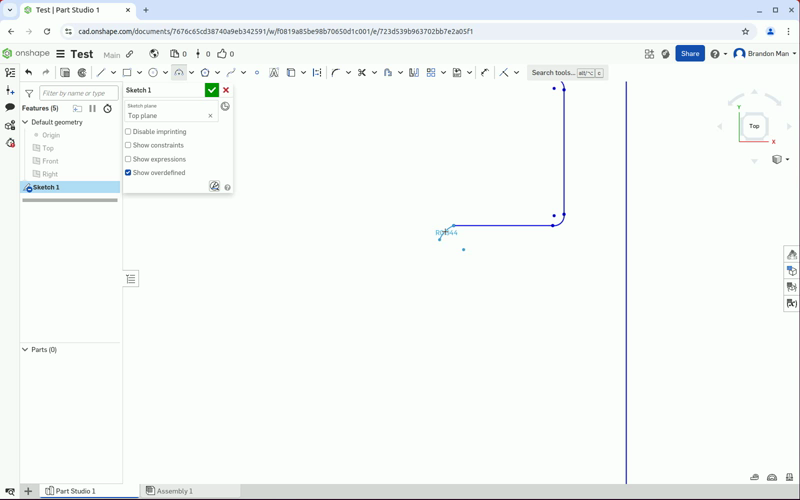
scroll(6)
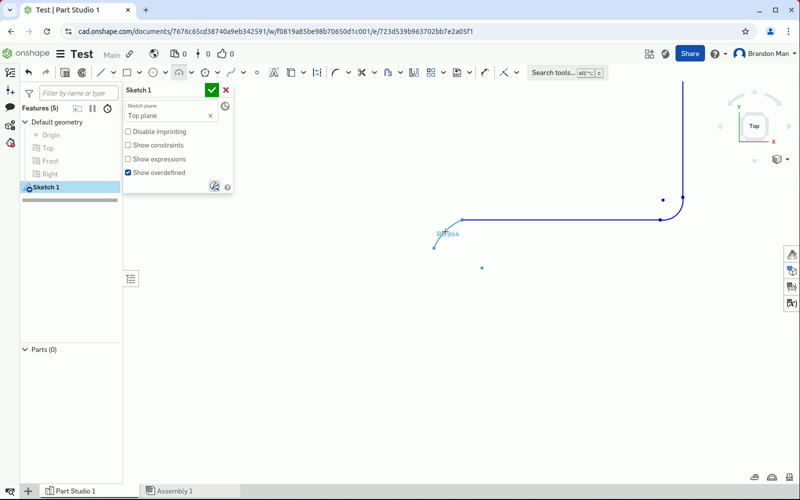
click(445, 231)
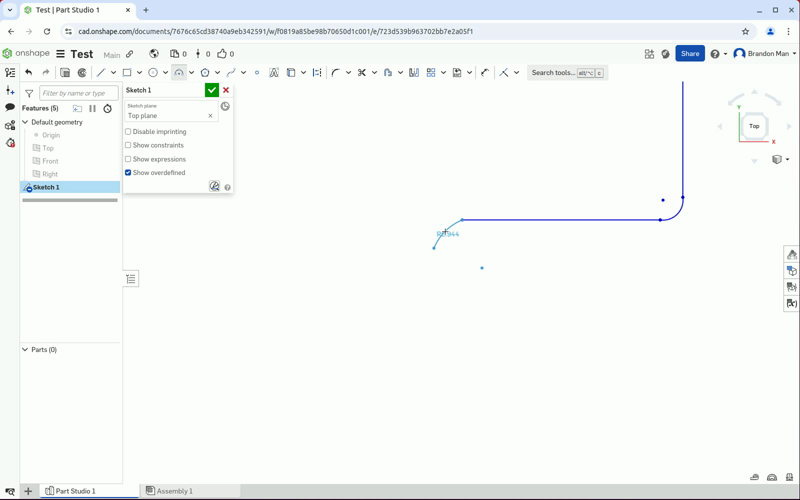
scroll(-6)
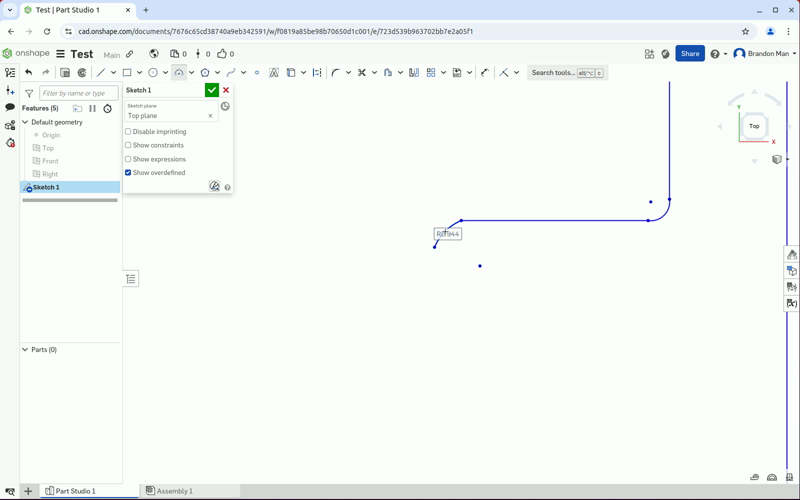
scroll(-6)
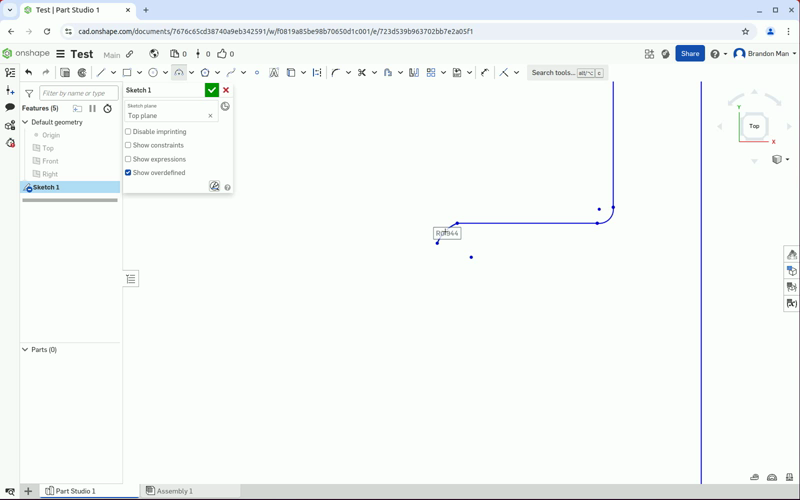
scroll(-6)
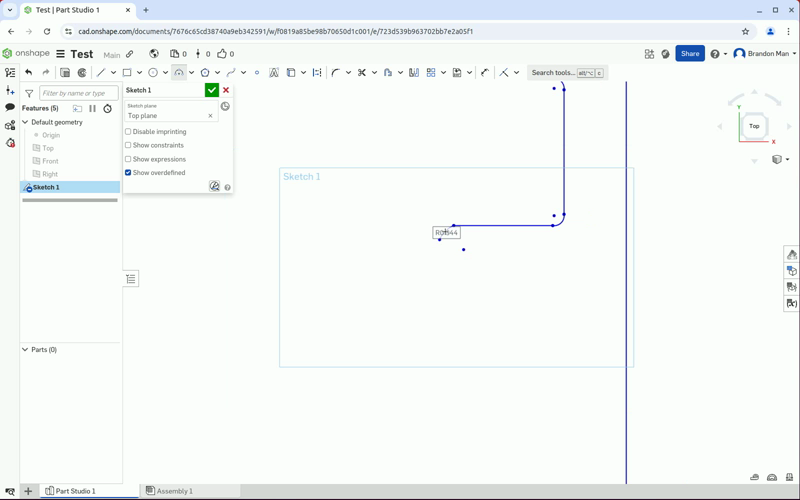
scroll(-6)
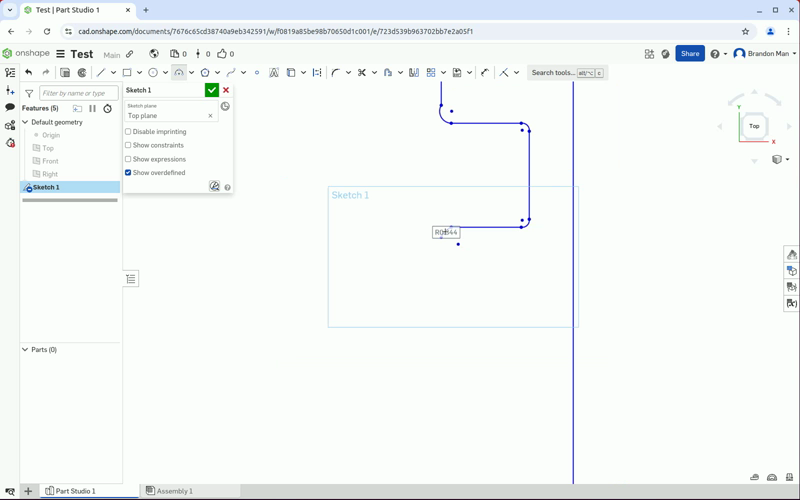
scroll(-6)
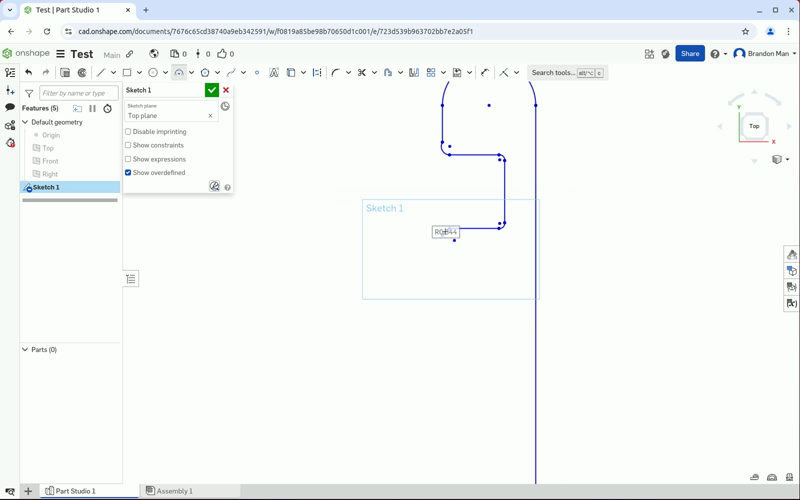
scroll(-6)
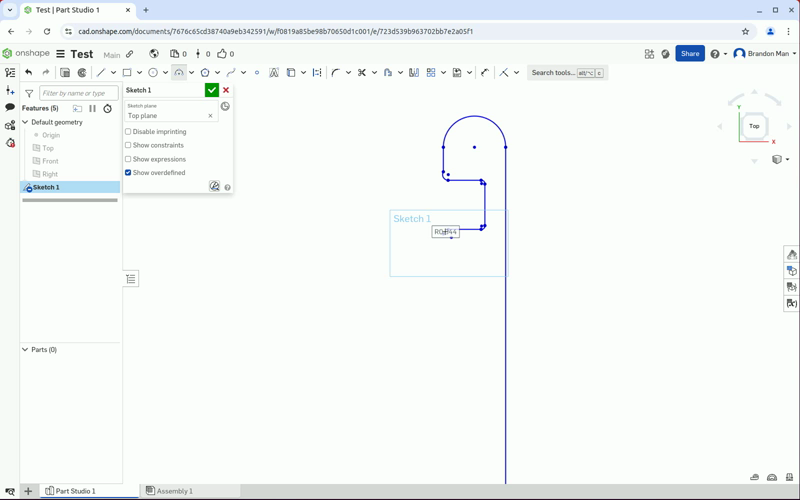
scroll(-6)
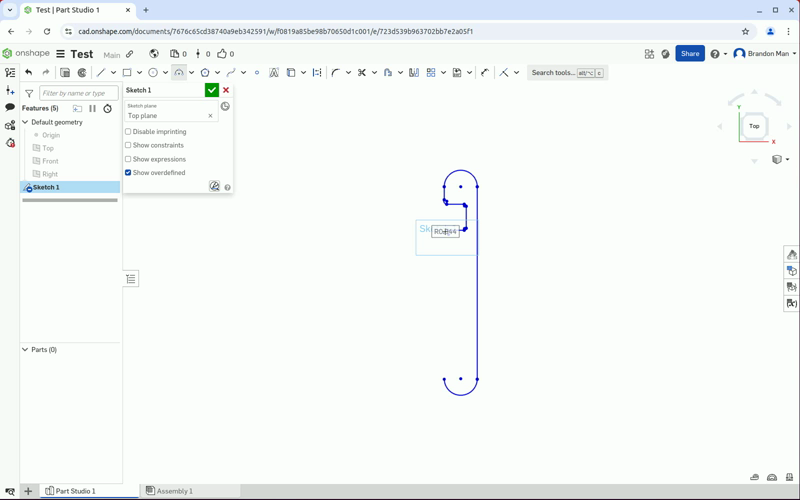
key_up(shift)
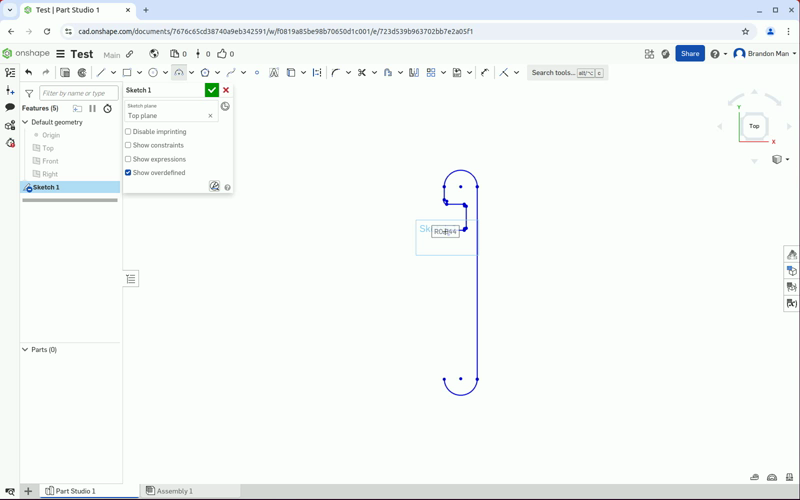
key(esc)
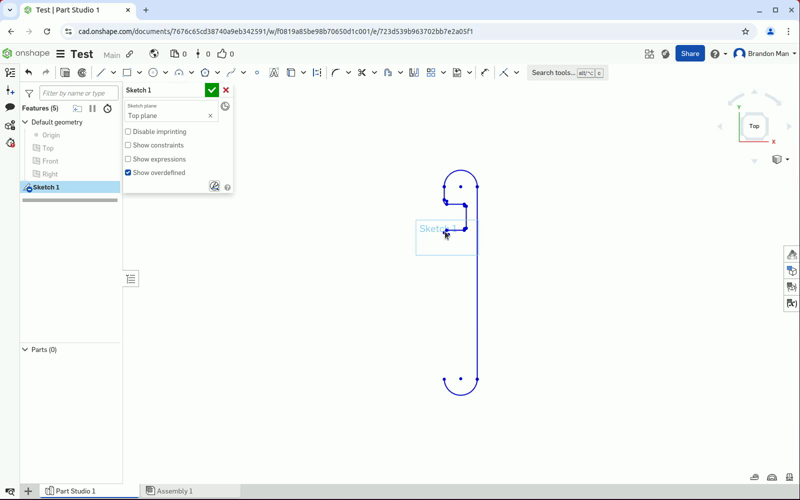
key(l)
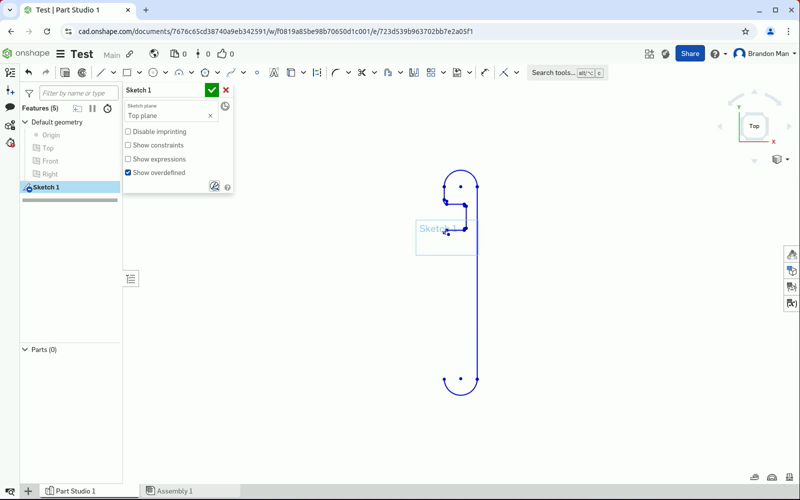
mouse_move(444, 232)
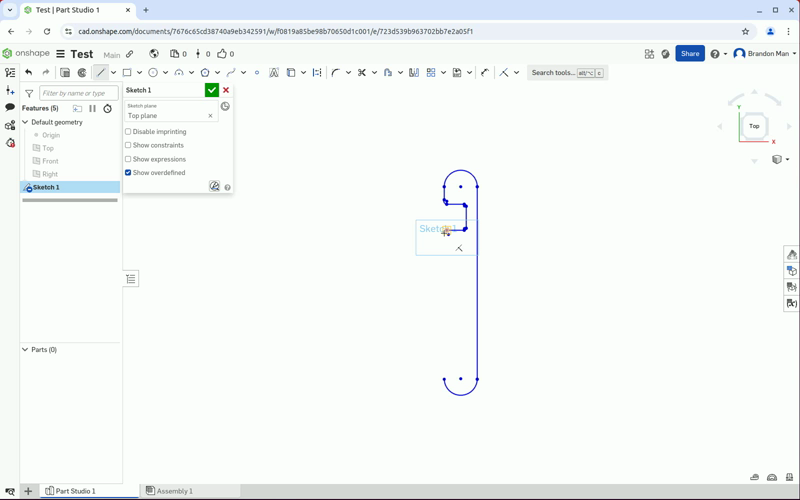
scroll(6)
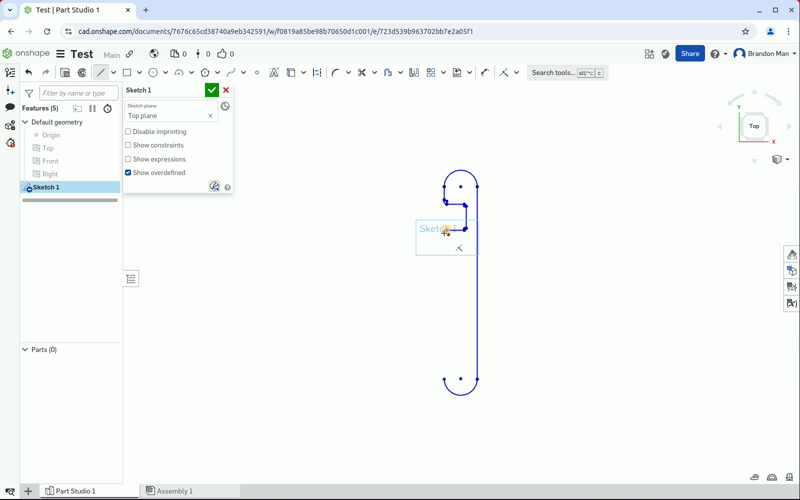
scroll(6)
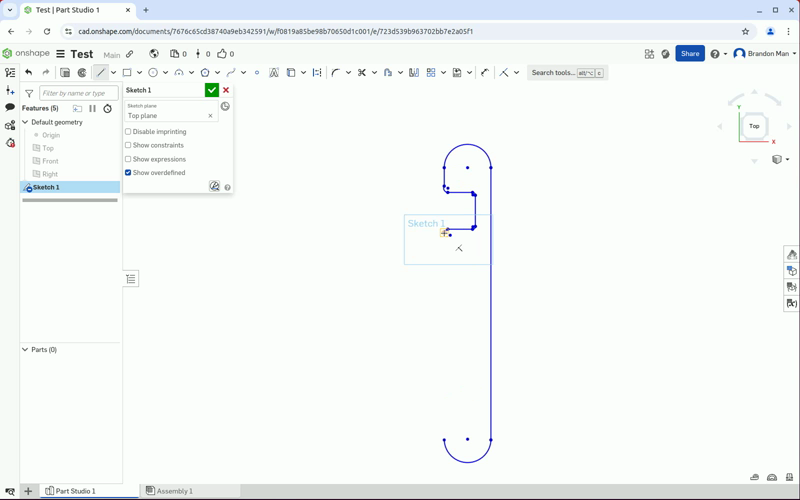
scroll(6)
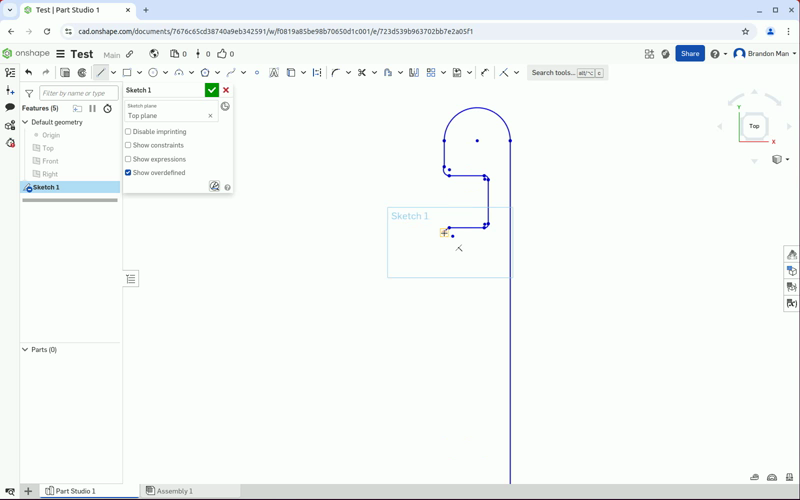
scroll(6)
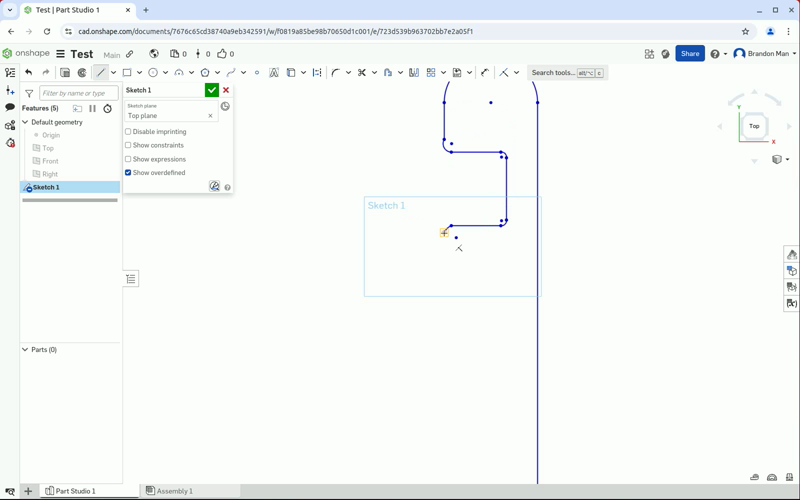
scroll(6)
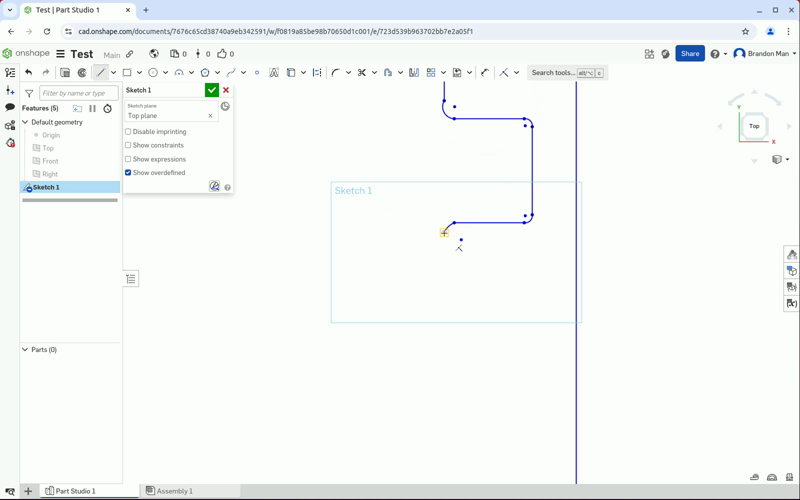
scroll(6)
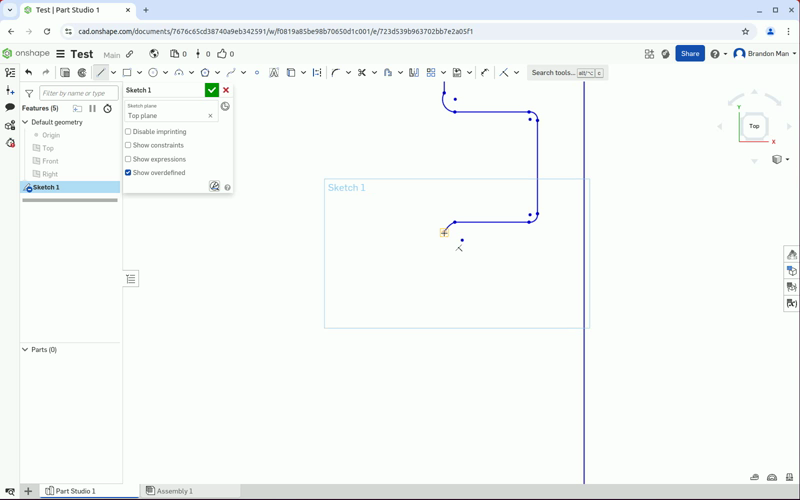
scroll(6)
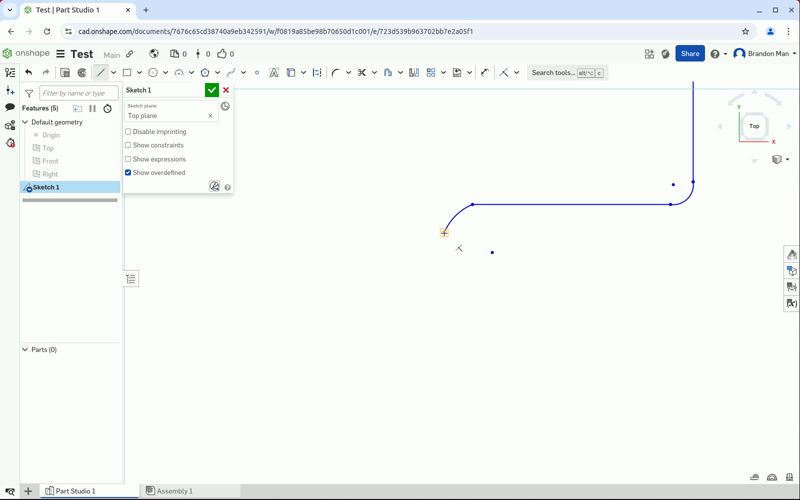
click(444, 232)
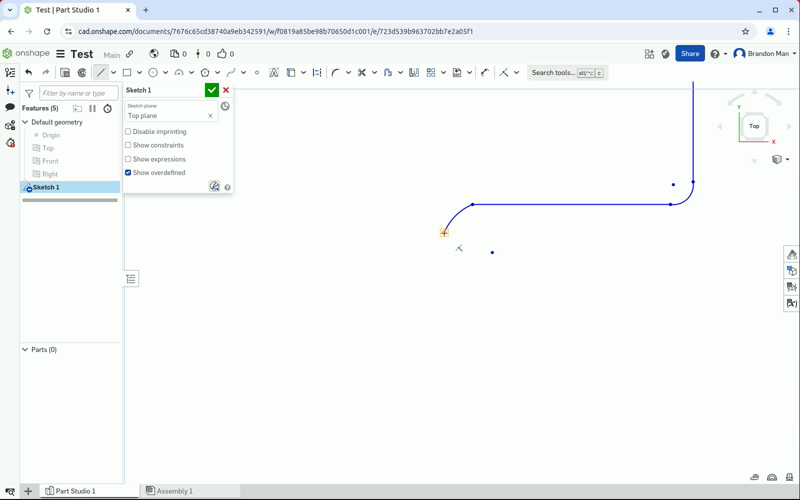
scroll(-6)
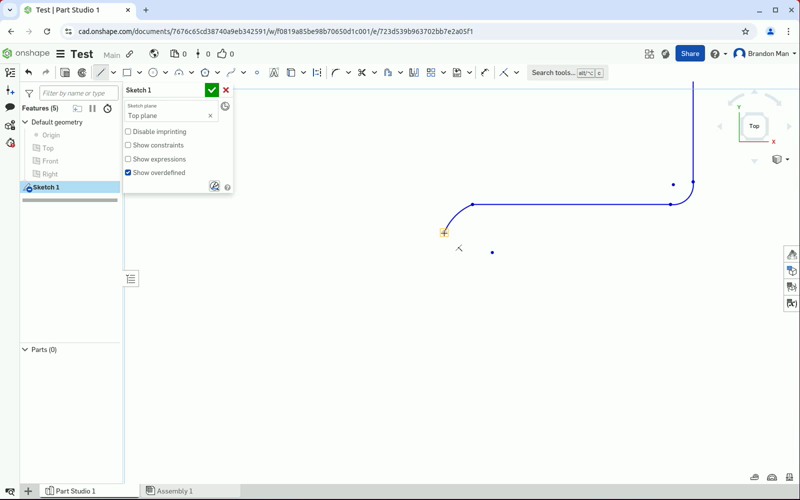
scroll(-6)
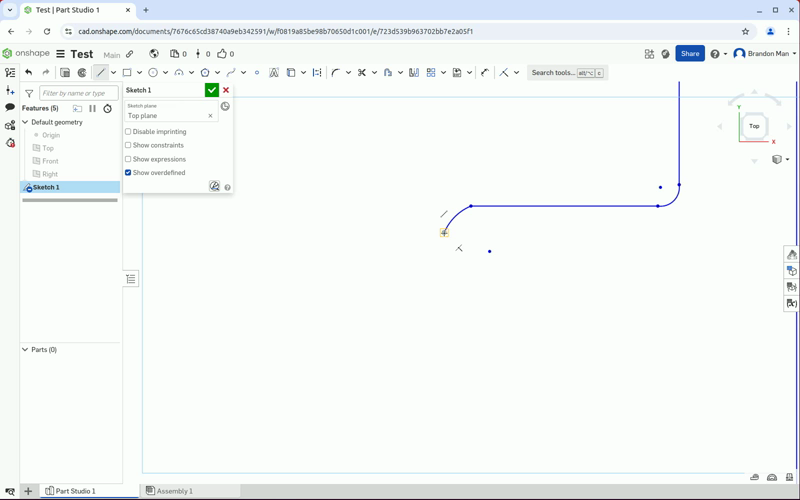
scroll(-6)
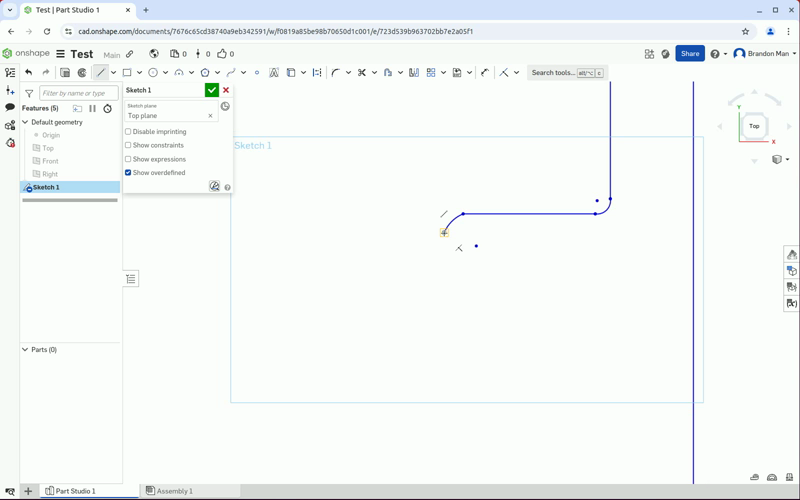
scroll(-6)
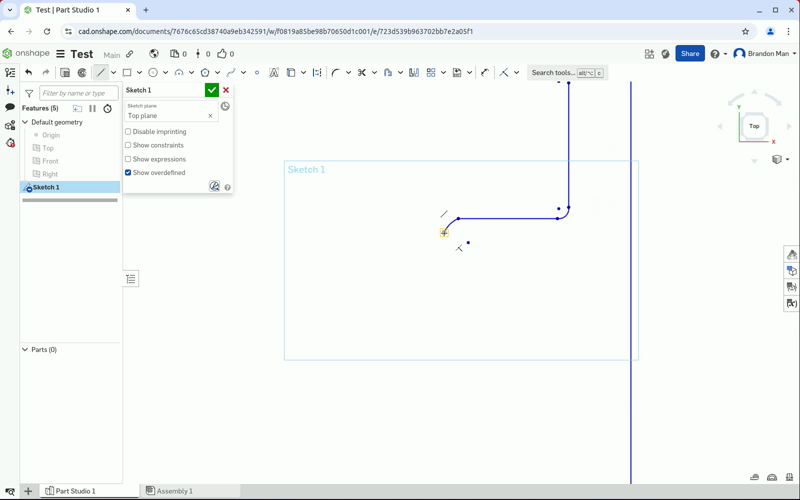
scroll(-6)
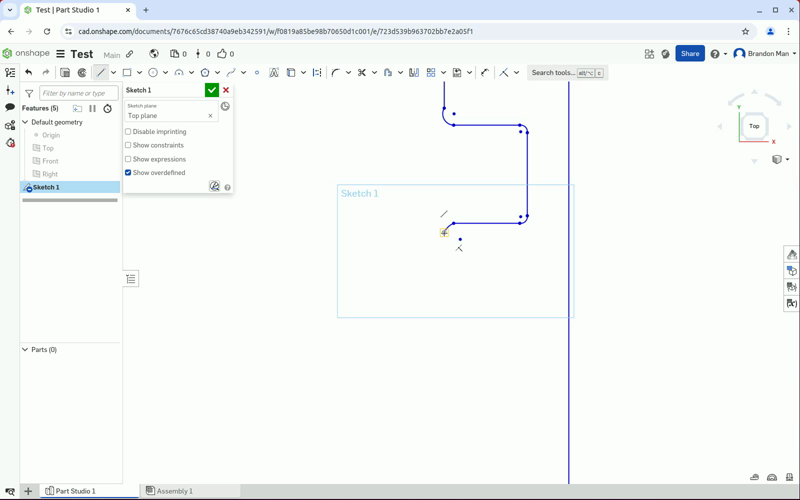
scroll(-6)
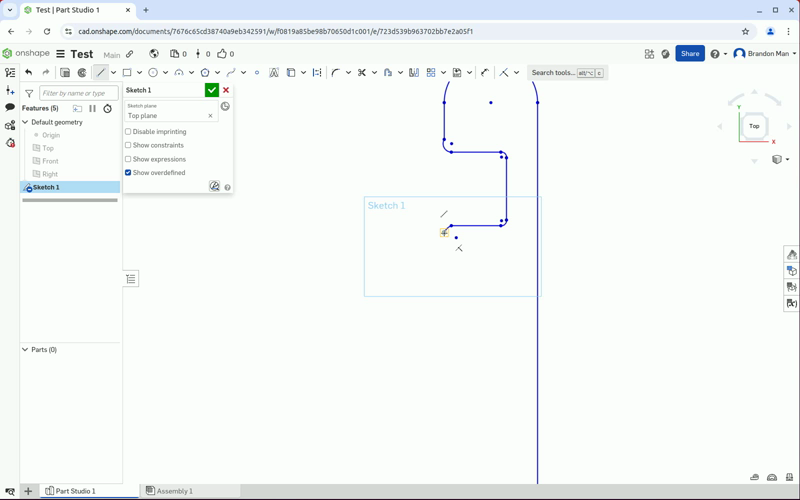
scroll(-6)
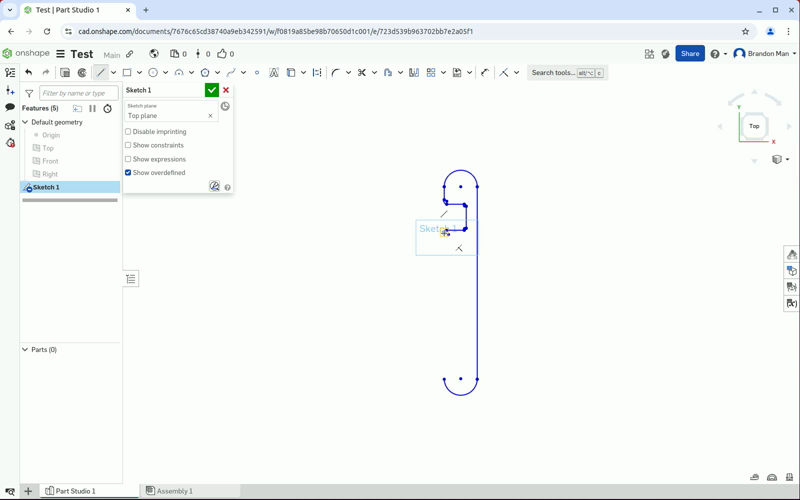
key_down(shift)
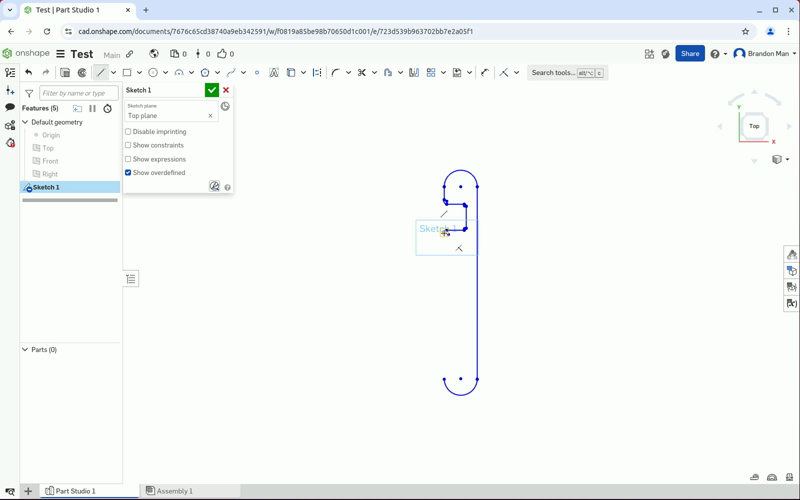
mouse_move(444, 379)
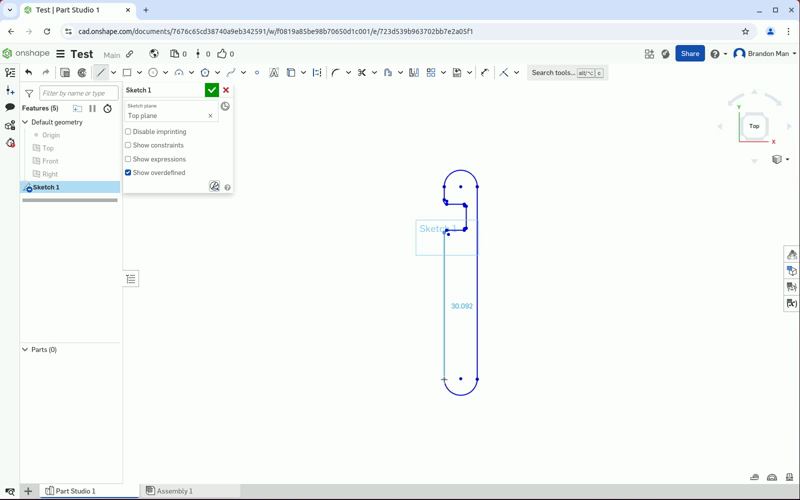
key_up(shift)
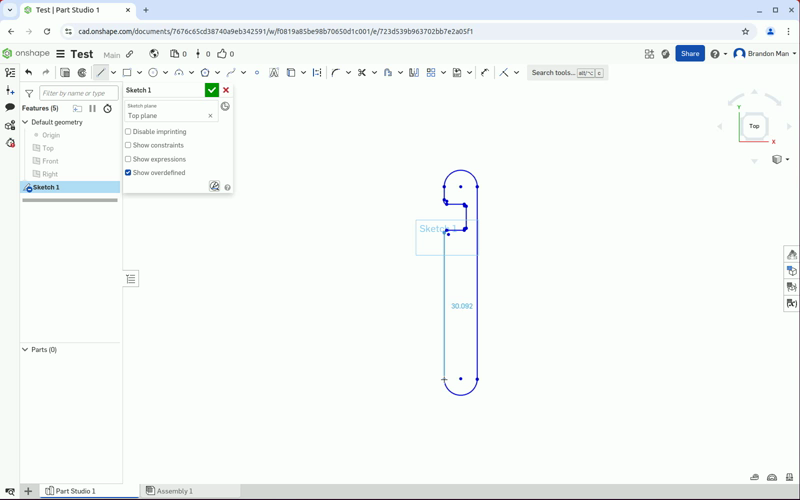
click(444, 379)
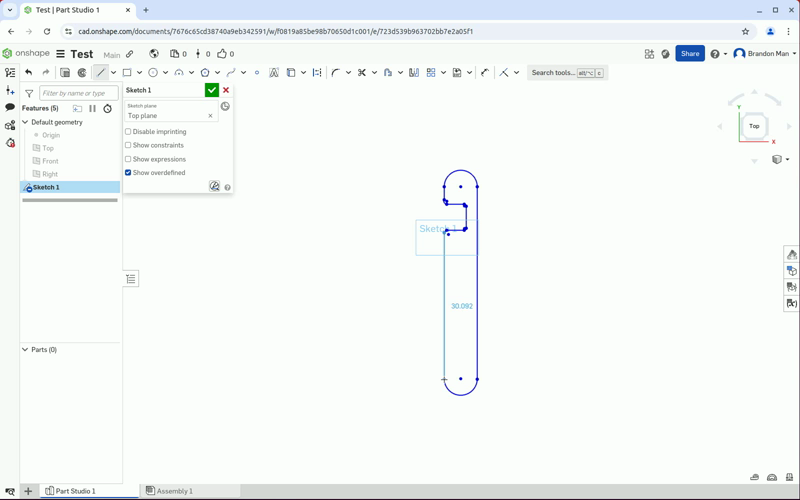
key(esc)
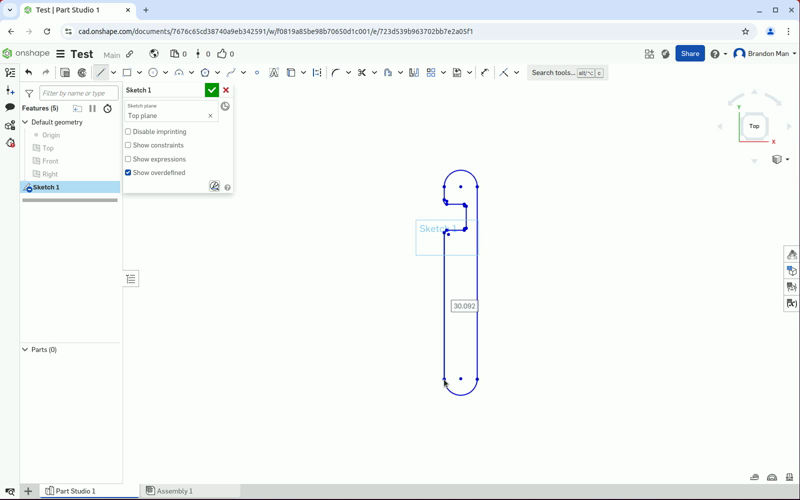
mouse_move(460, 189)
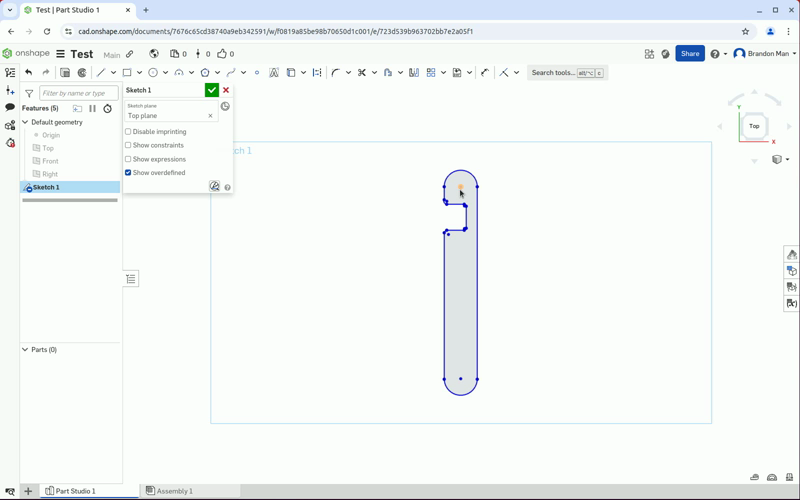
click(460, 189)
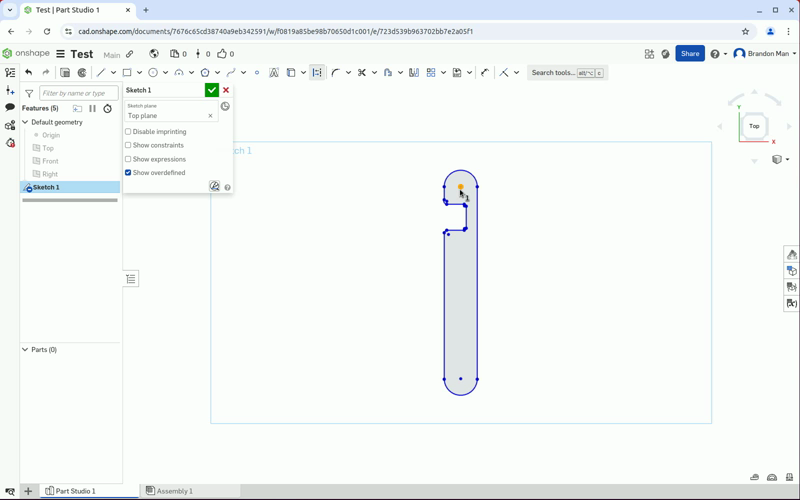
mouse_move(73, 352)
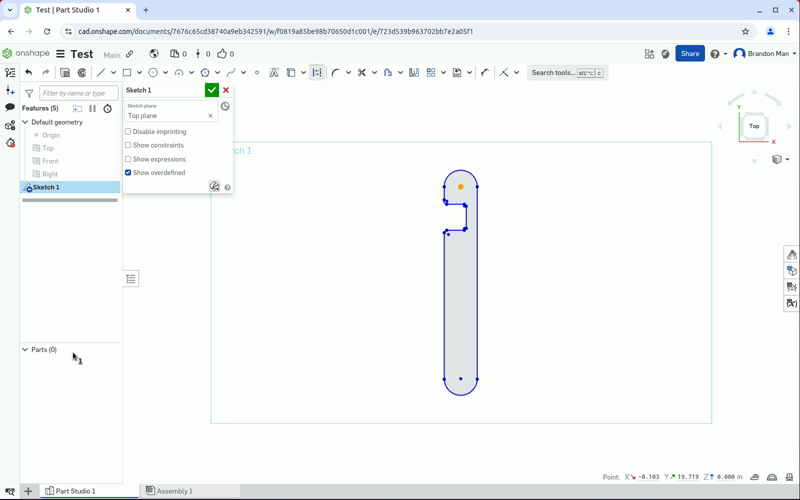
key(shift+y)
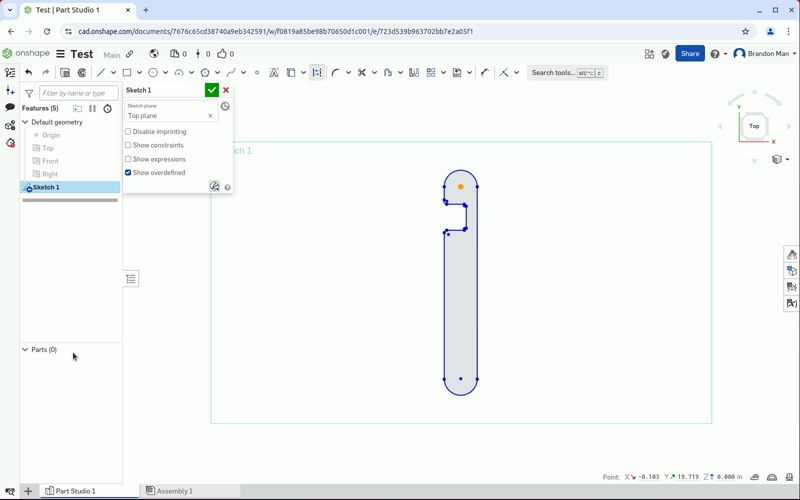
key(shift+e)
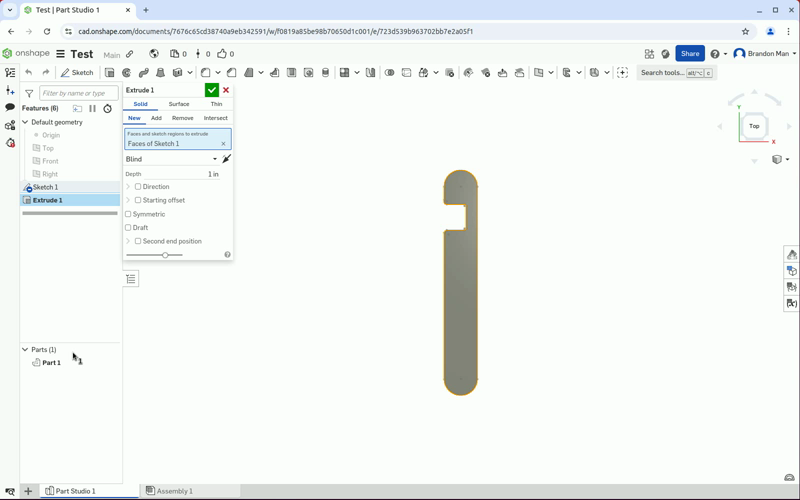
mouse_move(143, 106)
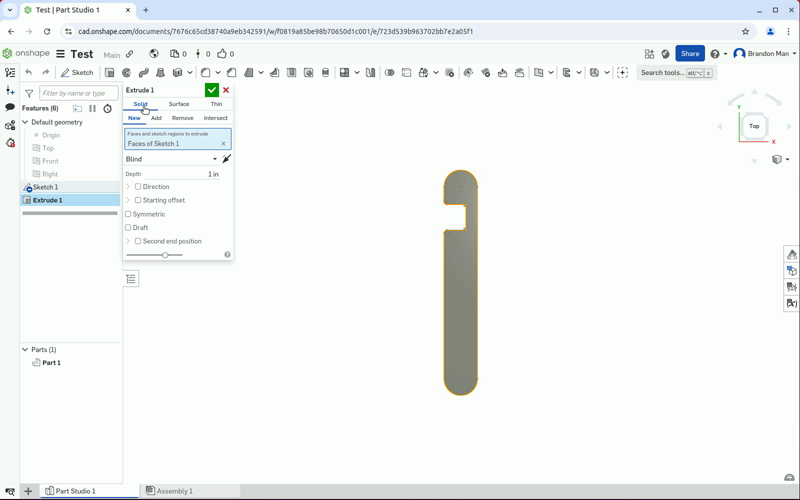
click(143, 106)
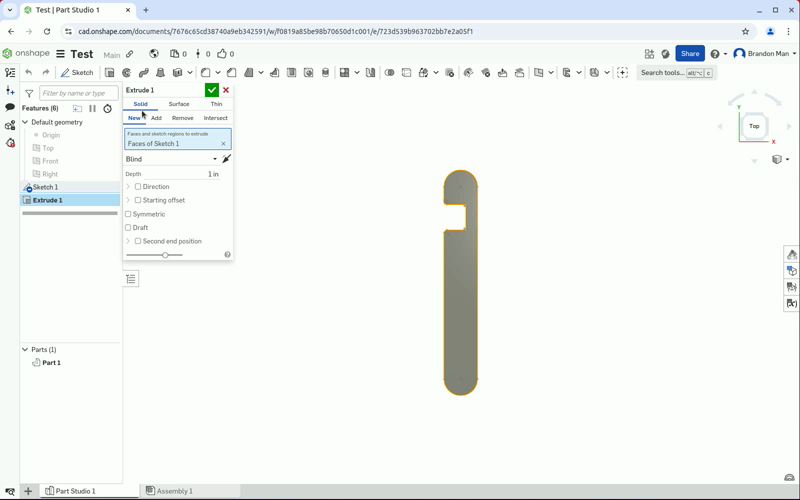
mouse_move(137, 120)
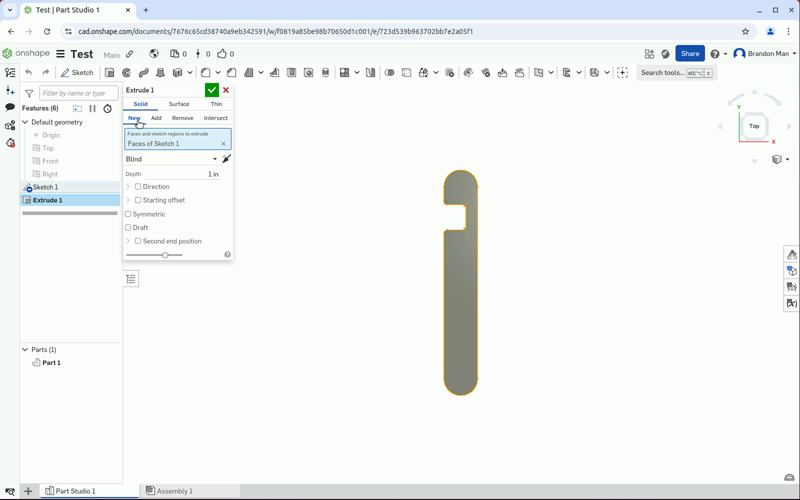
click(137, 120)
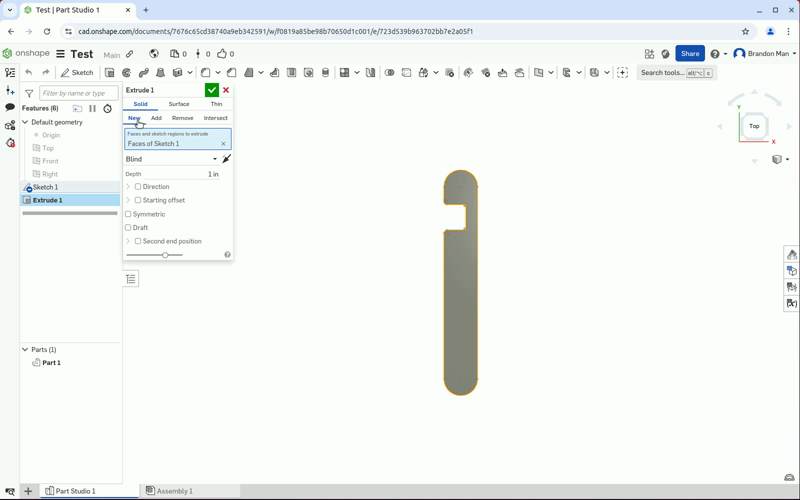
key(tab, 4)
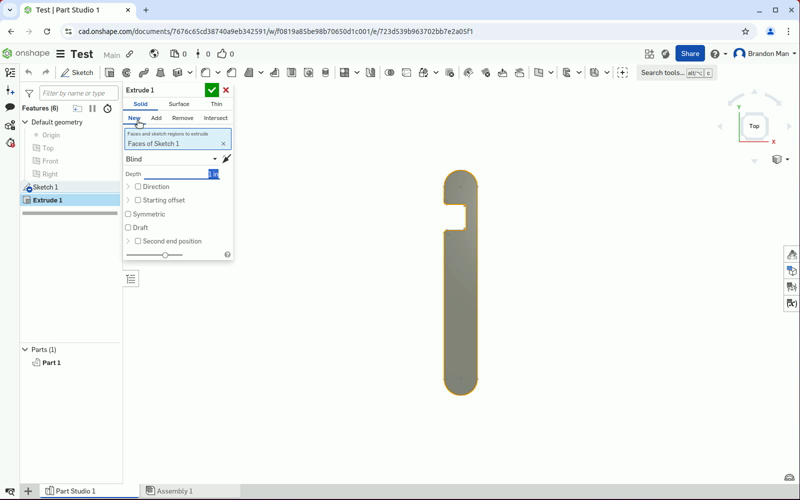
text(5.778)
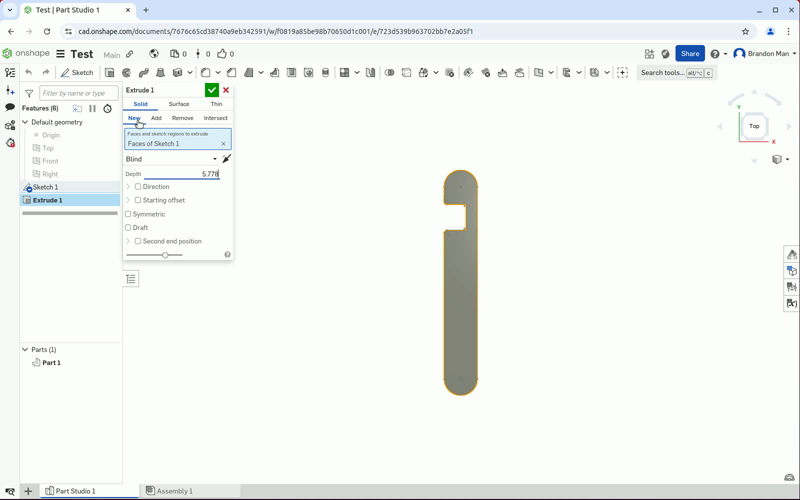
key(tab, 3)
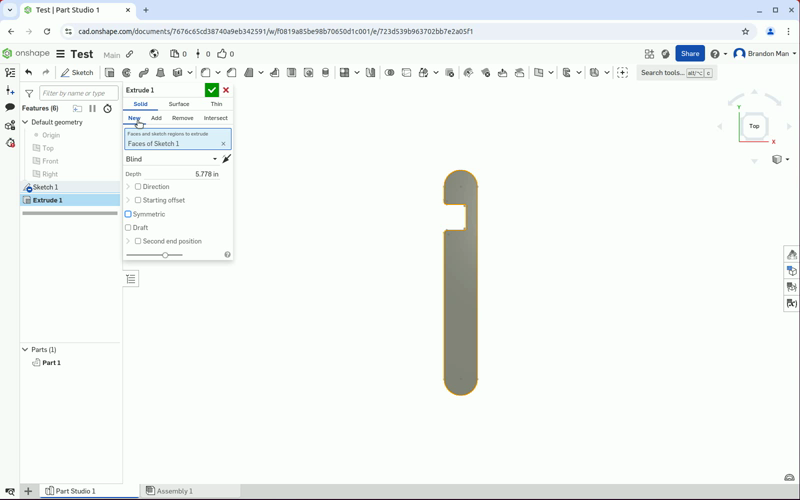
key(space)
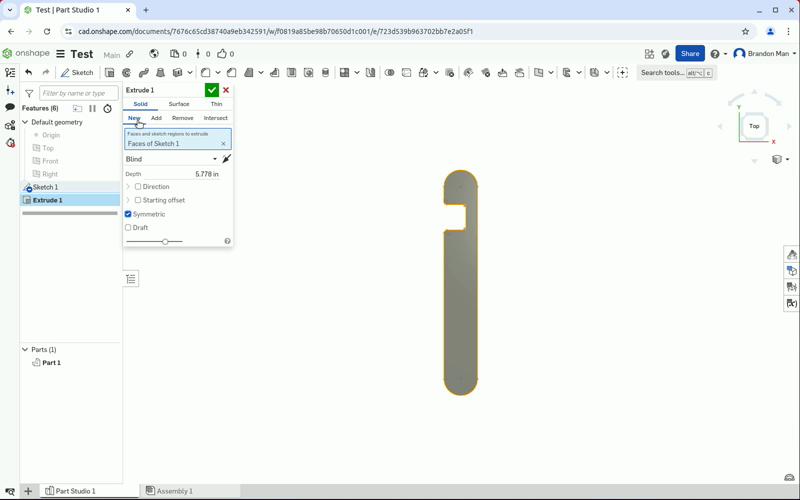
key(enter)
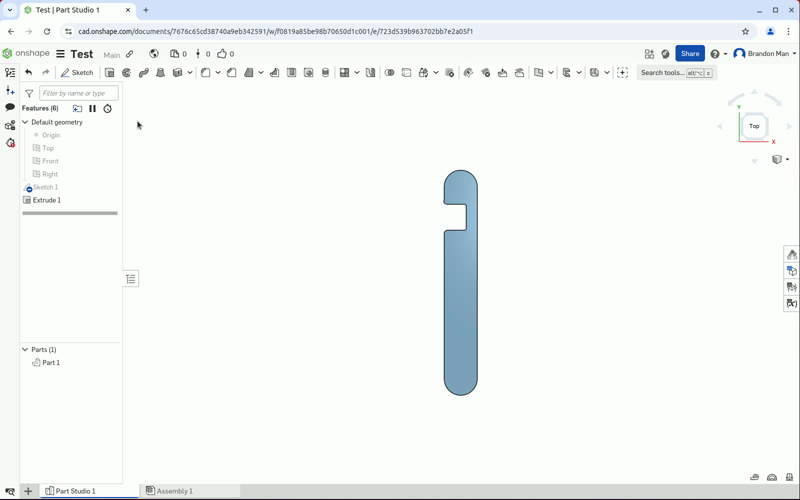
key(shift+h)
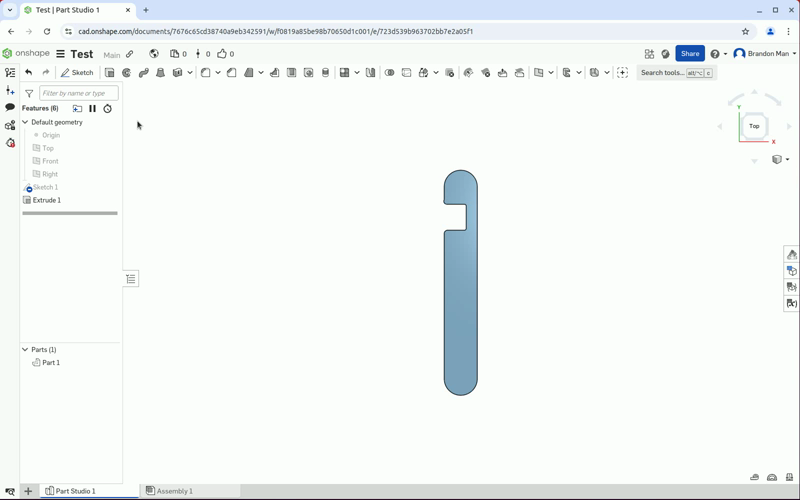
key(shift+h)
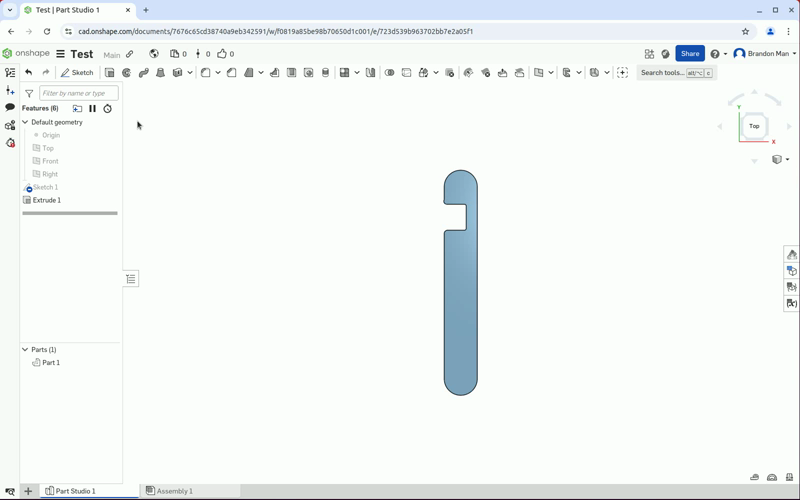
mouse_move(73, 189)
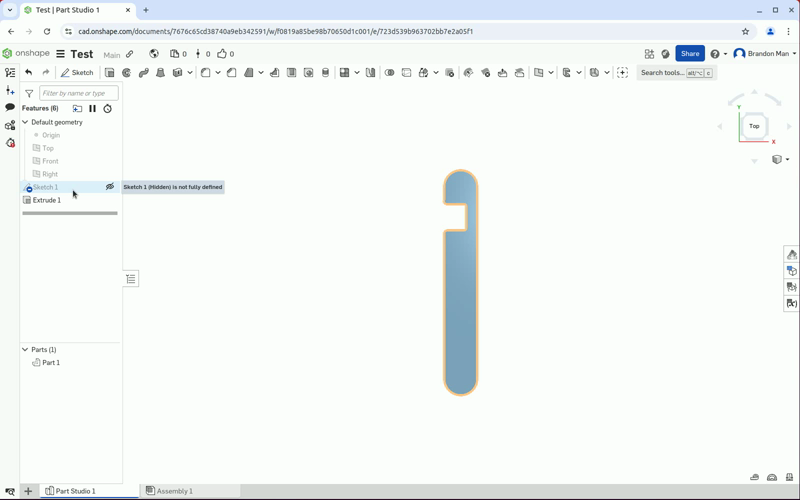
click(73, 189)
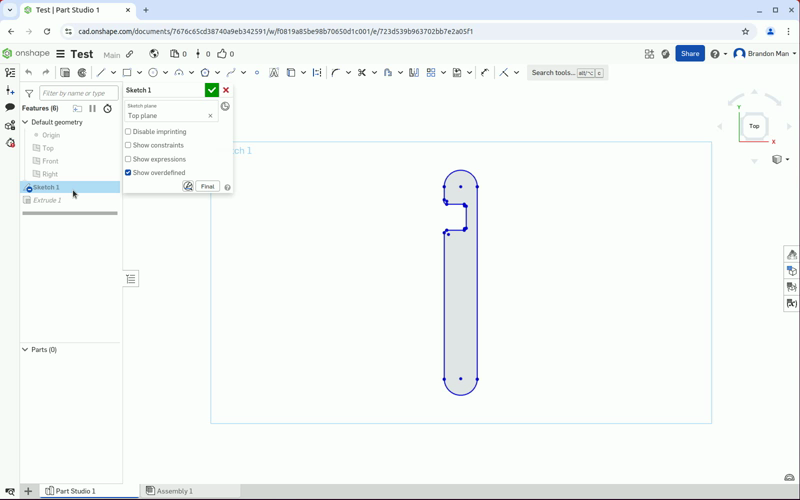
mouse_move(229, 92)
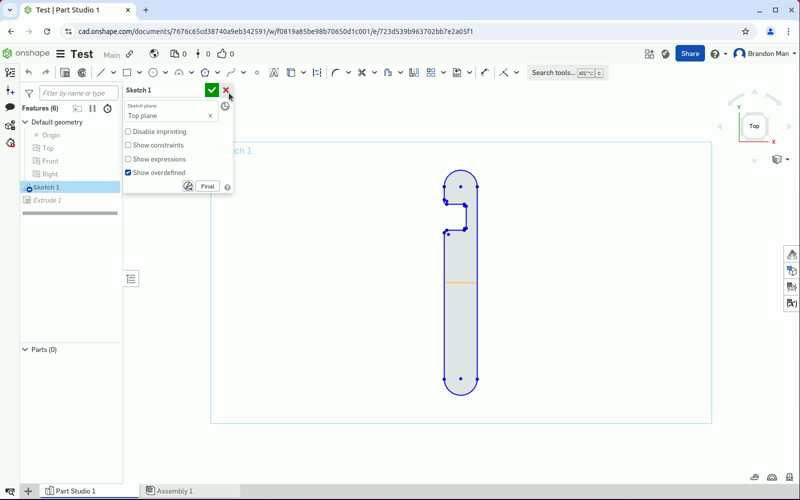
click(229, 92)
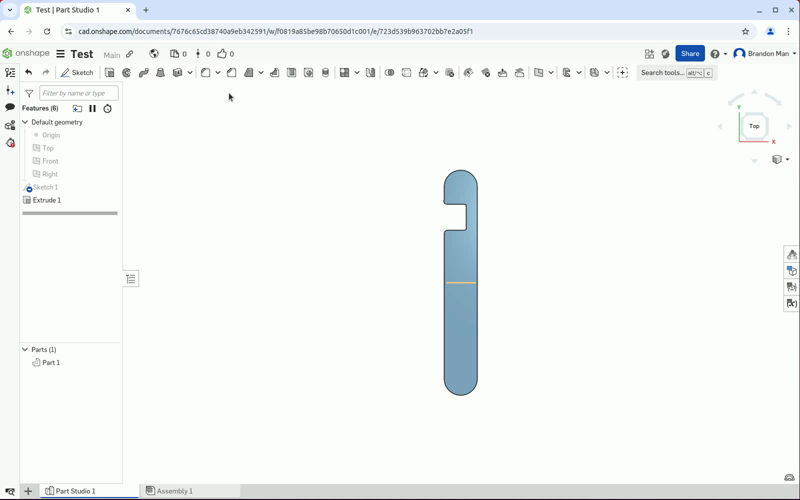
mouse_move(541, 75)
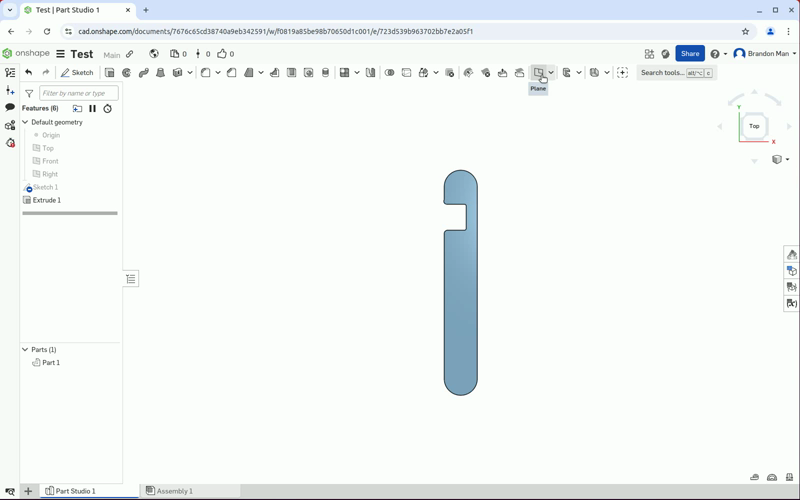
click(541, 75)
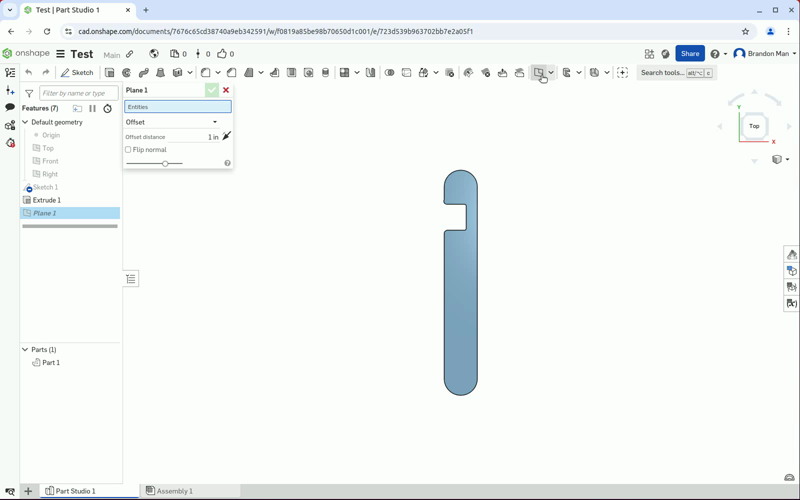
mouse_move(73, 150)
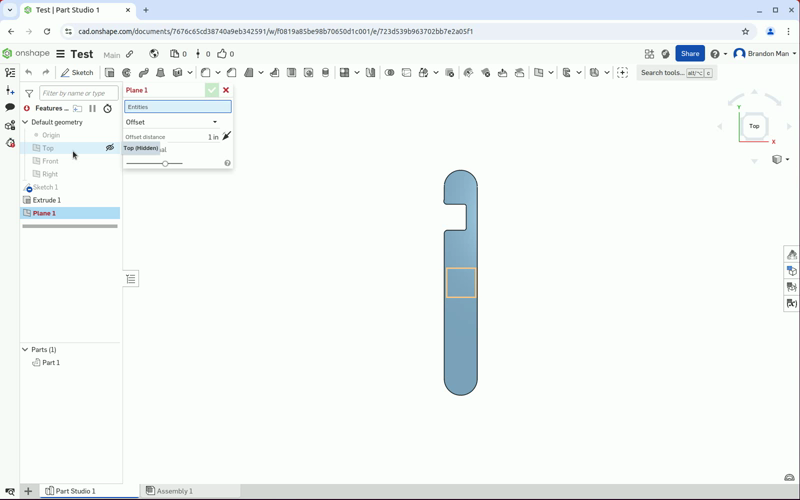
click(73, 150)
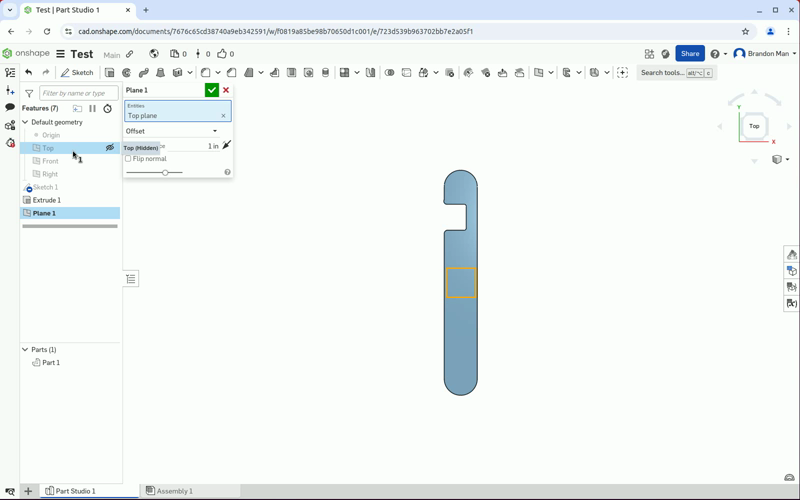
key(tab, 2)
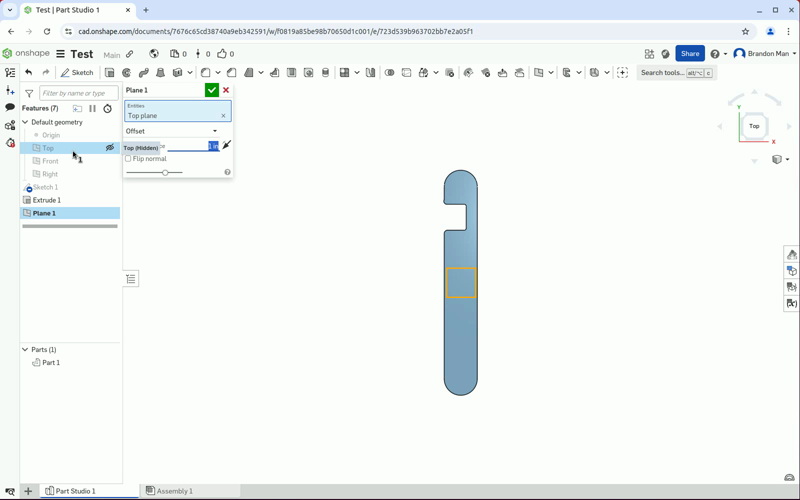
text(2.896)
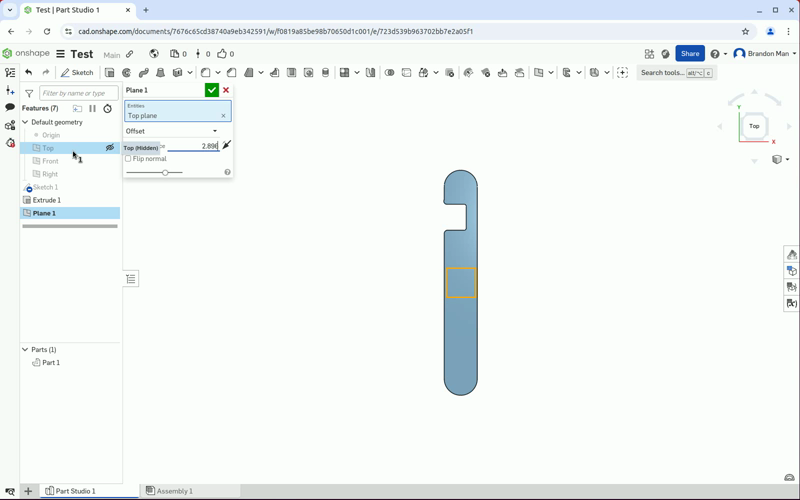
key(enter, 2)
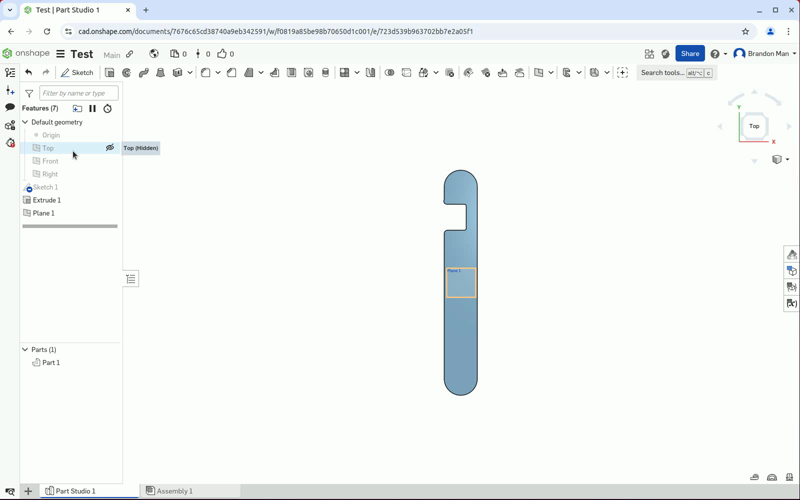
key(shift+s)
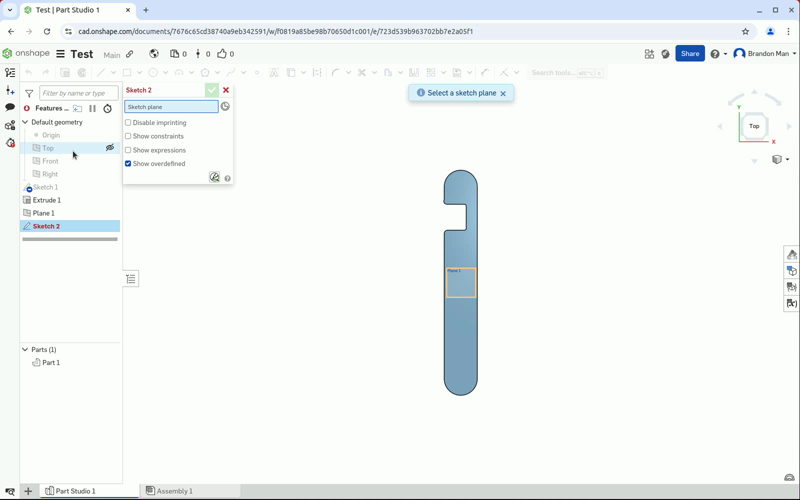
mouse_move(73, 215)
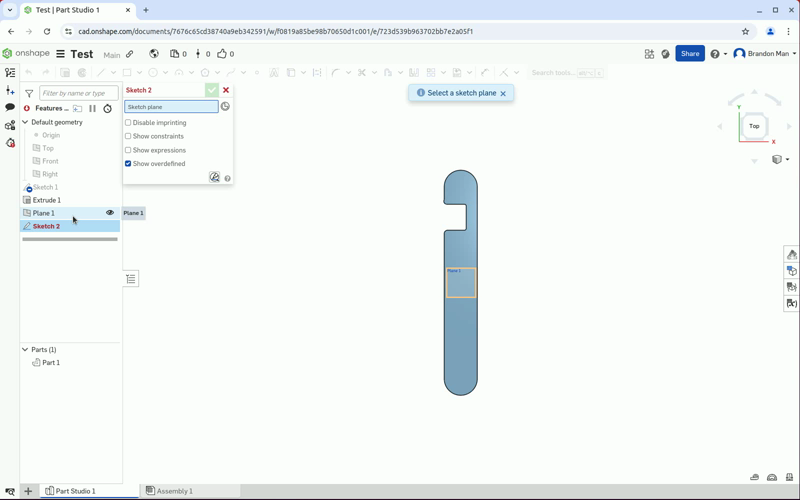
click(73, 215)
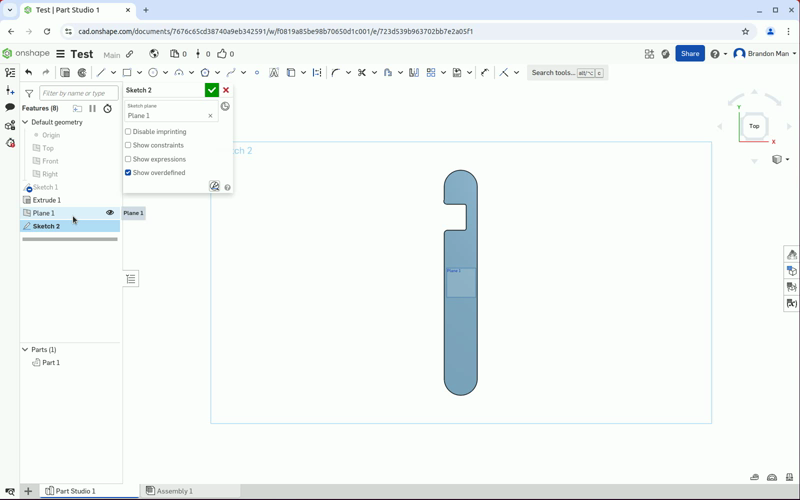
mouse_move(73, 352)
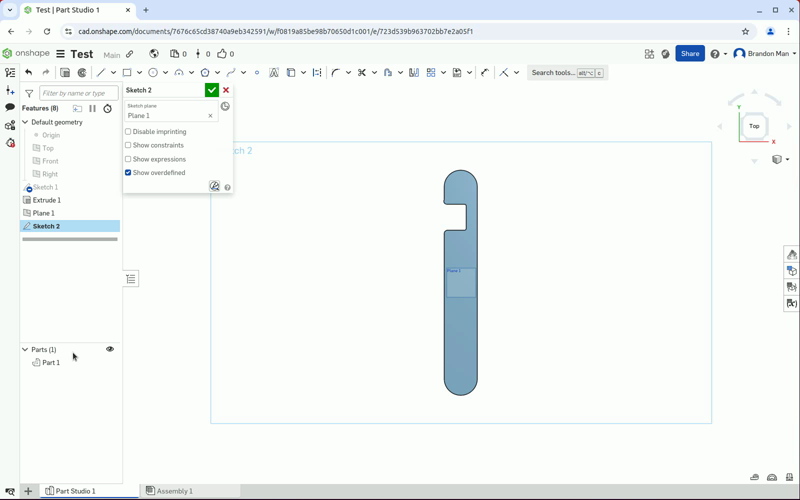
key(y)
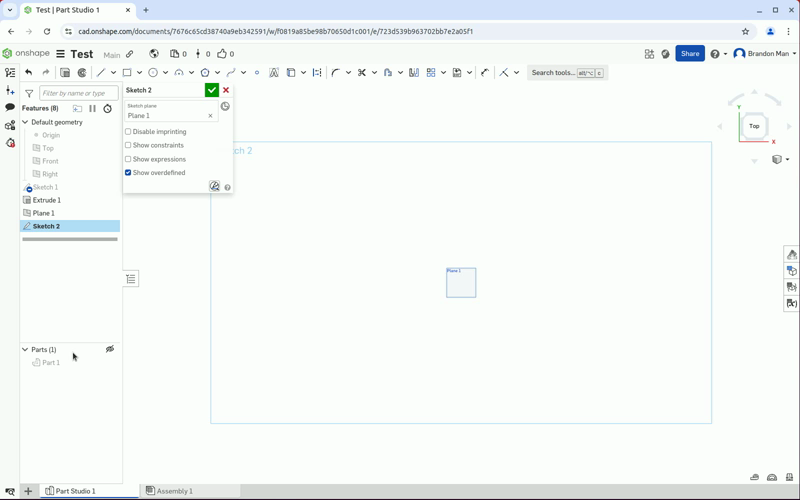
key(a)
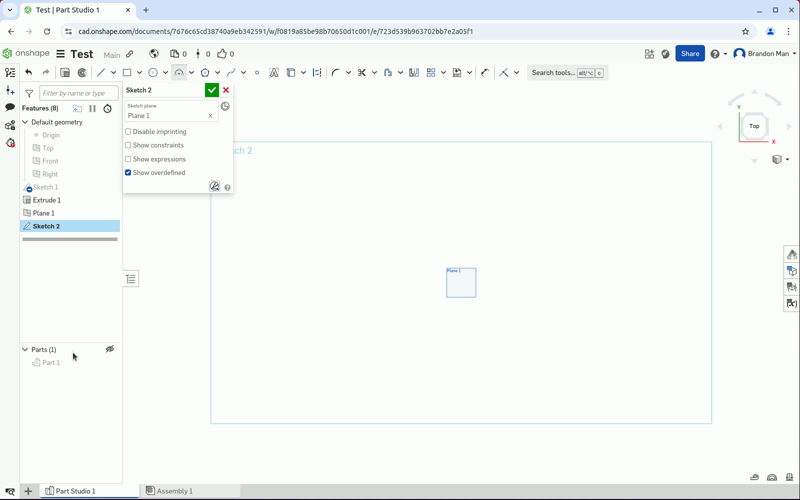
key_down(shift)
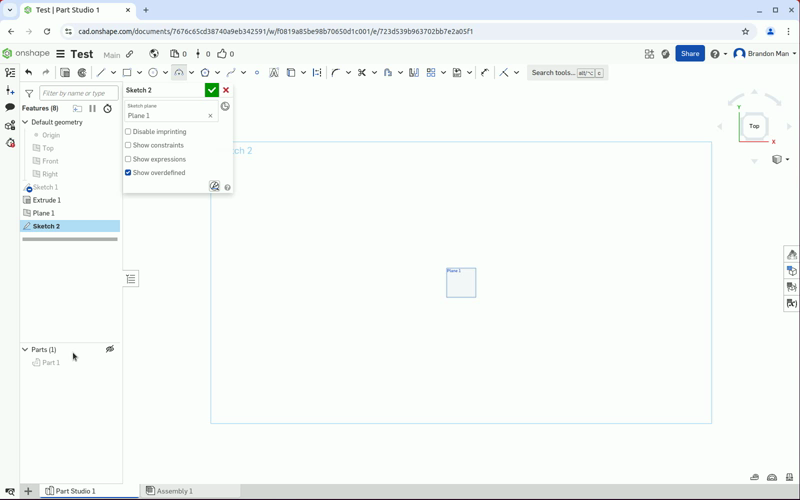
mouse_move(450, 379)
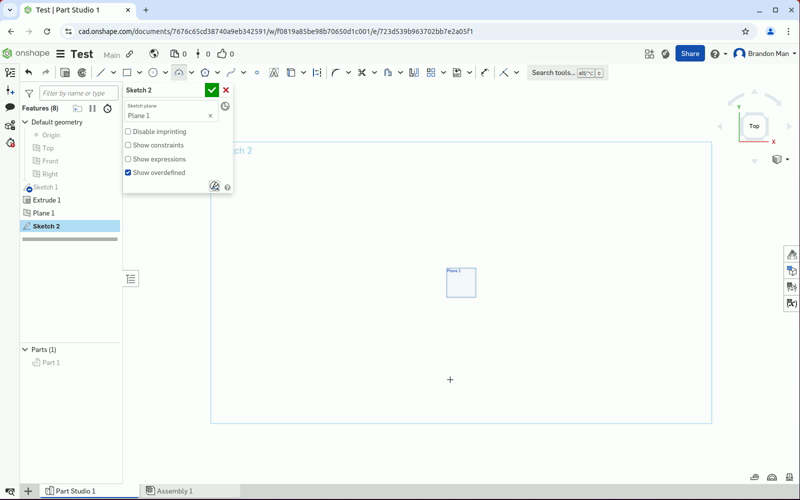
click(450, 379)
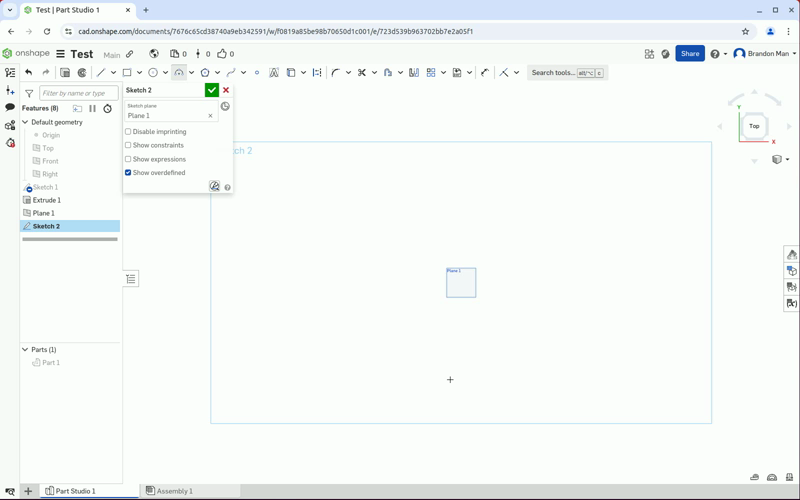
key_up(shift)
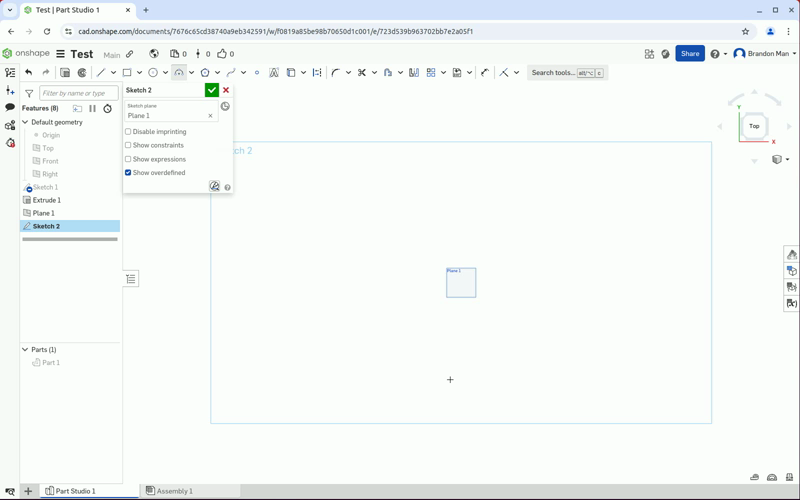
key_down(shift)
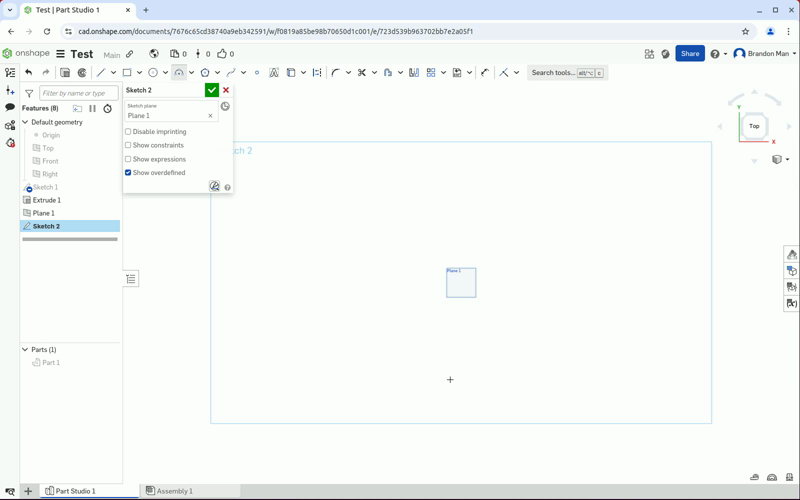
mouse_move(472, 376)
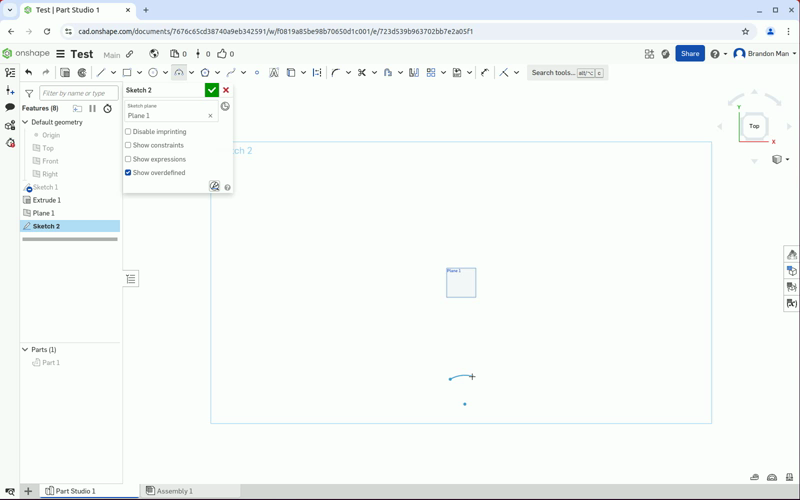
click(472, 376)
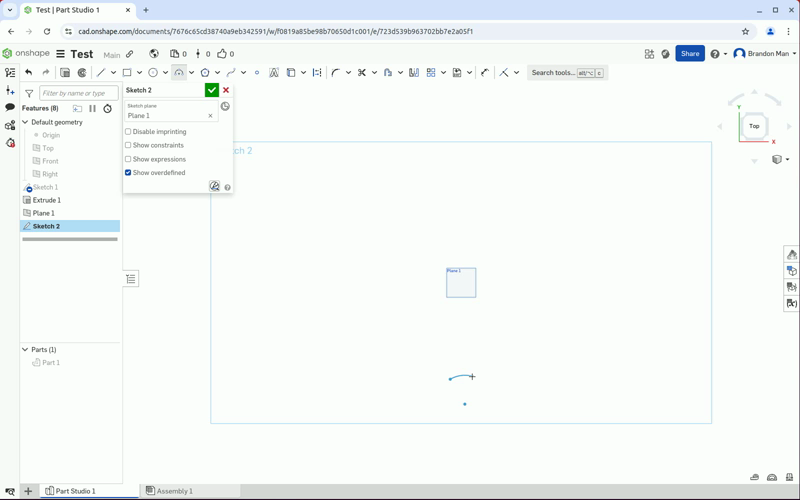
mouse_move(462, 390)
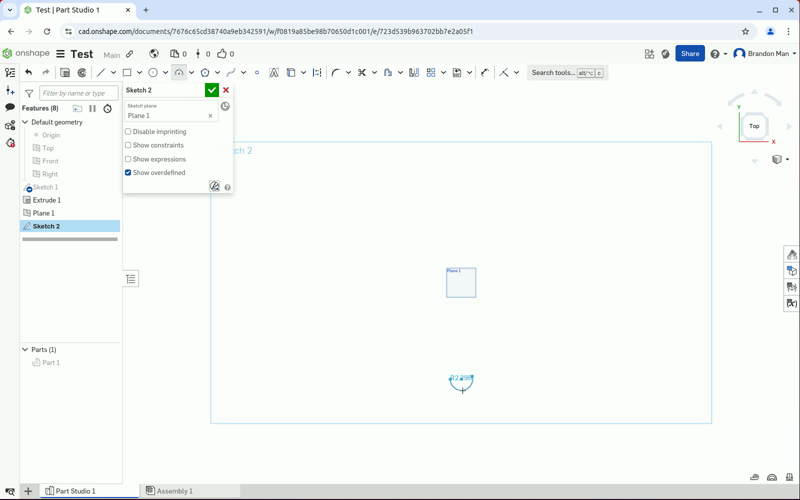
click(462, 390)
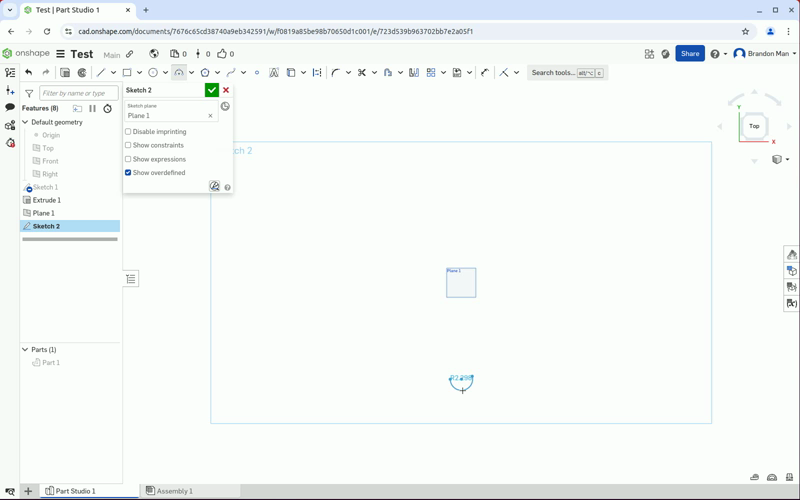
key_up(shift)
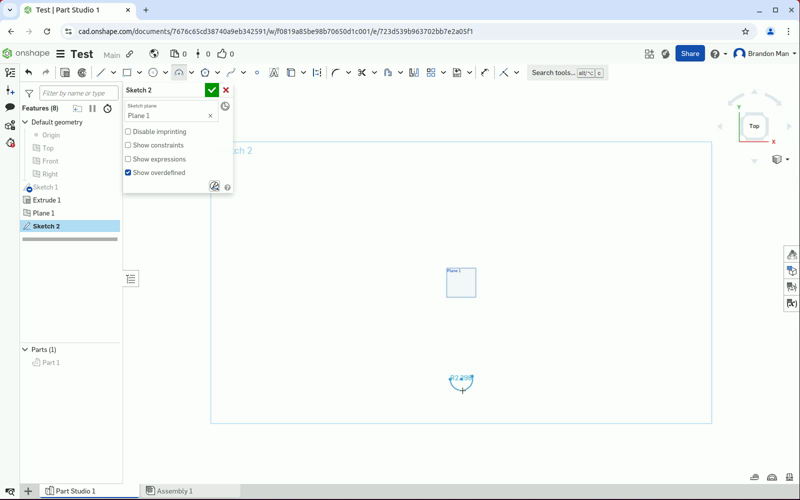
key(esc)
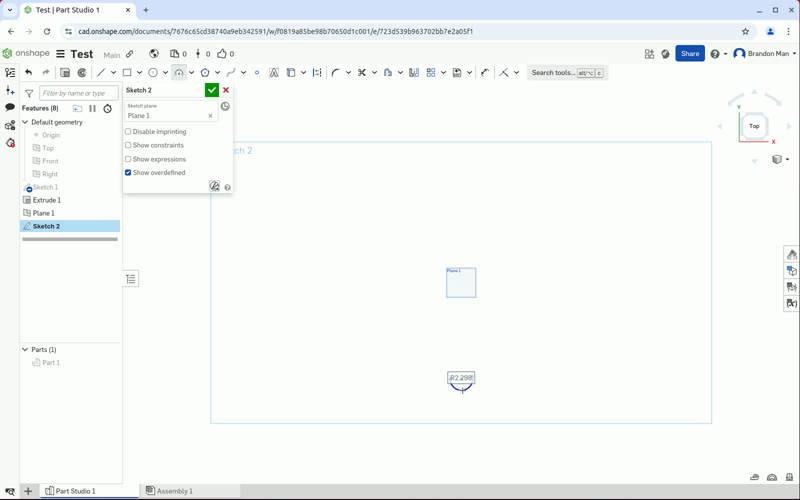
key(l)
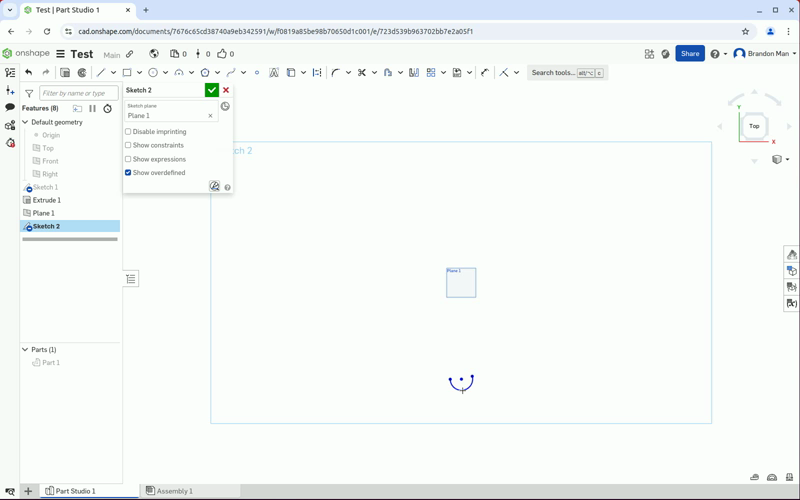
mouse_move(472, 376)
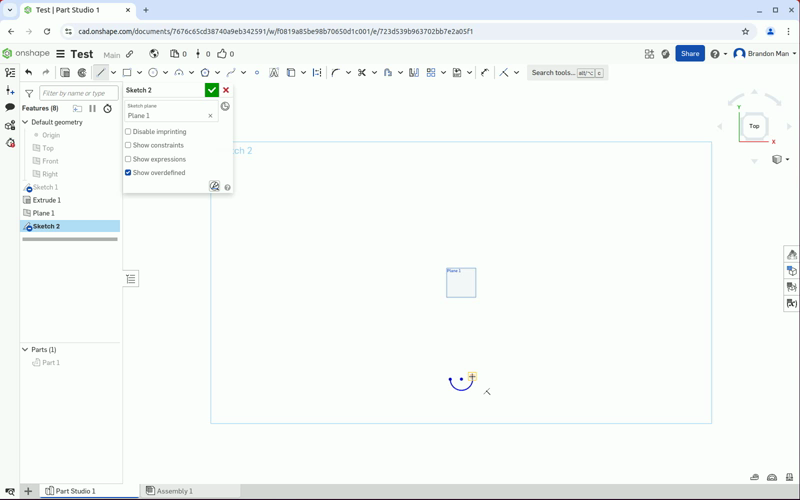
click(472, 376)
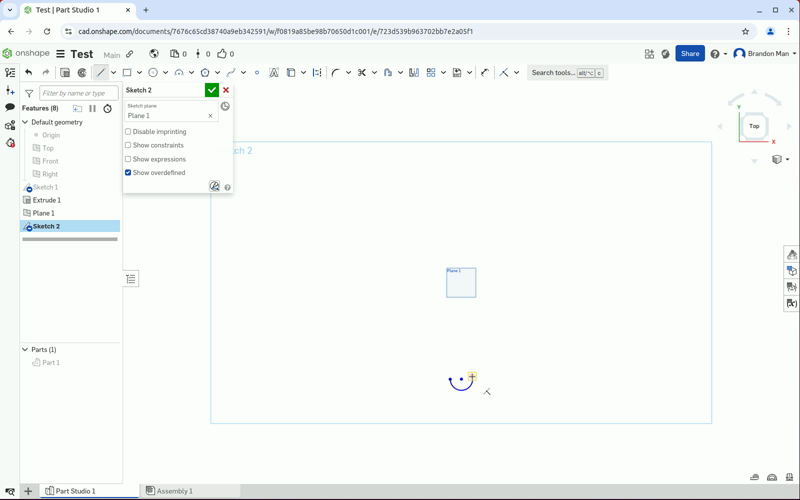
key_down(shift)
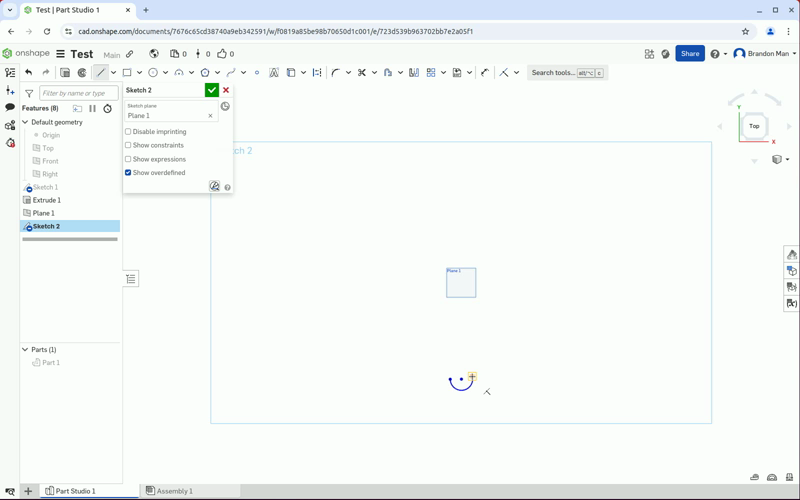
mouse_move(472, 249)
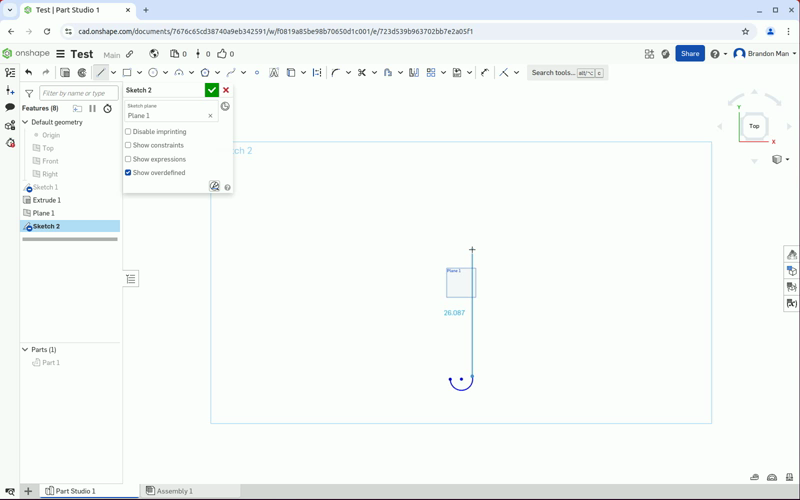
click(472, 249)
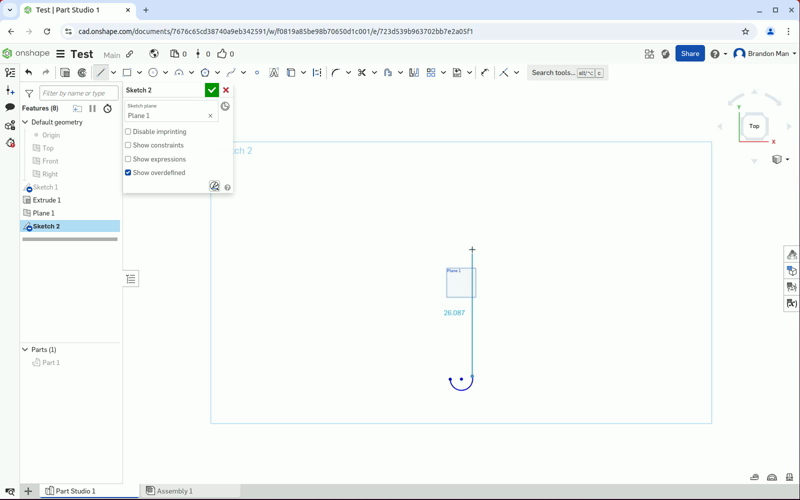
key_up(shift)
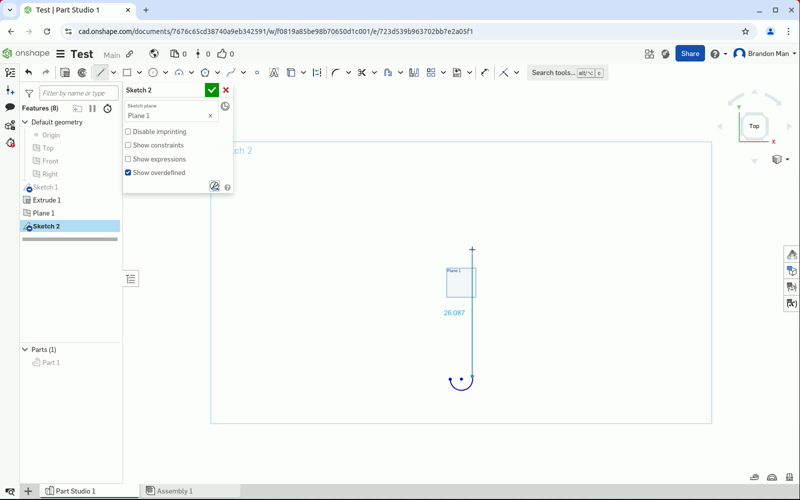
key(esc)
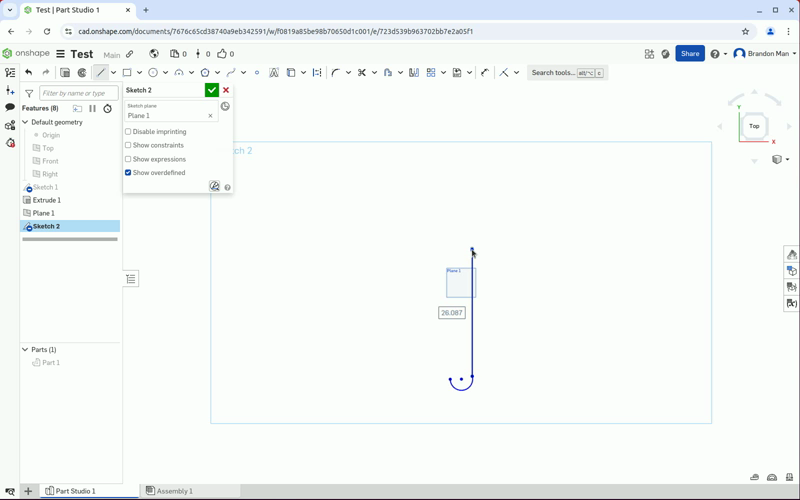
key(a)
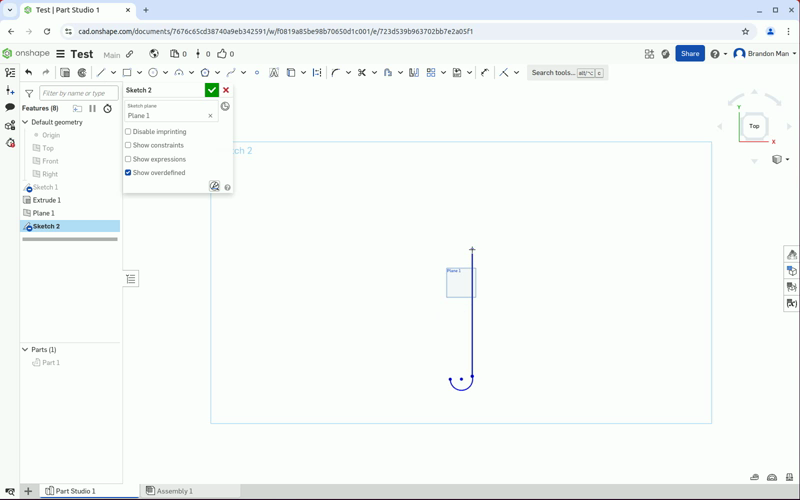
mouse_move(472, 249)
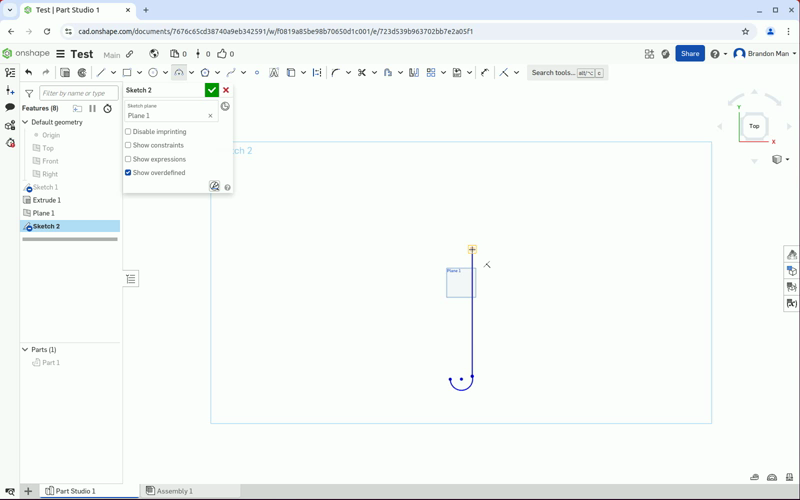
click(472, 249)
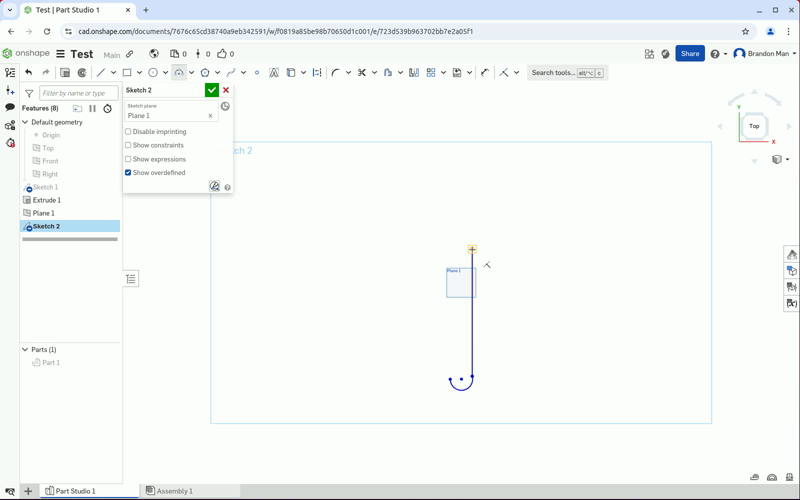
key_down(shift)
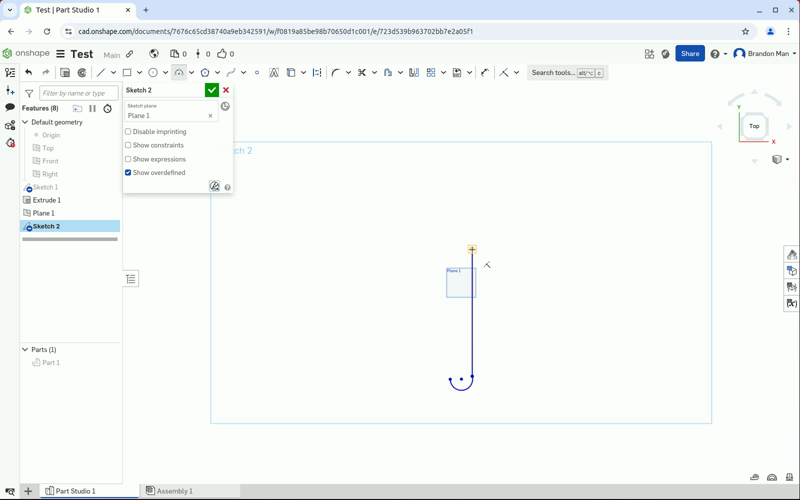
mouse_move(460, 238)
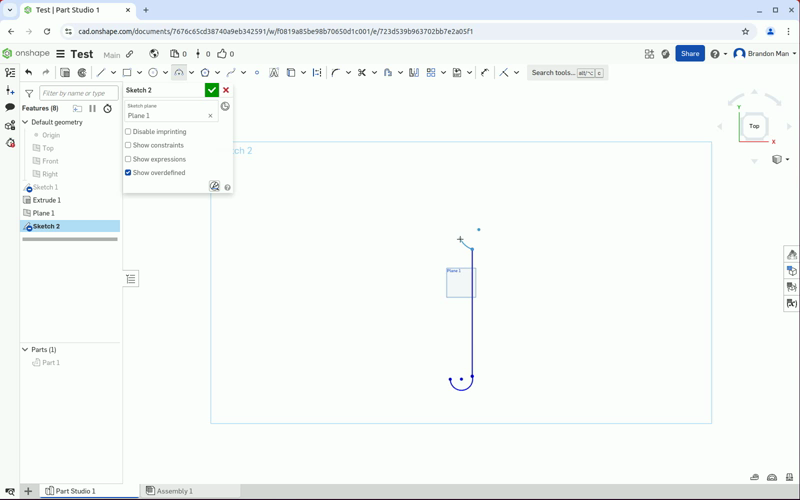
click(460, 238)
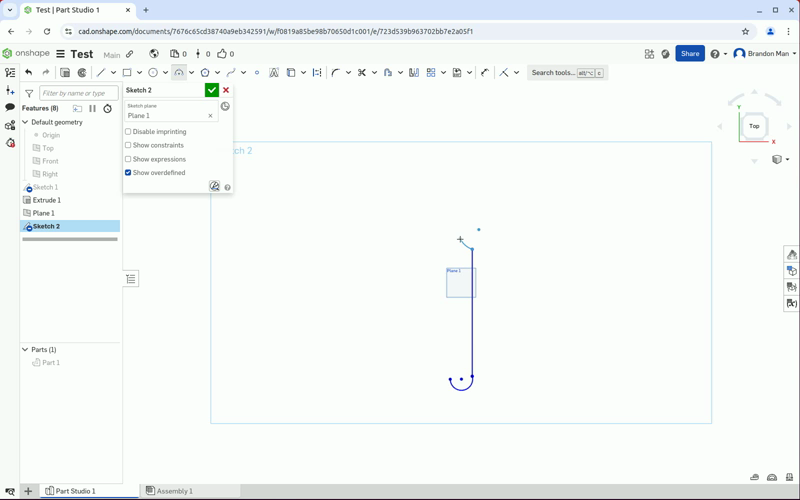
mouse_move(468, 241)
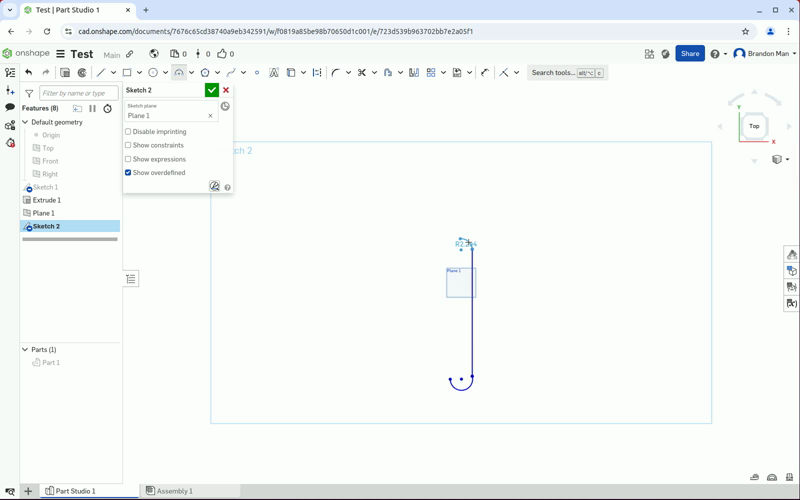
click(468, 241)
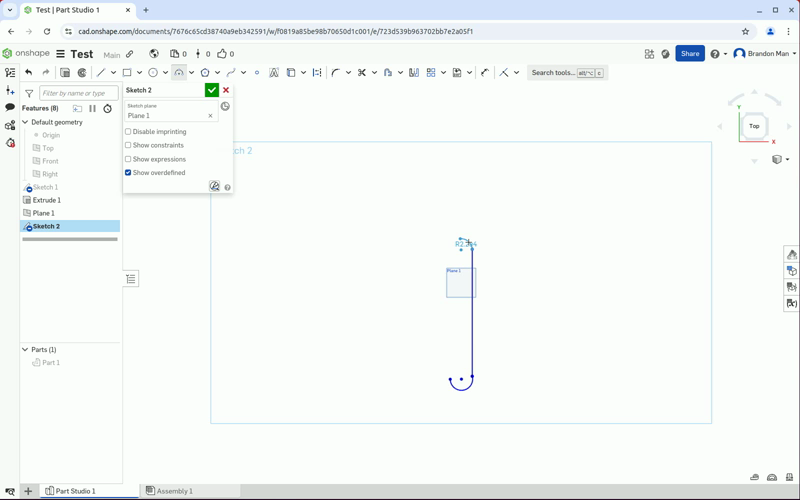
key_up(shift)
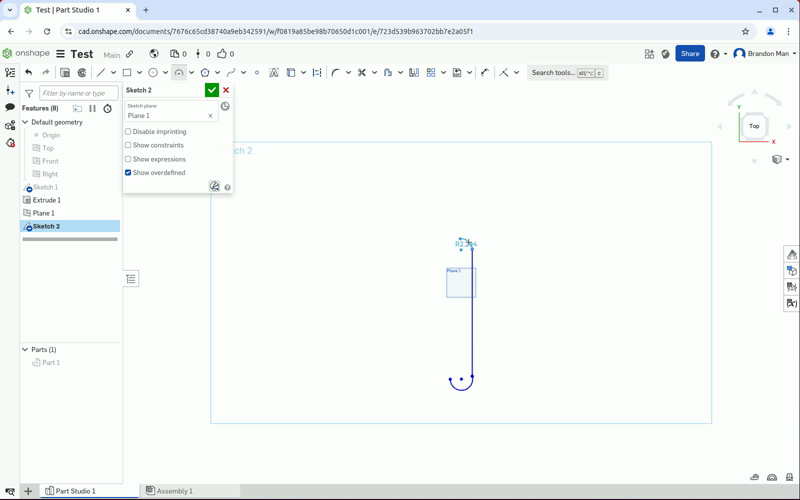
mouse_move(460, 238)
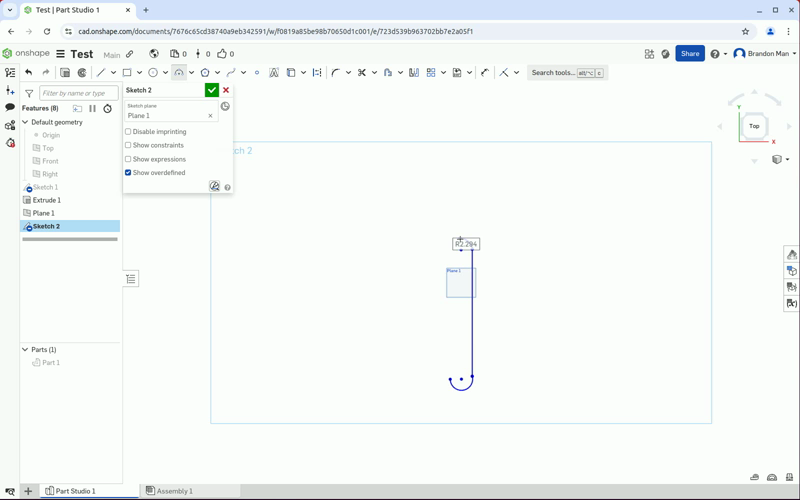
click(460, 238)
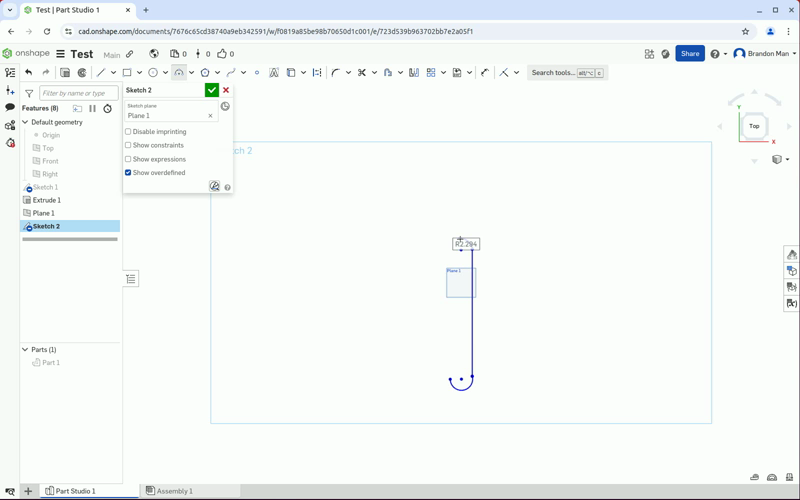
key_down(shift)
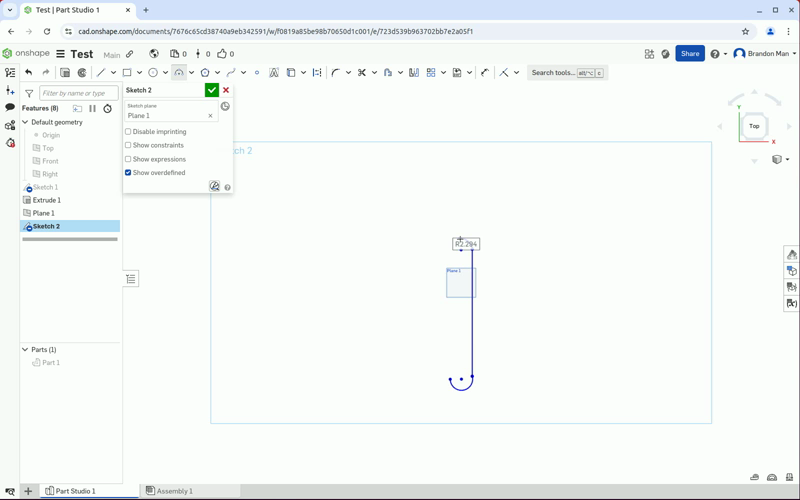
mouse_move(450, 249)
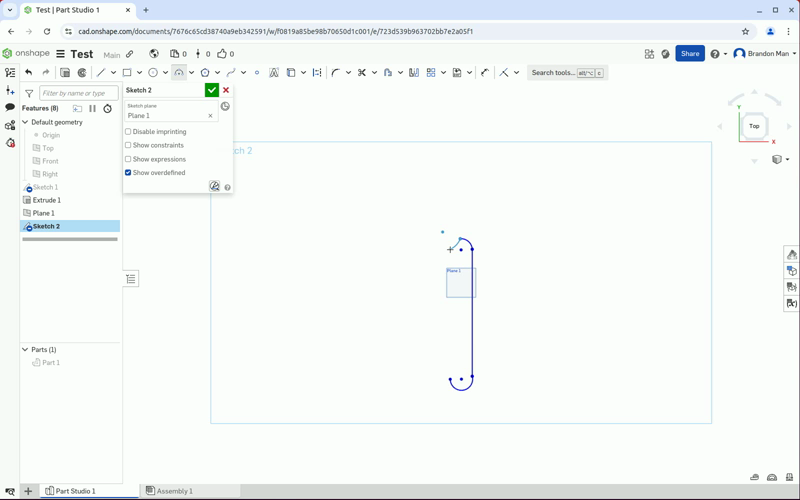
click(450, 249)
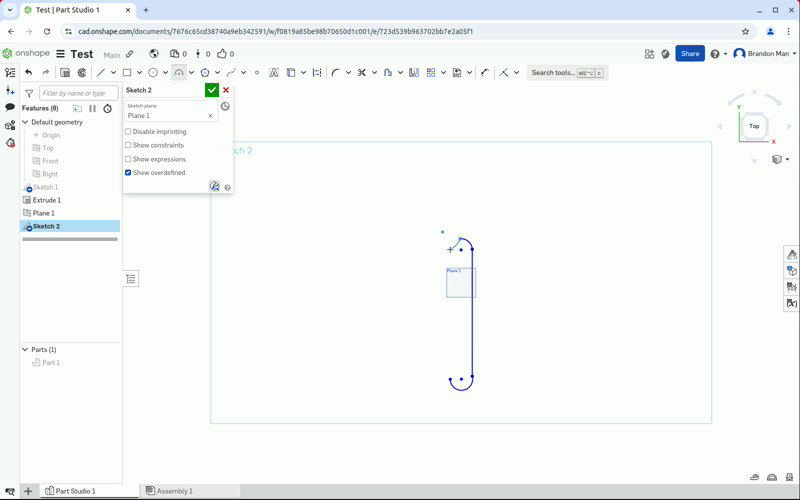
mouse_move(453, 241)
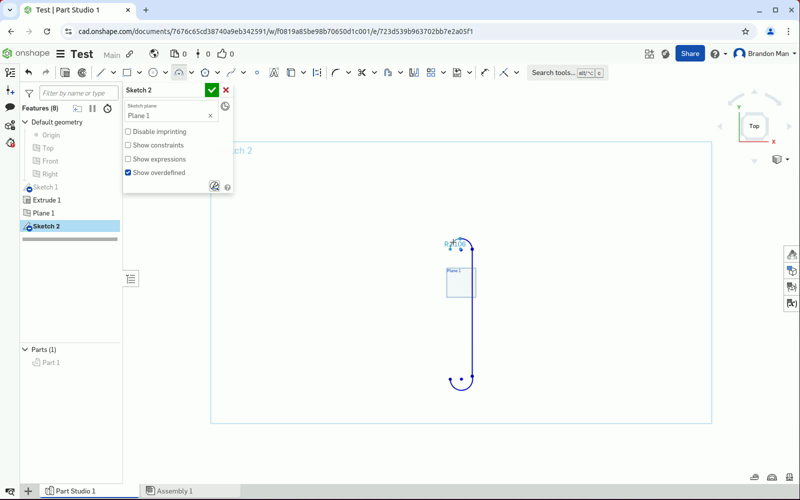
click(453, 241)
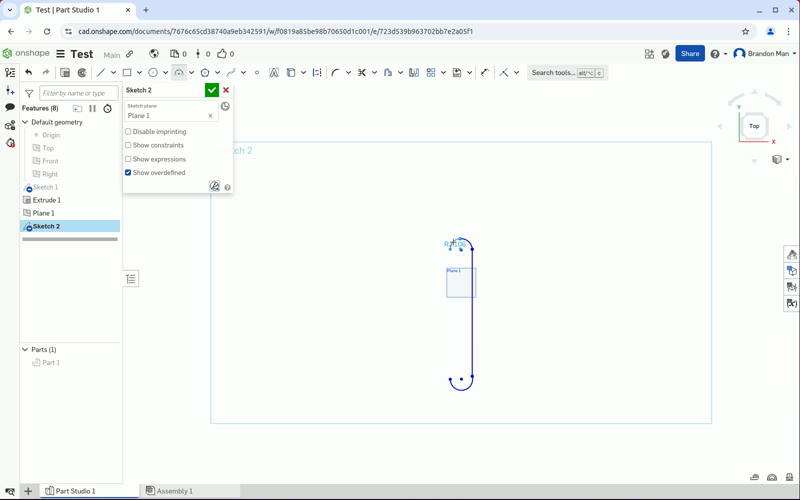
key_up(shift)
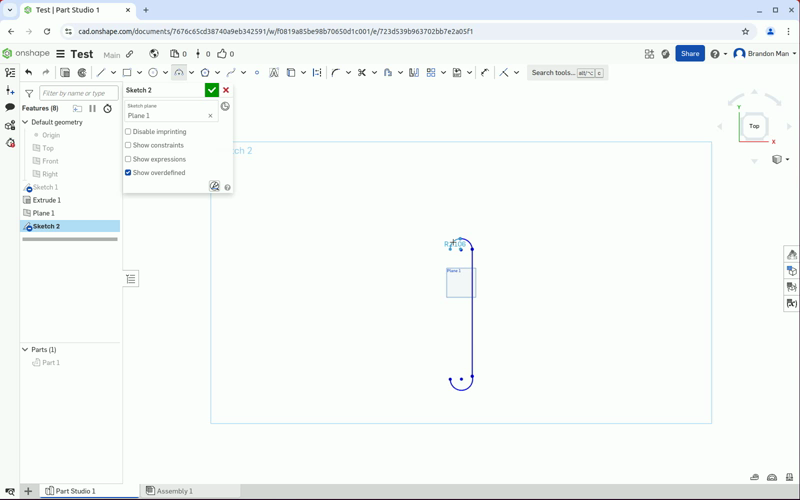
key(esc)
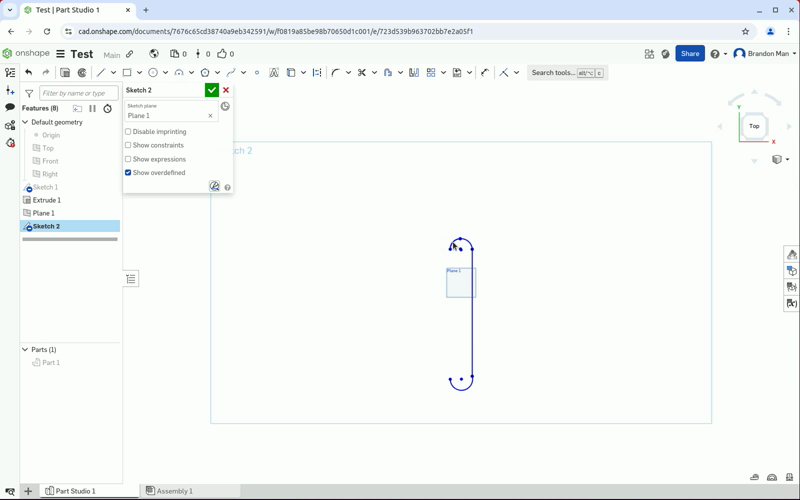
key(l)
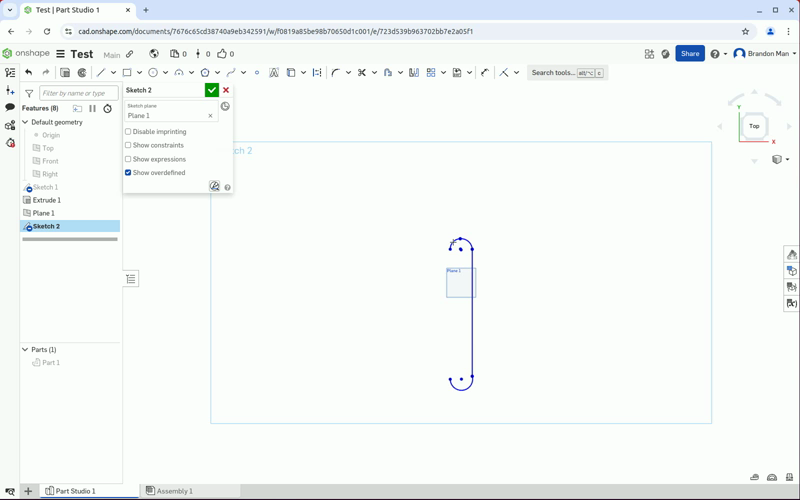
mouse_move(450, 249)
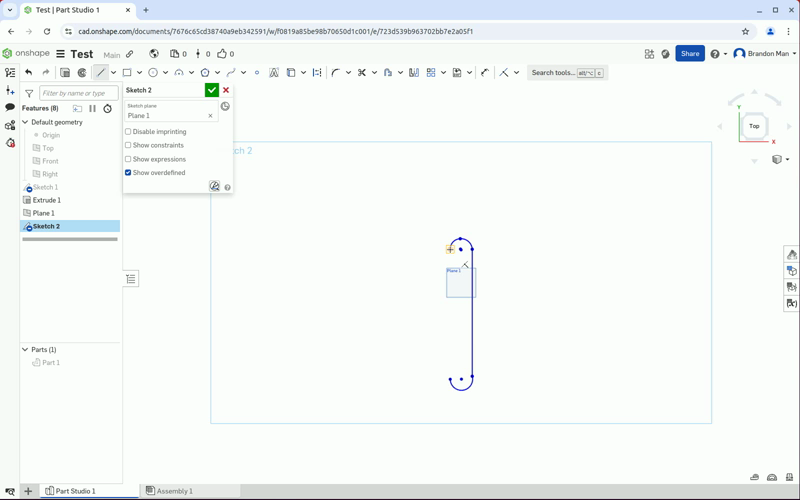
click(450, 249)
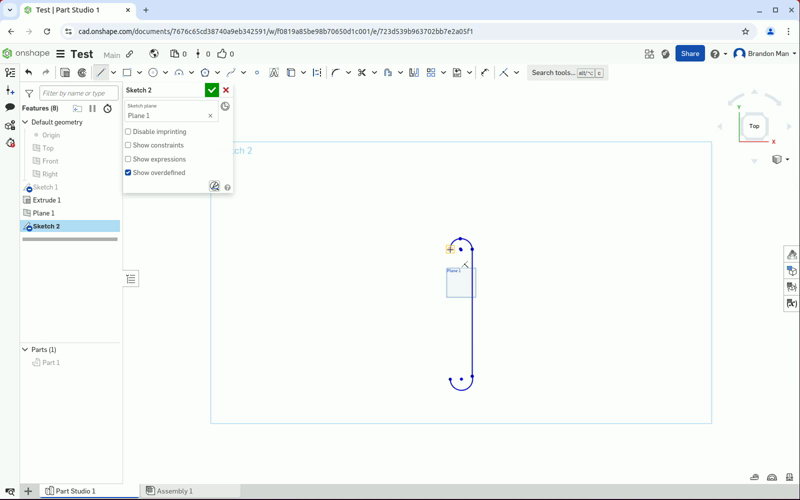
key_down(shift)
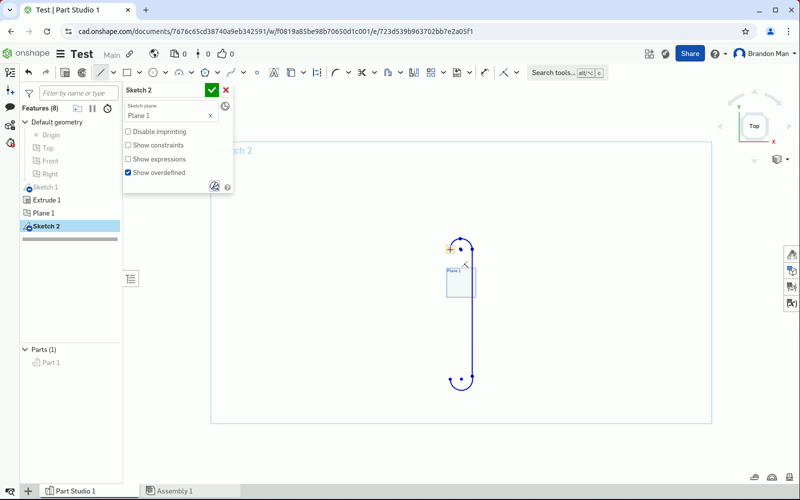
mouse_move(450, 379)
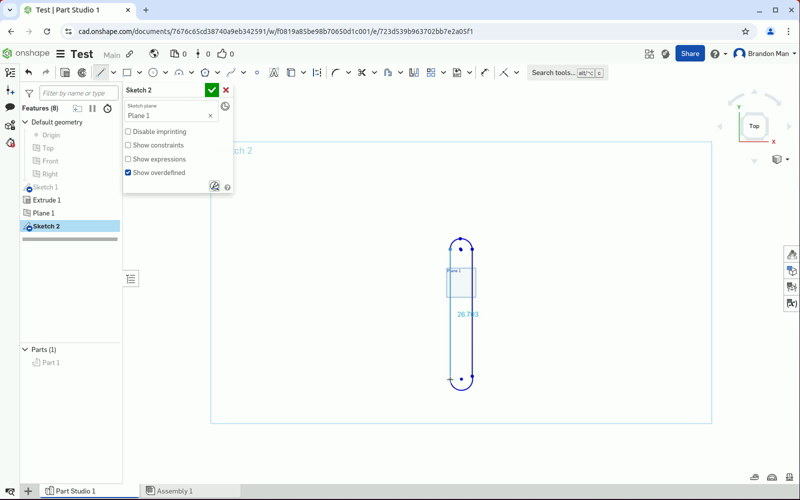
key_up(shift)
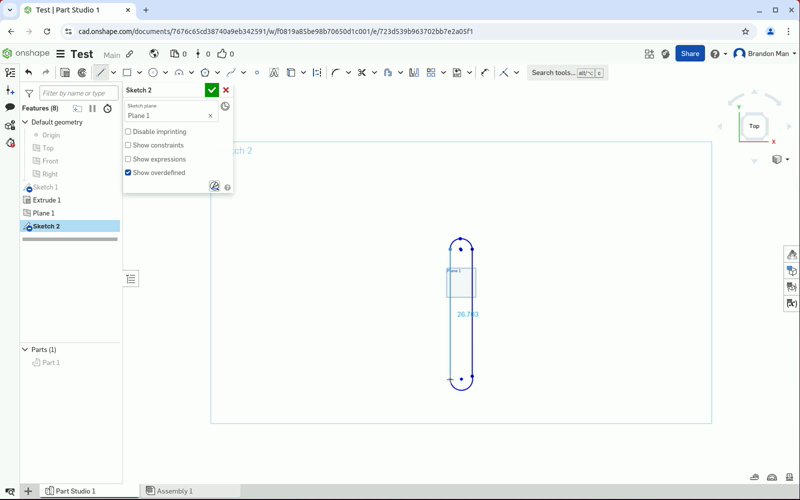
click(450, 379)
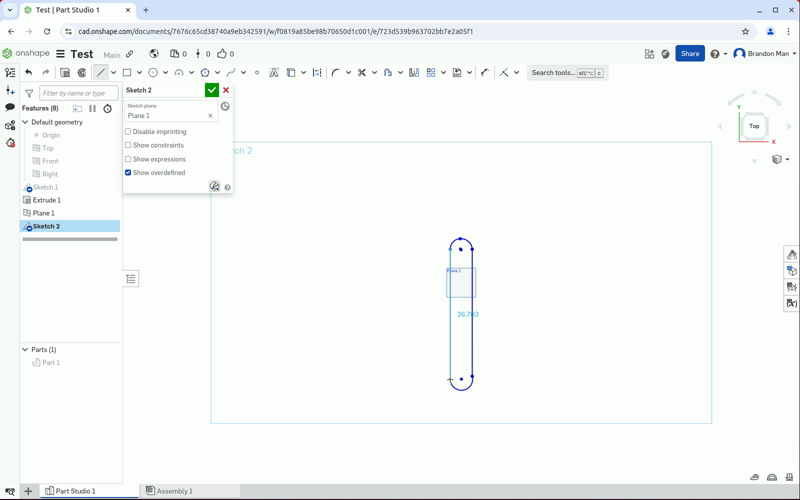
key(esc)
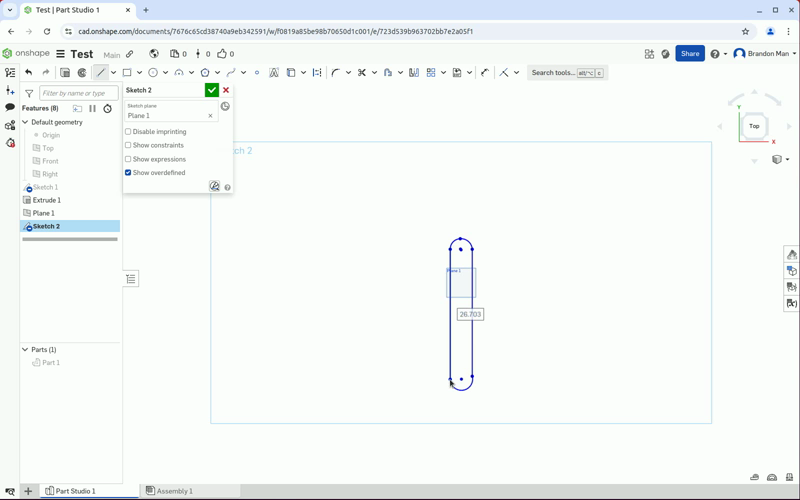
mouse_move(464, 256)
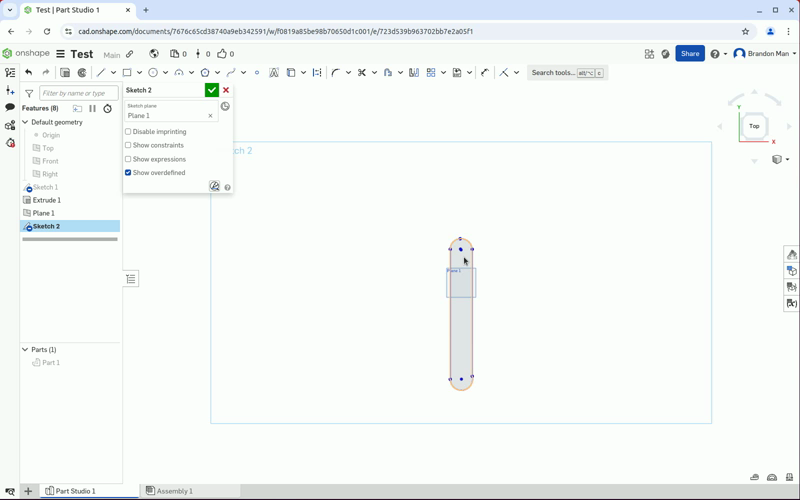
click(464, 256)
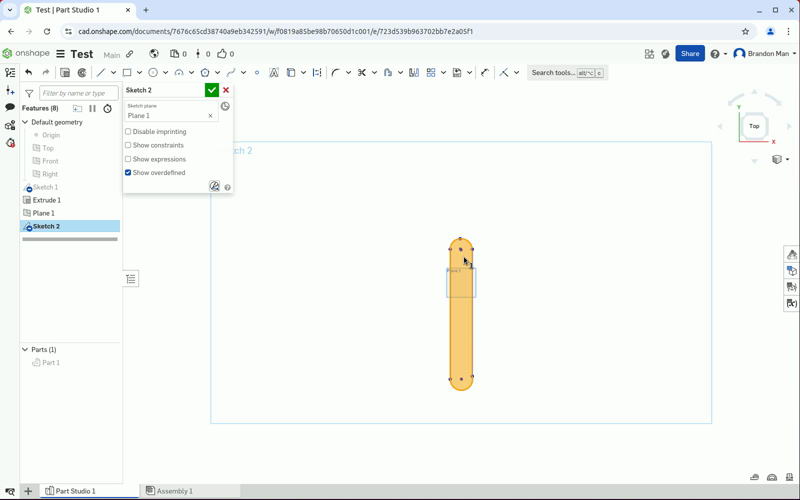
mouse_move(73, 352)
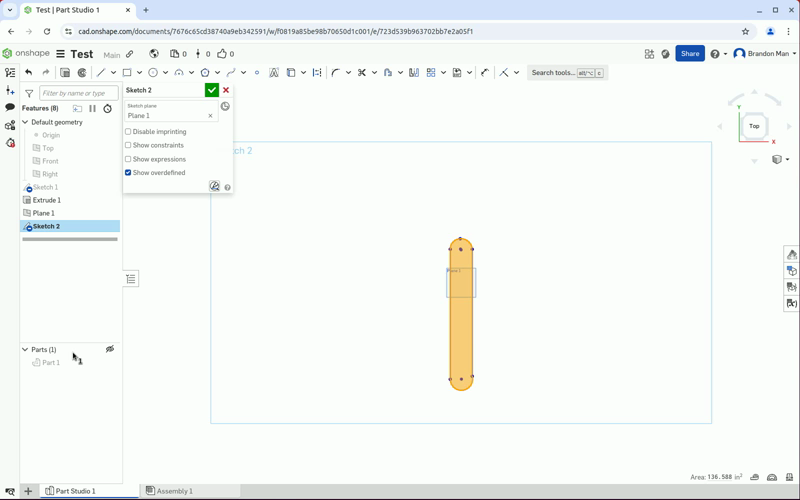
key(shift+y)
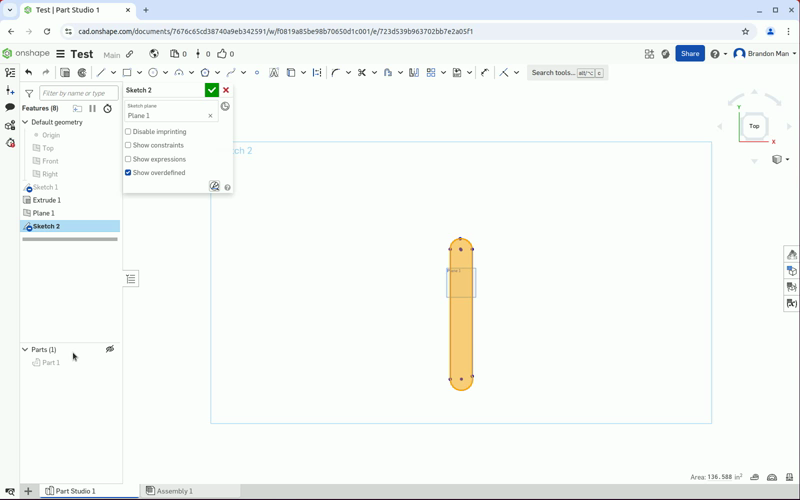
key(shift+e)
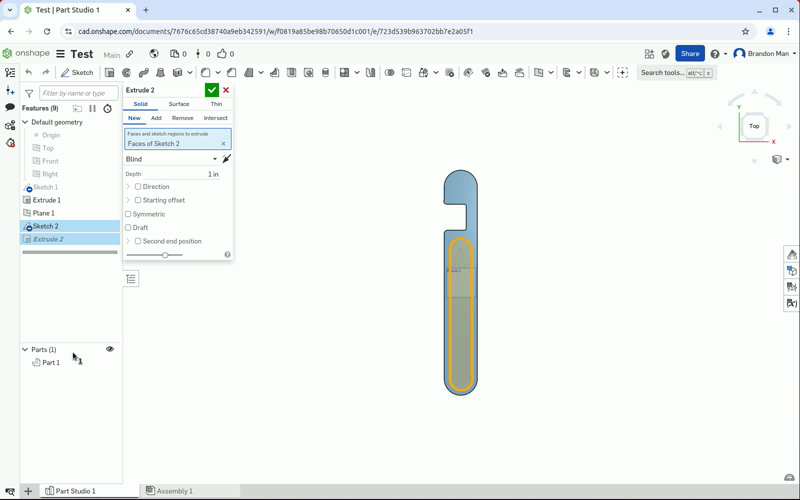
mouse_move(143, 106)
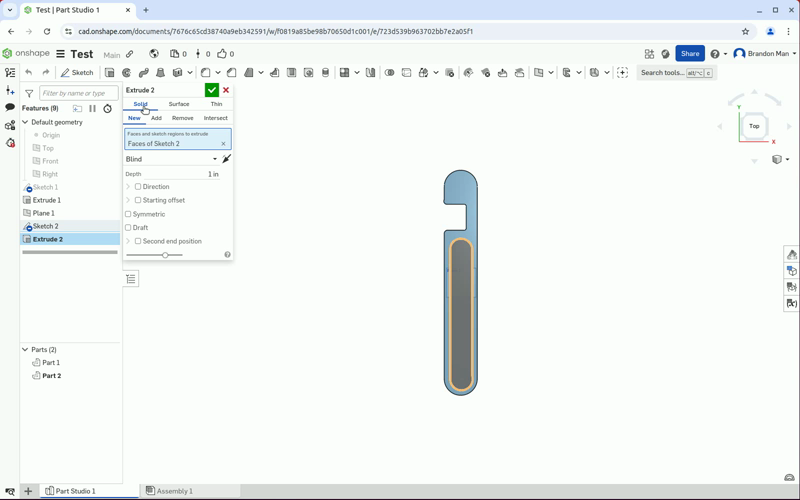
click(143, 106)
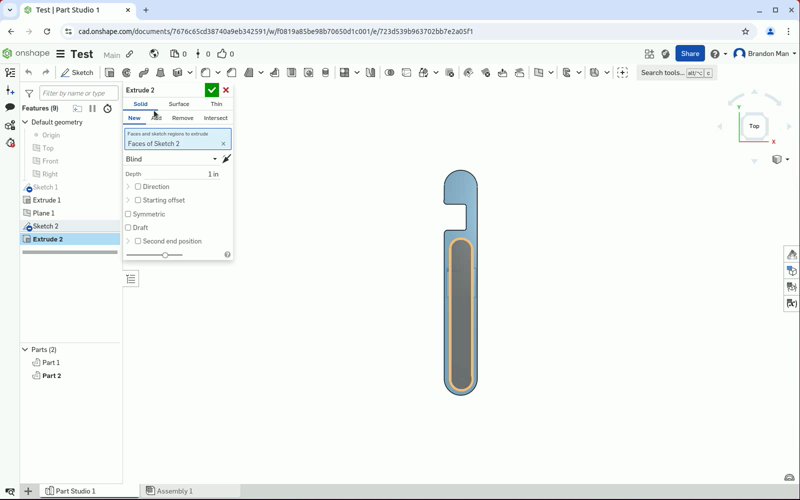
mouse_move(186, 120)
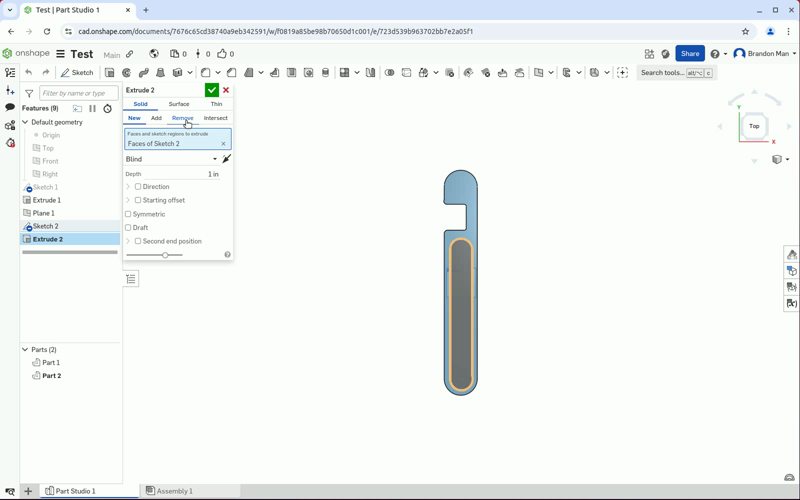
click(186, 120)
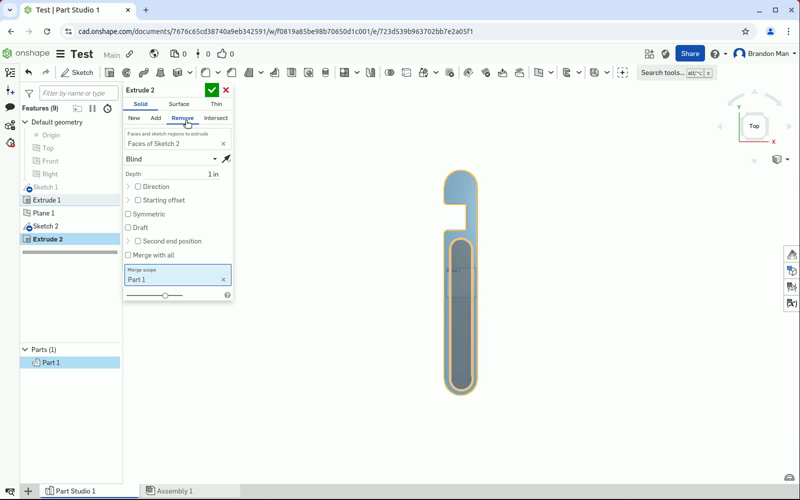
key(tab, 4)
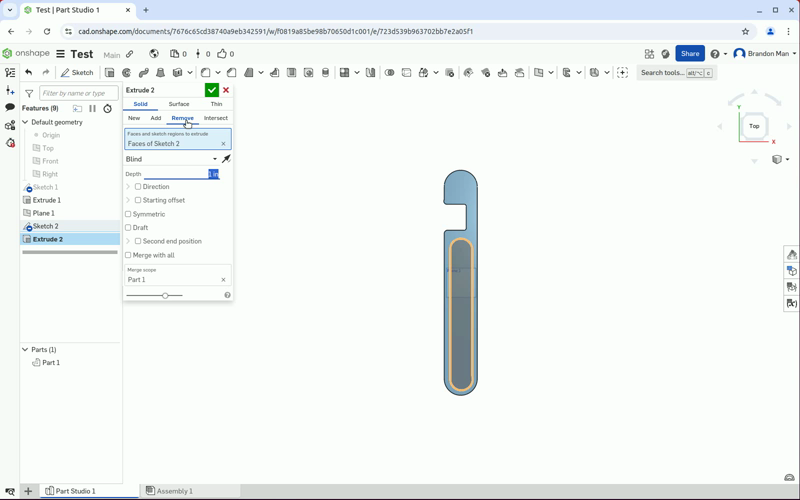
text(1.926)
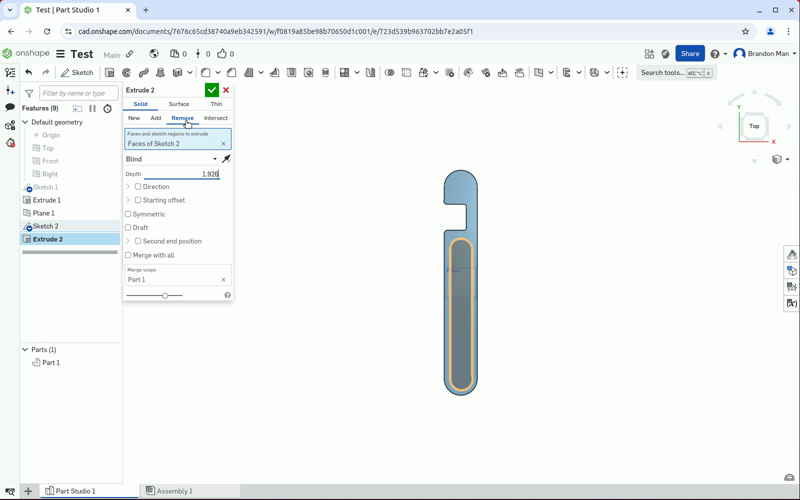
key(tab, 3)
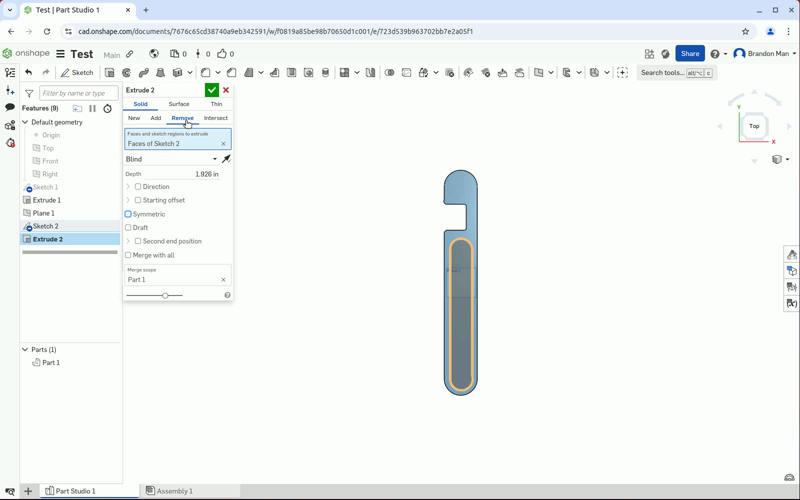
key(space)
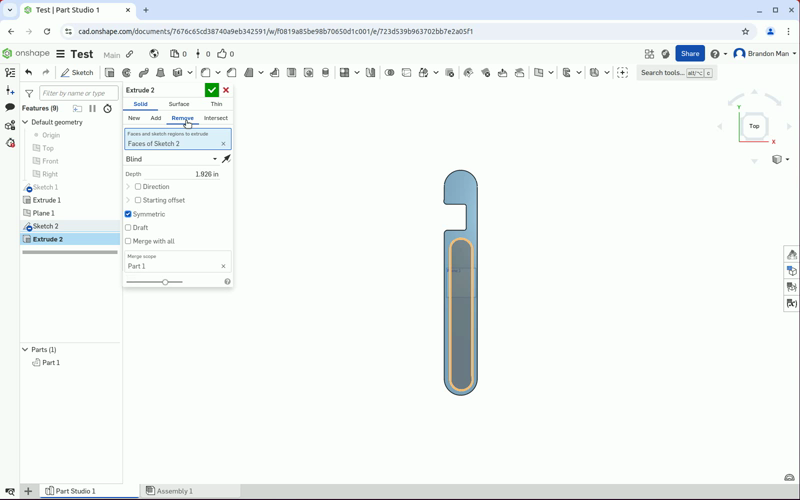
key(tab, 2)
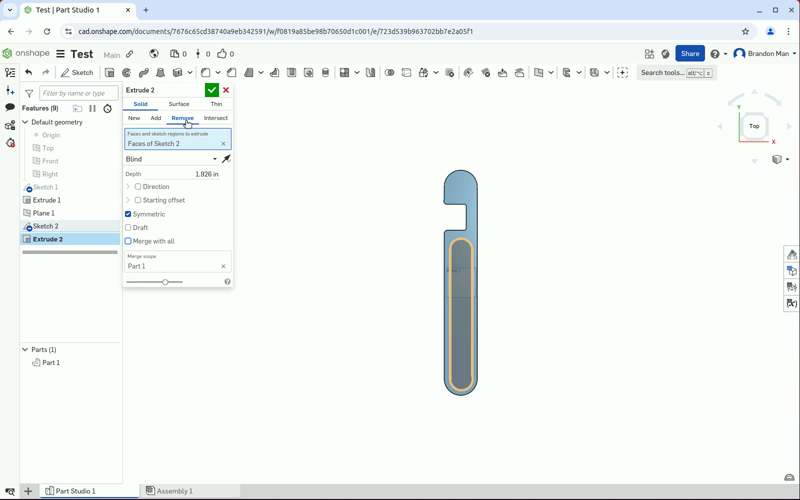
key(space)
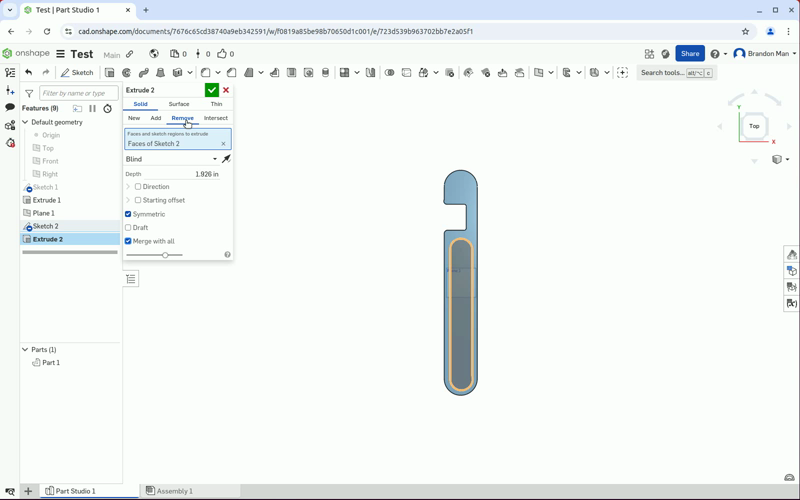
key(enter)
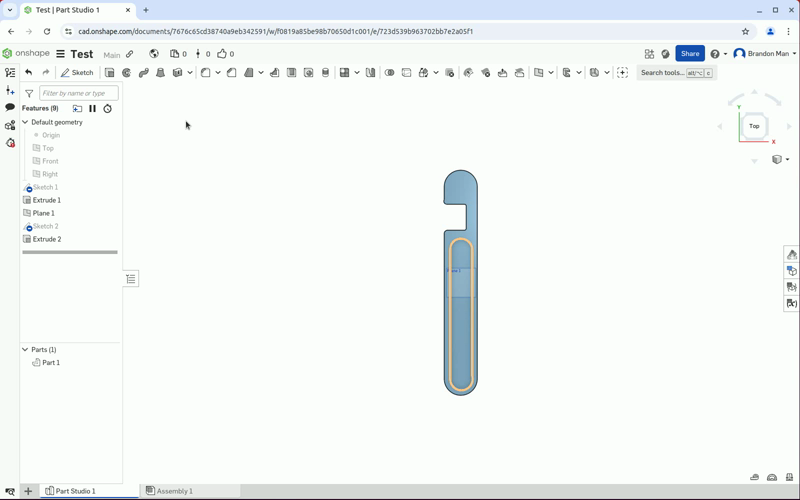
key(shift+h)
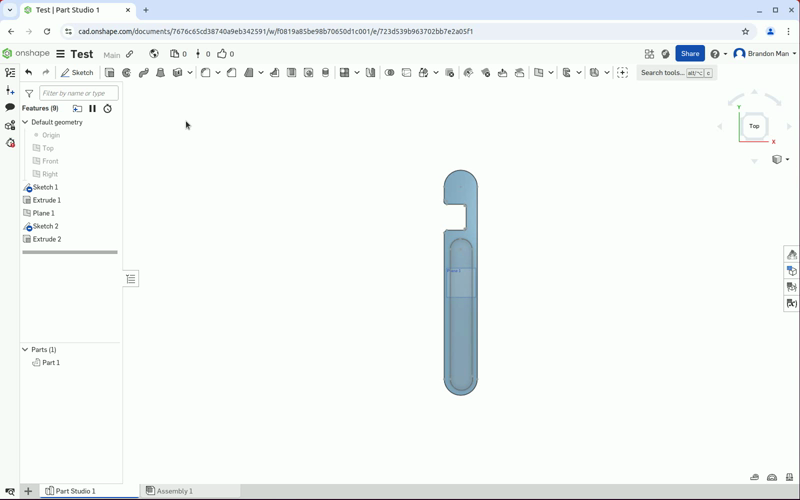
key(shift+h)
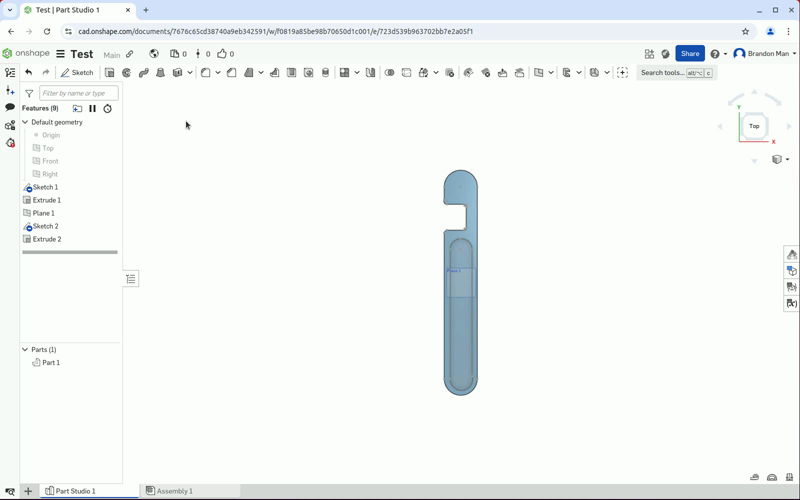
key(shift+7)
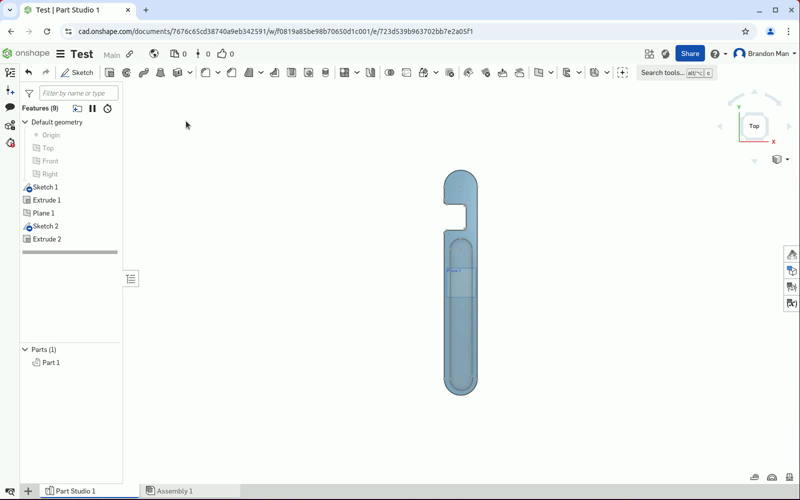
key(up, 3)
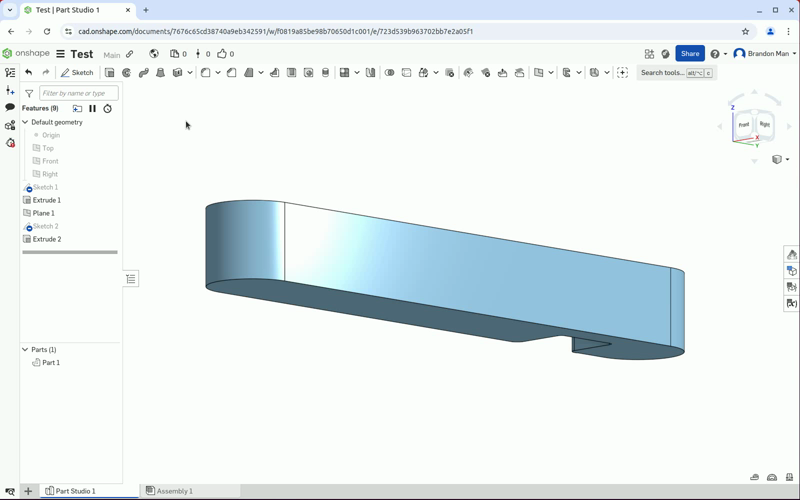
key(left, 3)
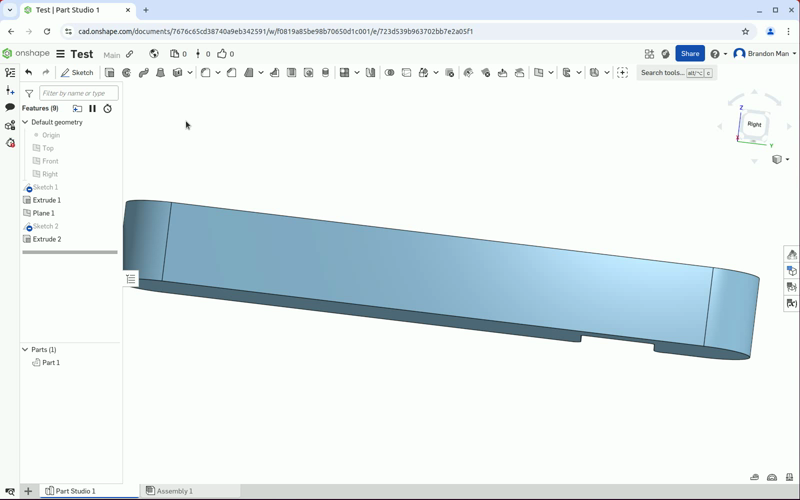
key(right, 3)
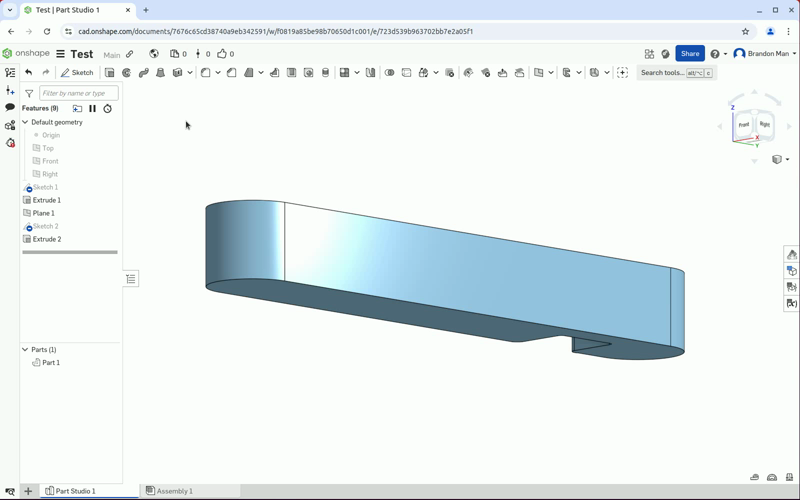
key(down, 3)
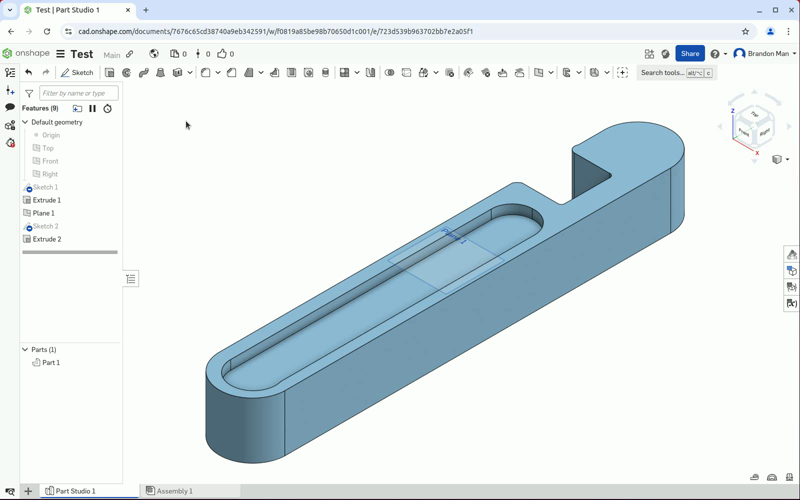
mouse_move(73, 189)
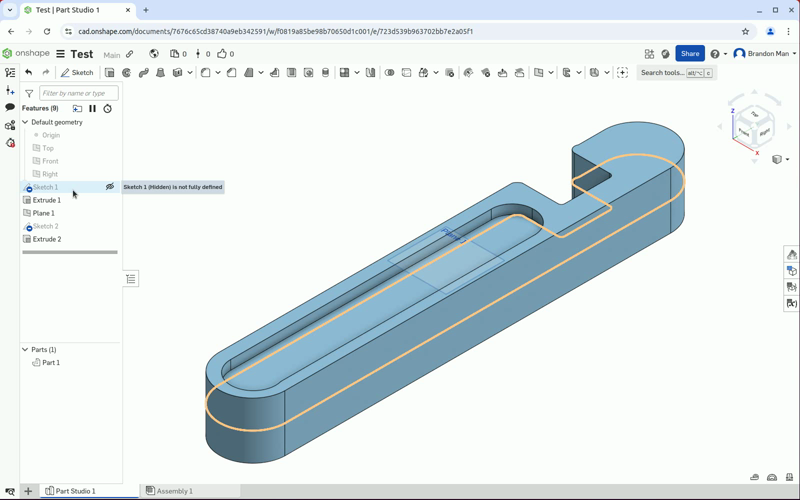
click(73, 189)